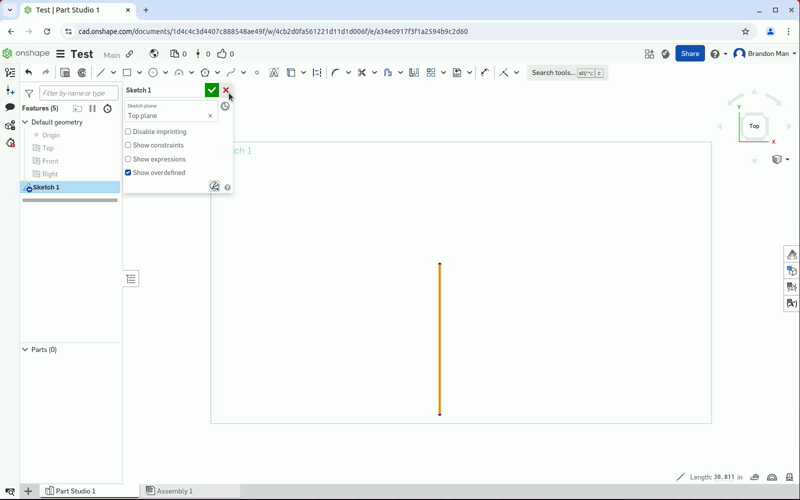
key(shift+h)
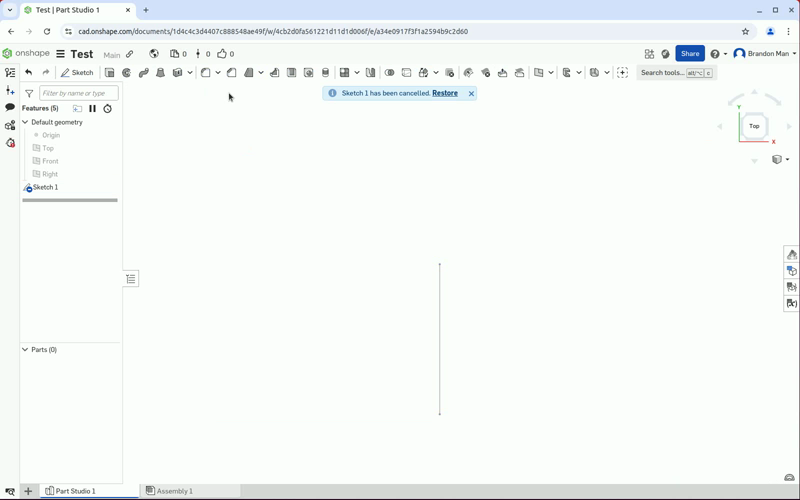
key(shift+s)
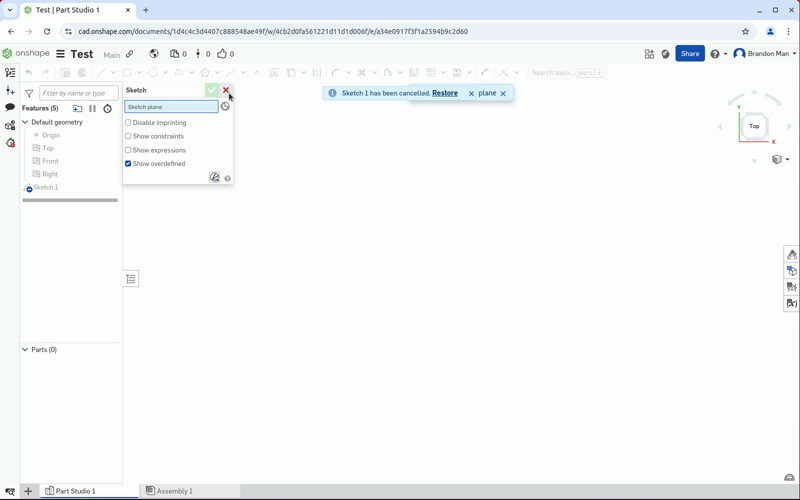
mouse_move(73, 150)
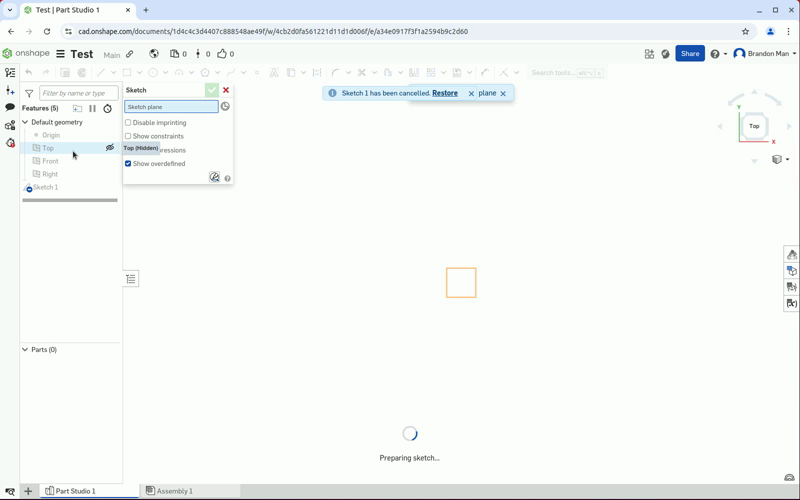
click(73, 150)
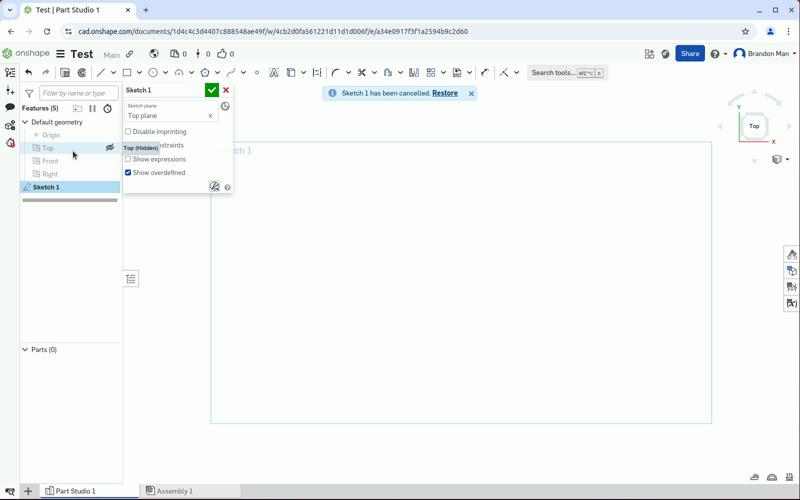
mouse_move(73, 352)
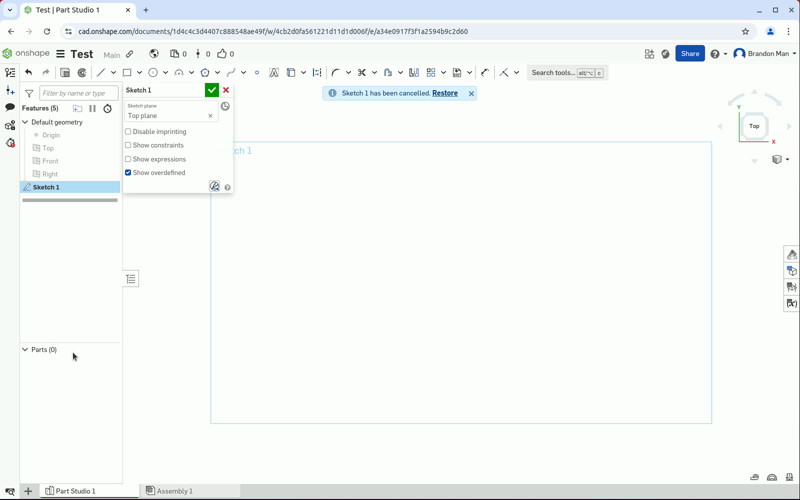
key(y)
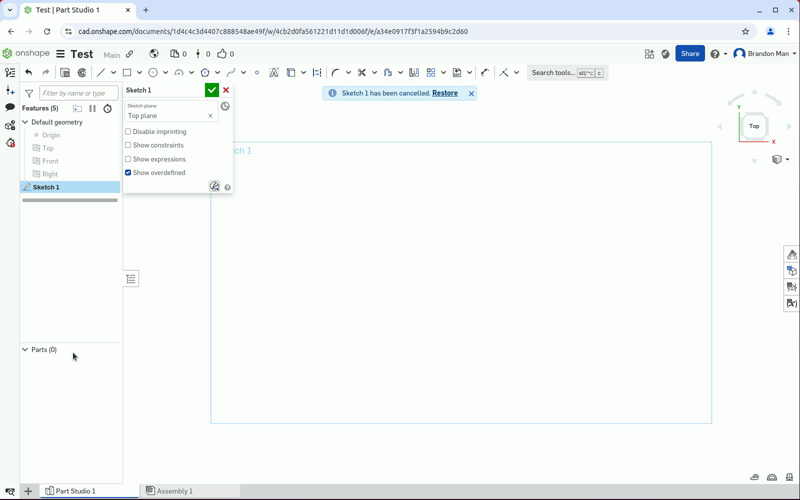
key(l)
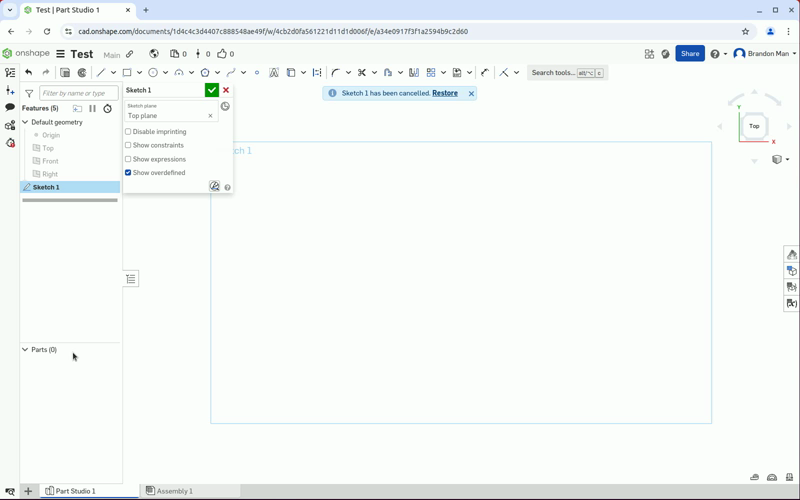
key_down(shift)
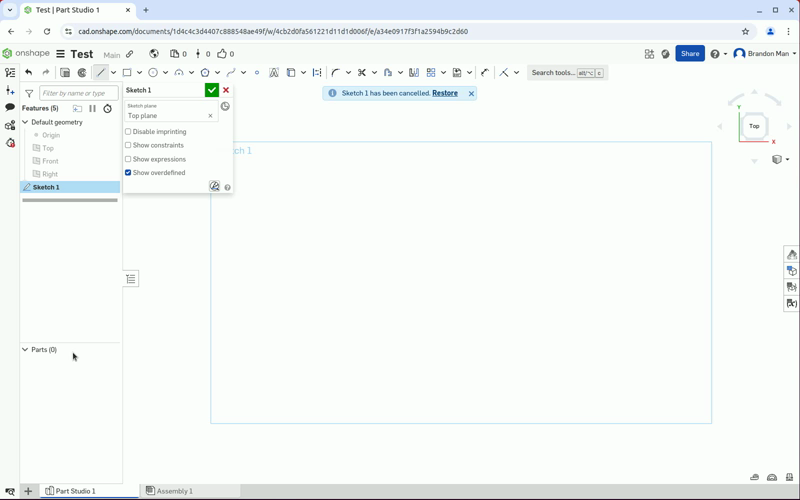
mouse_move(423, 395)
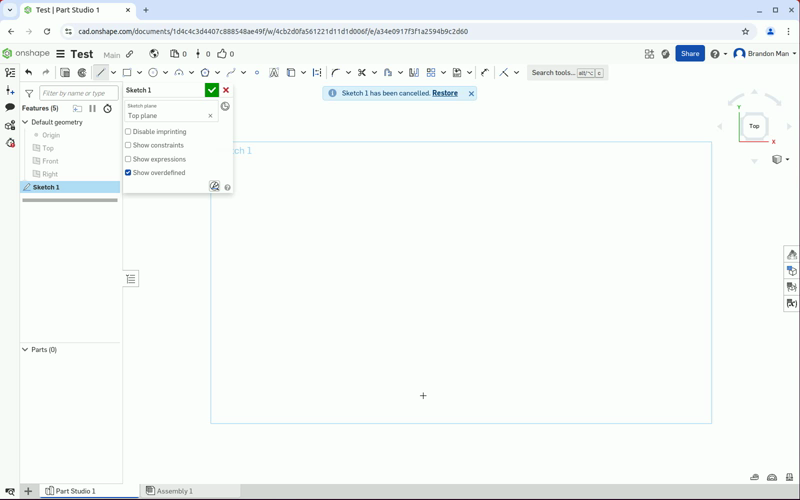
click(423, 395)
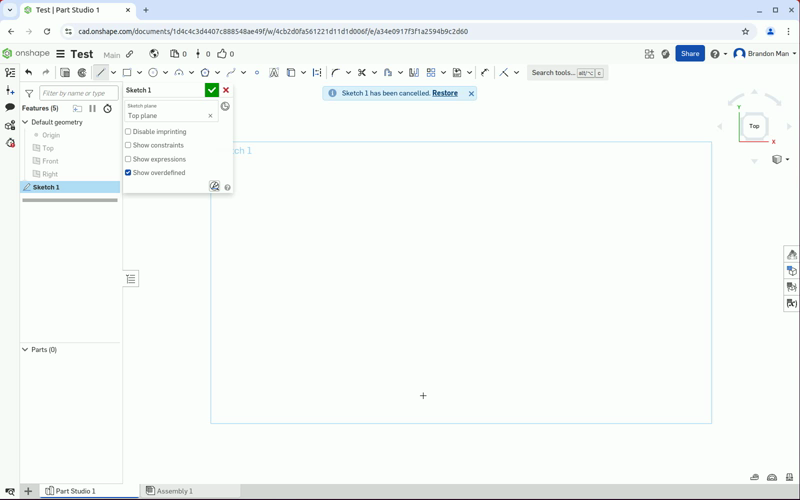
key_up(shift)
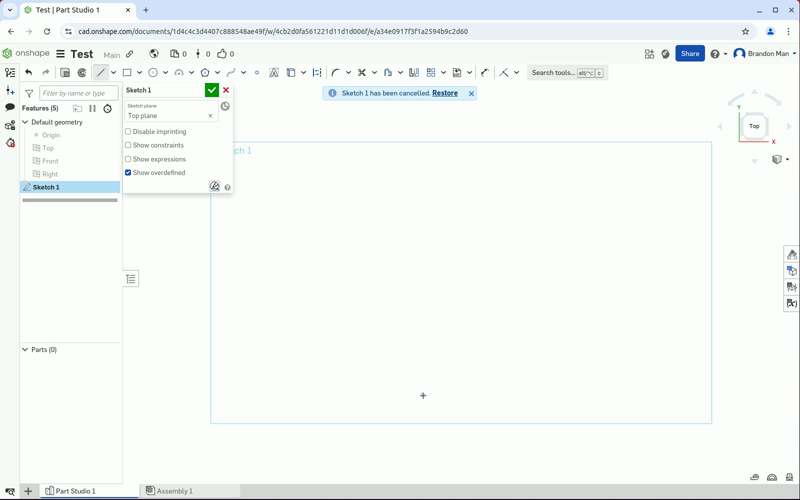
key_down(shift)
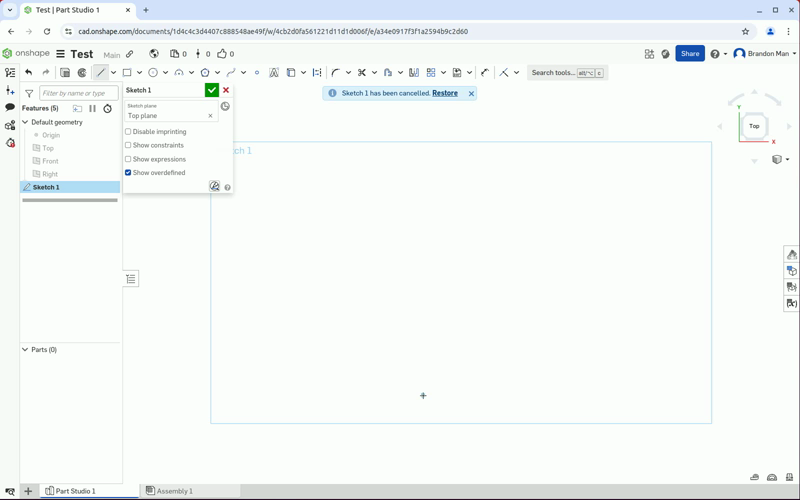
mouse_move(498, 395)
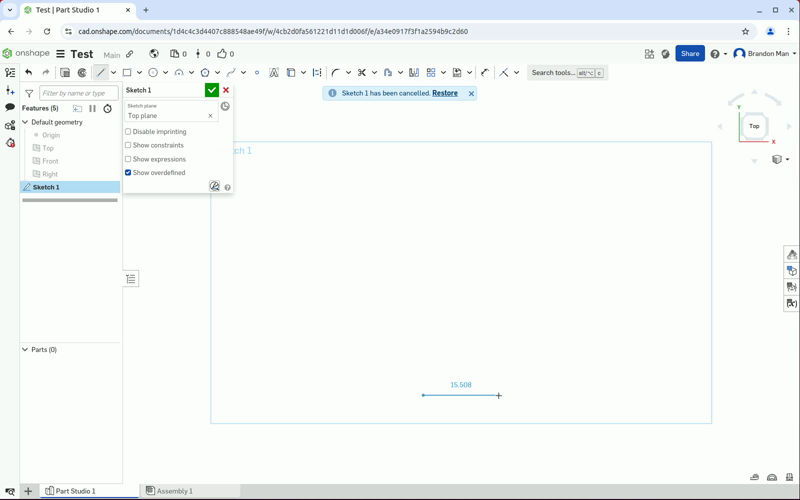
click(498, 395)
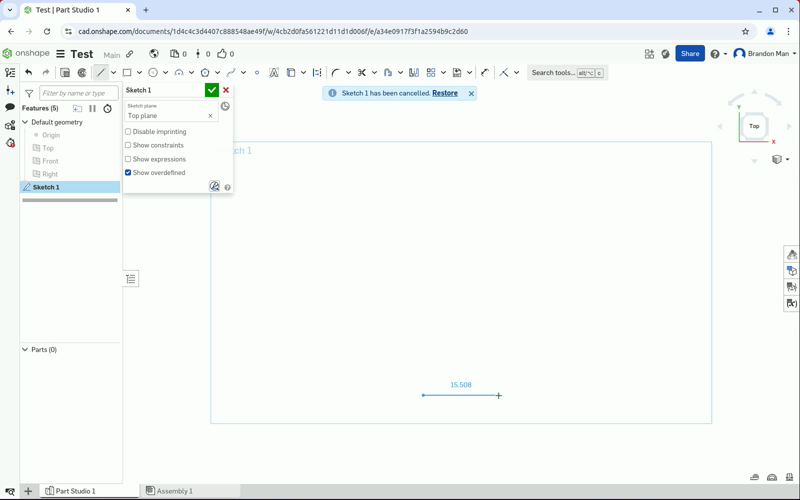
key_up(shift)
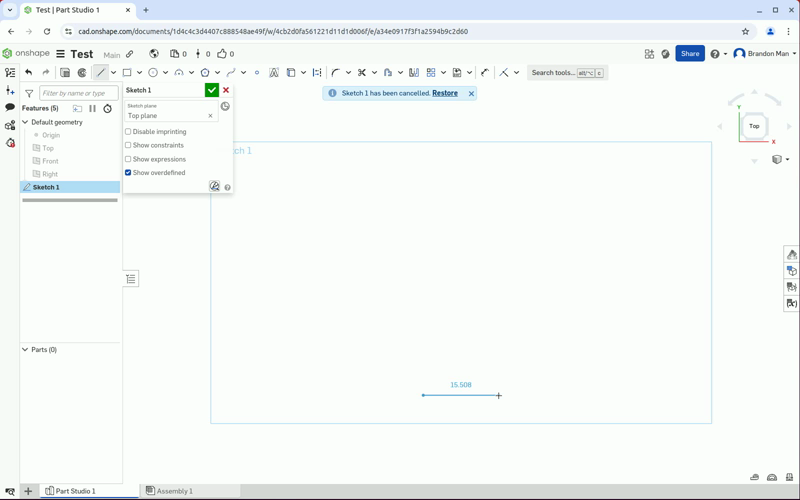
key_down(shift)
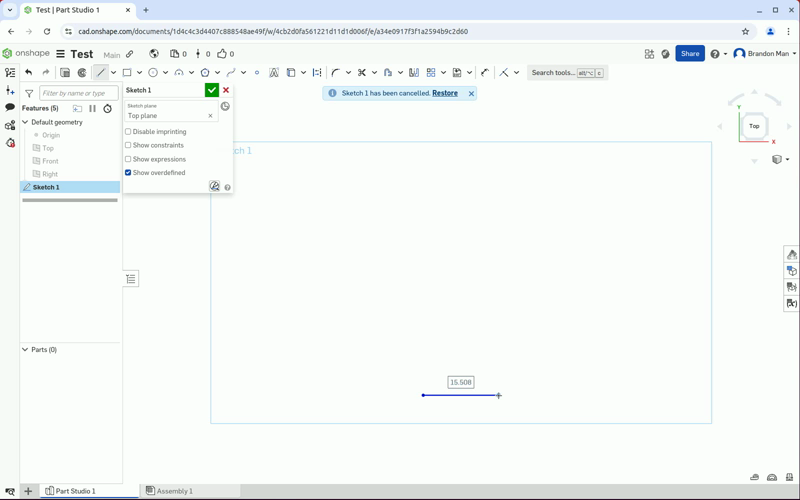
mouse_move(498, 171)
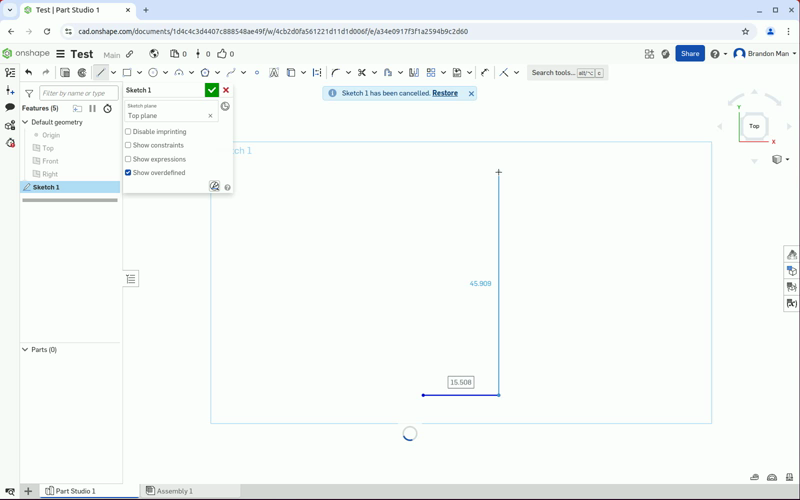
click(498, 171)
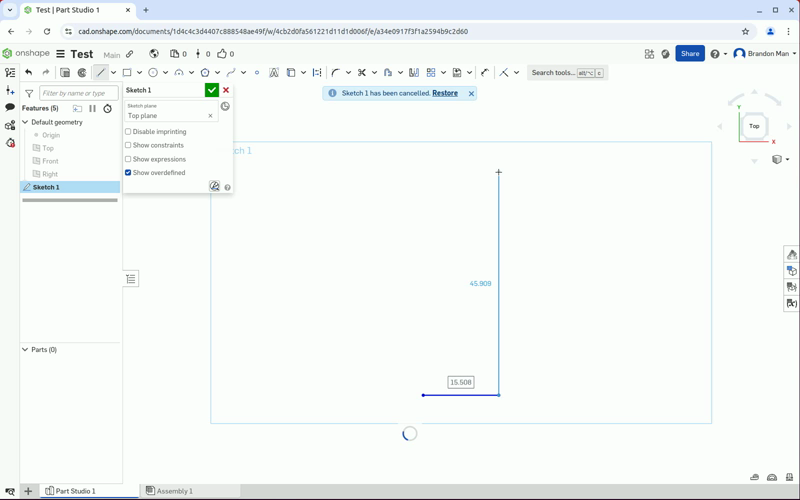
key_up(shift)
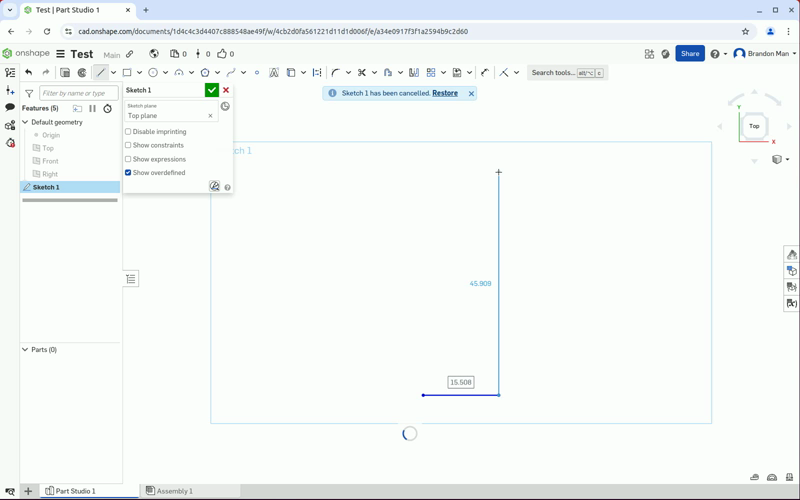
key_down(shift)
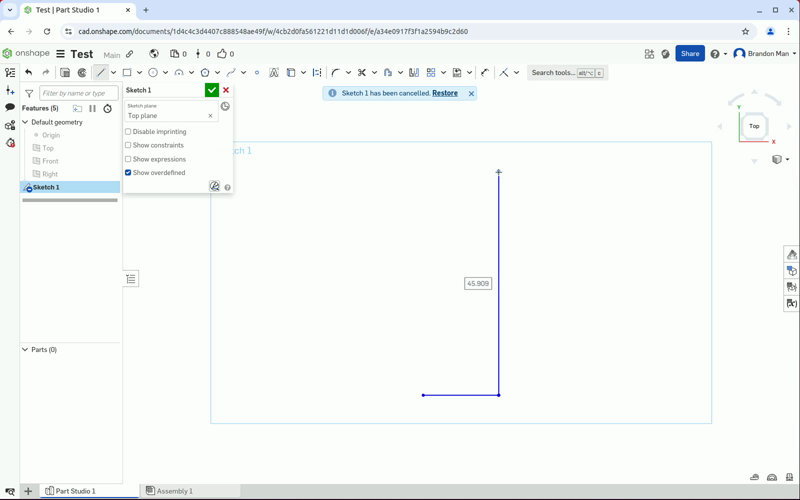
mouse_move(423, 171)
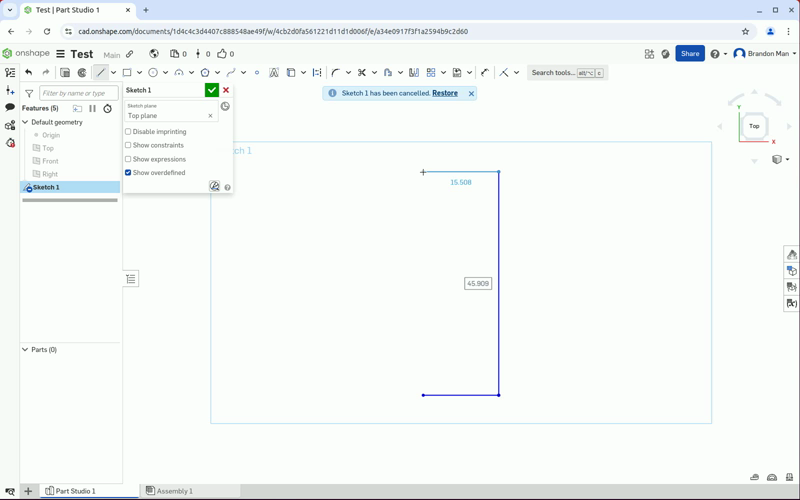
click(423, 171)
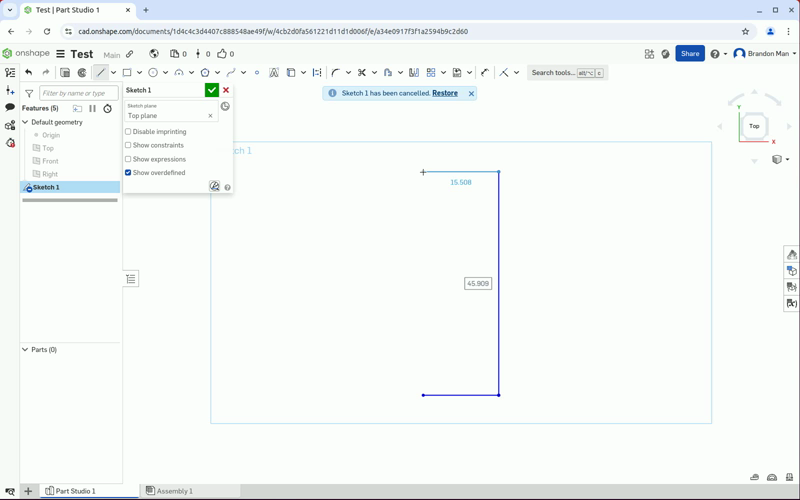
key_up(shift)
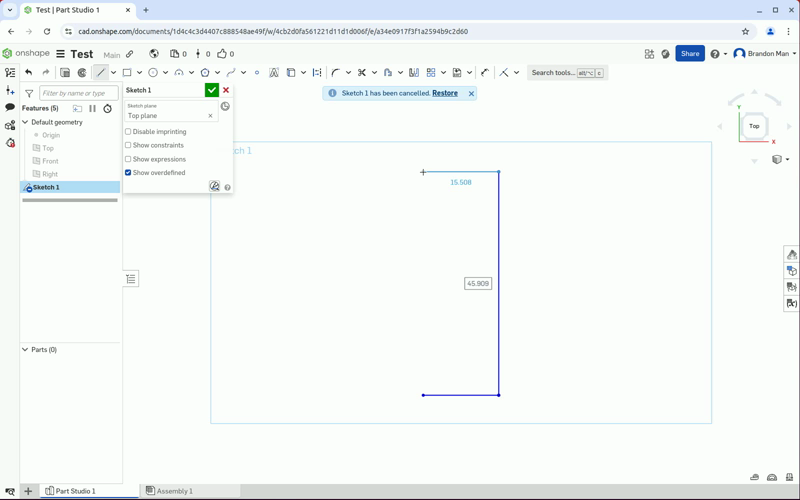
key_down(shift)
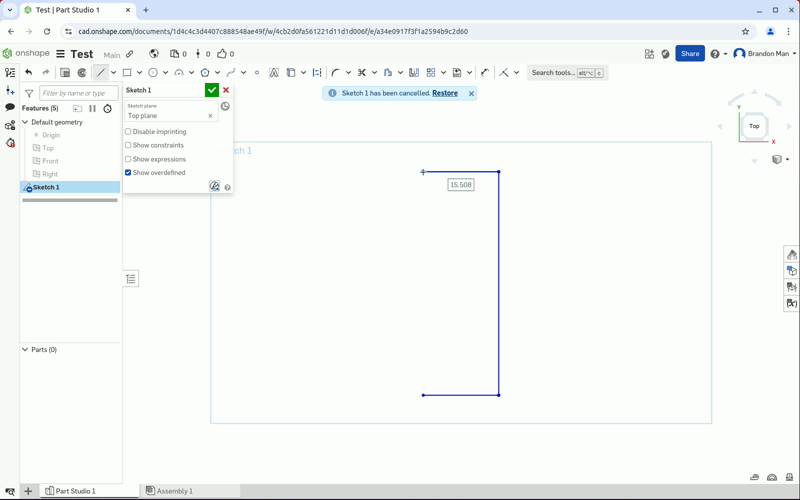
mouse_move(423, 395)
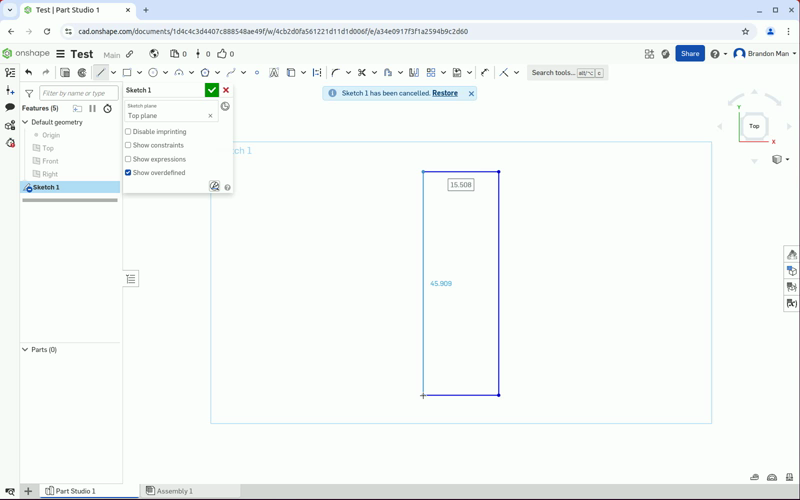
key_up(shift)
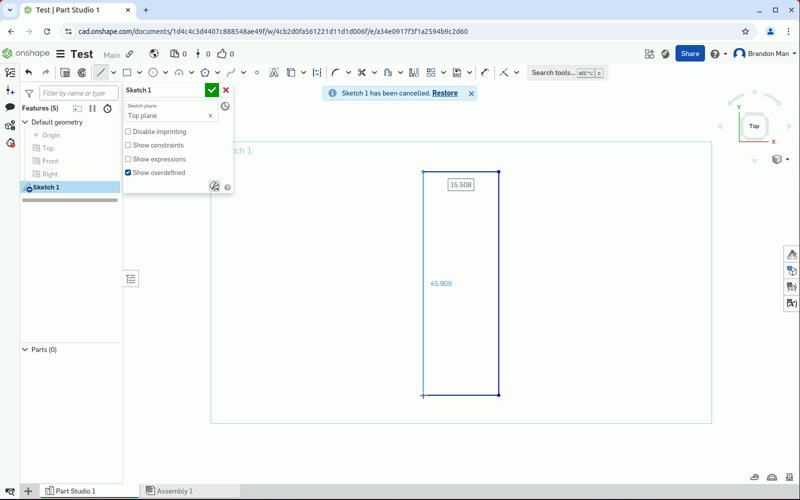
click(423, 395)
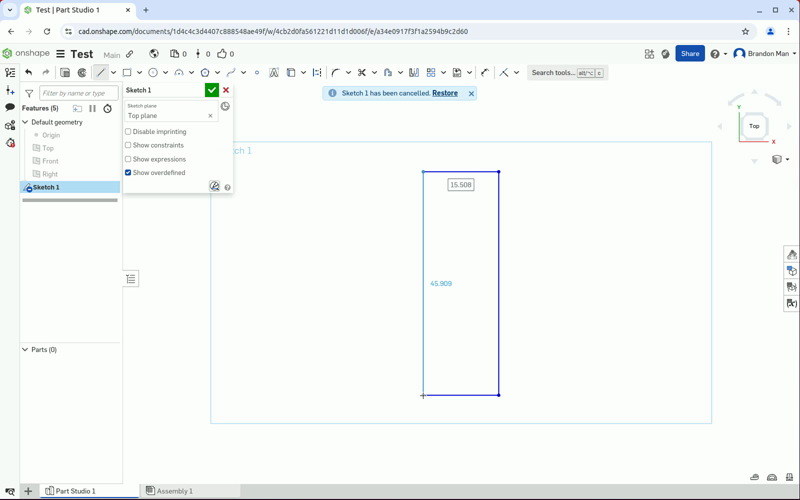
key(esc)
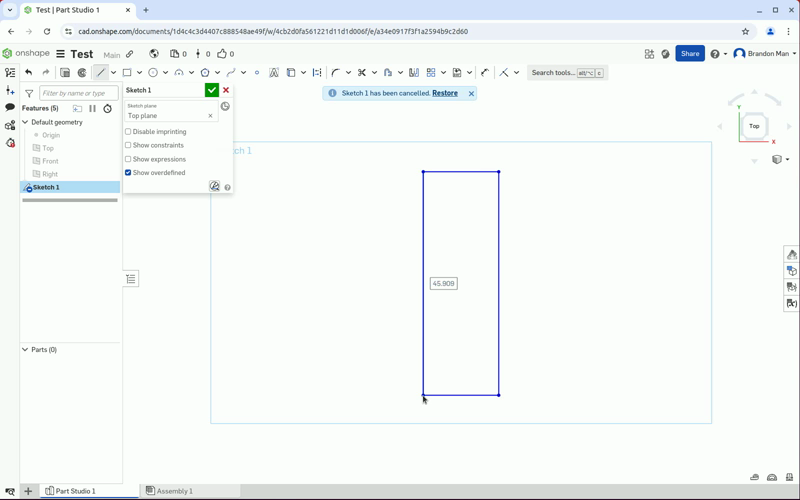
mouse_move(478, 208)
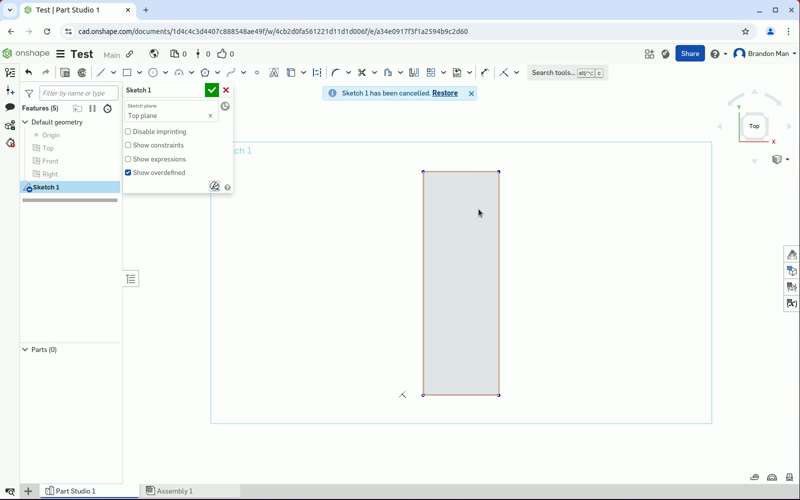
click(478, 208)
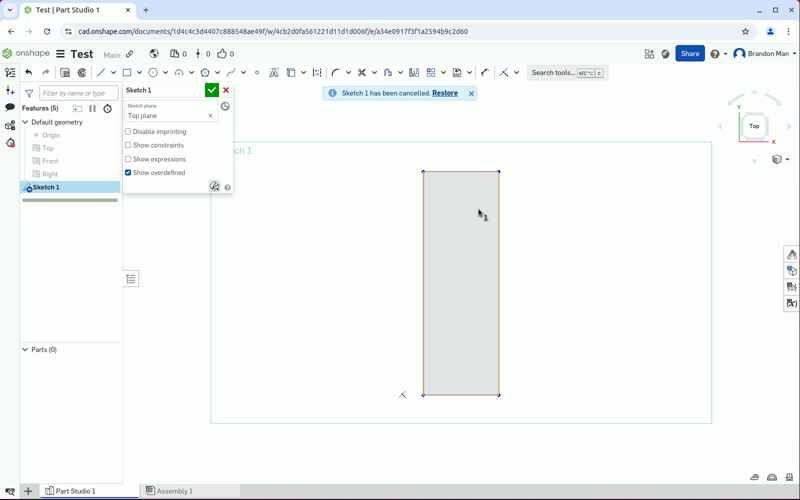
mouse_move(73, 352)
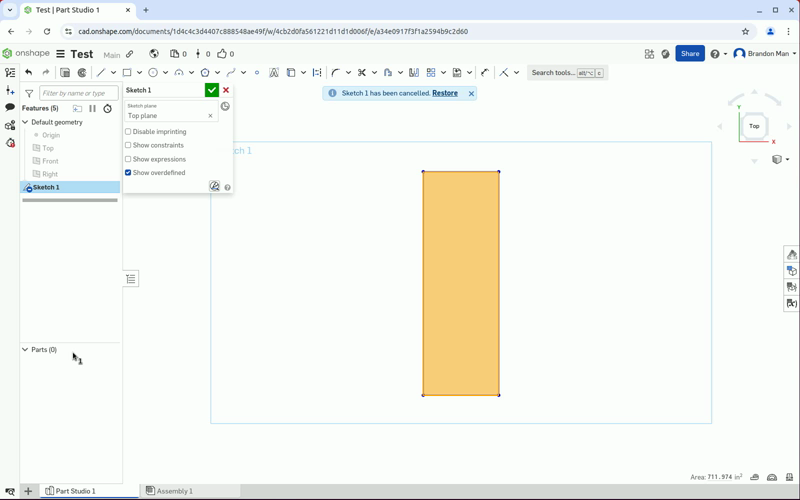
key(shift+y)
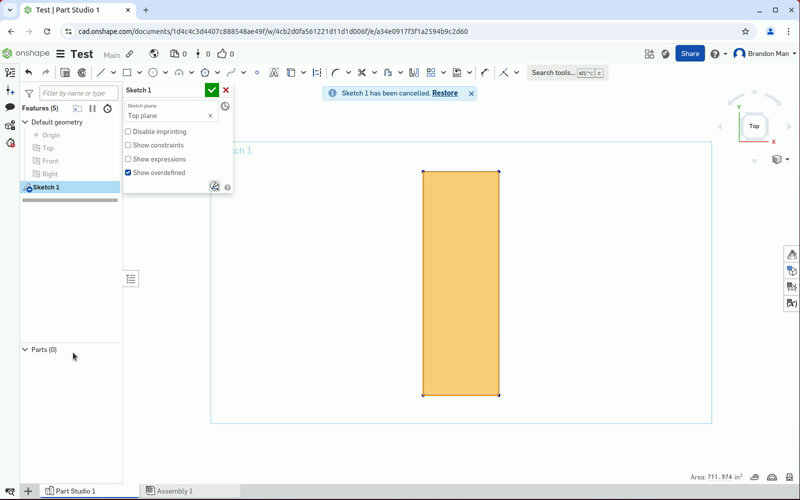
key(shift+e)
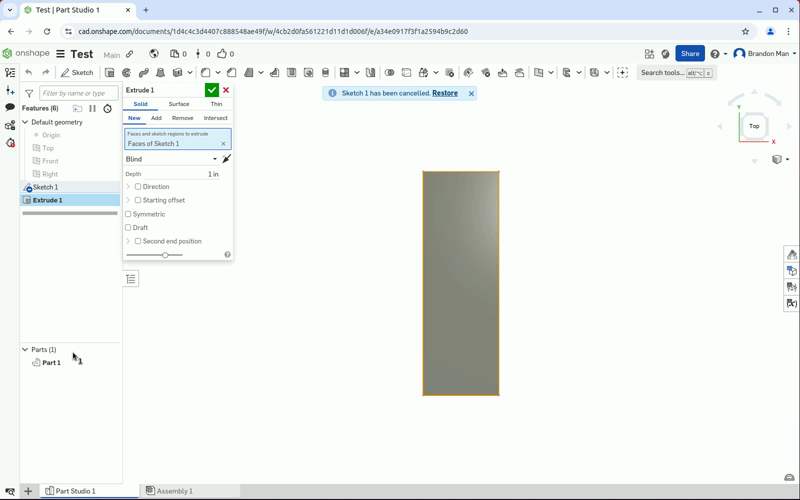
mouse_move(143, 106)
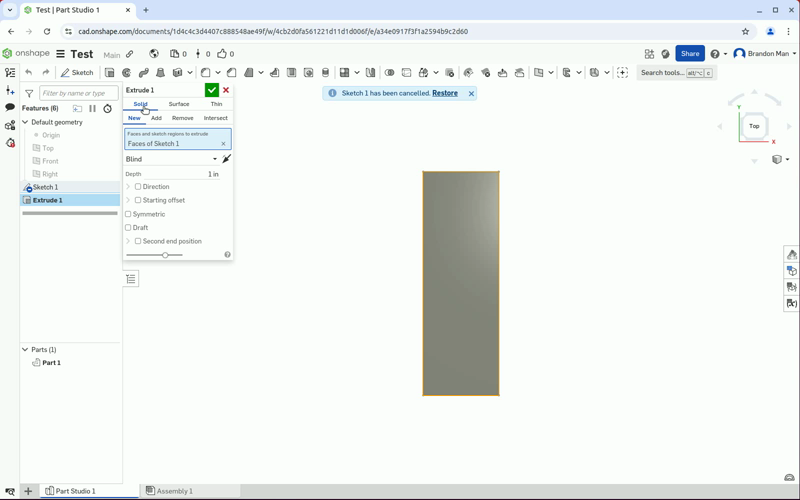
click(143, 106)
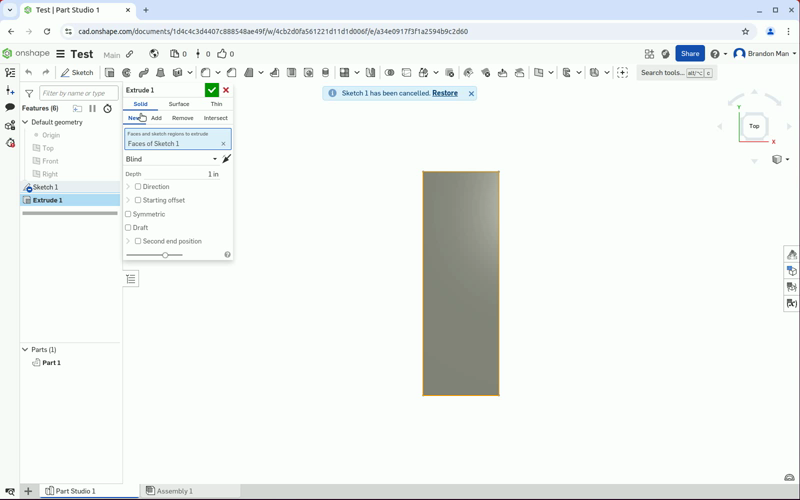
mouse_move(137, 120)
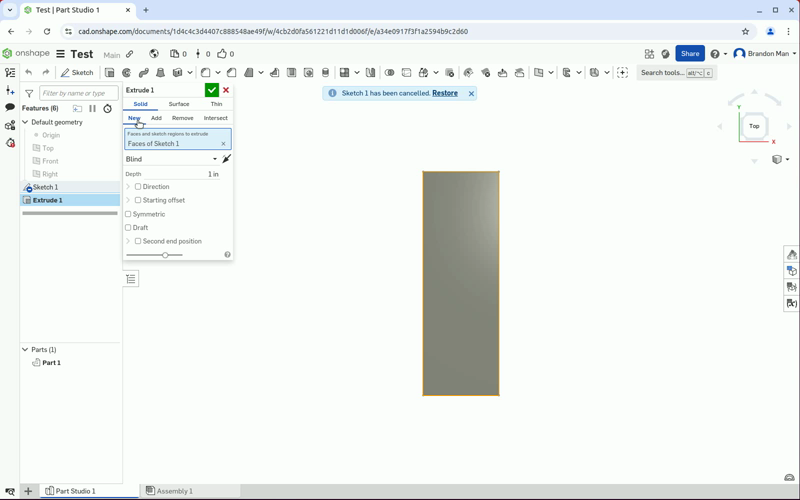
click(137, 120)
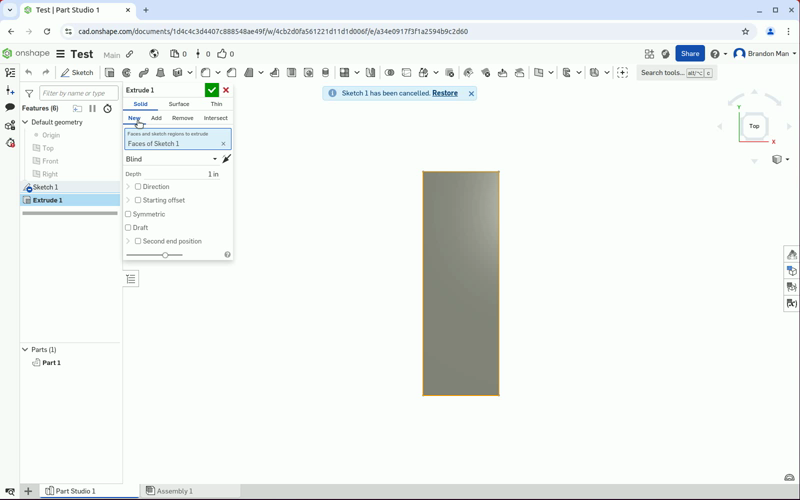
key(tab, 4)
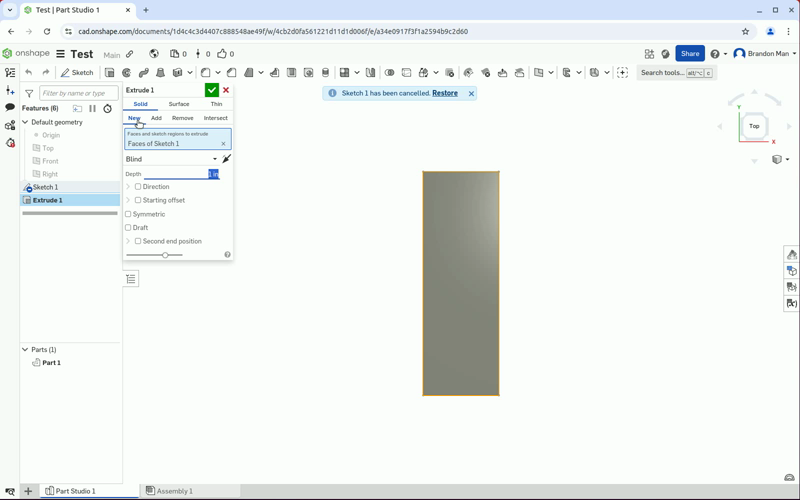
text(0.481)
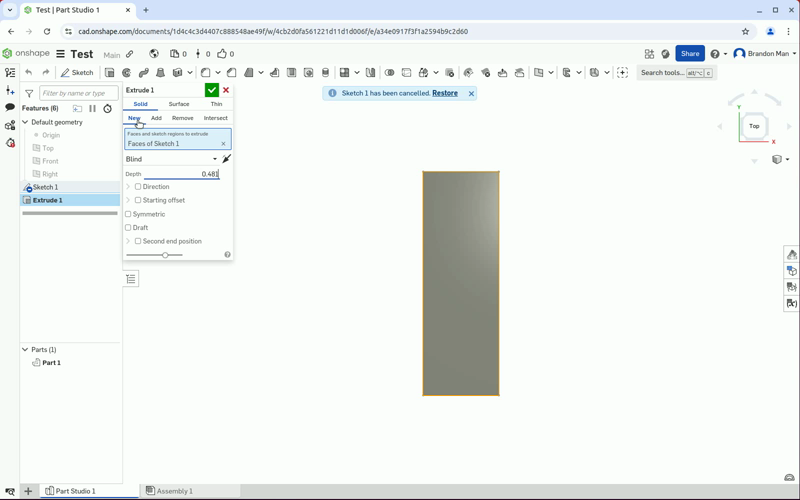
key(enter)
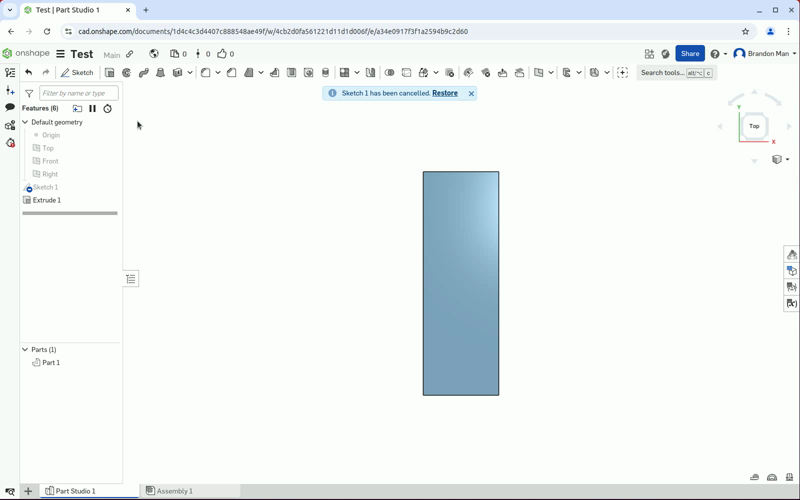
key(shift+h)
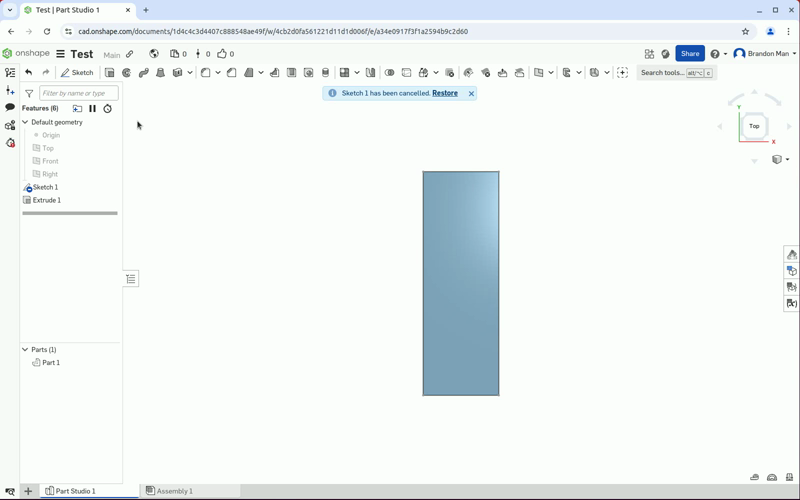
key(shift+h)
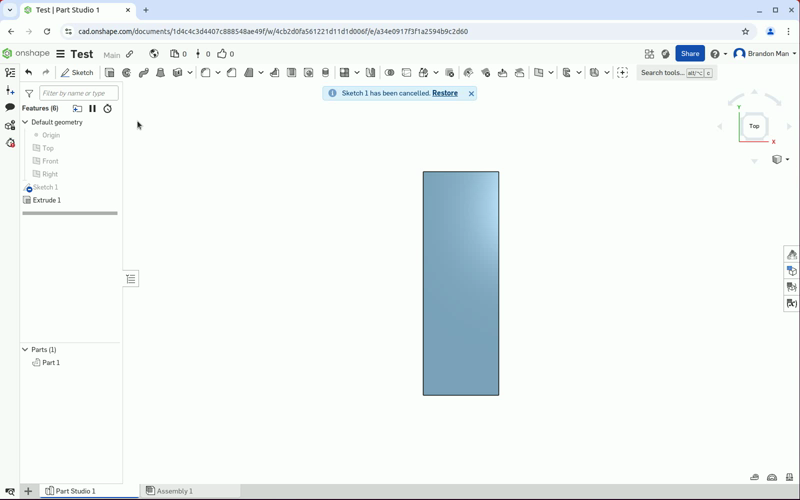
mouse_move(73, 189)
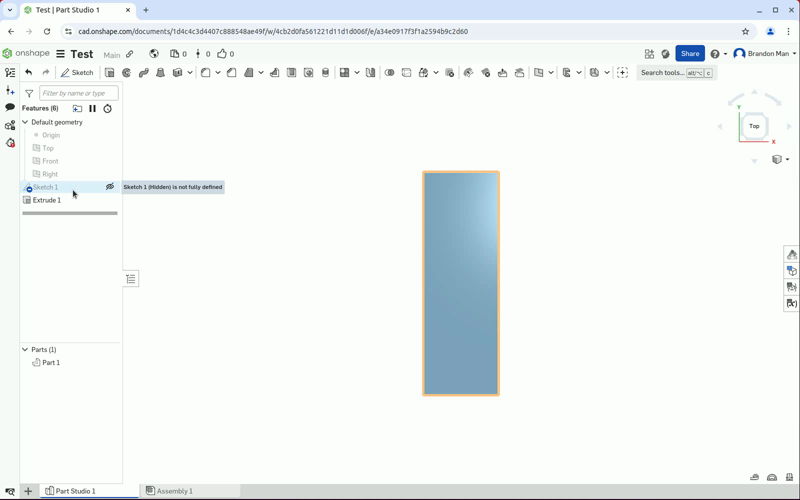
click(73, 189)
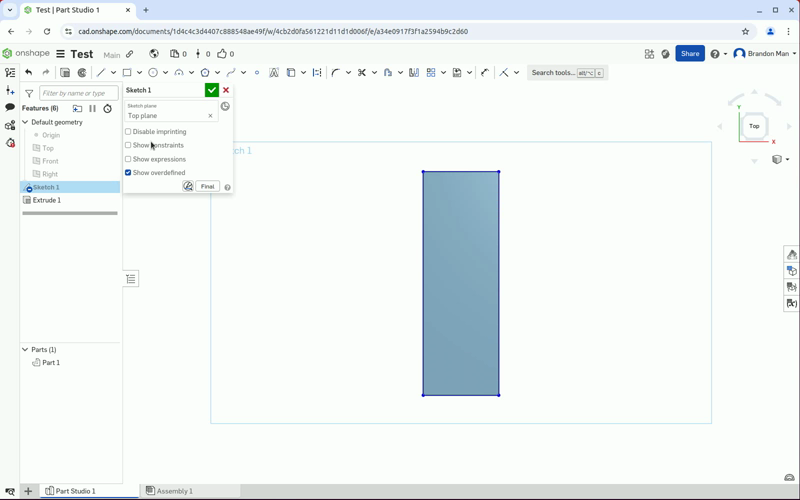
mouse_move(229, 92)
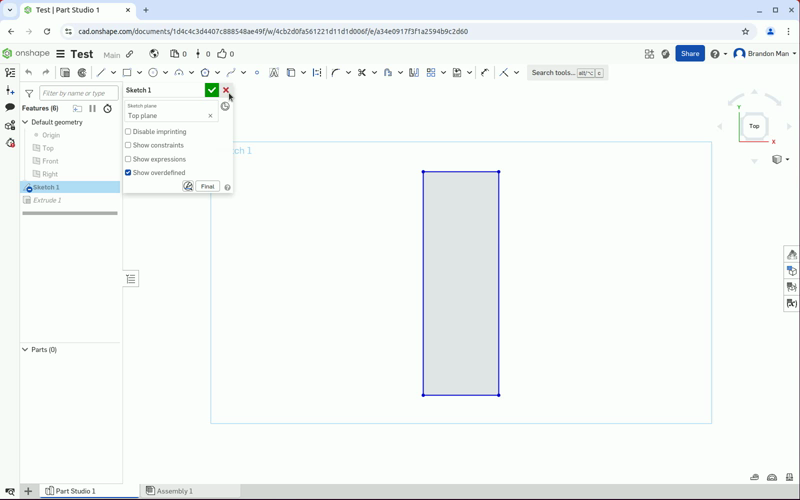
click(229, 92)
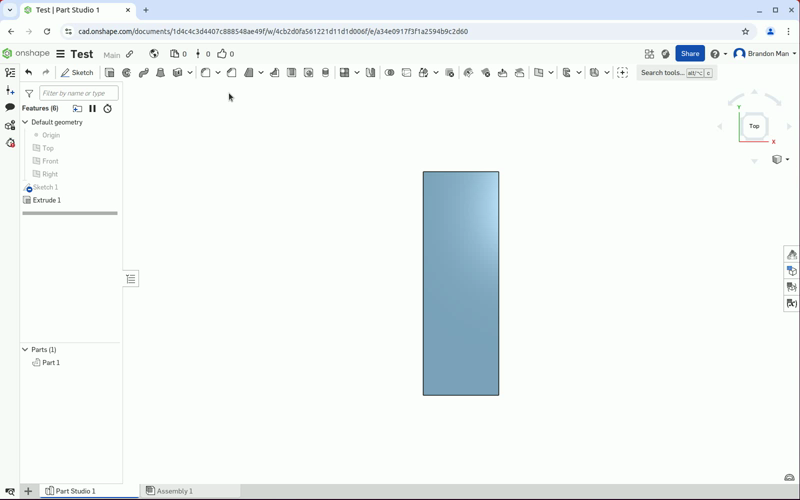
mouse_move(541, 75)
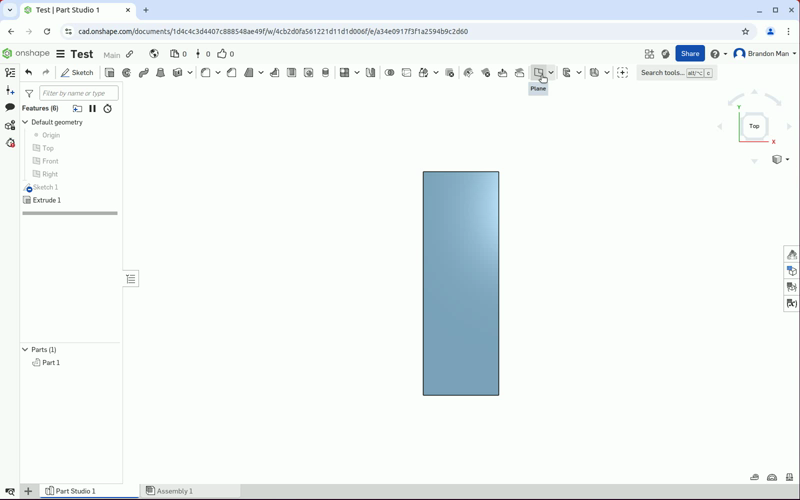
click(541, 75)
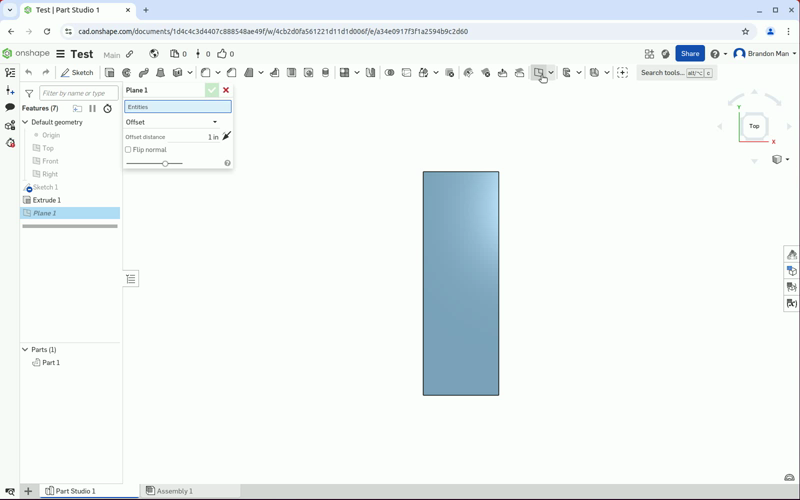
mouse_move(73, 150)
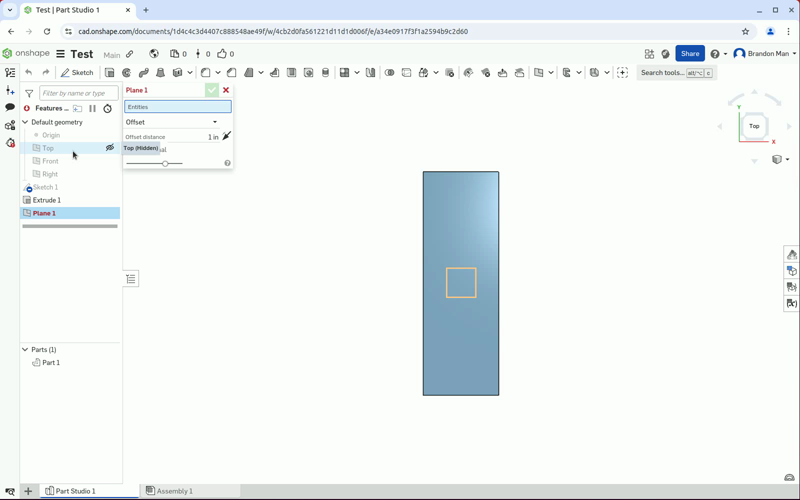
click(73, 150)
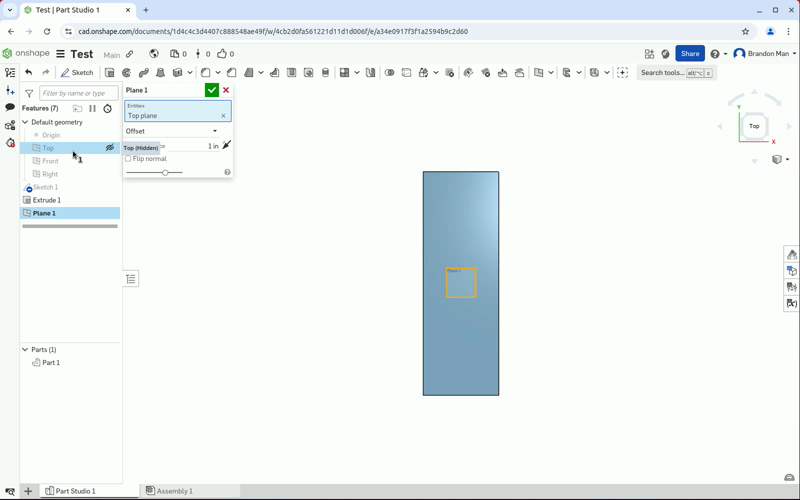
key(tab, 2)
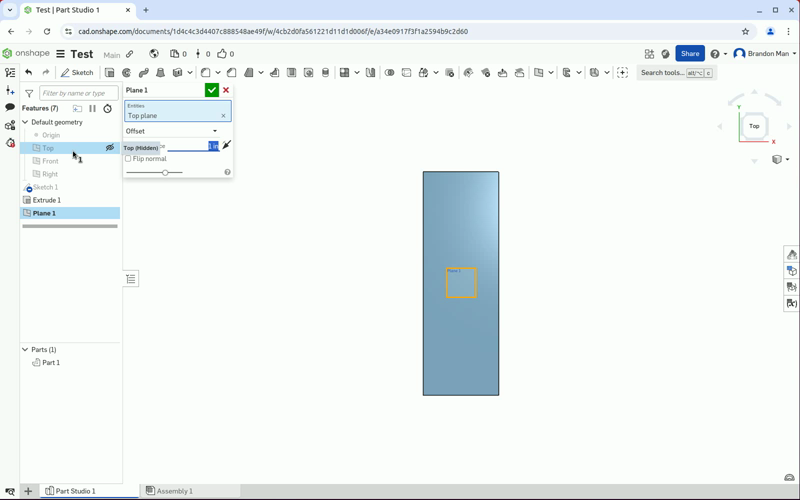
text(0.493)
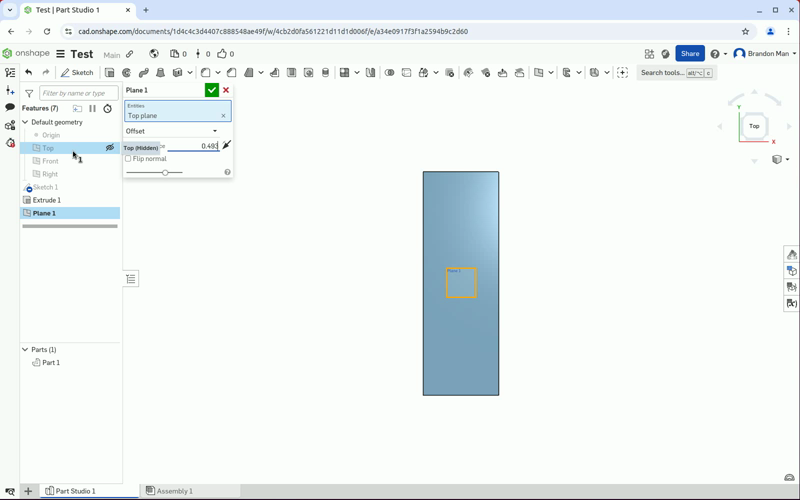
key(enter, 2)
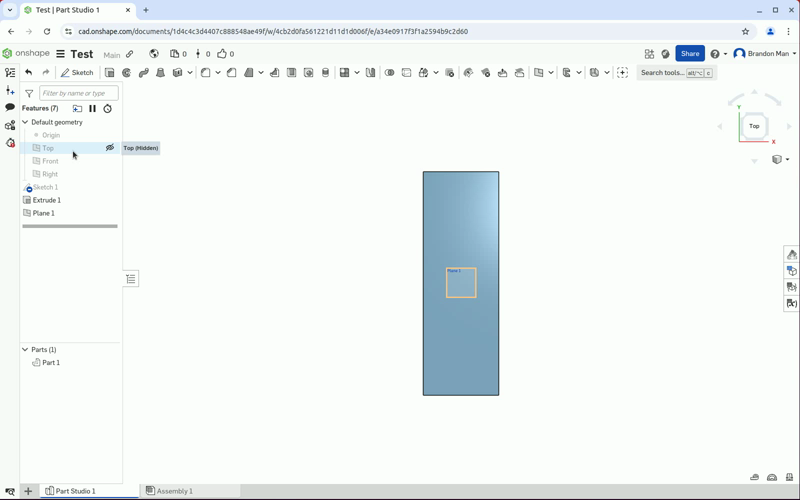
key(shift+s)
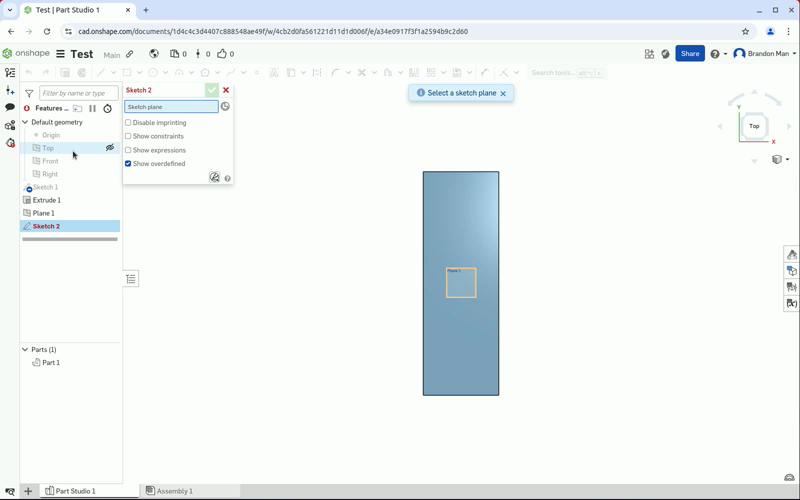
mouse_move(73, 215)
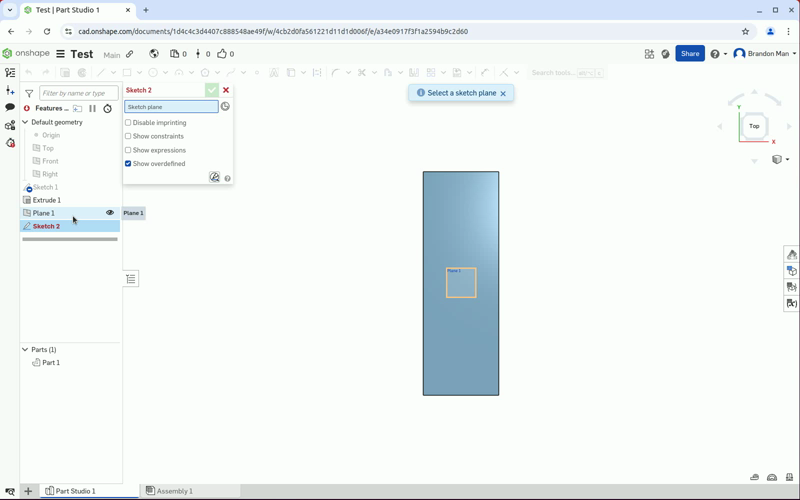
click(73, 215)
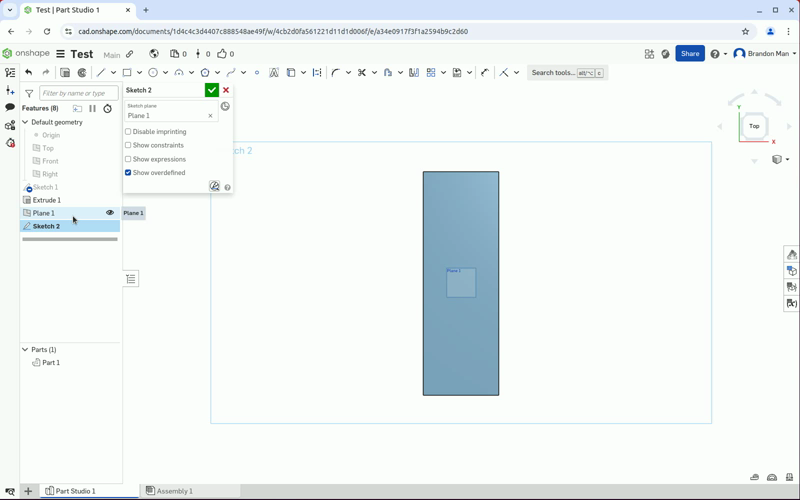
mouse_move(73, 352)
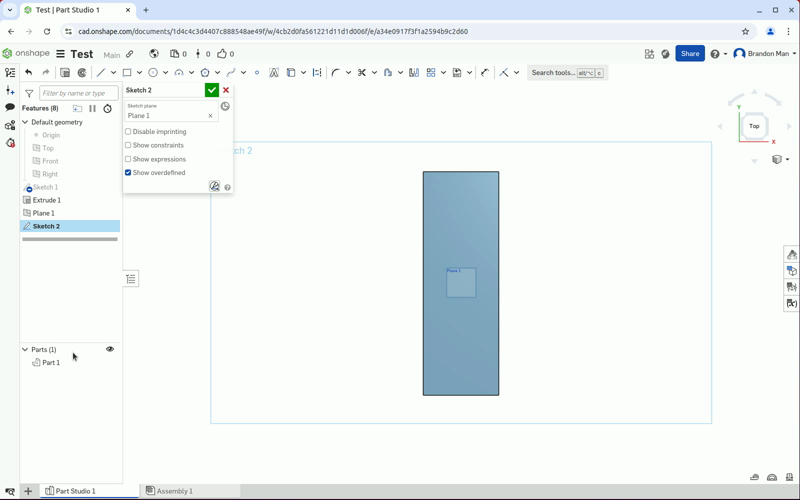
key(y)
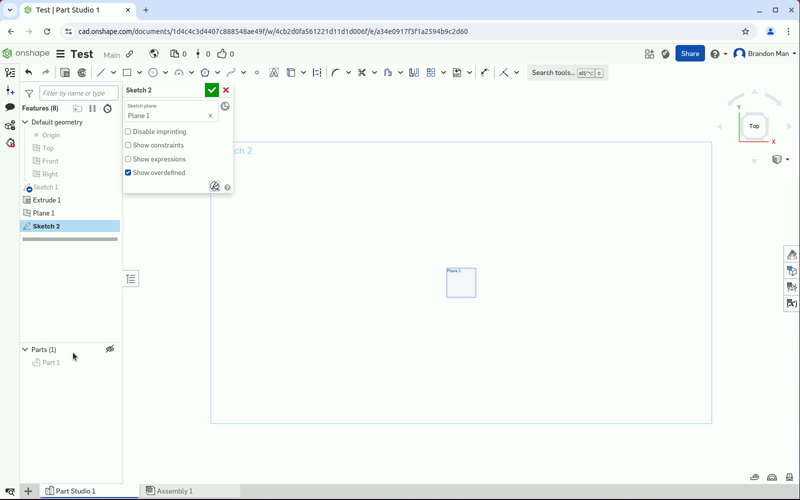
key(l)
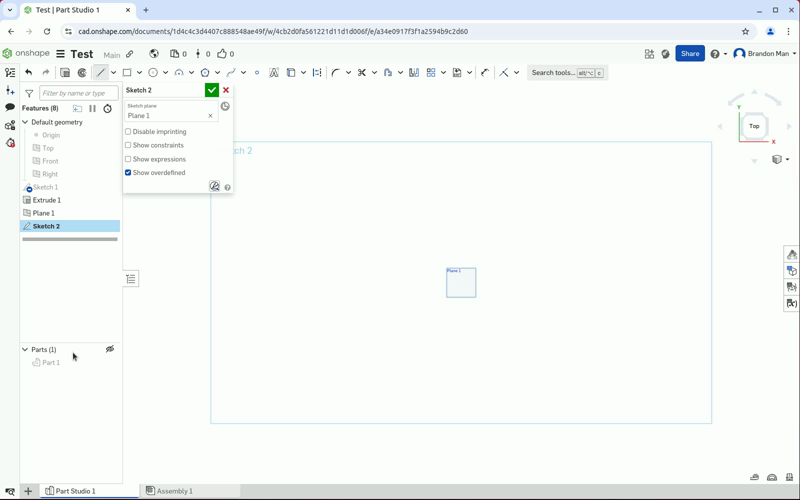
key_down(shift)
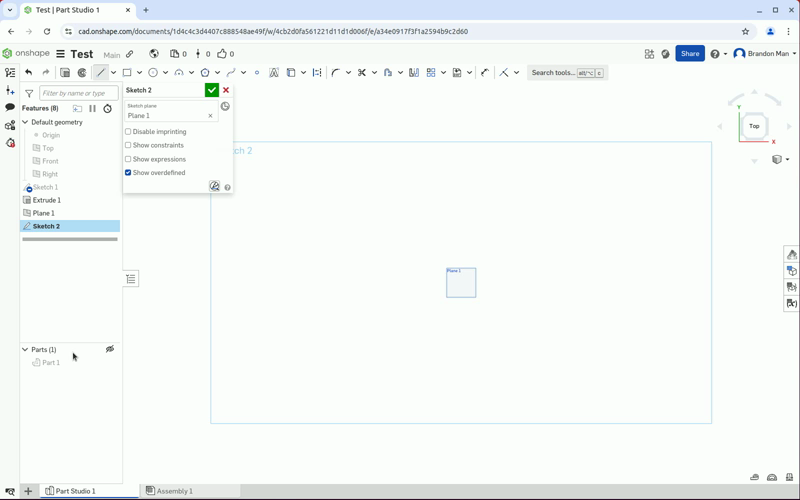
mouse_move(441, 179)
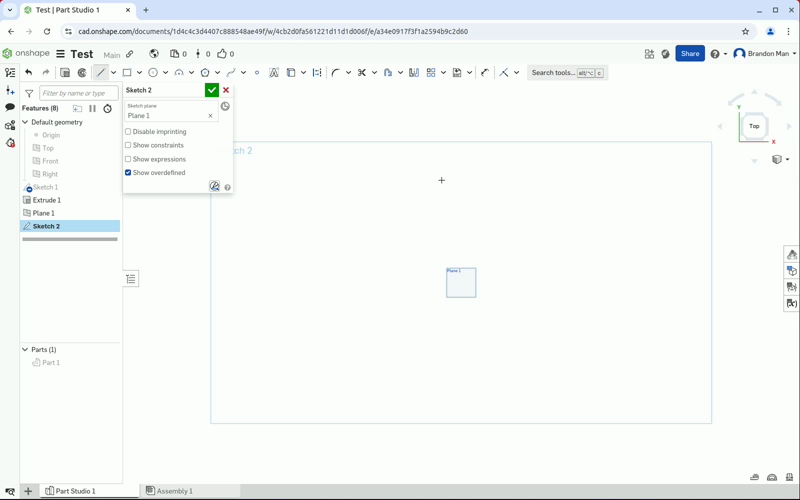
click(441, 179)
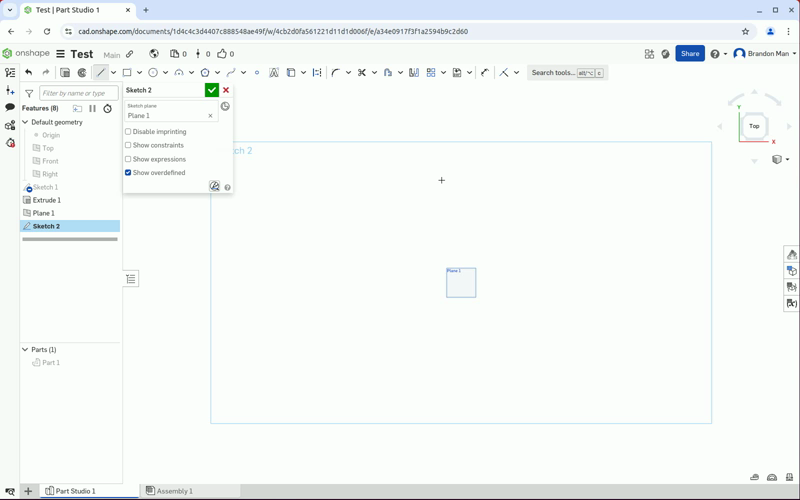
key_up(shift)
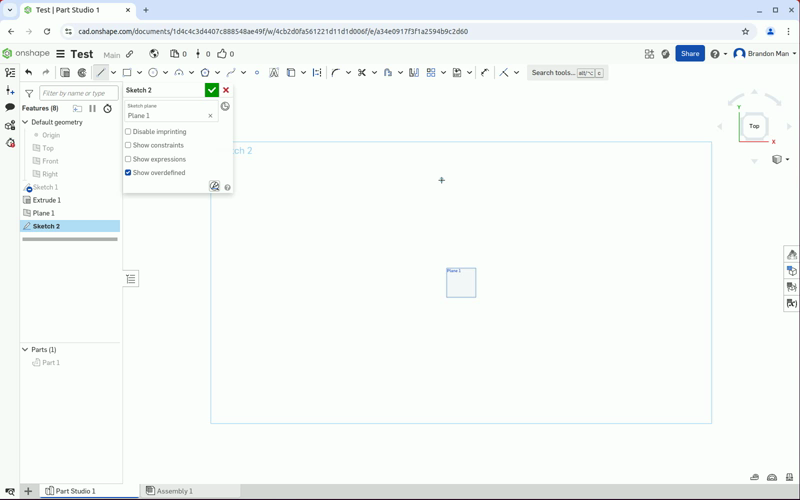
key_down(shift)
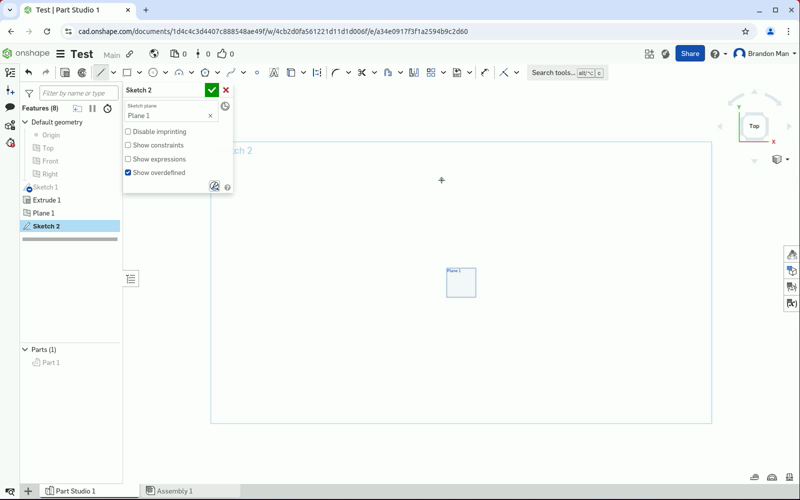
mouse_move(471, 179)
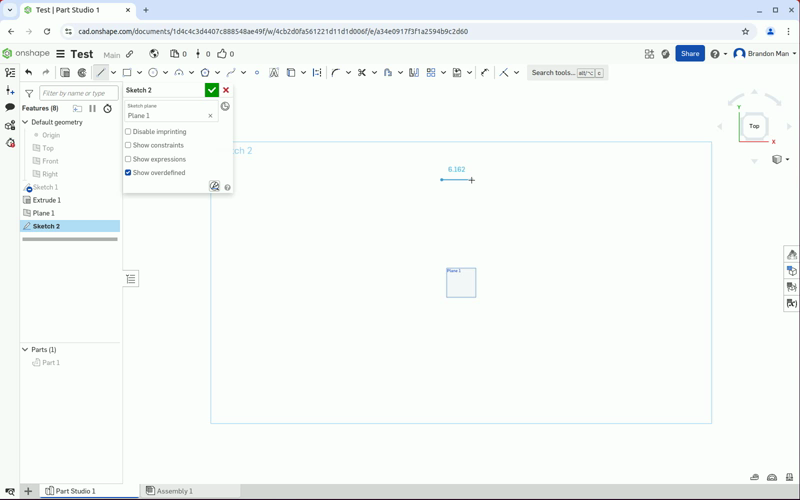
mouse_move(452, 179)
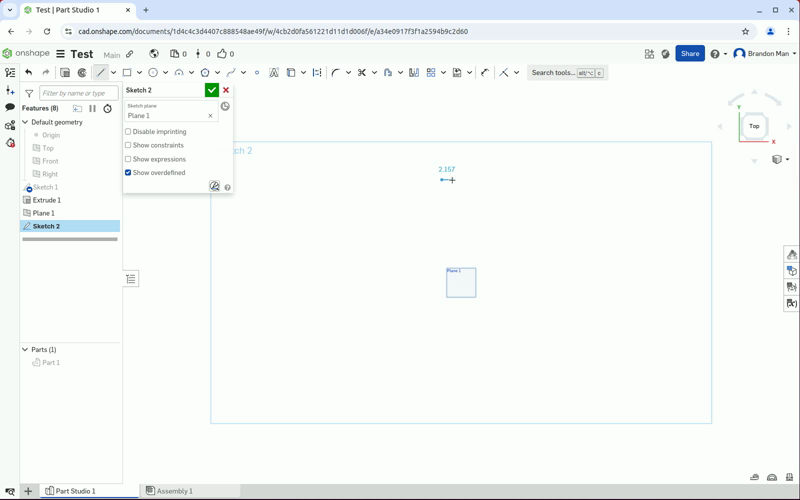
click(452, 179)
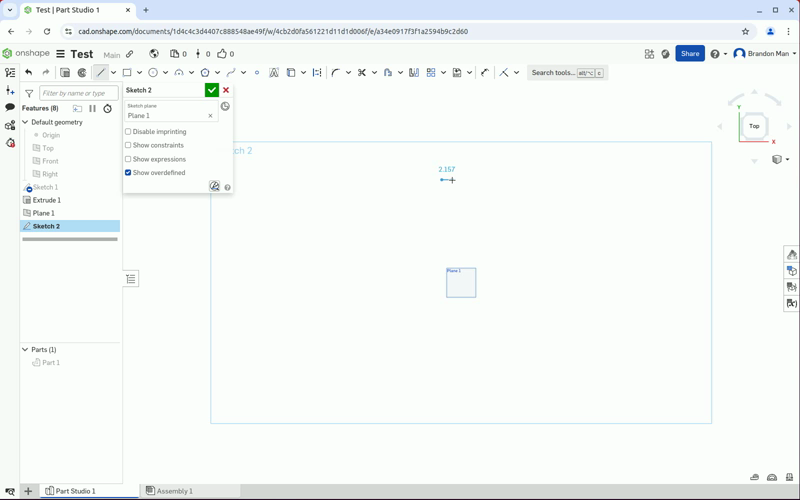
key_up(shift)
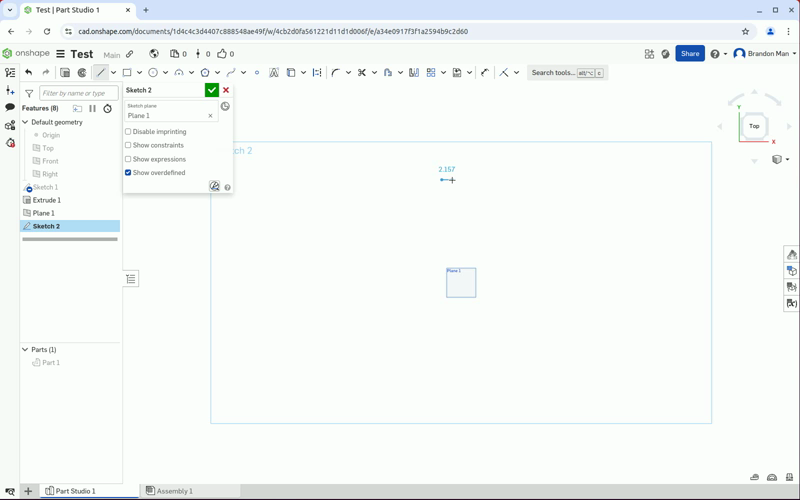
key_down(shift)
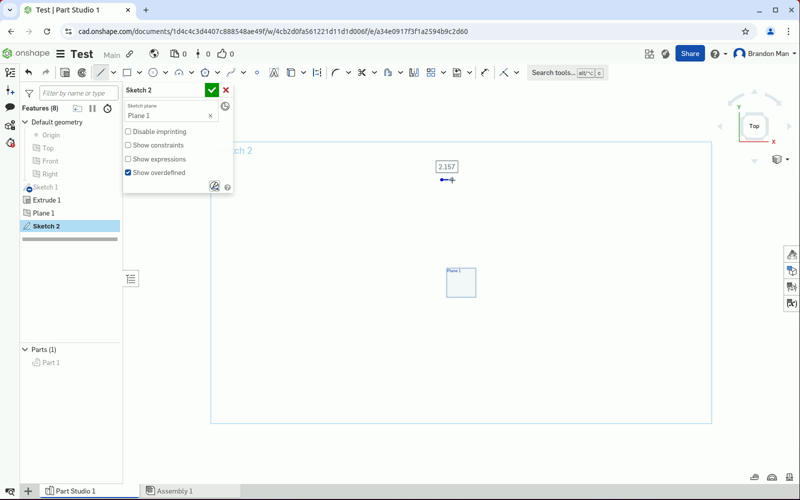
mouse_move(482, 179)
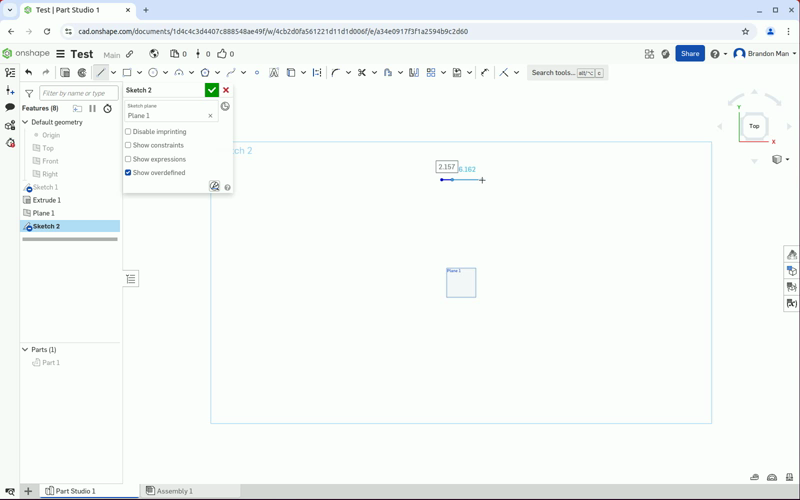
mouse_move(452, 174)
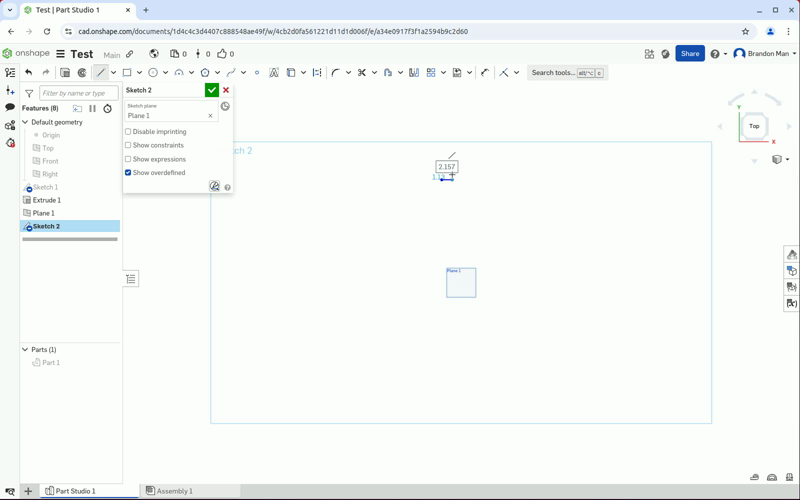
scroll(6)
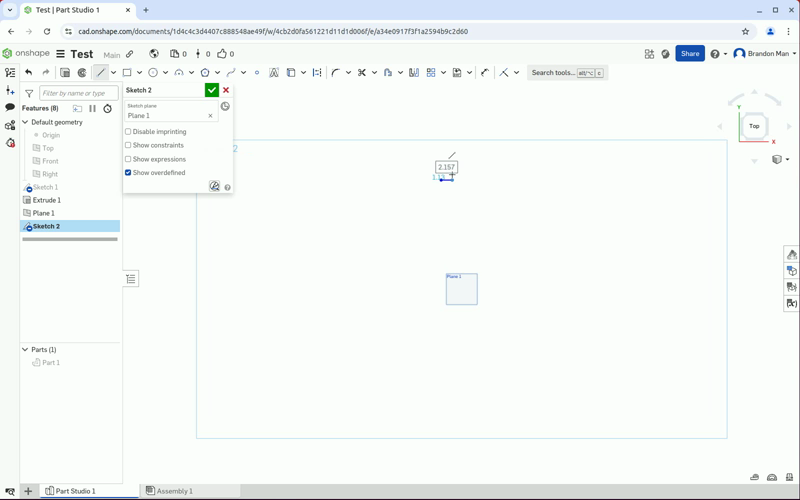
scroll(6)
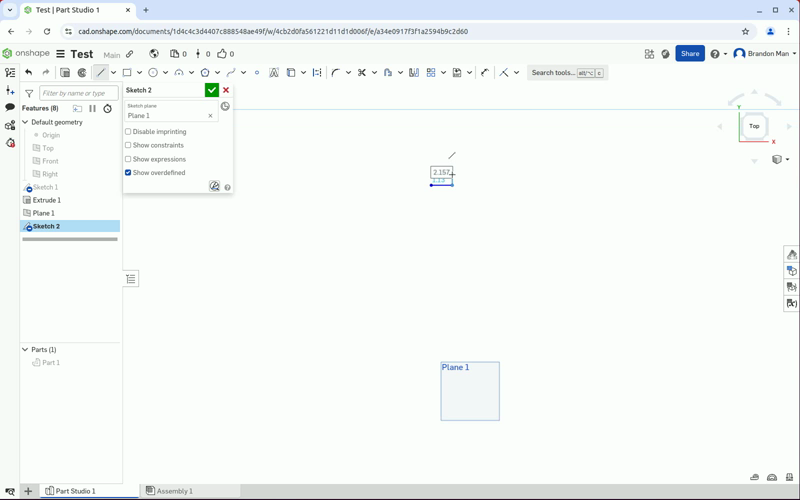
scroll(6)
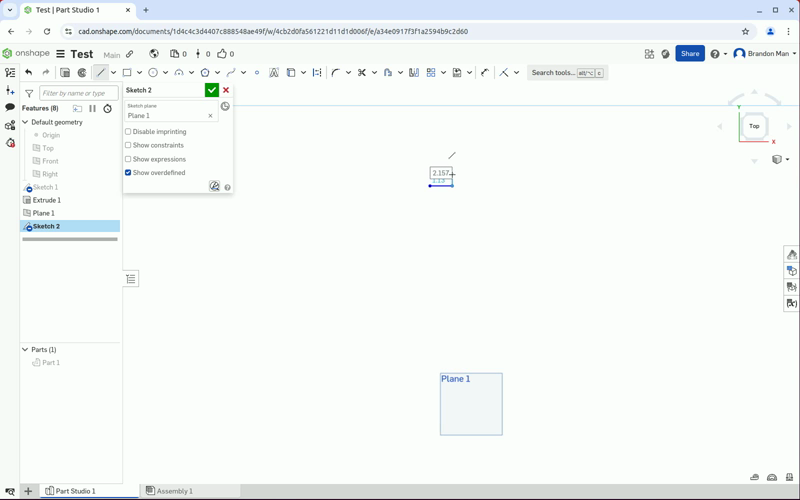
scroll(6)
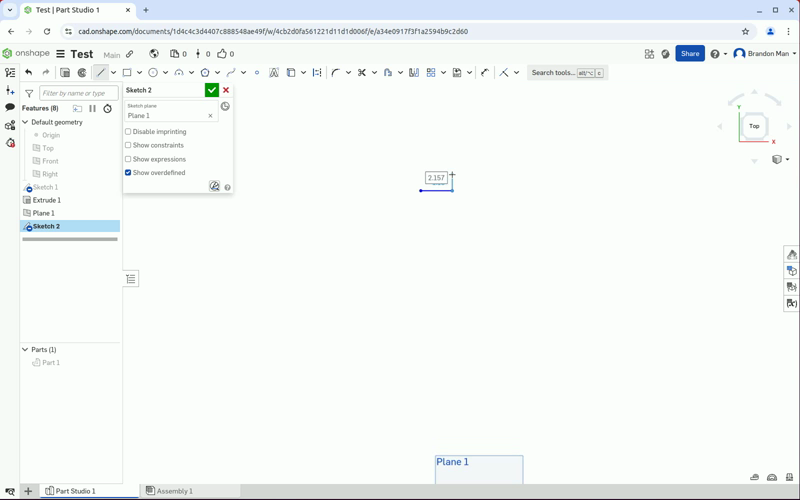
scroll(6)
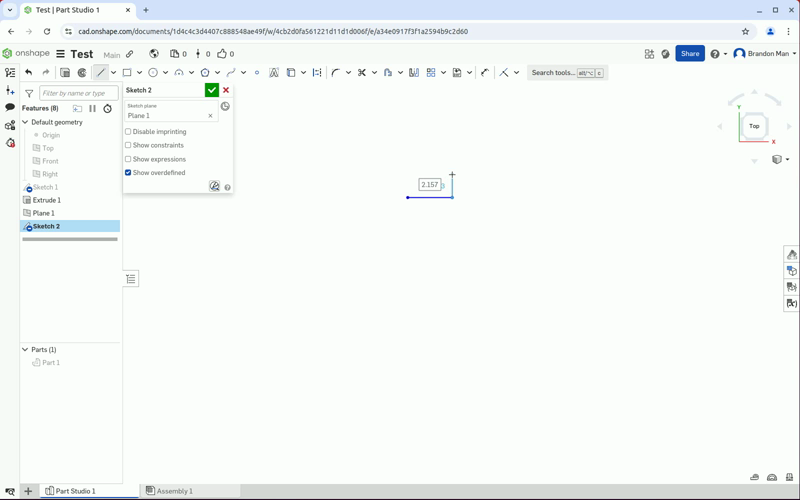
scroll(6)
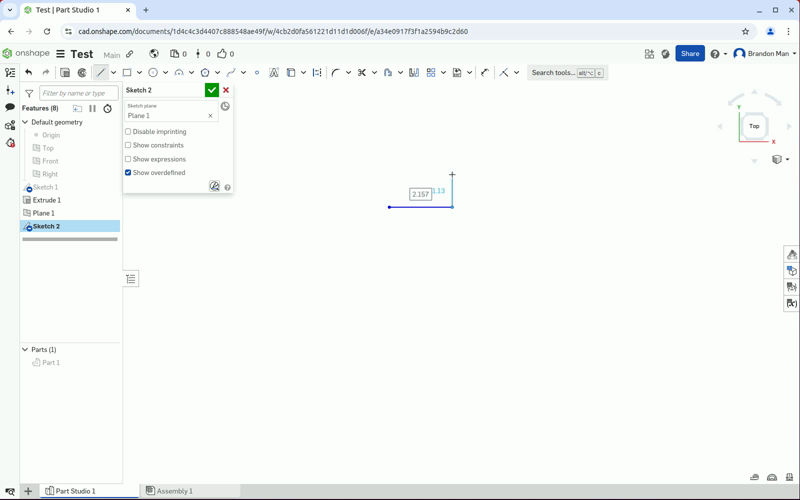
scroll(6)
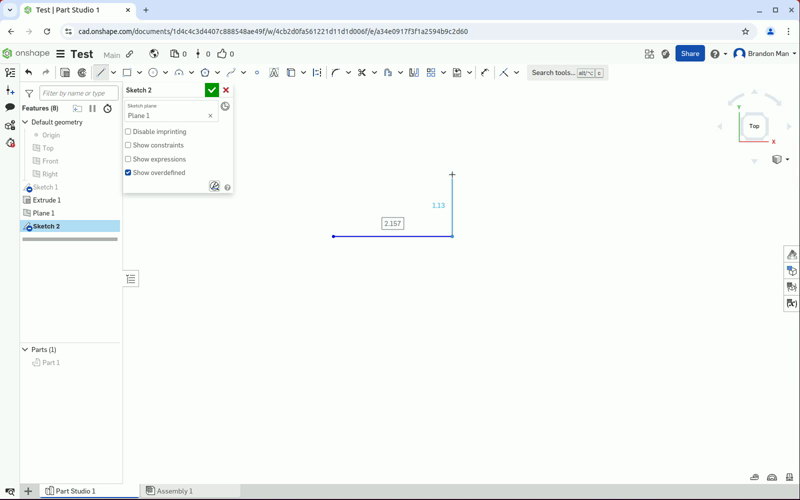
click(452, 174)
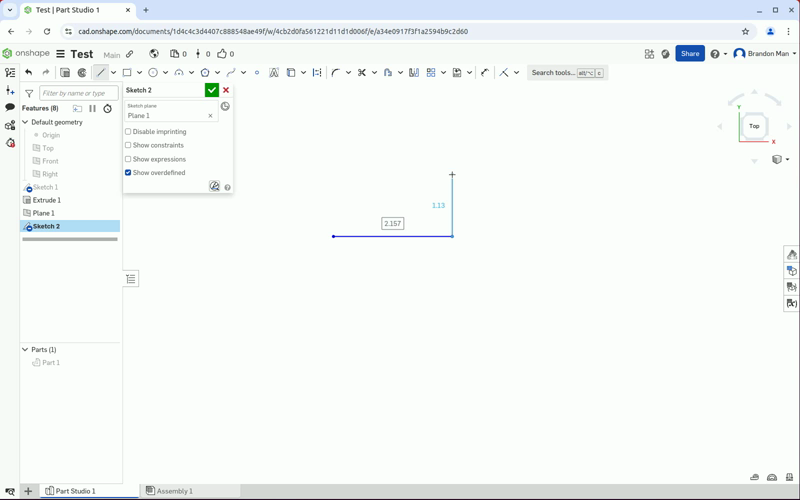
scroll(-6)
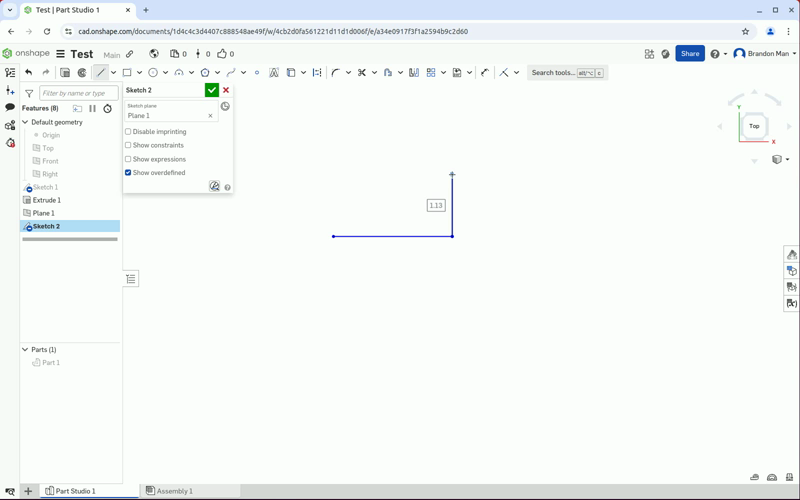
scroll(-6)
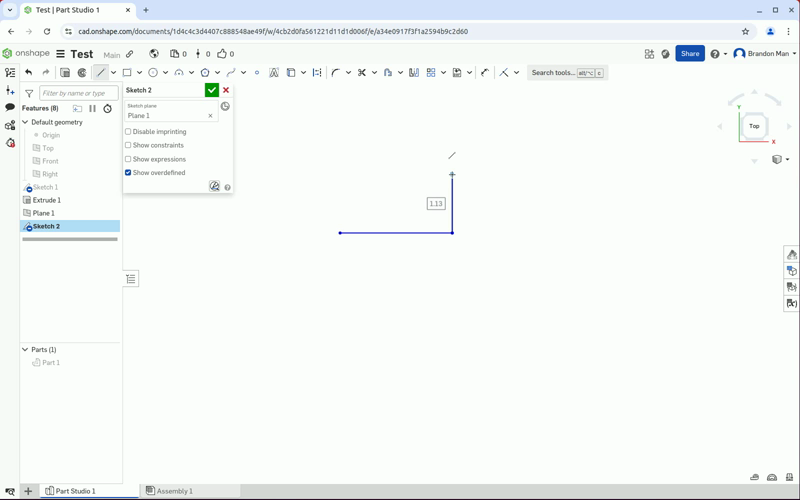
scroll(-6)
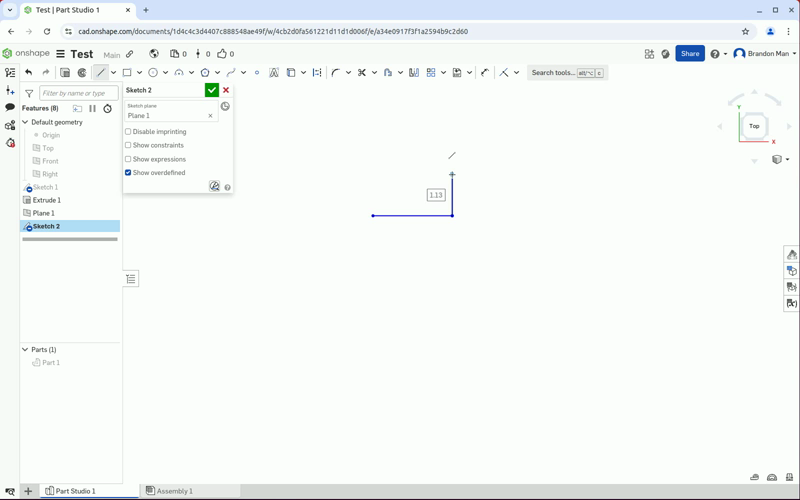
scroll(-6)
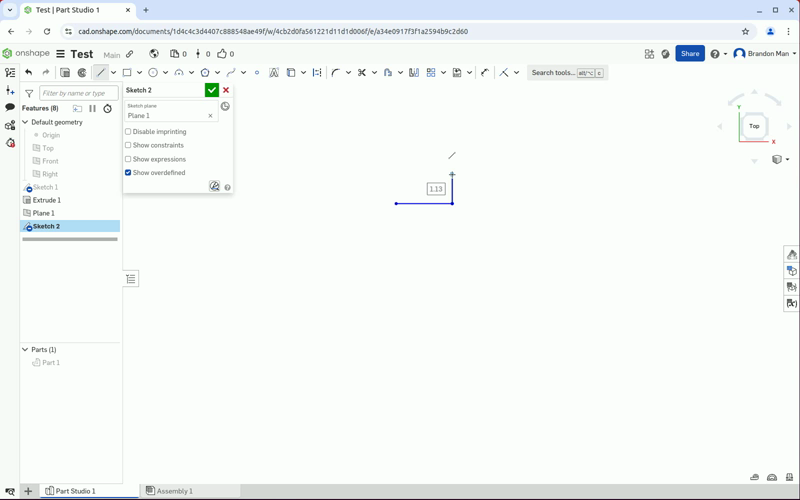
scroll(-6)
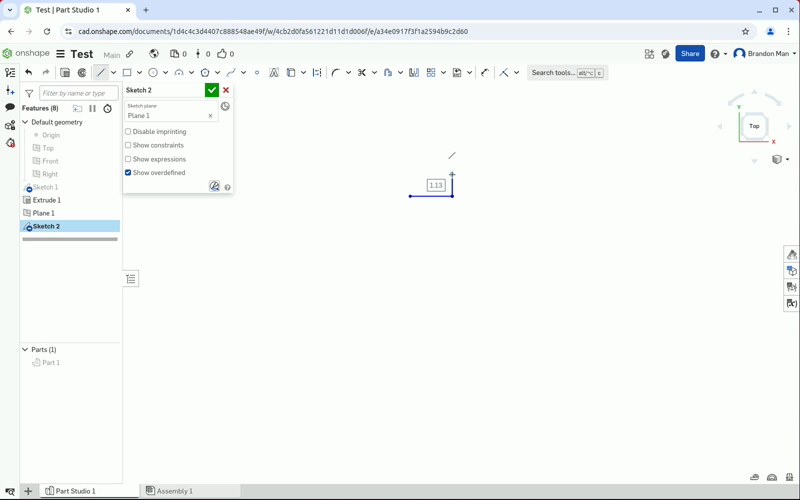
scroll(-6)
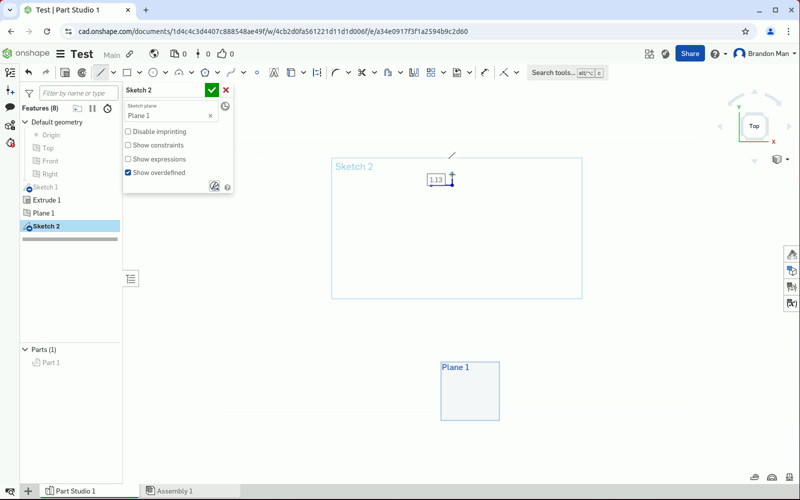
scroll(-6)
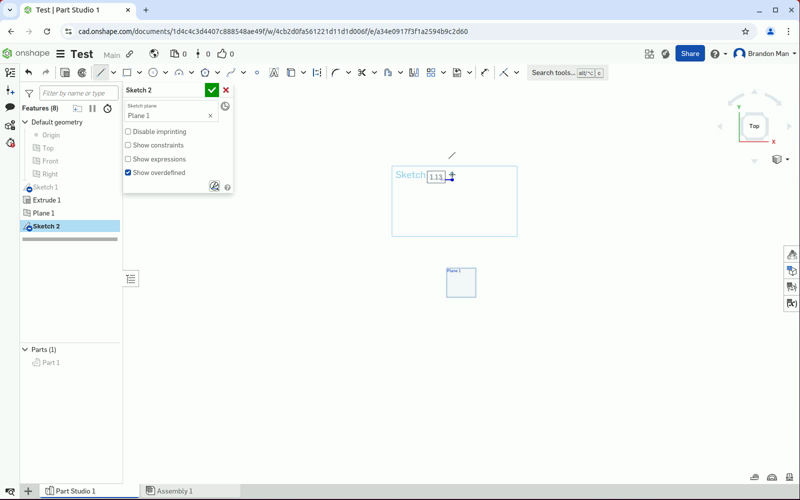
key_up(shift)
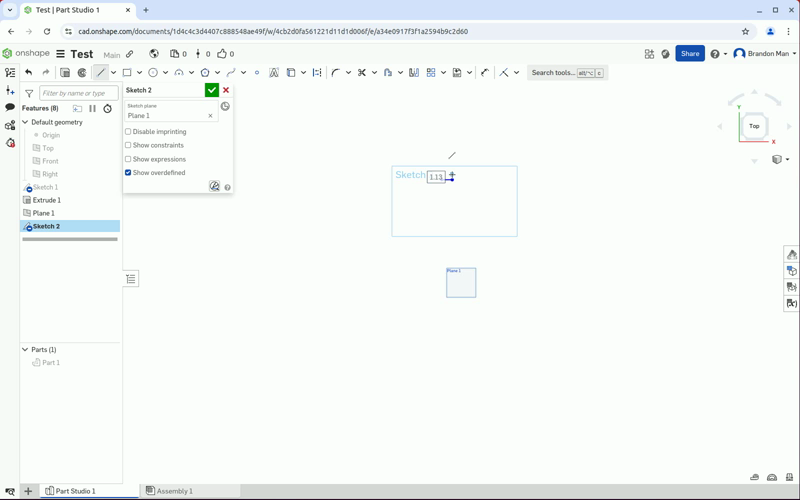
key_down(shift)
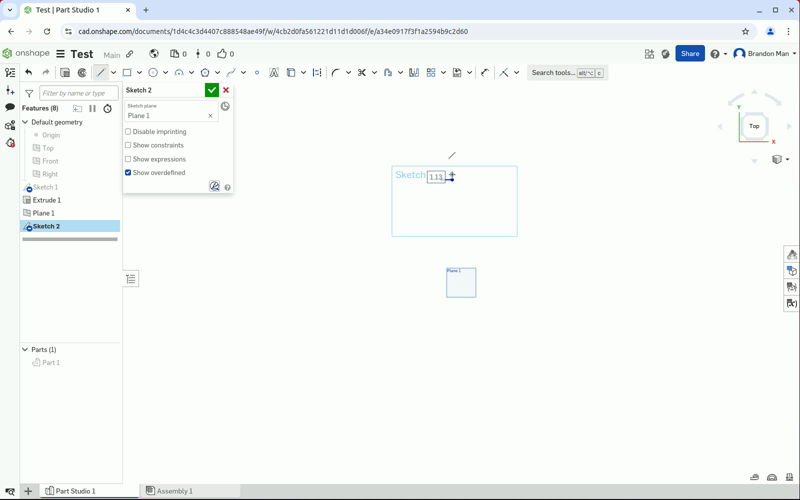
mouse_move(482, 174)
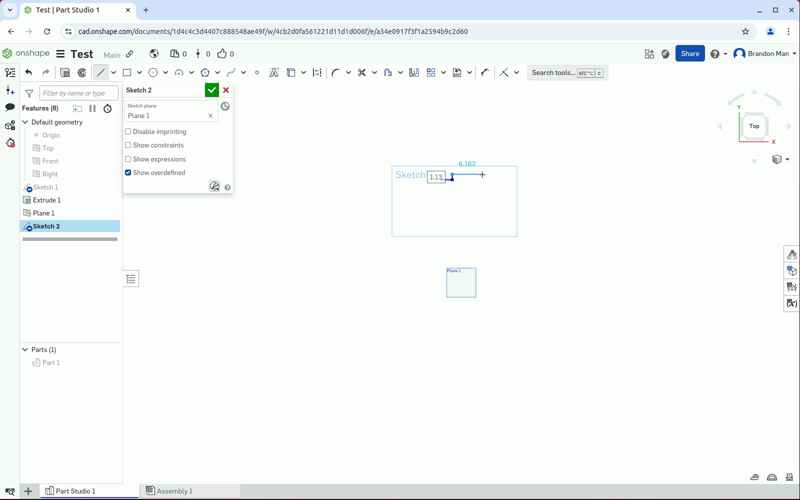
mouse_move(441, 174)
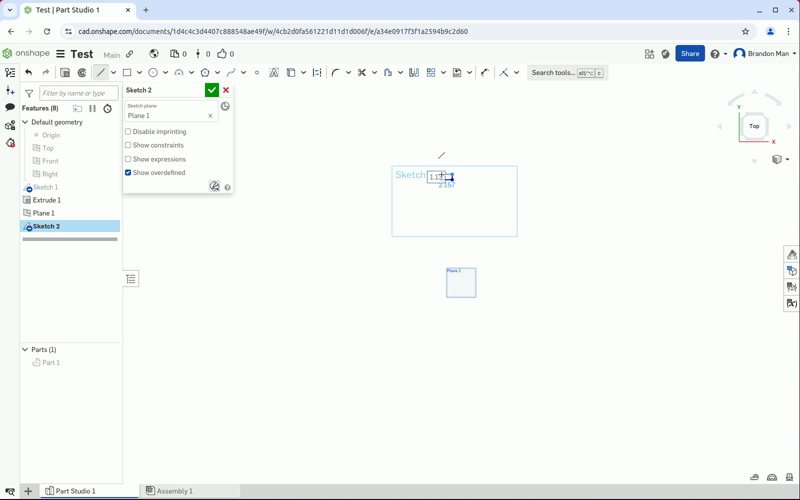
click(441, 174)
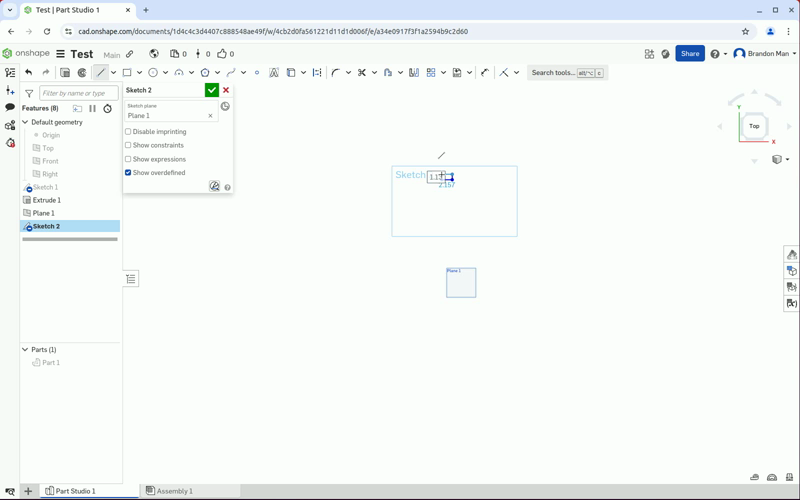
key_up(shift)
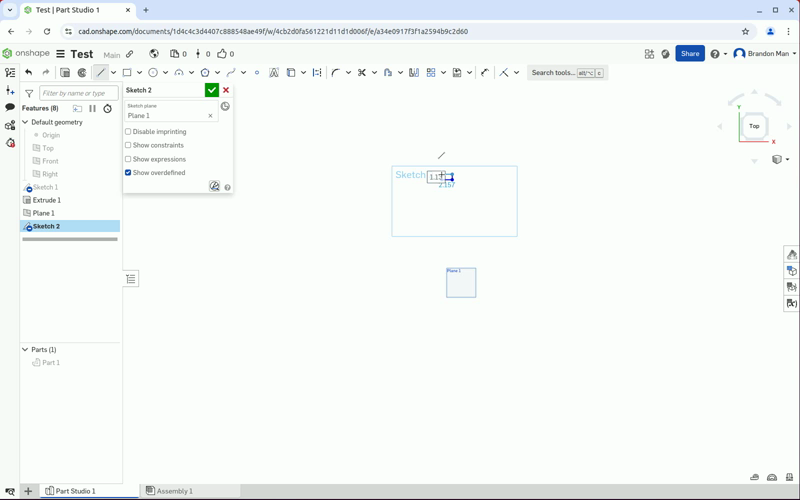
mouse_move(471, 174)
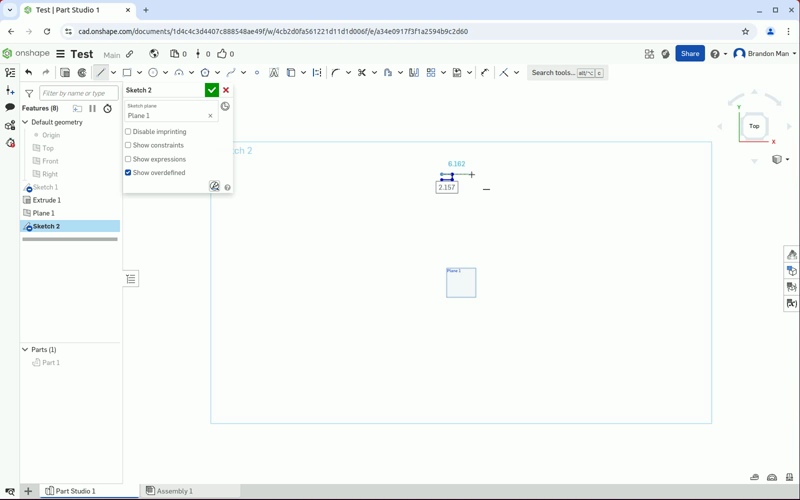
key_down(shift)
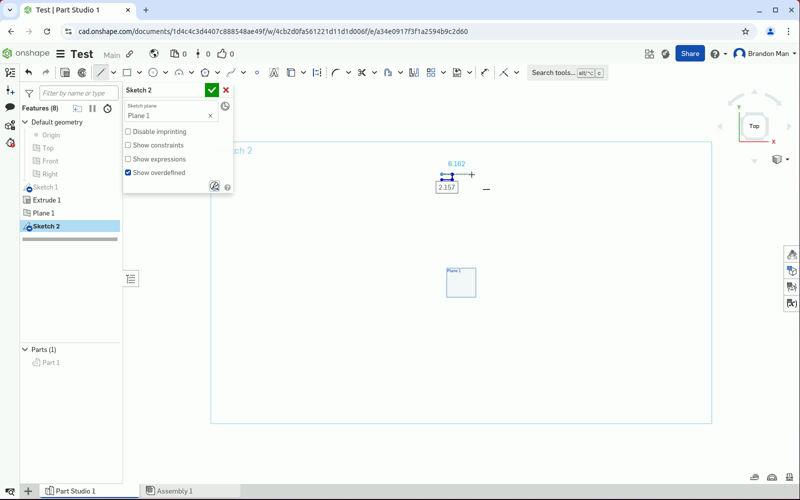
mouse_move(441, 179)
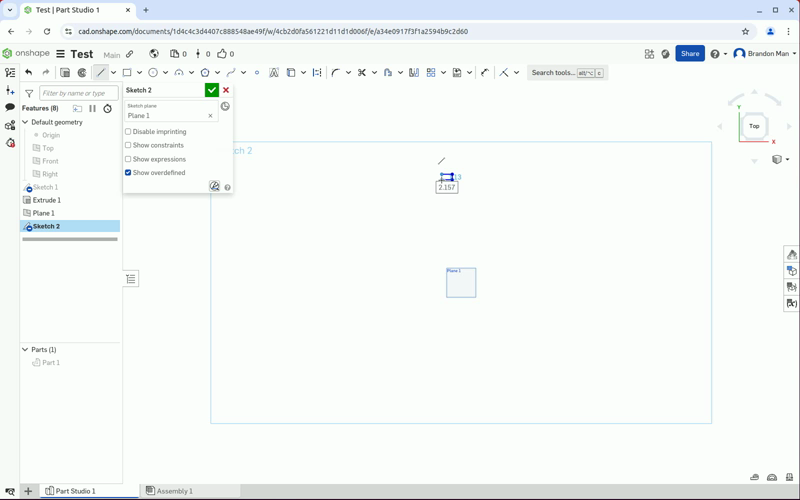
scroll(6)
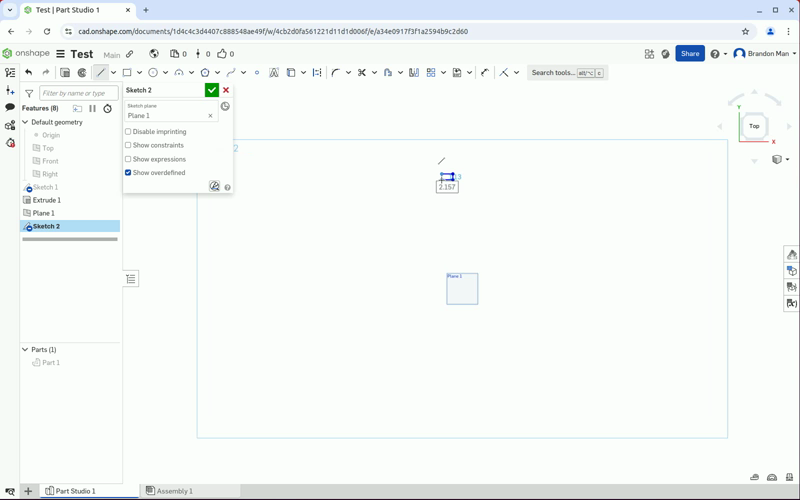
scroll(6)
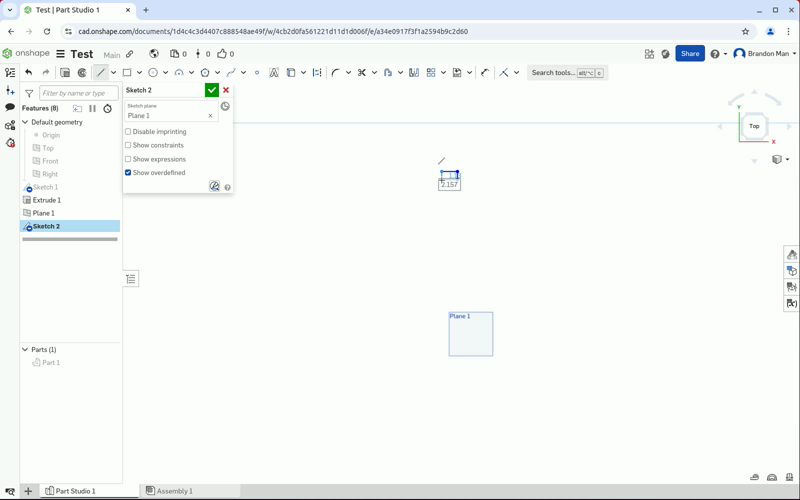
scroll(6)
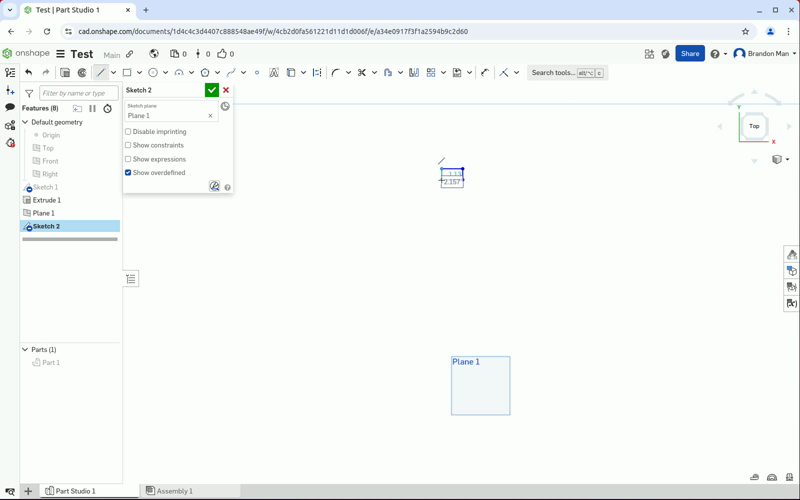
scroll(6)
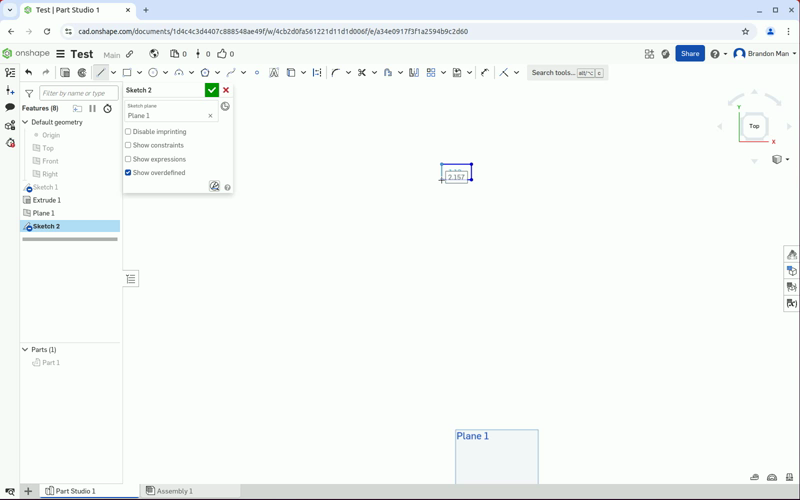
scroll(6)
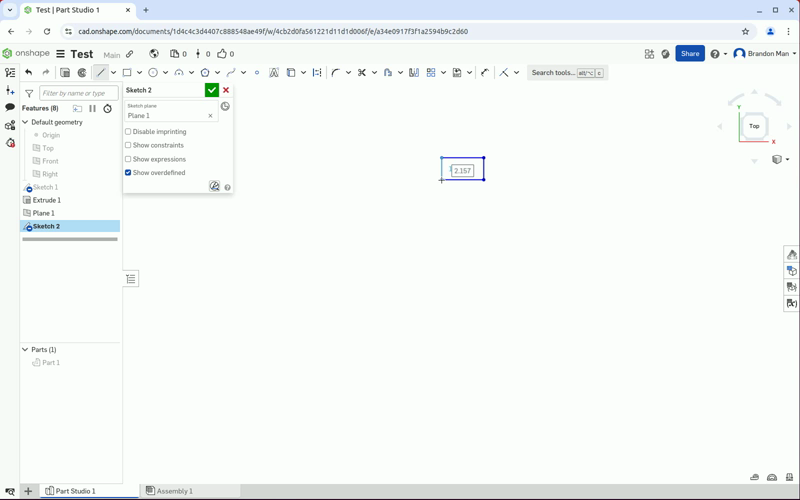
scroll(6)
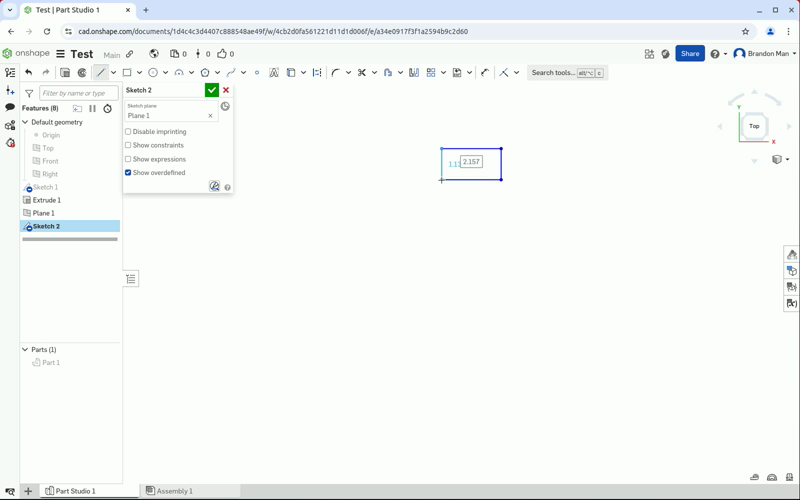
scroll(6)
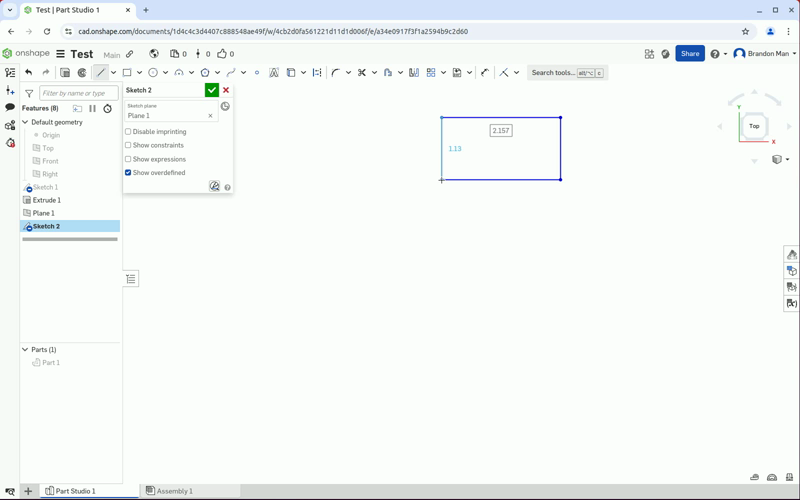
key_up(shift)
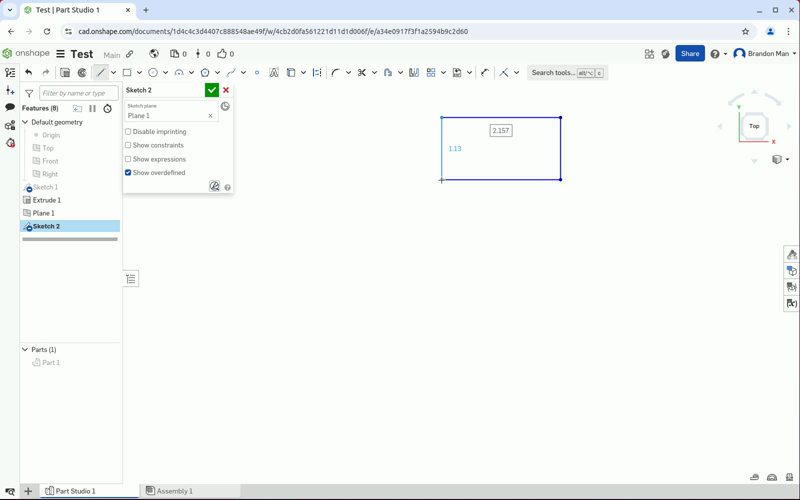
click(441, 179)
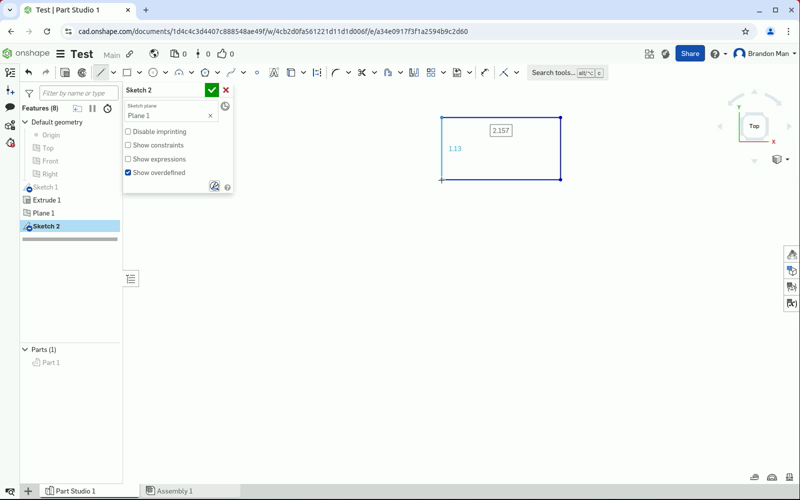
scroll(-6)
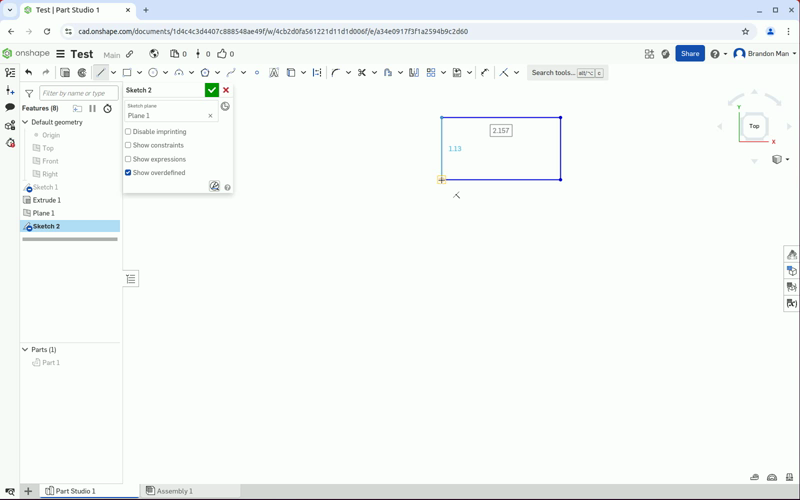
scroll(-6)
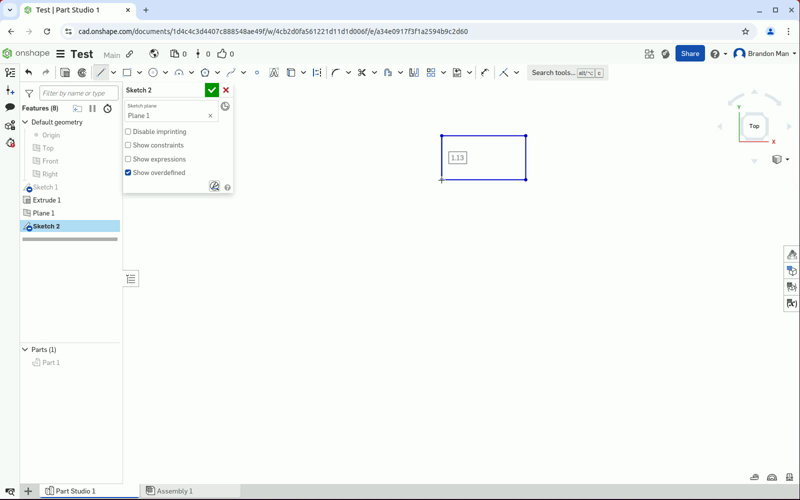
scroll(-6)
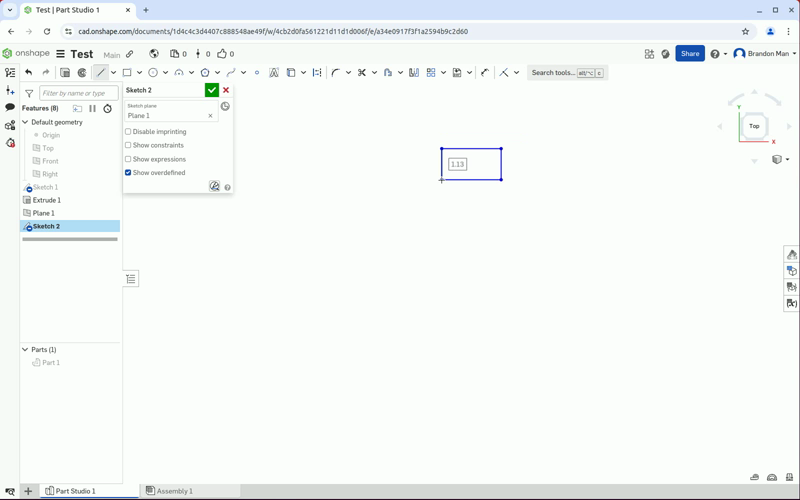
scroll(-6)
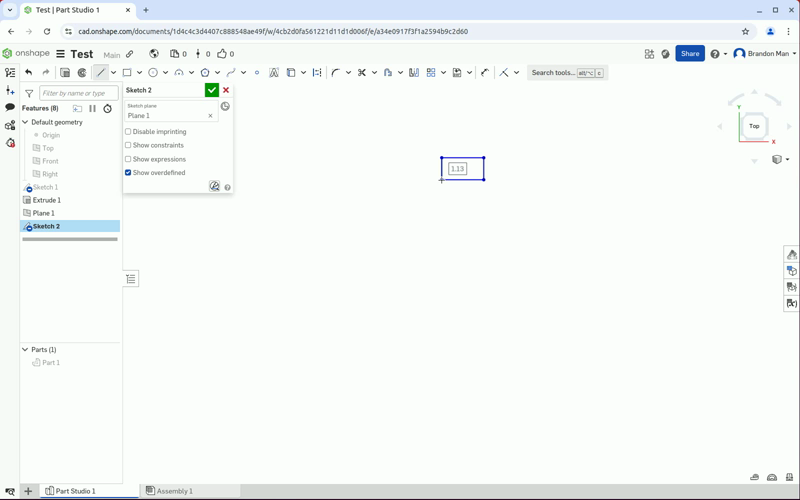
scroll(-6)
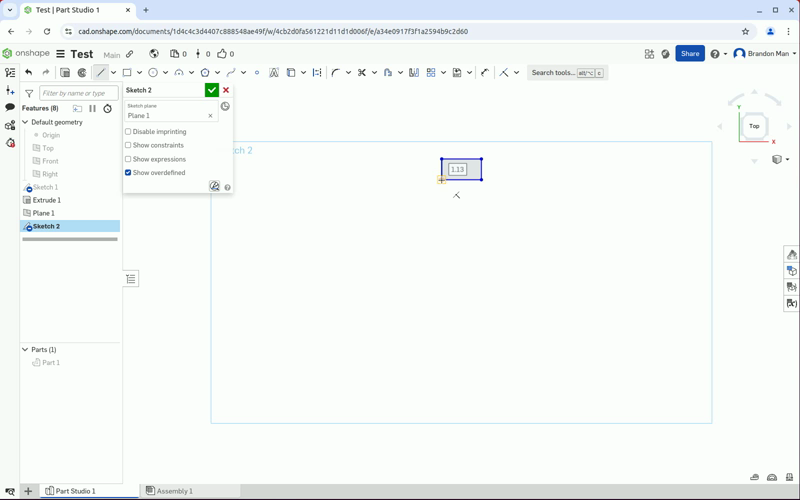
scroll(-6)
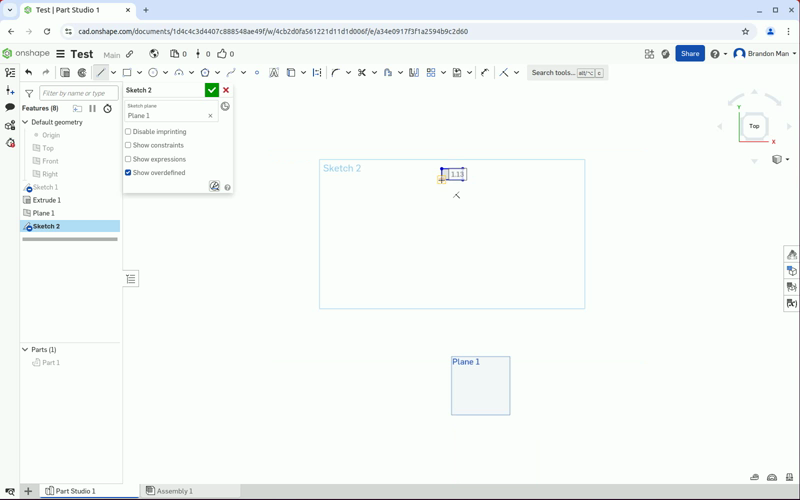
scroll(-6)
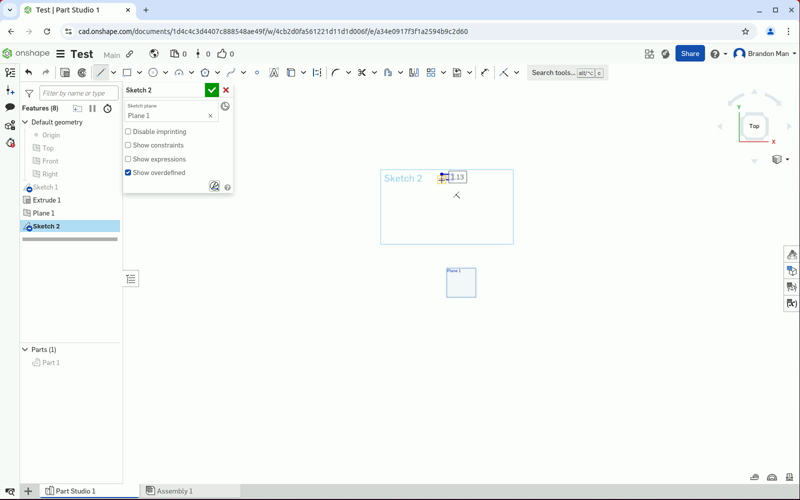
key(esc)
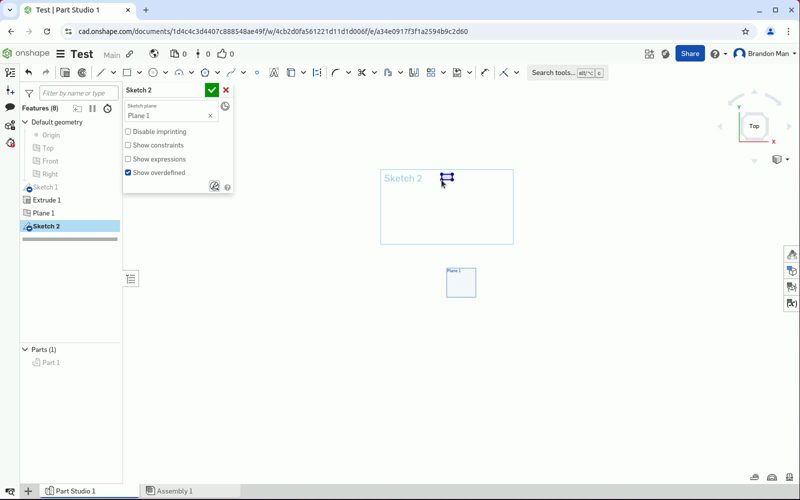
mouse_move(443, 178)
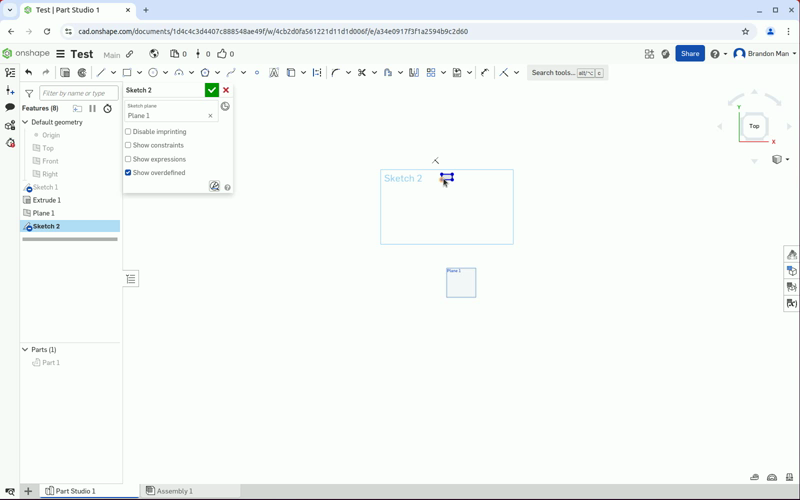
scroll(6)
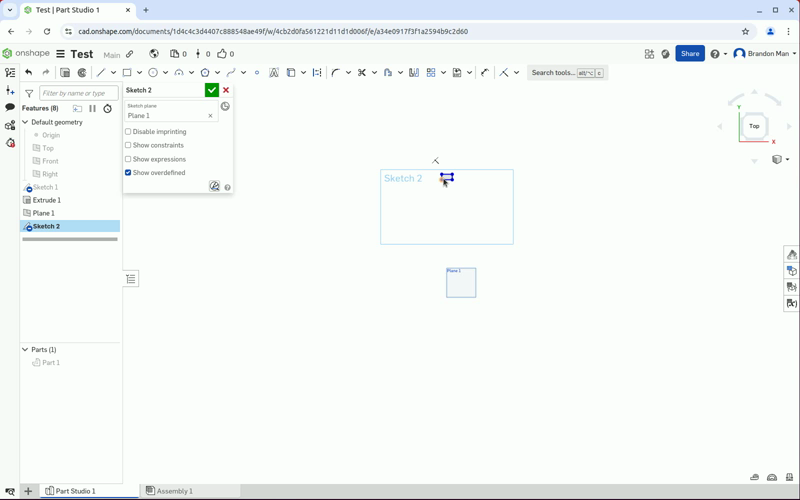
scroll(6)
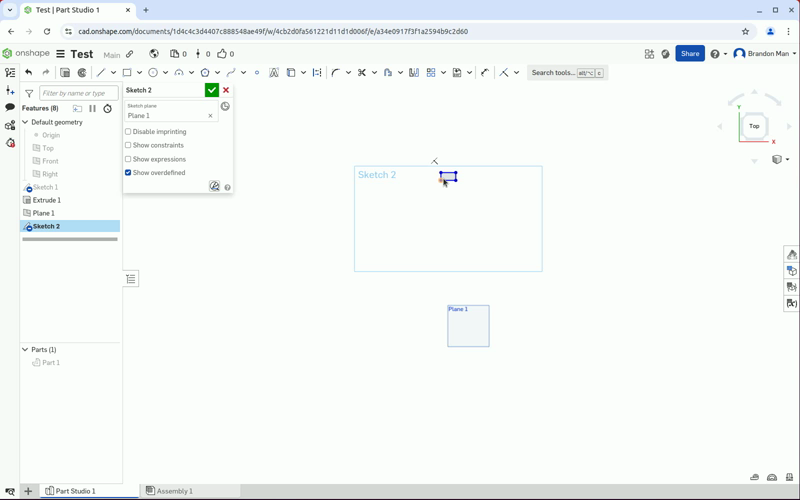
scroll(6)
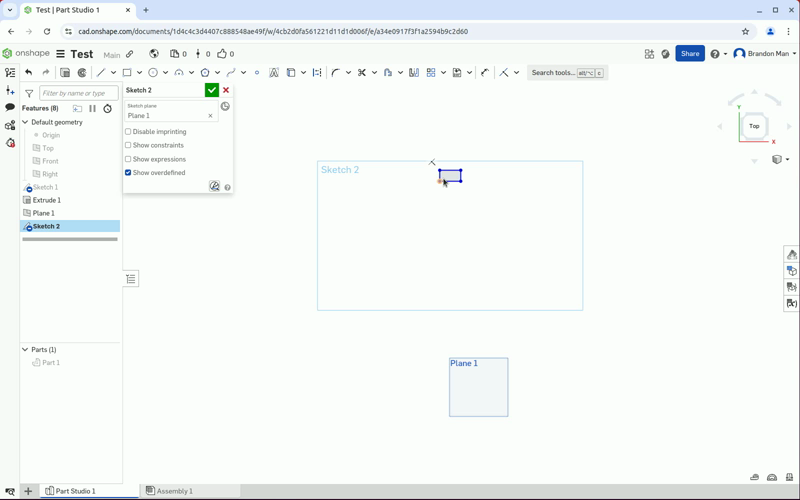
scroll(6)
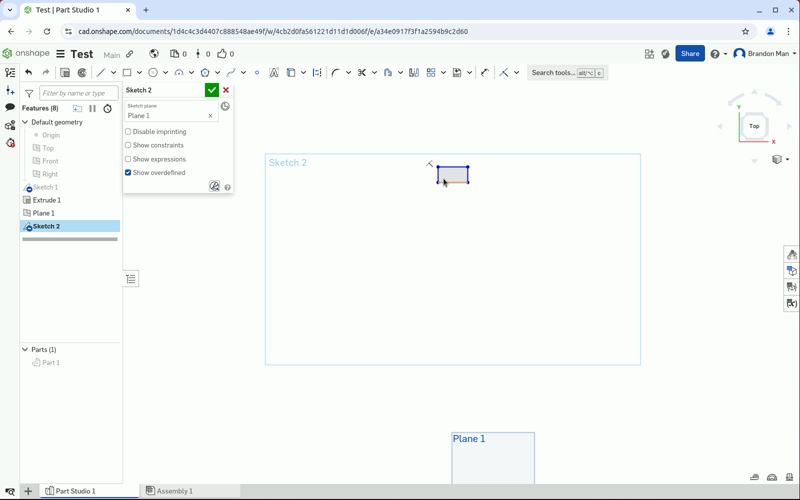
scroll(6)
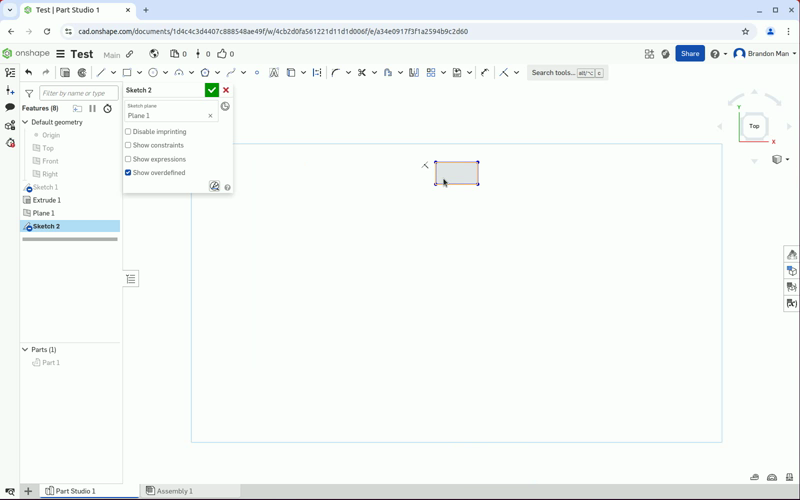
scroll(6)
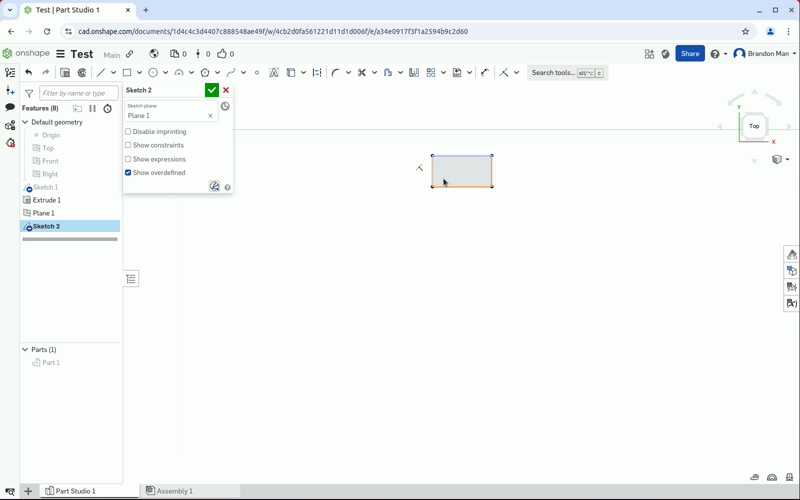
scroll(6)
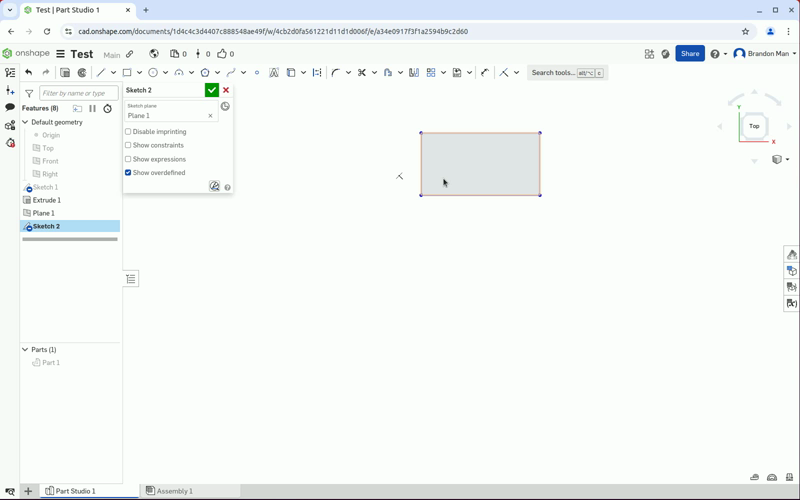
click(443, 178)
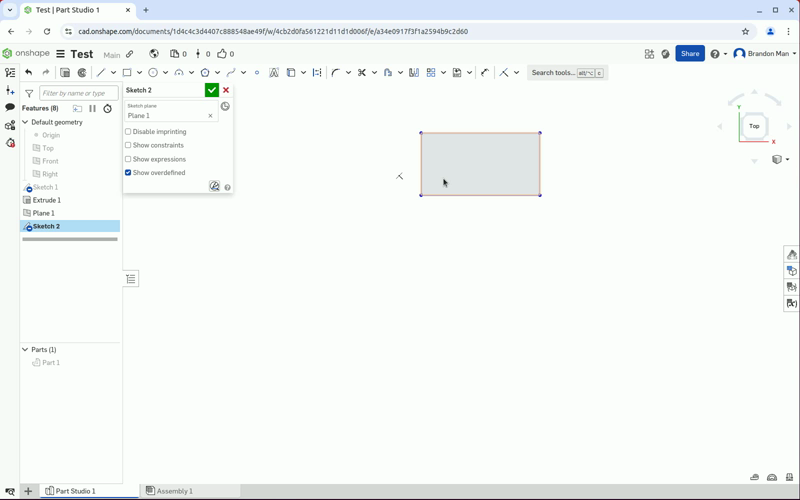
scroll(-6)
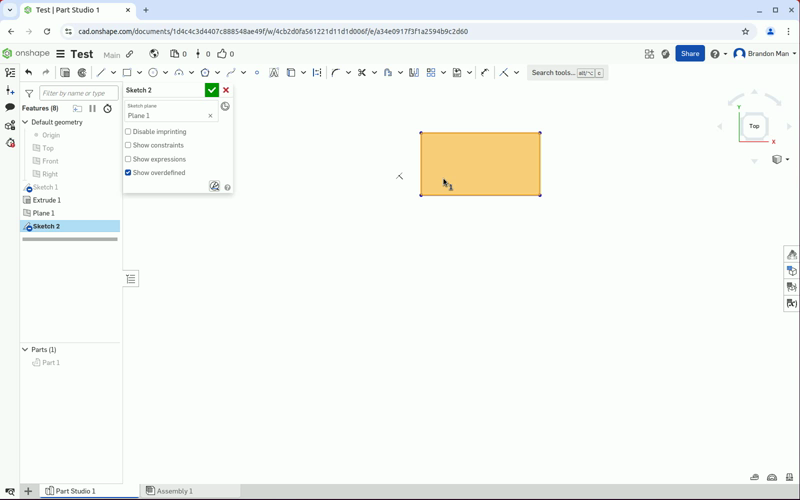
scroll(-6)
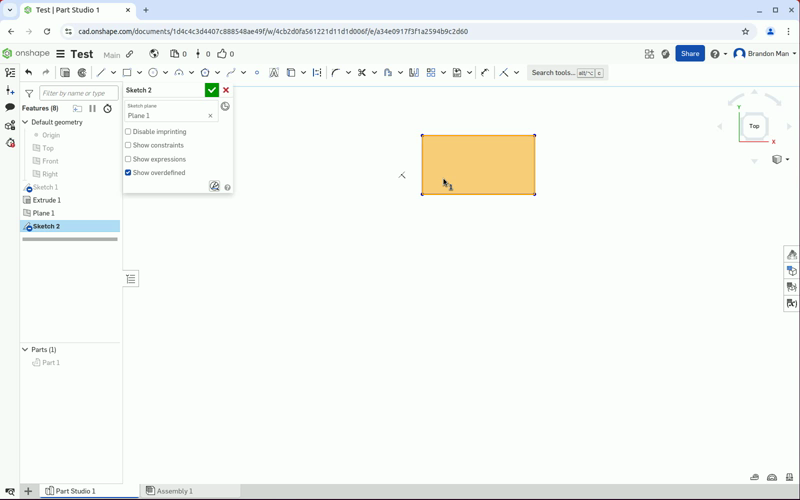
scroll(-6)
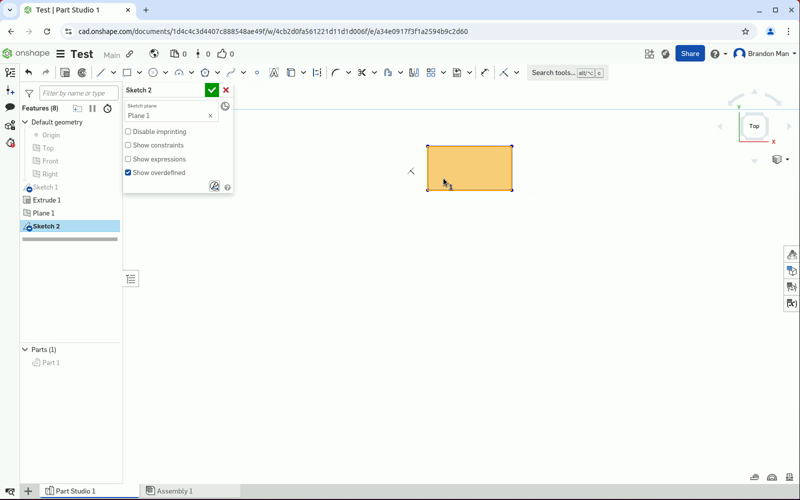
scroll(-6)
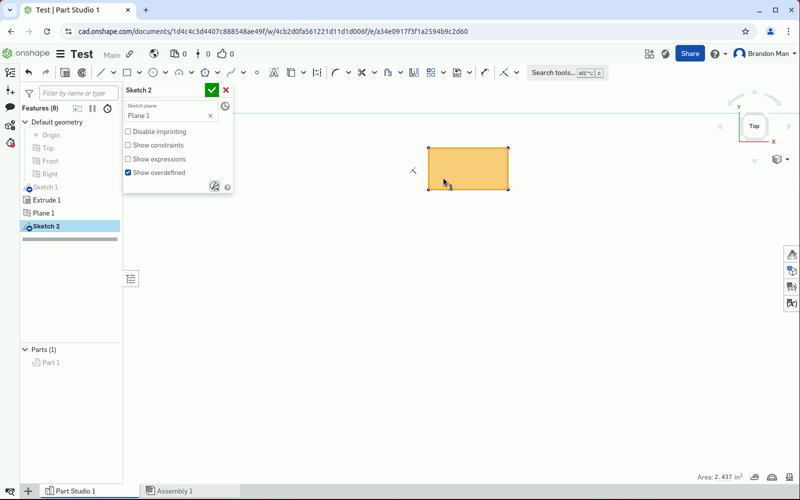
scroll(-6)
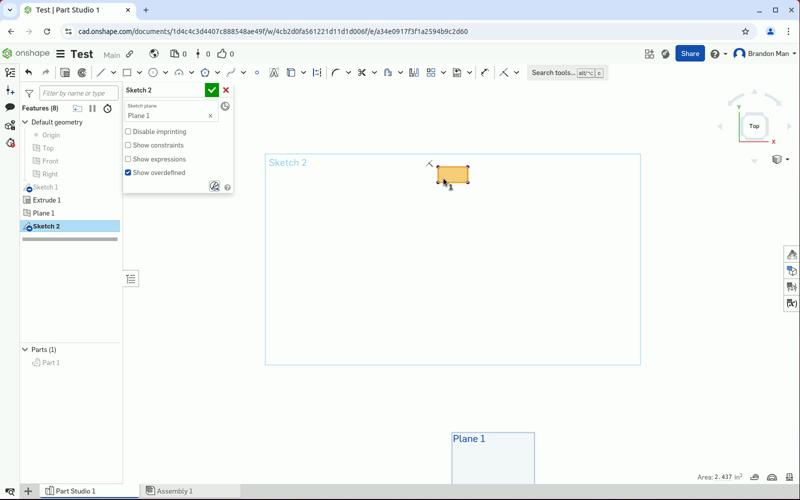
scroll(-6)
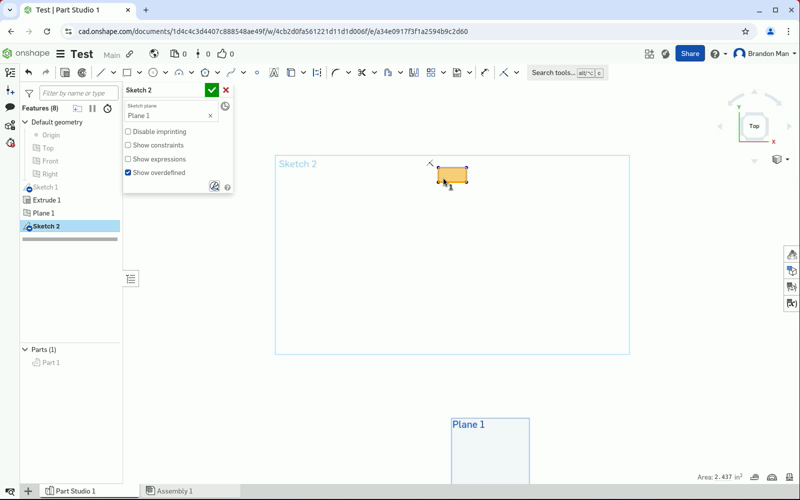
scroll(-6)
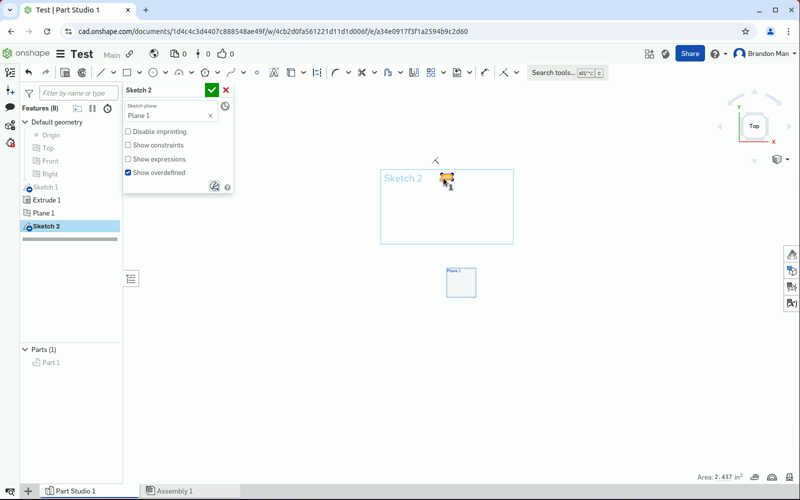
mouse_move(73, 352)
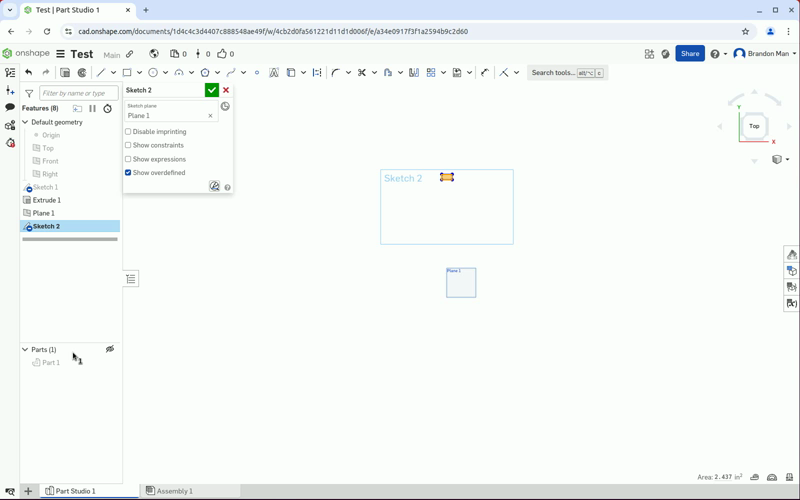
key(shift+y)
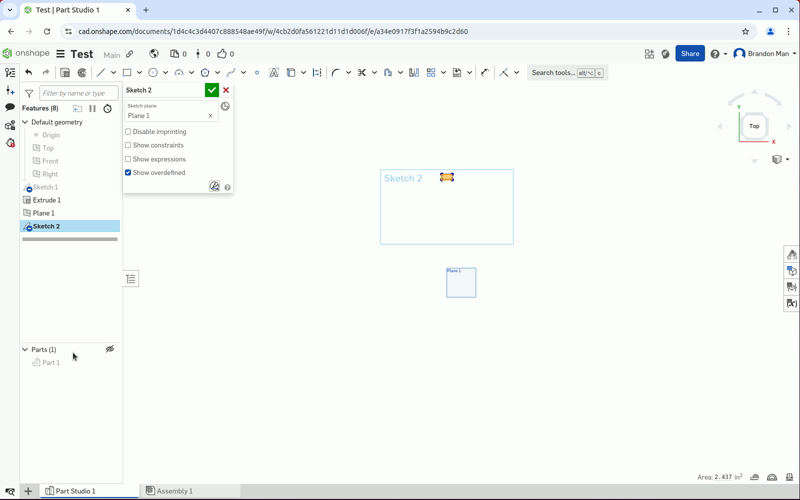
key(shift+e)
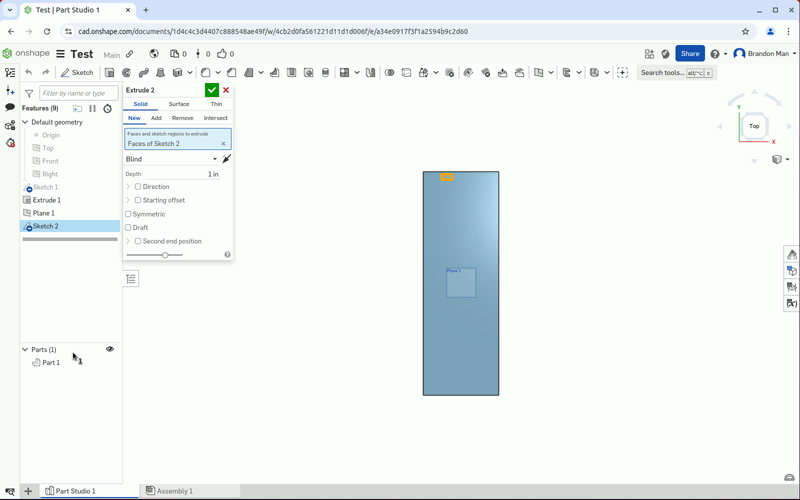
mouse_move(143, 106)
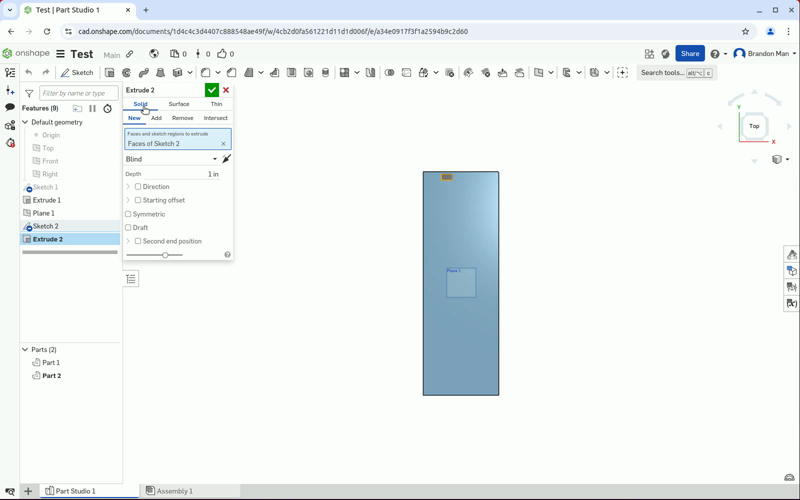
click(143, 106)
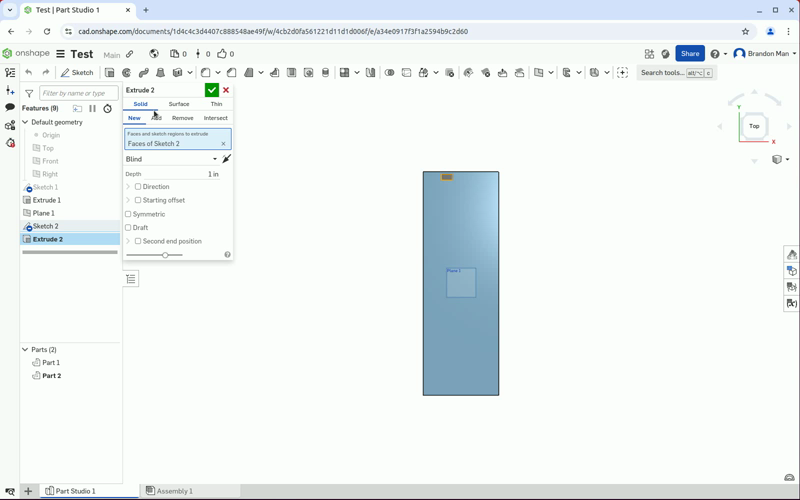
mouse_move(186, 120)
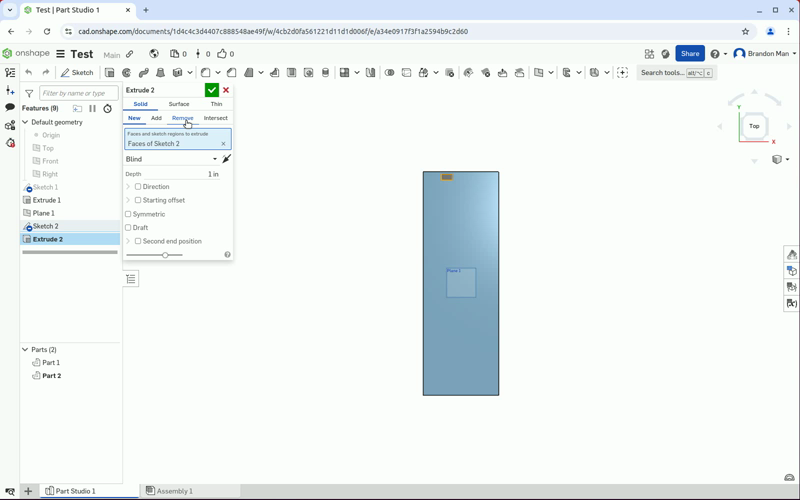
click(186, 120)
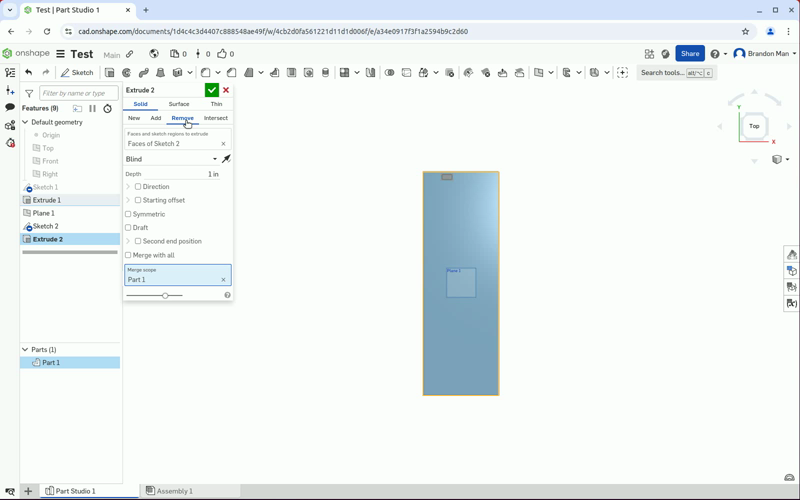
key(tab, 4)
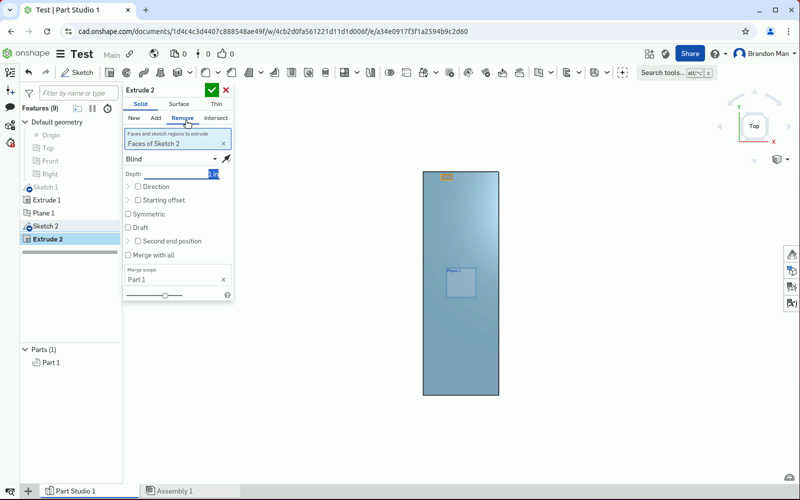
text(3.851)
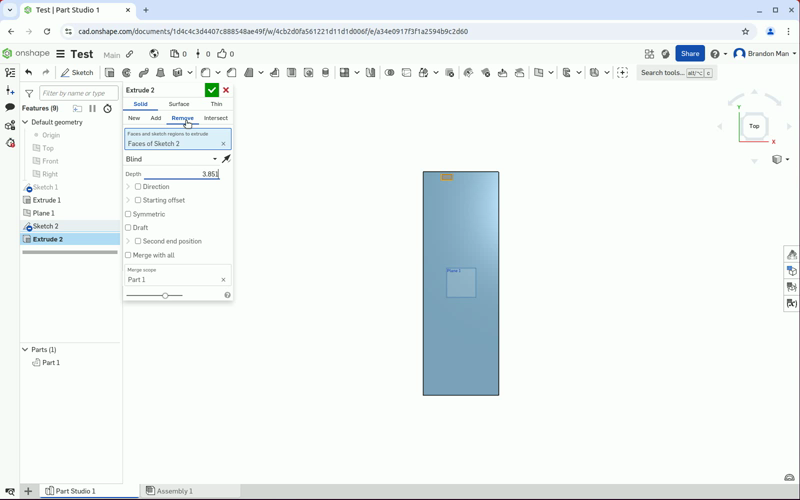
key(tab, 6)
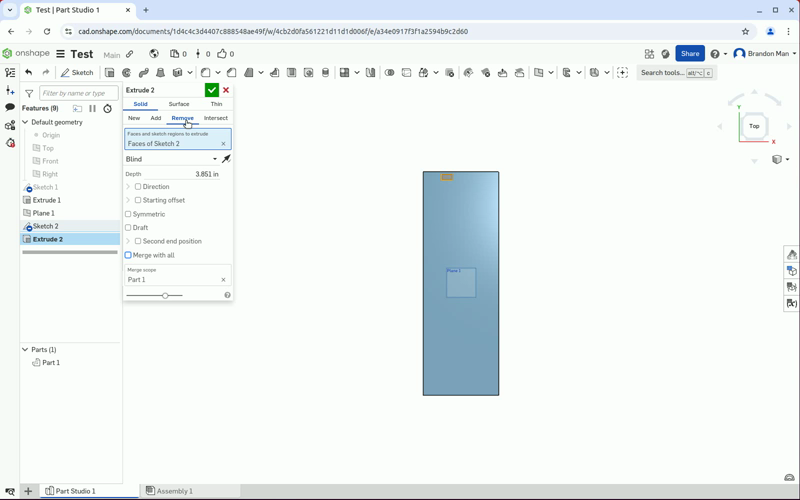
key(space)
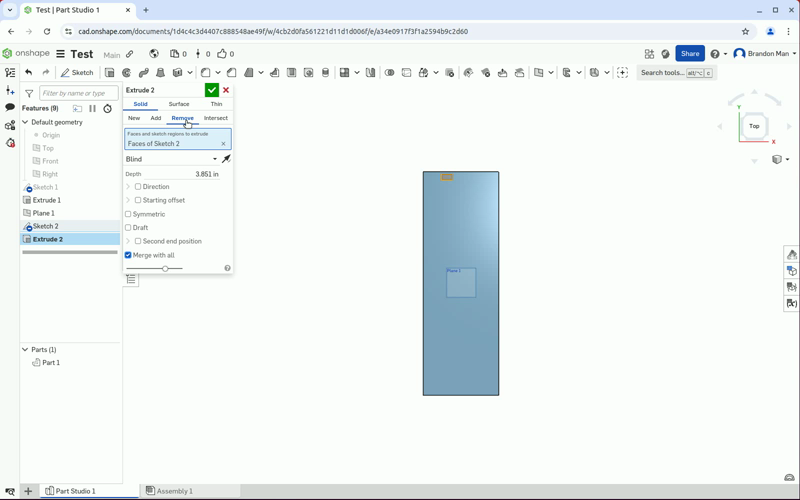
key(enter)
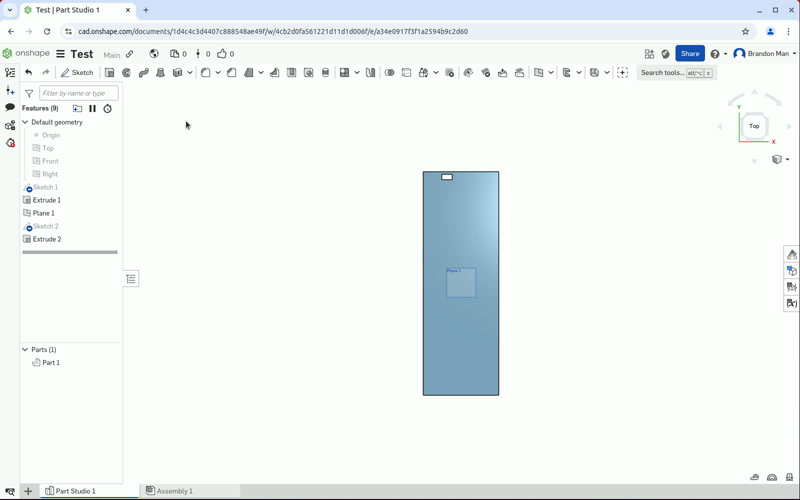
key(shift+h)
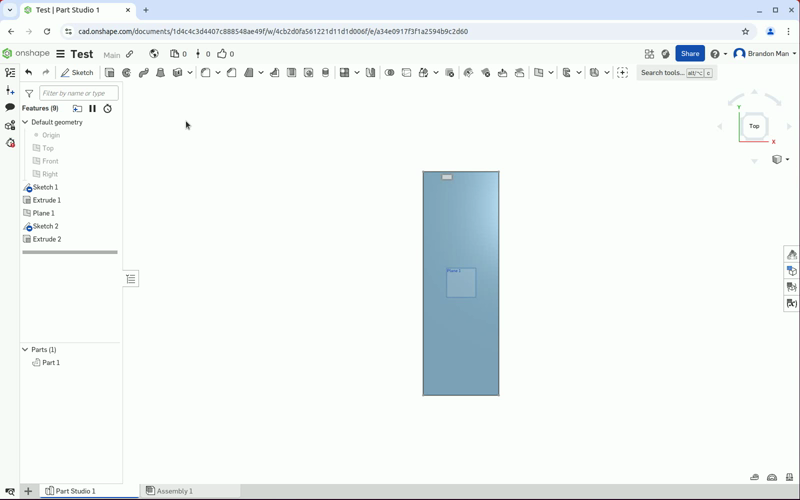
key(shift+h)
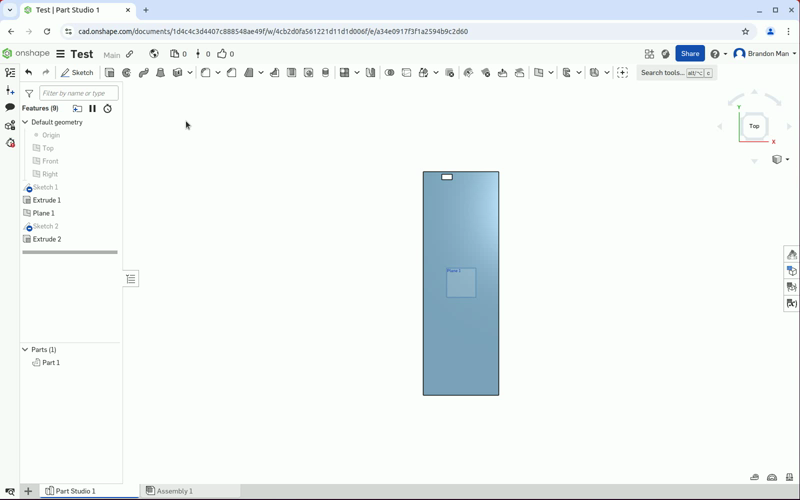
mouse_move(73, 189)
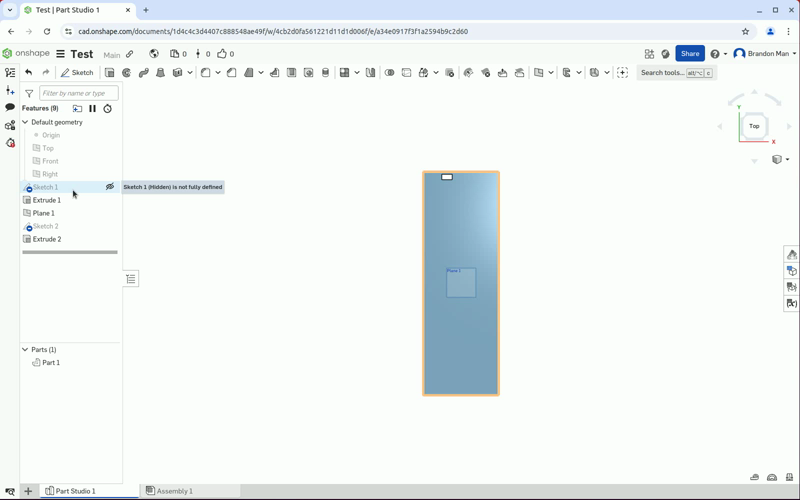
click(73, 189)
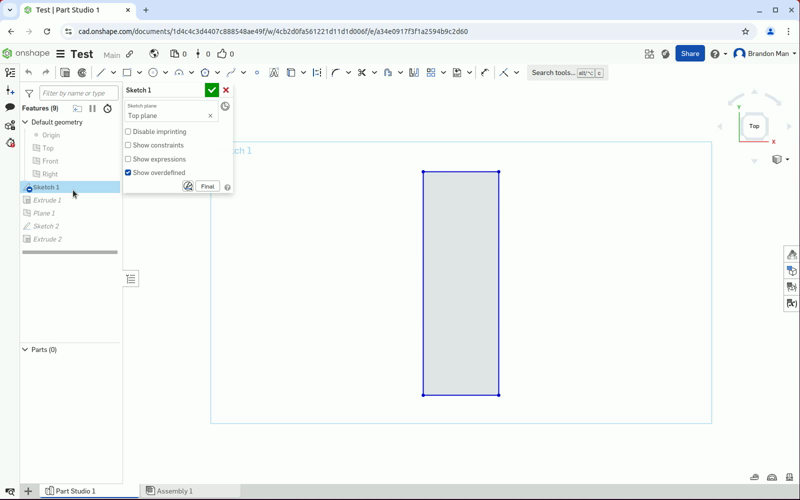
mouse_move(229, 92)
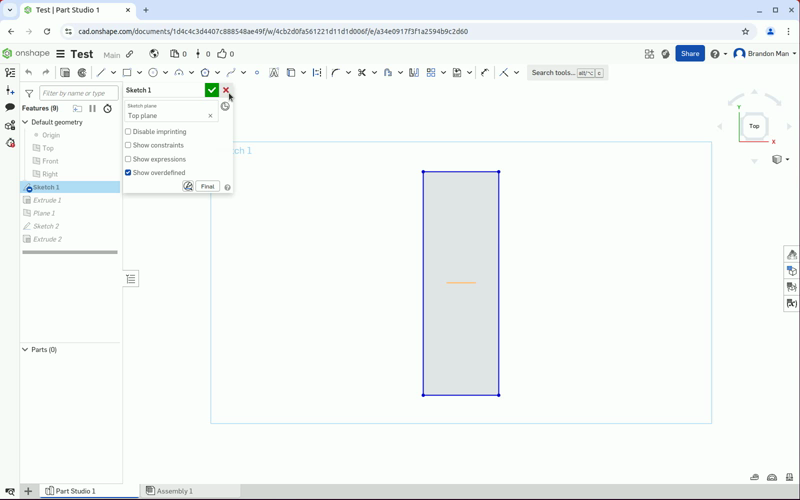
click(229, 92)
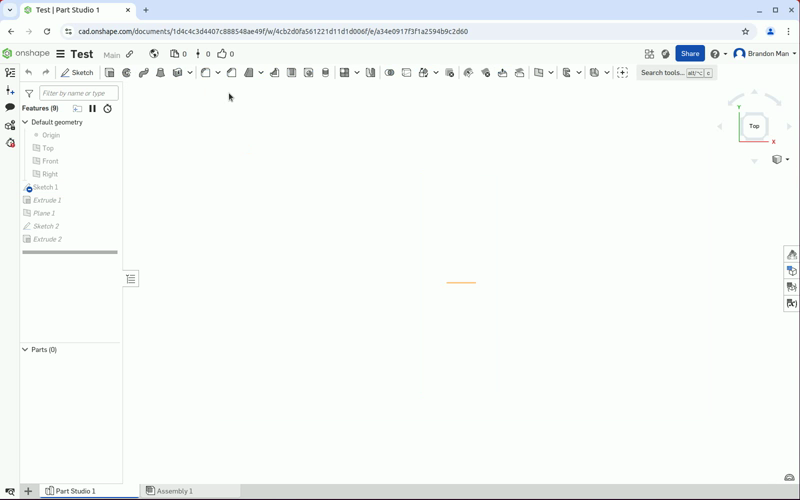
key(shift+s)
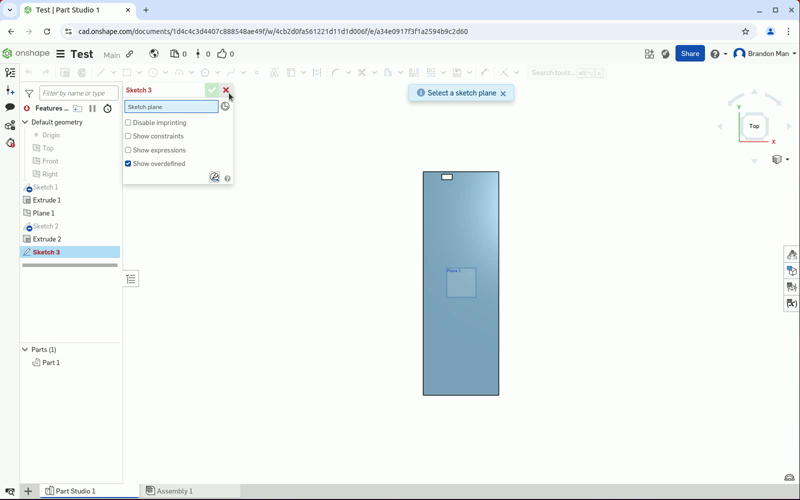
mouse_move(73, 215)
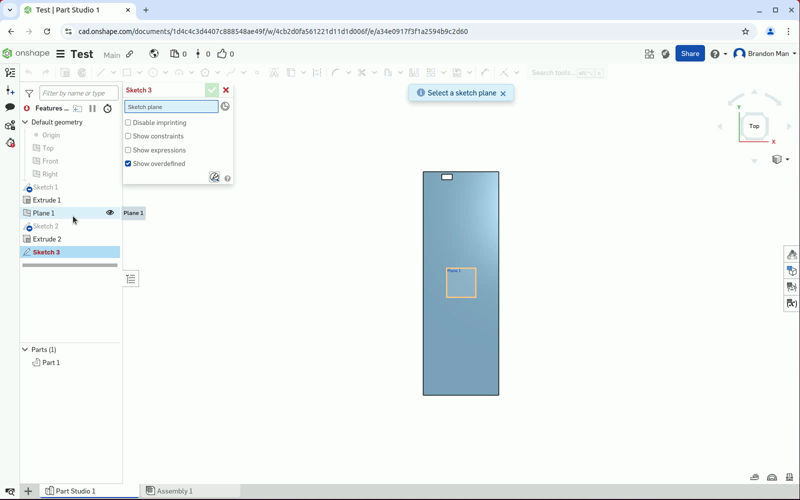
click(73, 215)
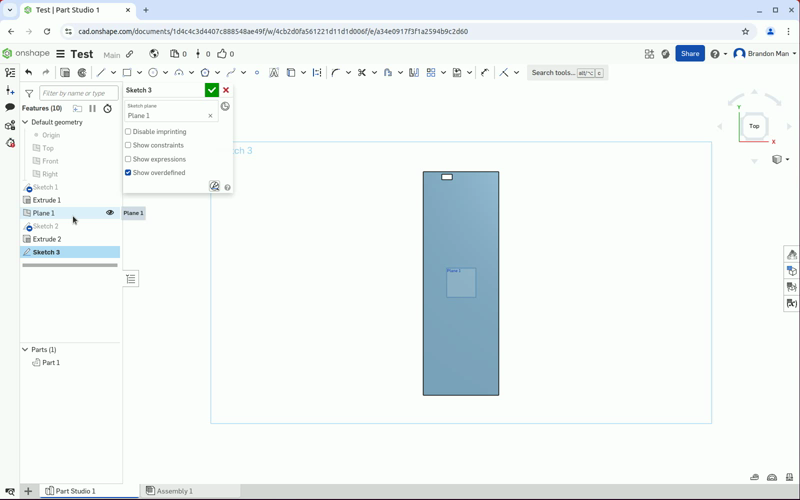
mouse_move(73, 352)
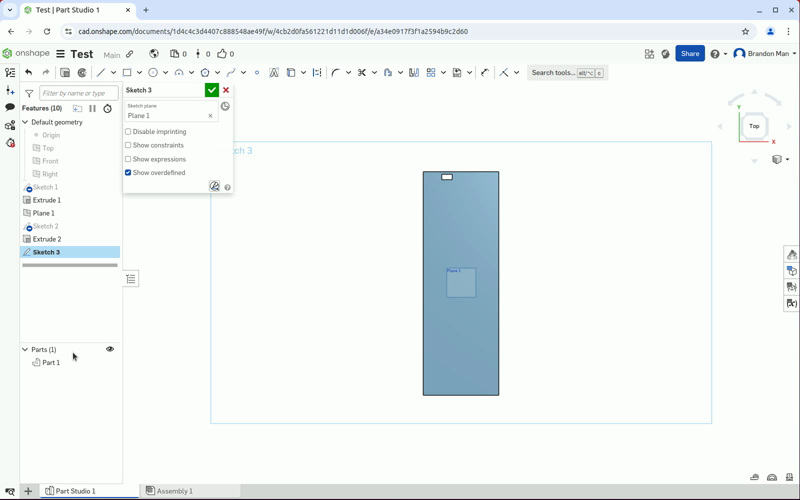
key(y)
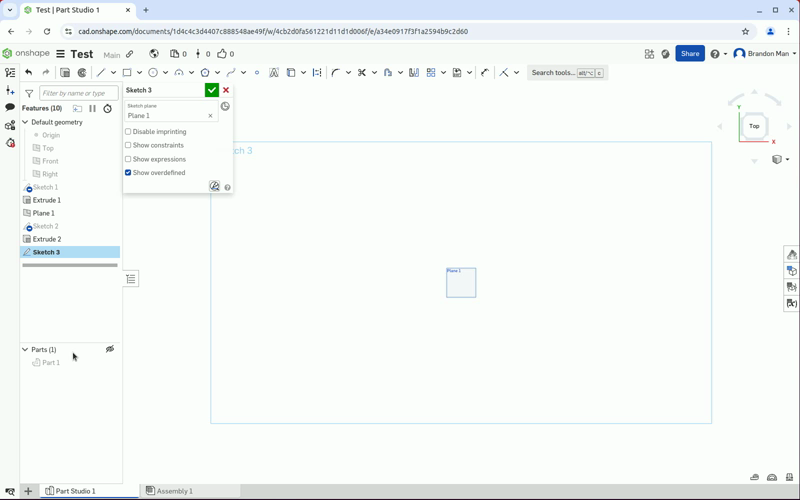
key(l)
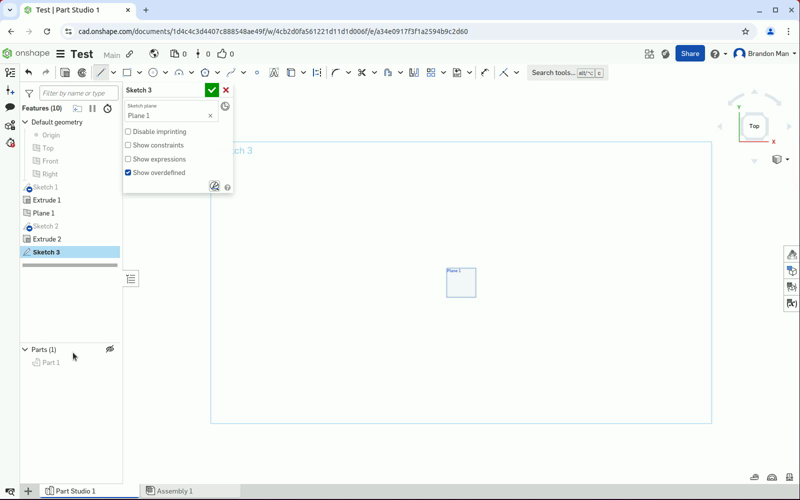
key_down(shift)
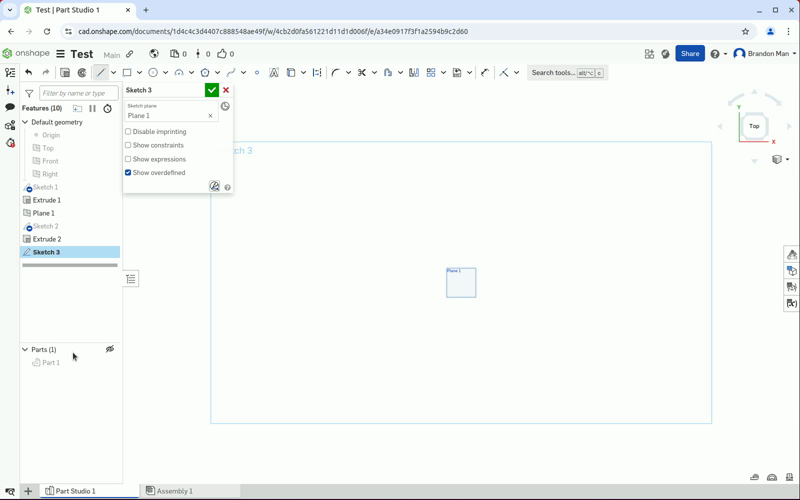
mouse_move(470, 179)
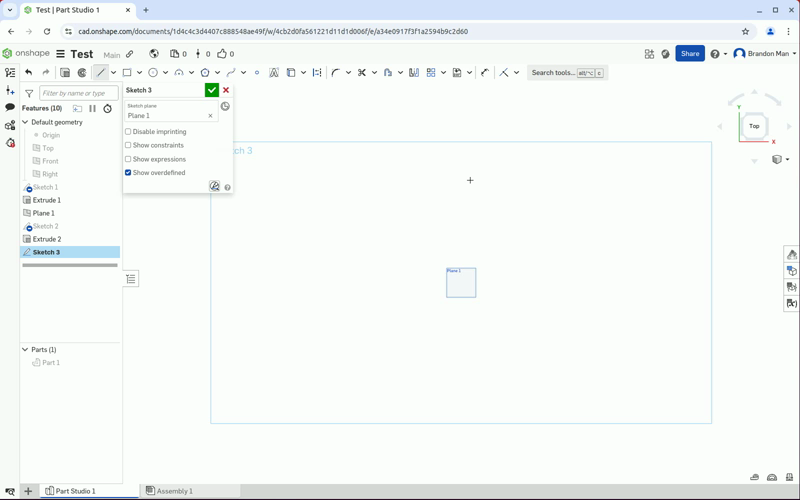
click(470, 179)
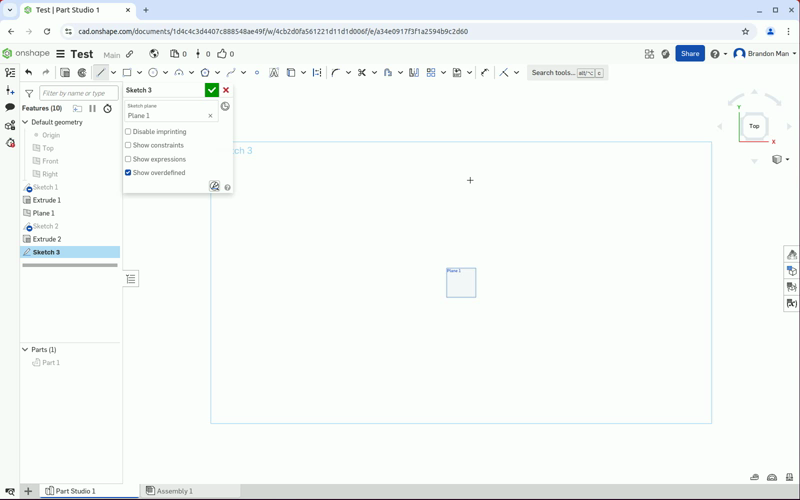
key_up(shift)
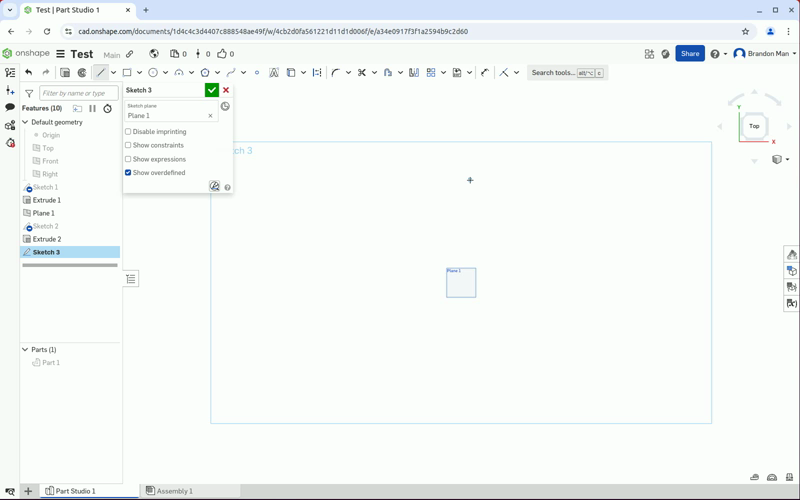
key_down(shift)
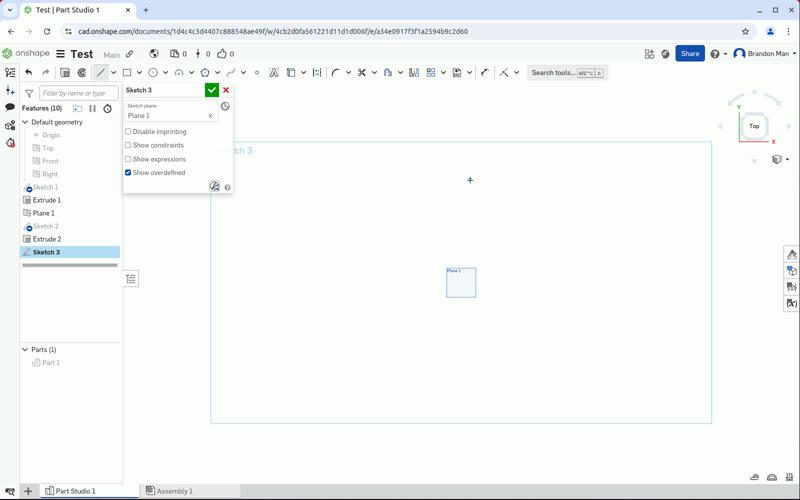
mouse_move(500, 179)
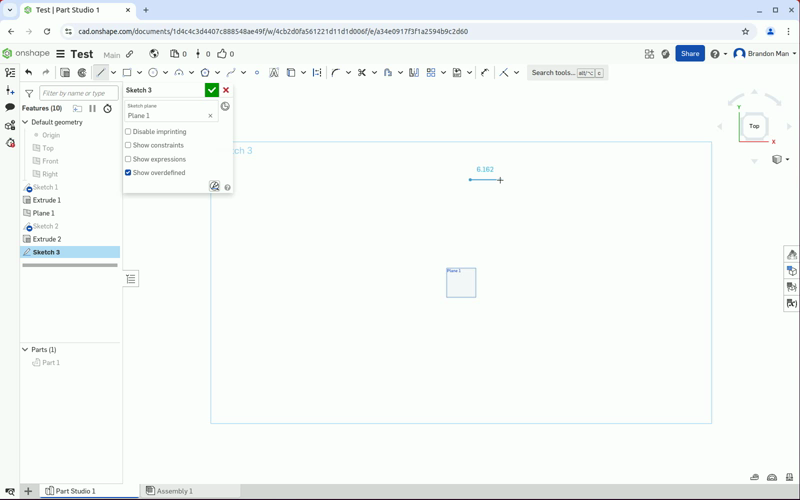
mouse_move(480, 179)
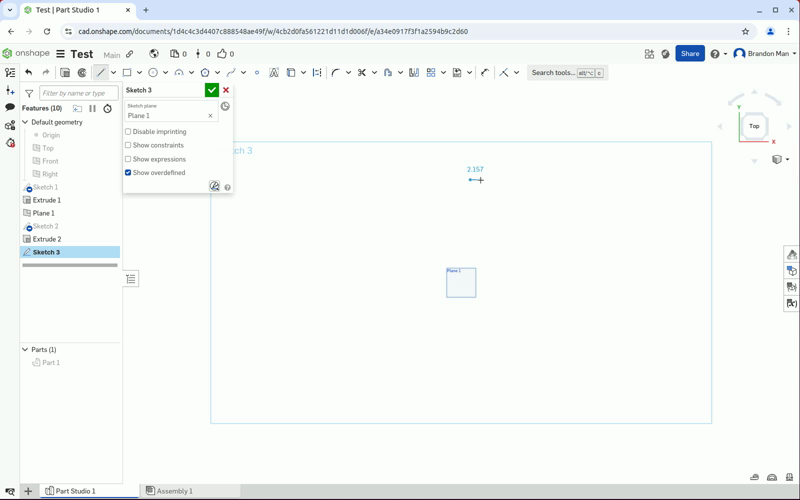
click(480, 179)
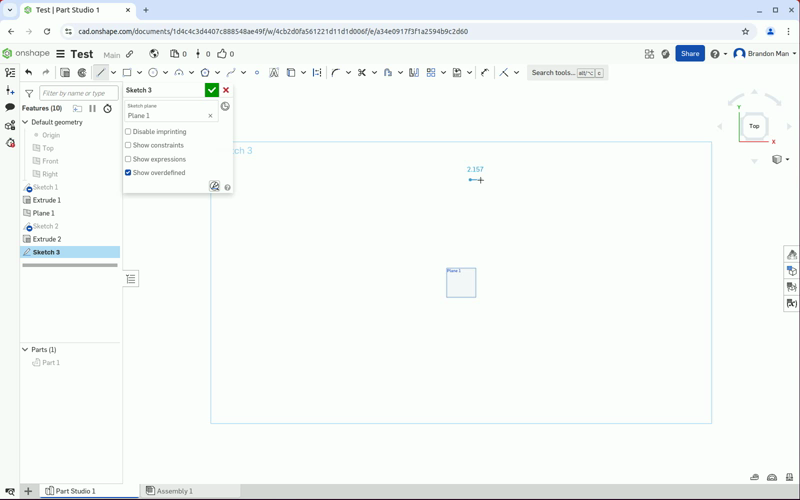
key_up(shift)
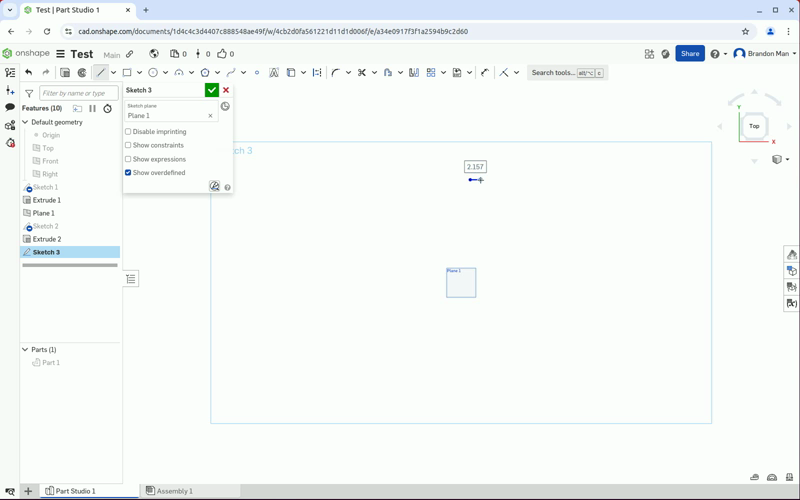
key_down(shift)
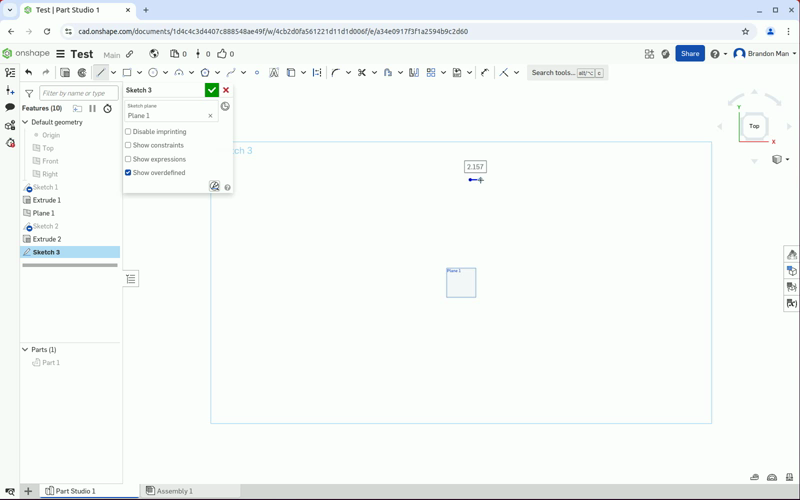
mouse_move(510, 179)
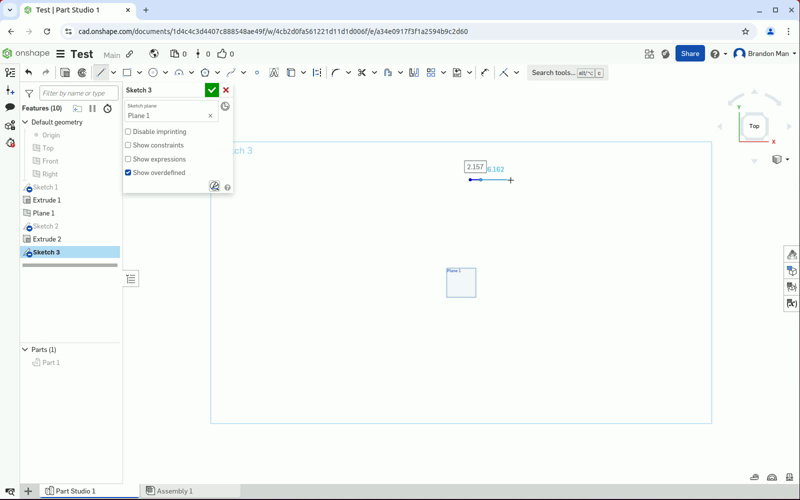
mouse_move(480, 174)
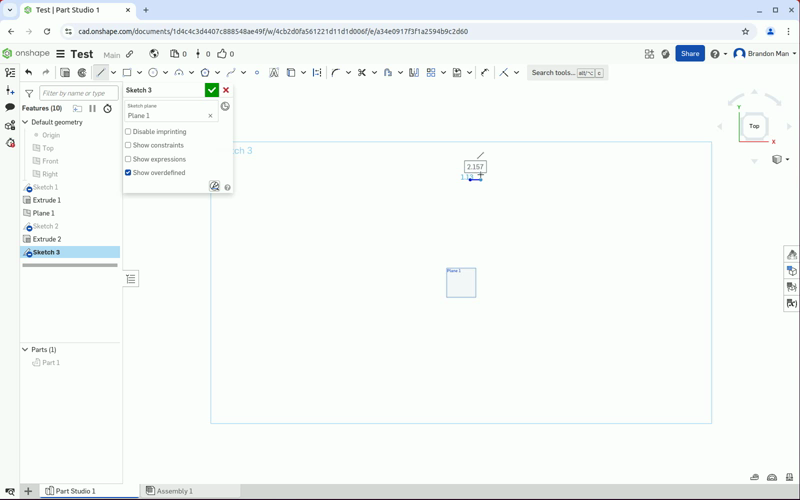
scroll(6)
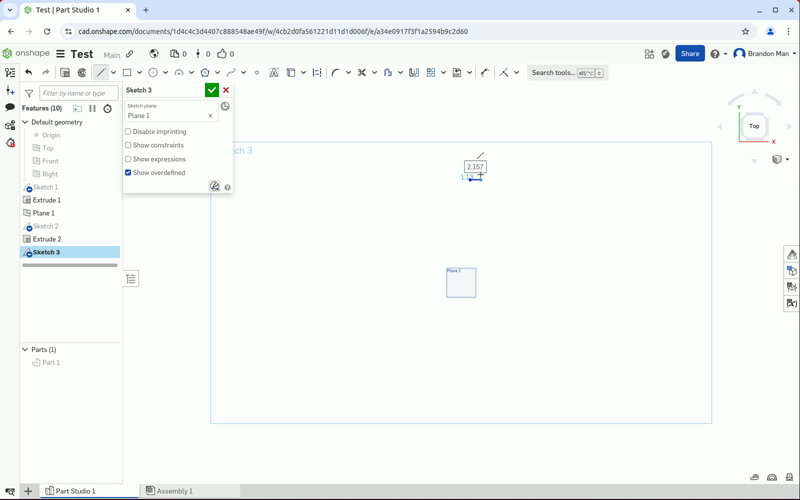
scroll(6)
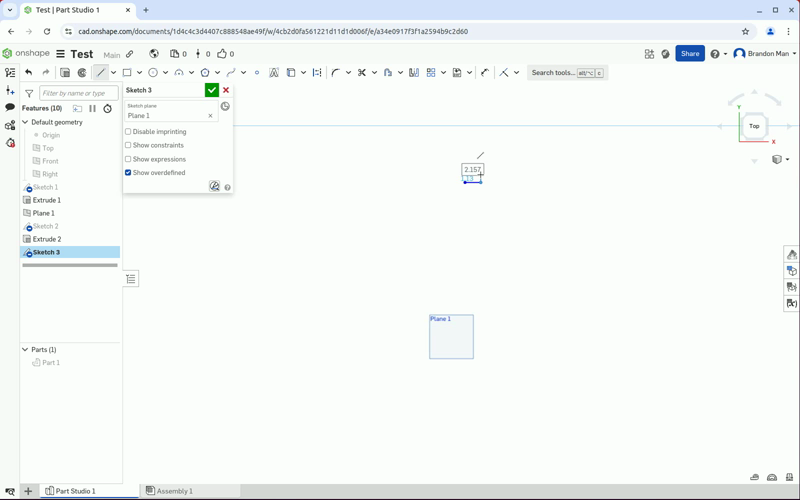
scroll(6)
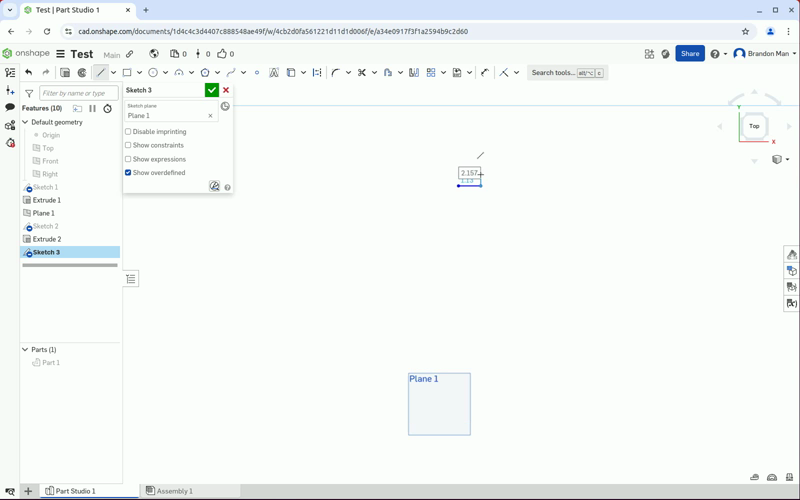
scroll(6)
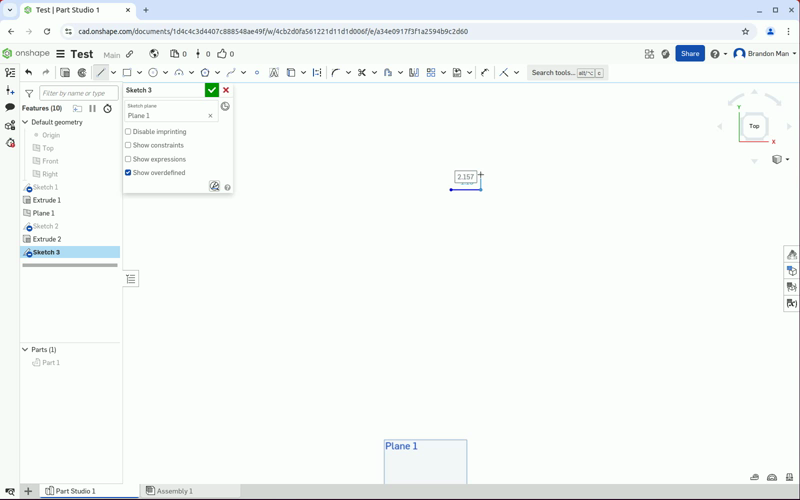
scroll(6)
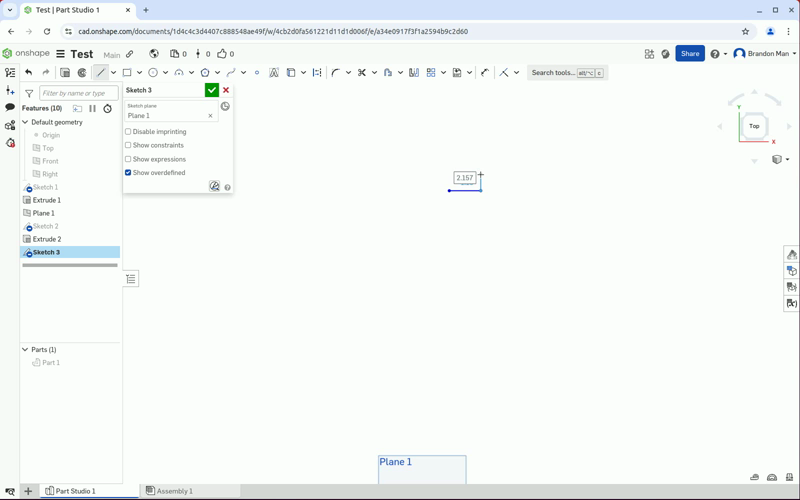
scroll(6)
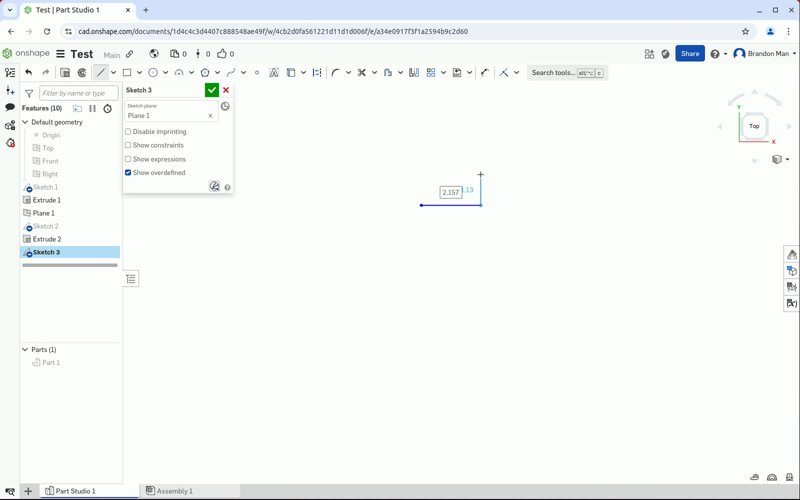
scroll(6)
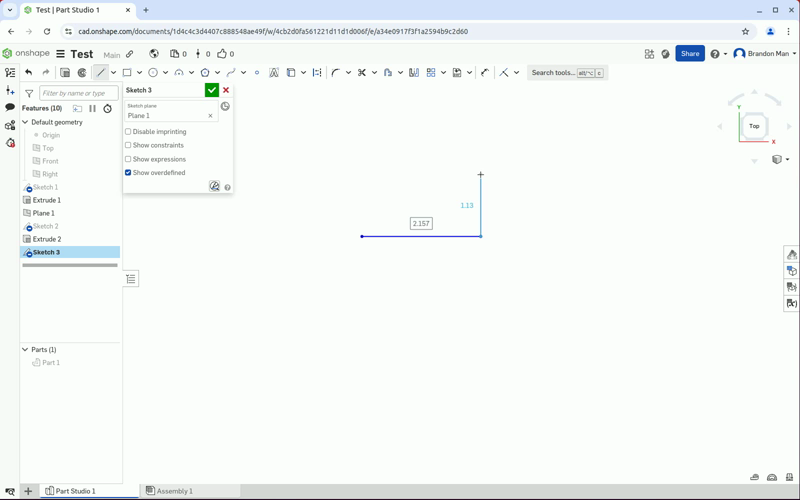
click(480, 174)
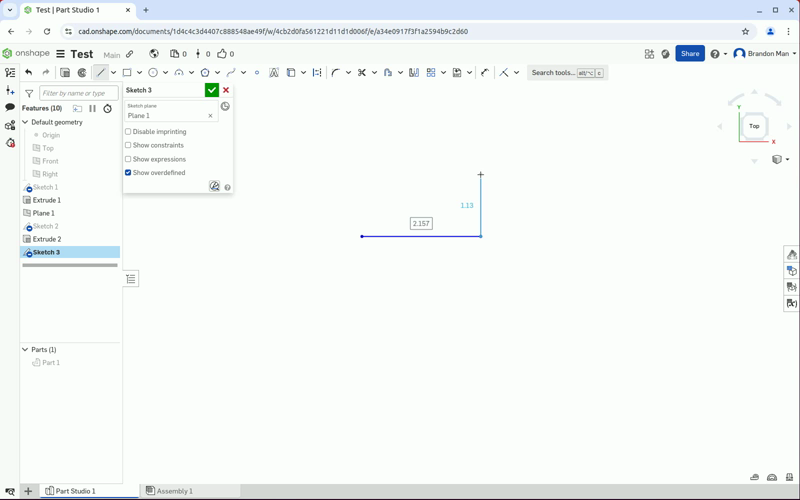
scroll(-6)
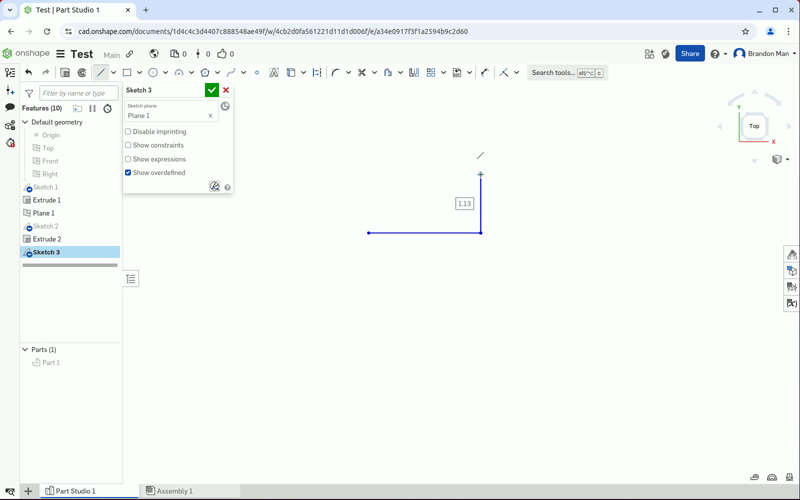
scroll(-6)
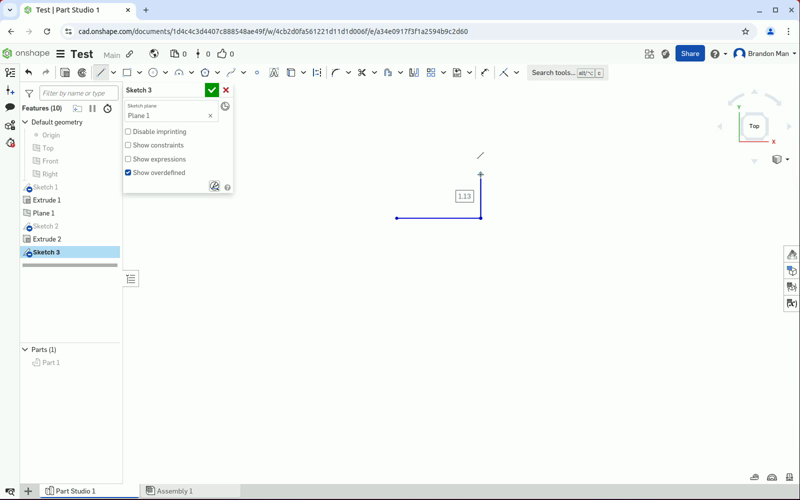
scroll(-6)
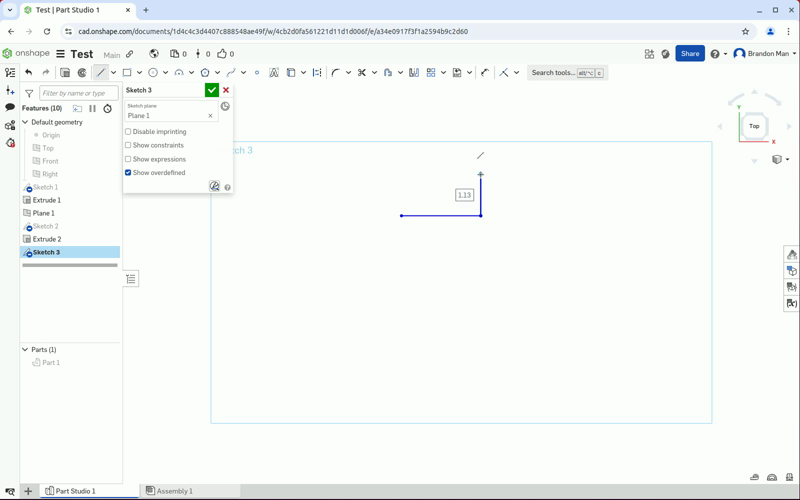
scroll(-6)
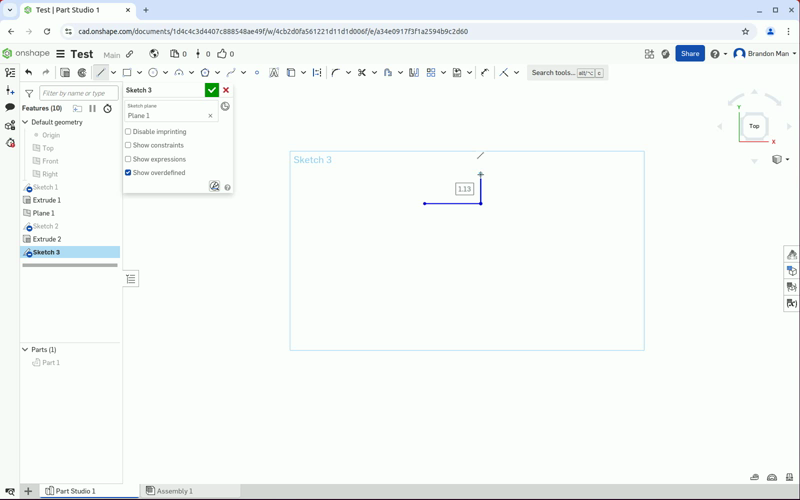
scroll(-6)
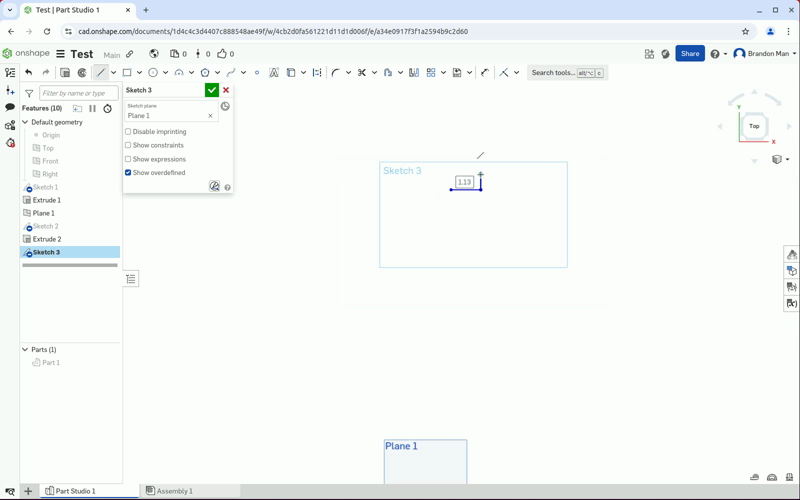
scroll(-6)
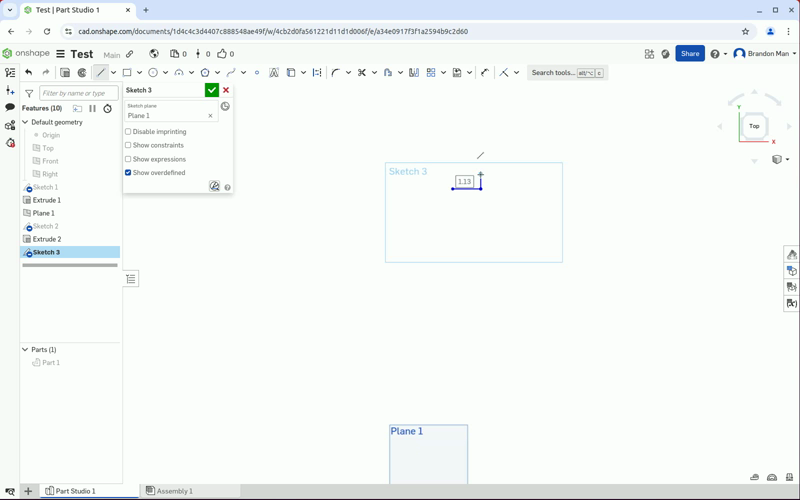
scroll(-6)
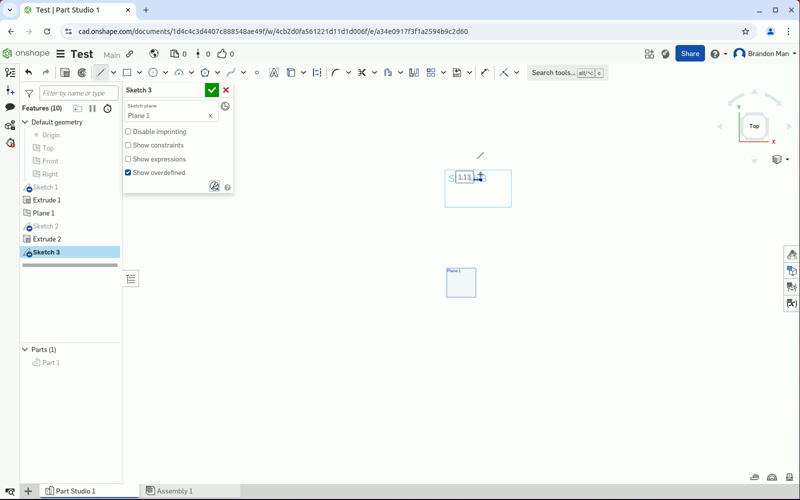
key_up(shift)
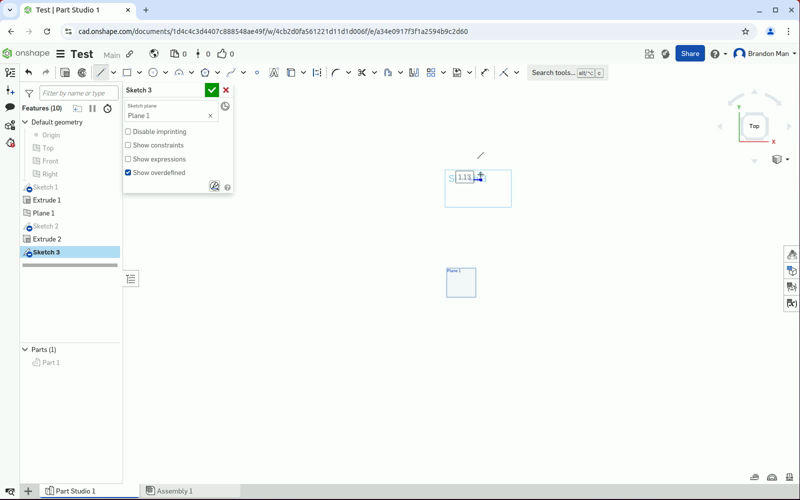
key_down(shift)
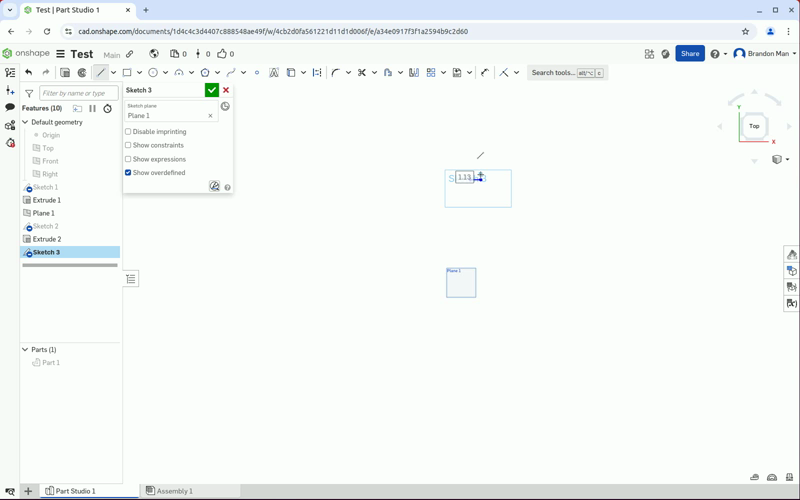
mouse_move(510, 174)
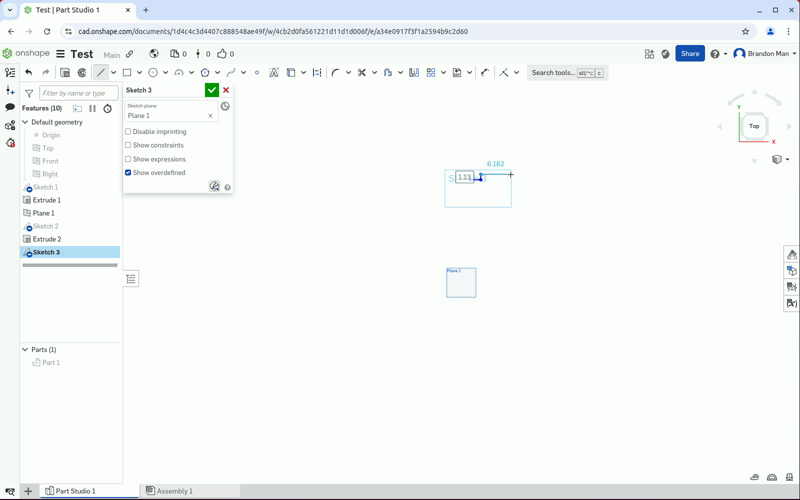
mouse_move(470, 174)
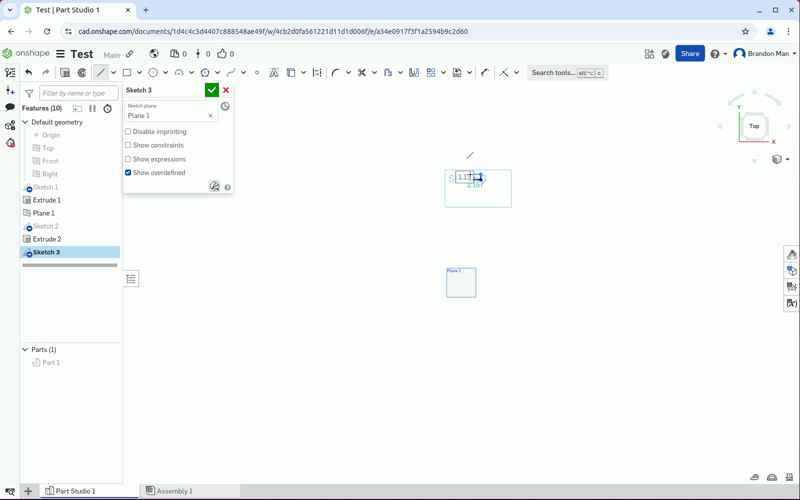
click(470, 174)
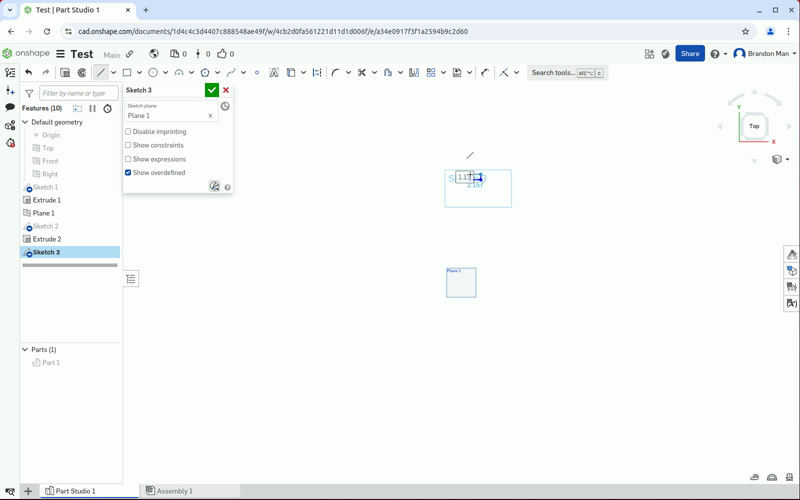
key_up(shift)
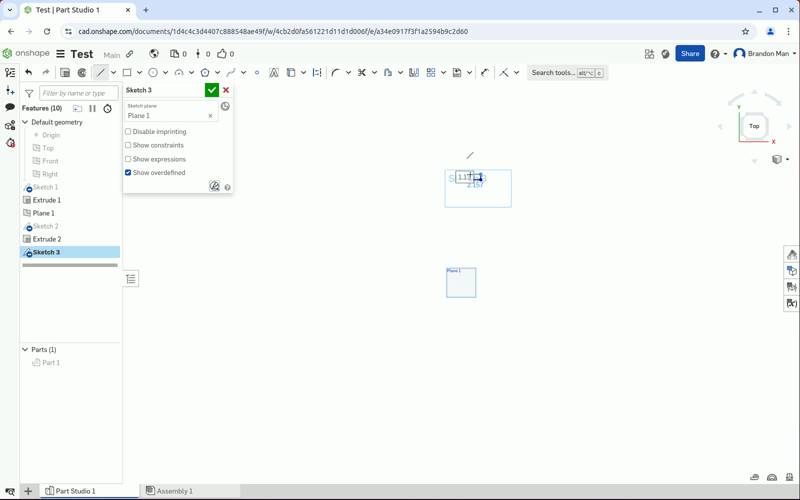
mouse_move(500, 174)
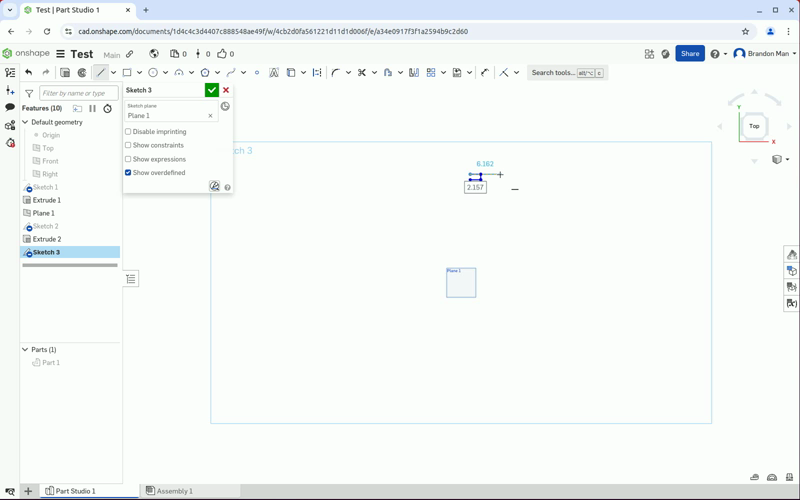
key_down(shift)
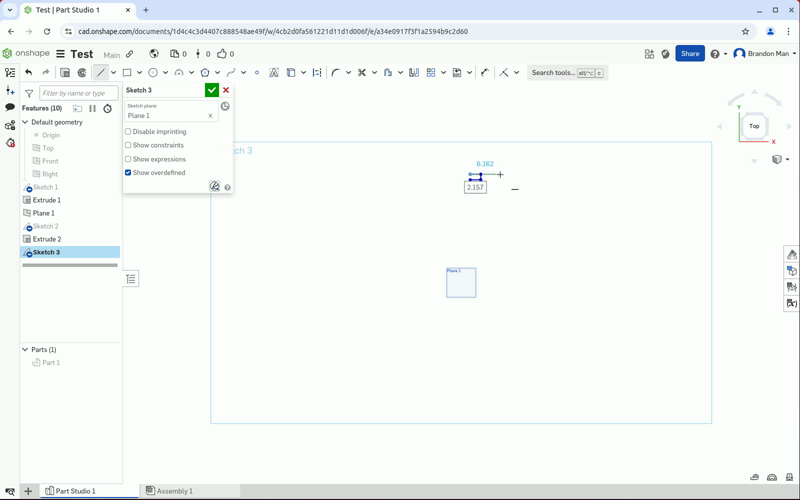
mouse_move(470, 179)
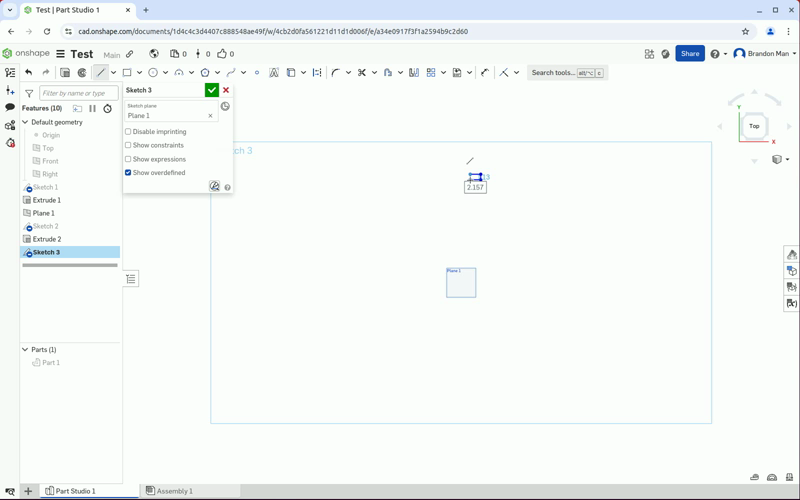
scroll(6)
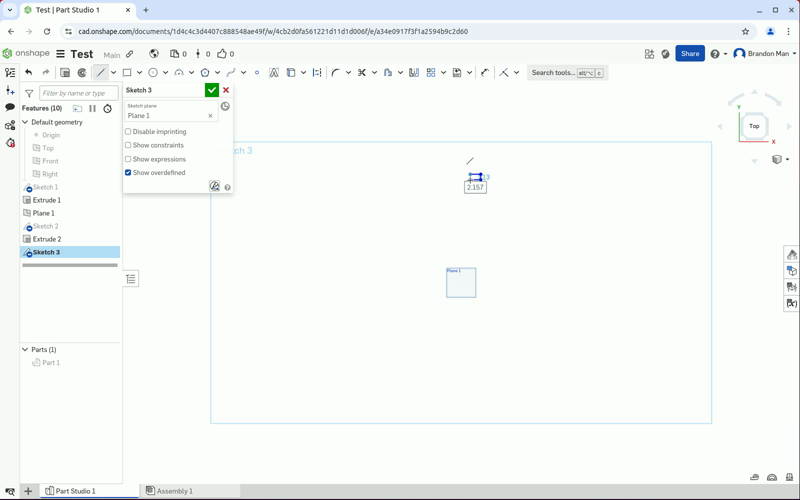
scroll(6)
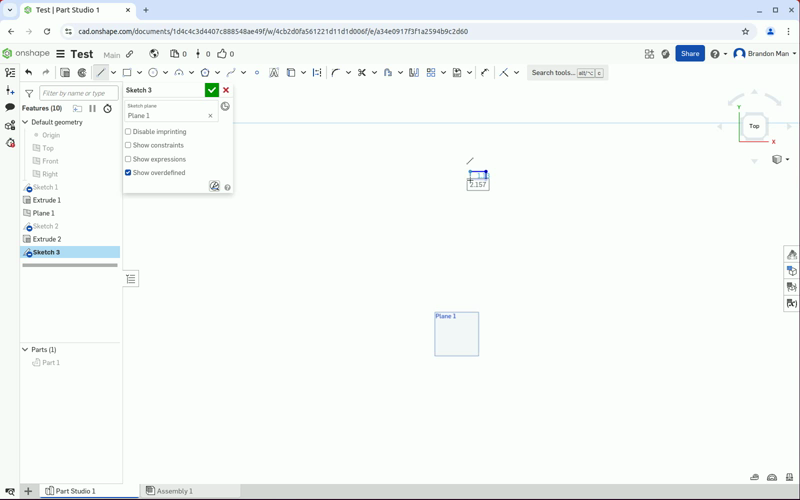
scroll(6)
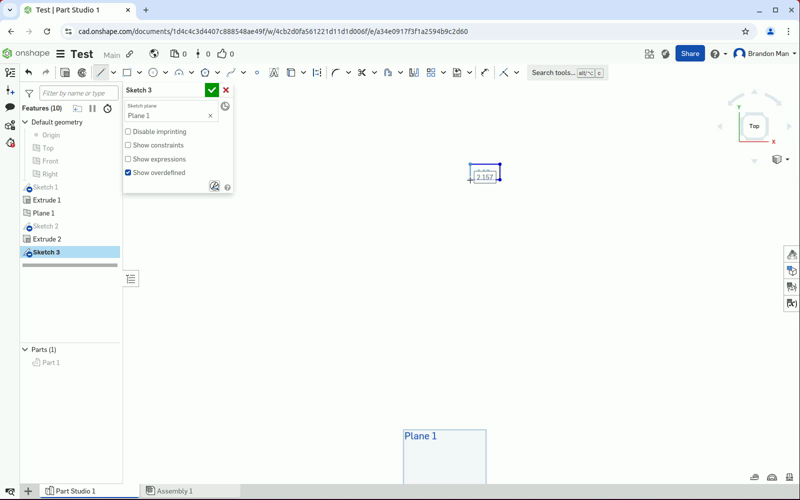
scroll(6)
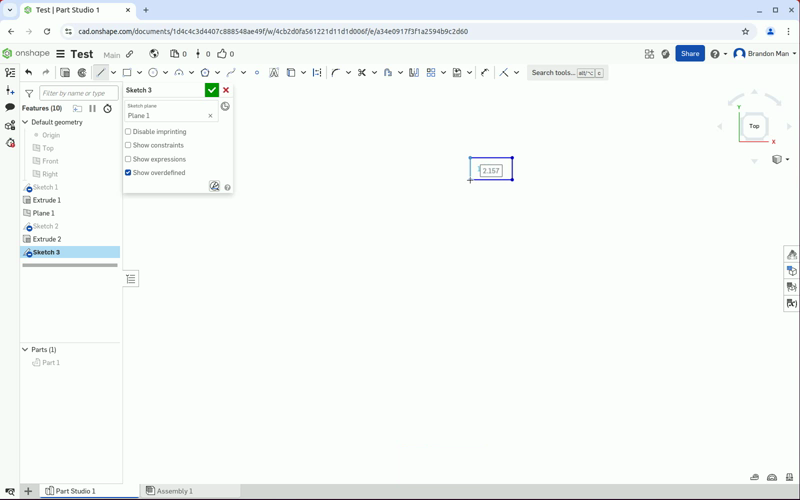
scroll(6)
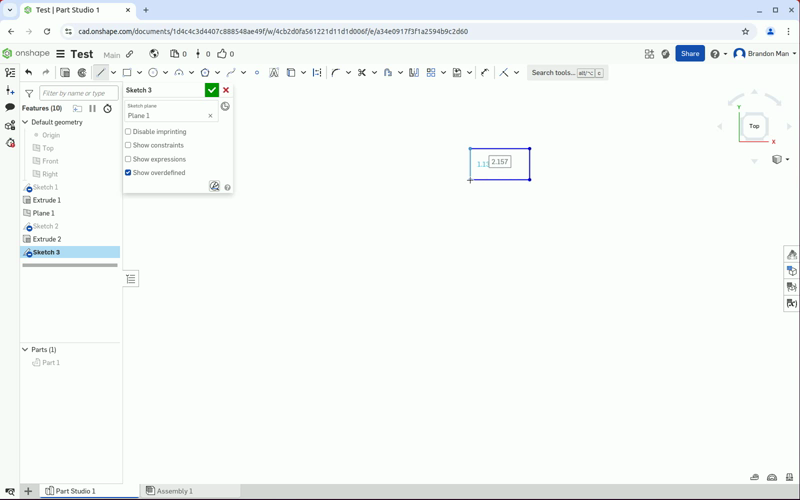
scroll(6)
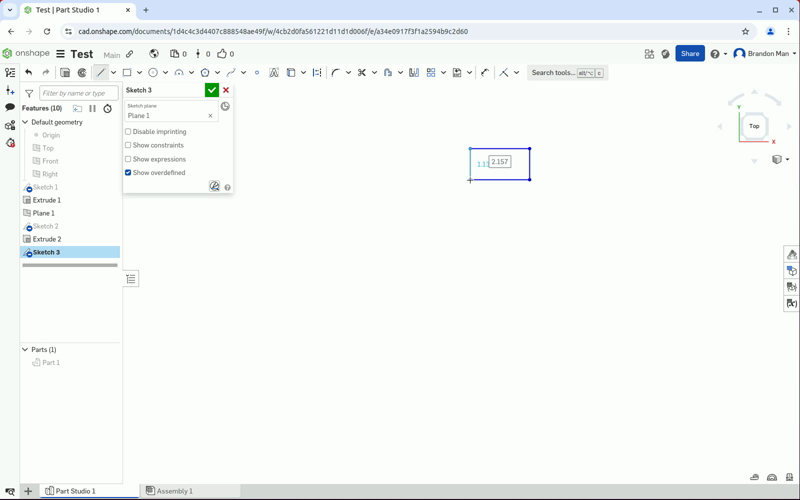
scroll(6)
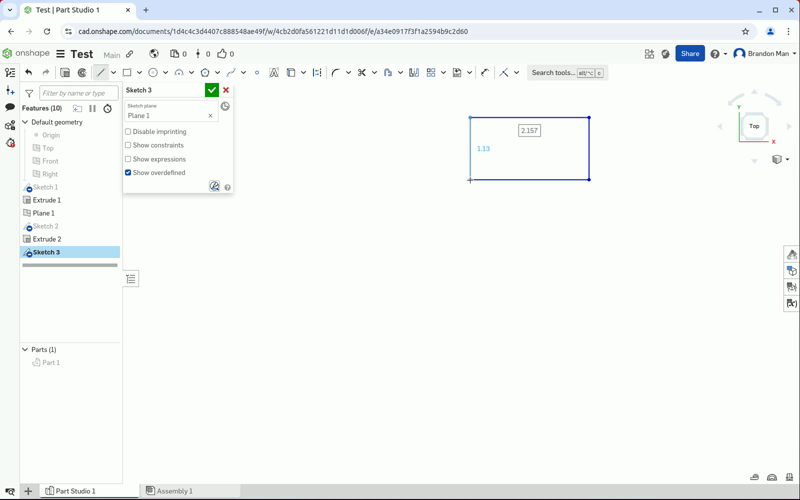
key_up(shift)
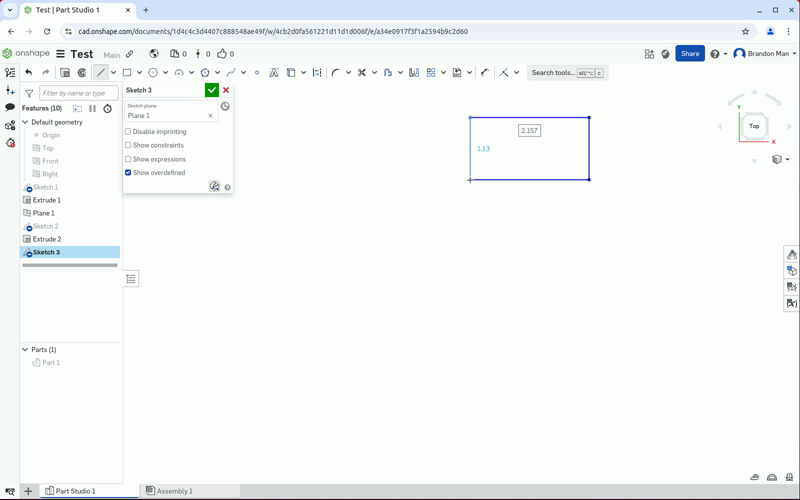
click(470, 179)
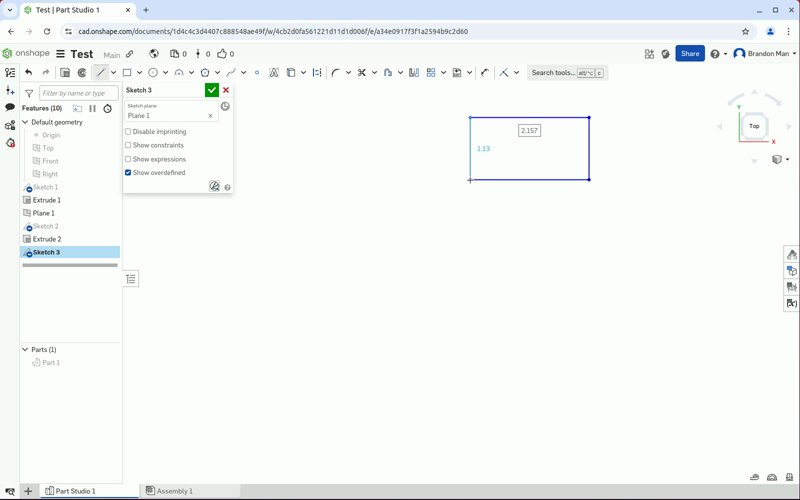
scroll(-6)
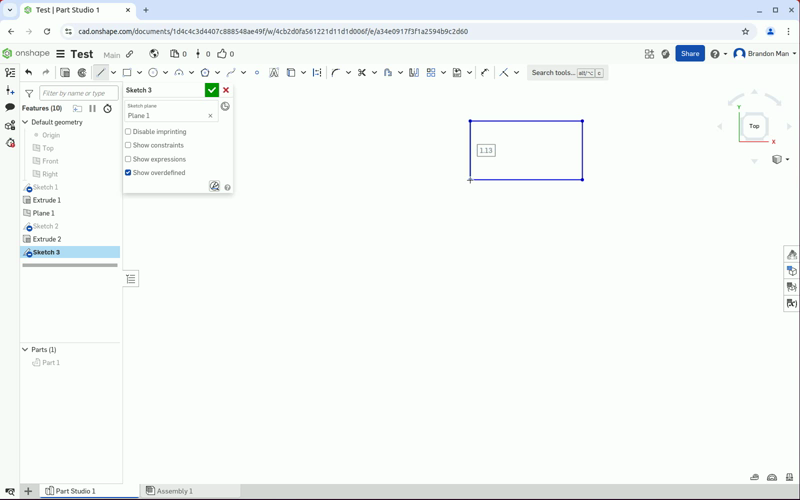
scroll(-6)
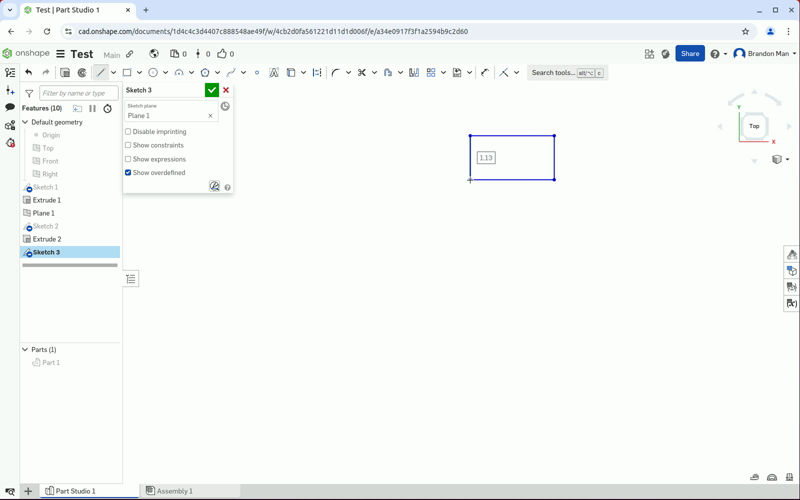
scroll(-6)
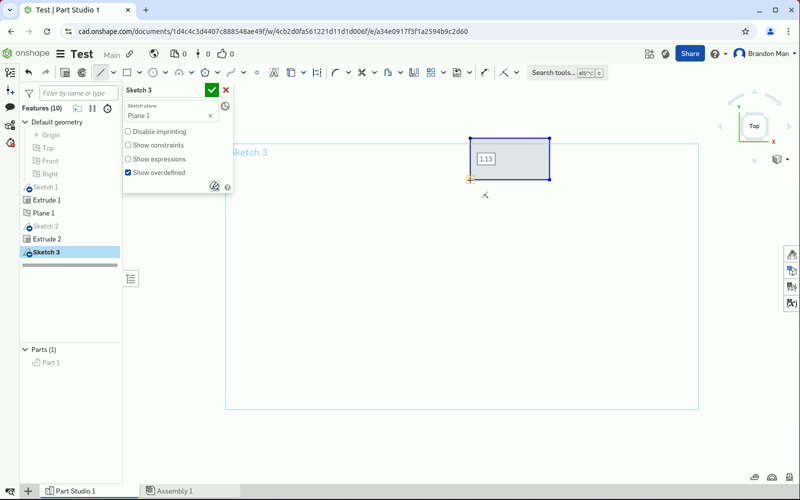
scroll(-6)
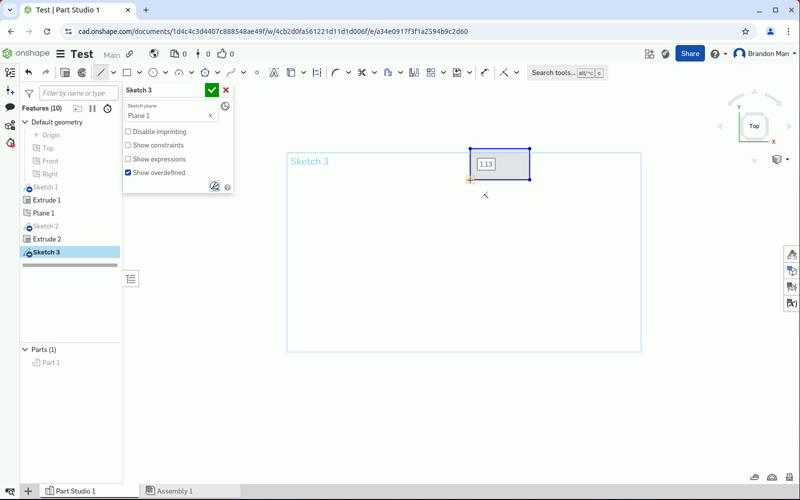
scroll(-6)
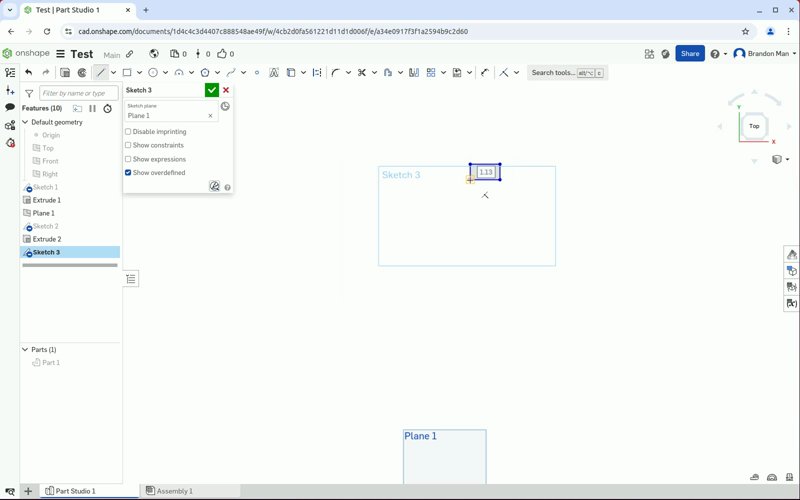
scroll(-6)
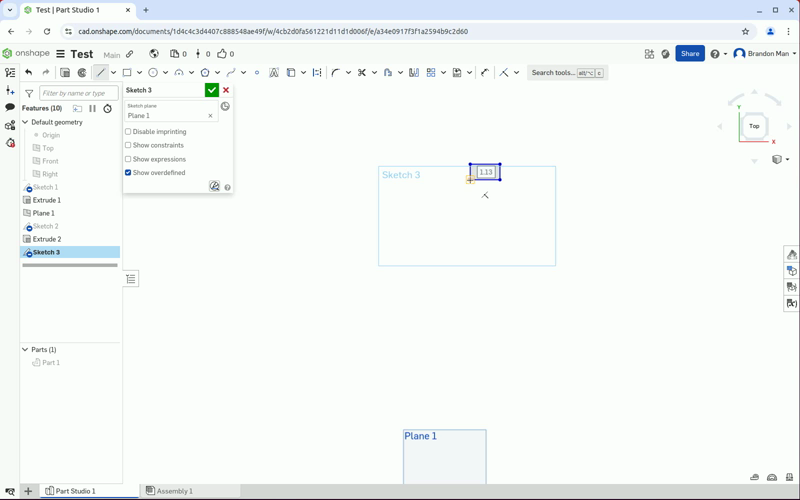
scroll(-6)
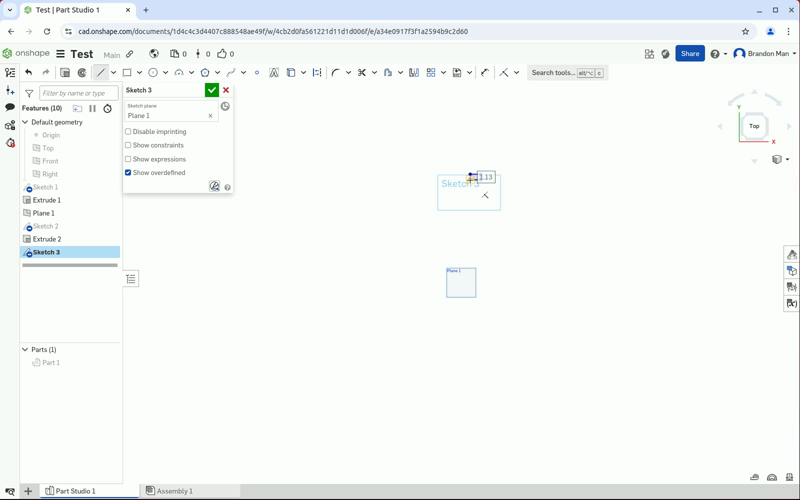
key(esc)
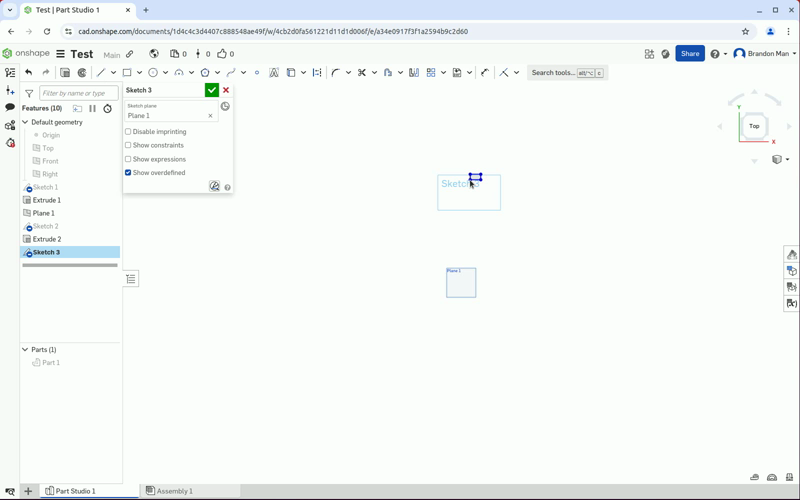
mouse_move(477, 177)
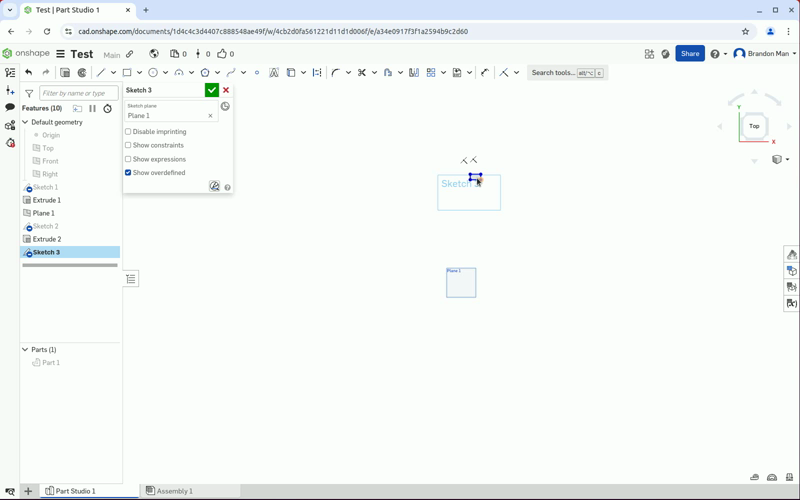
scroll(6)
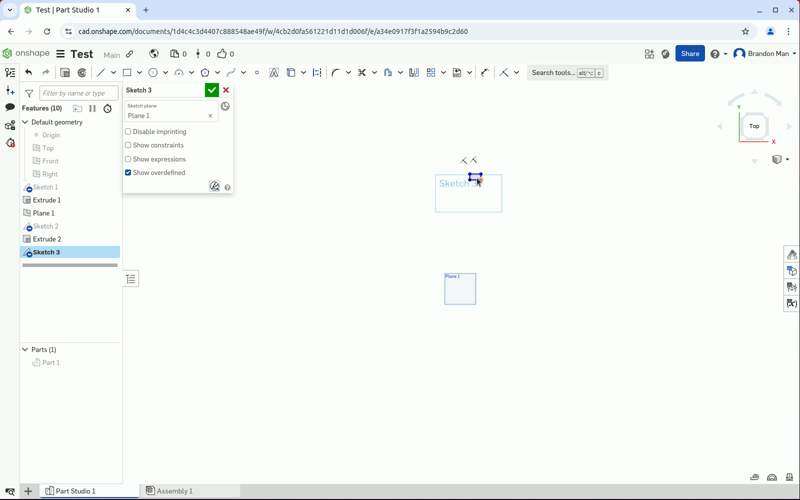
scroll(6)
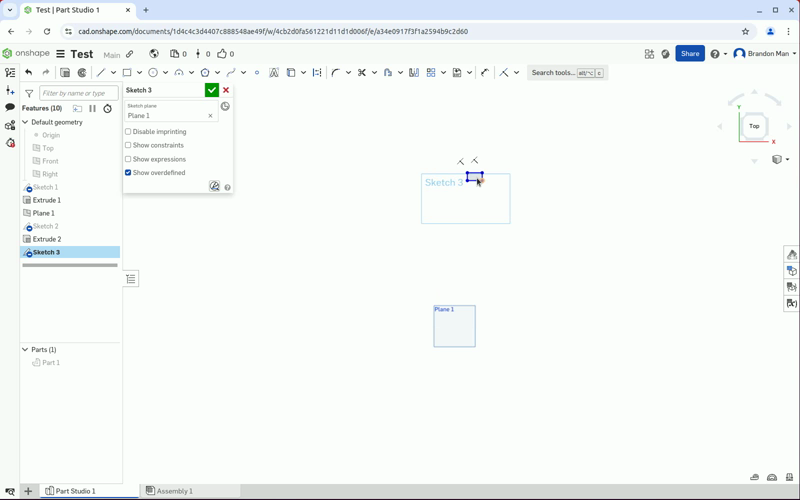
scroll(6)
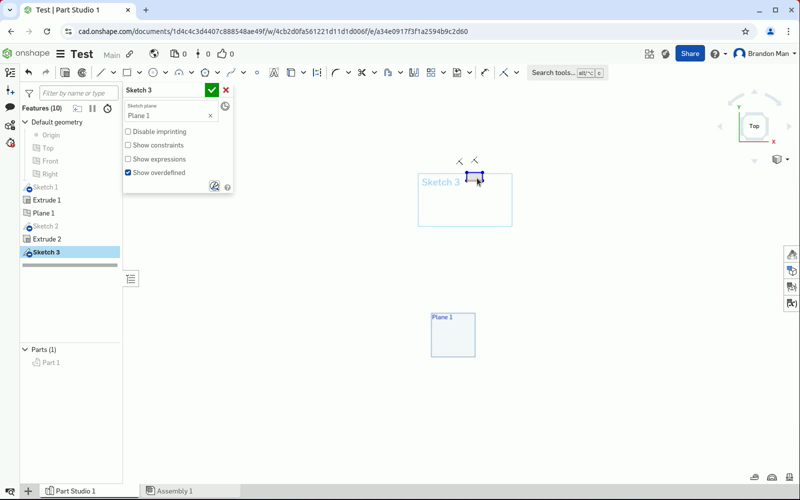
scroll(6)
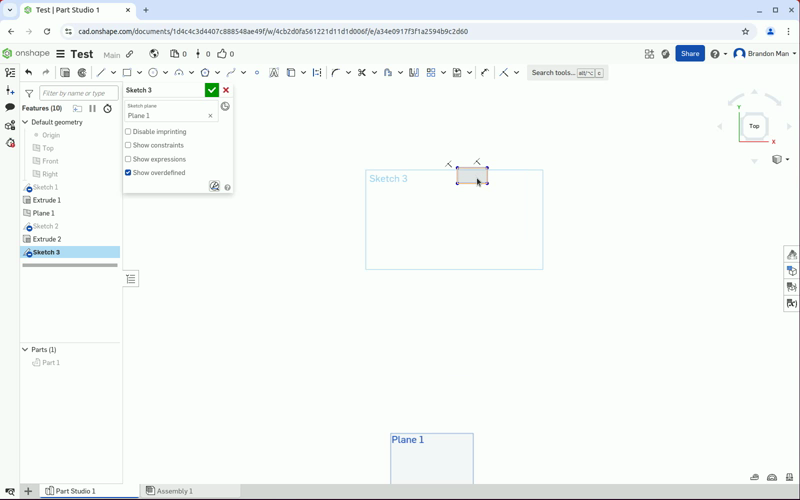
scroll(6)
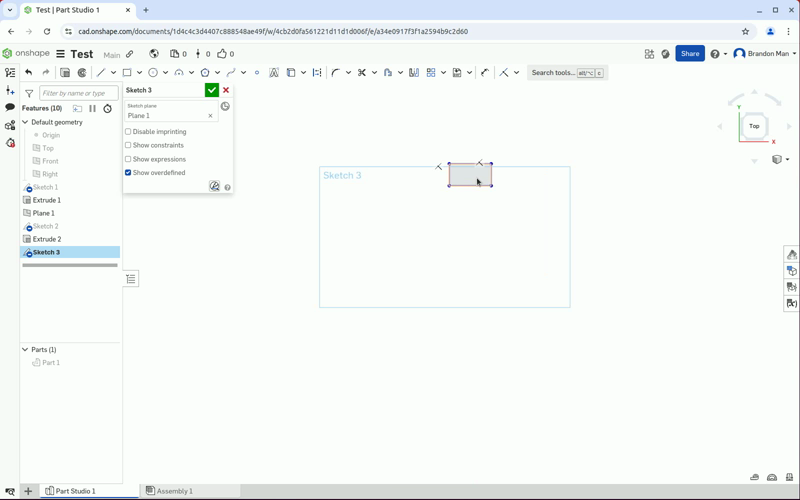
scroll(6)
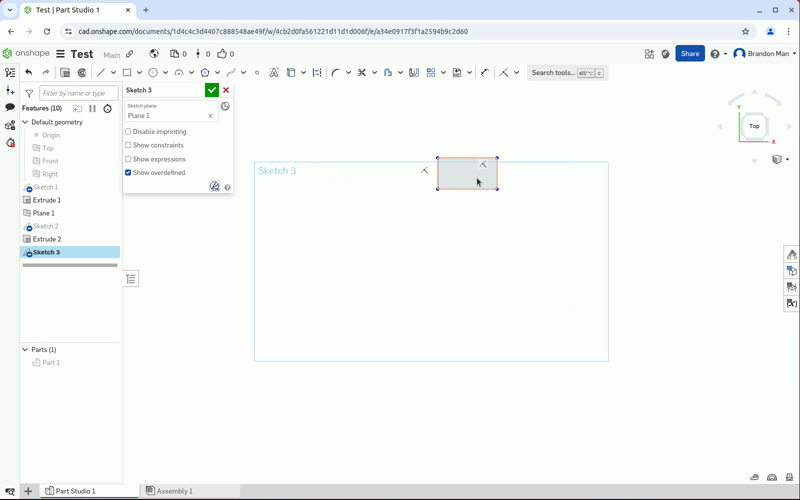
scroll(6)
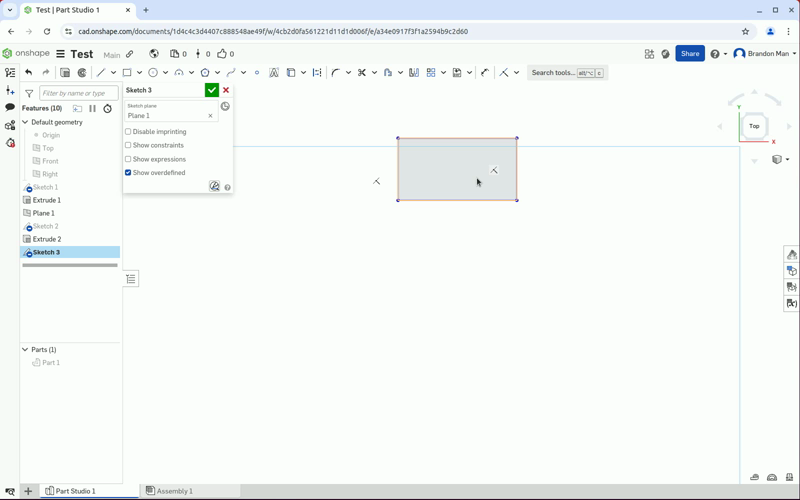
click(477, 177)
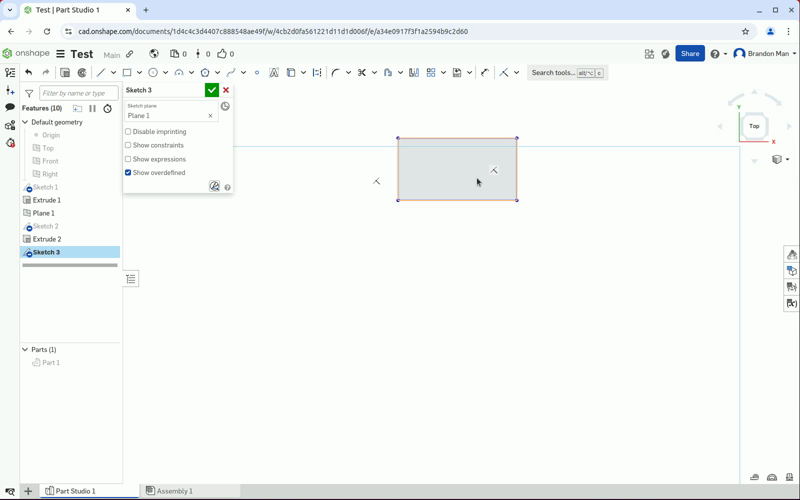
scroll(-6)
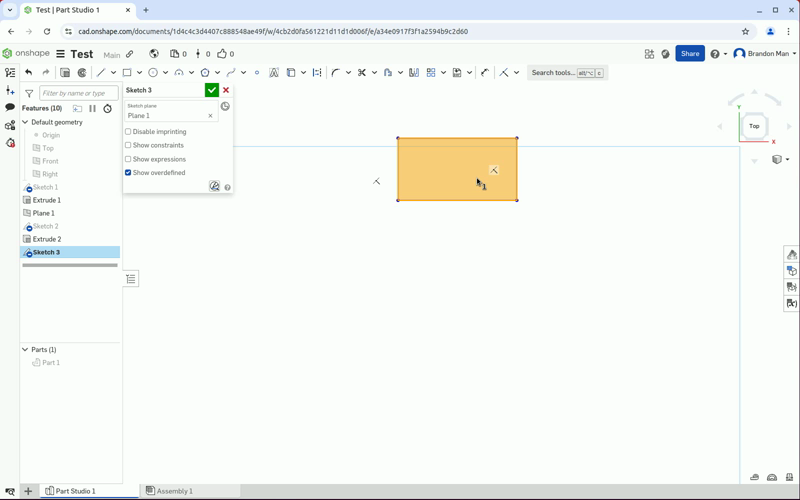
scroll(-6)
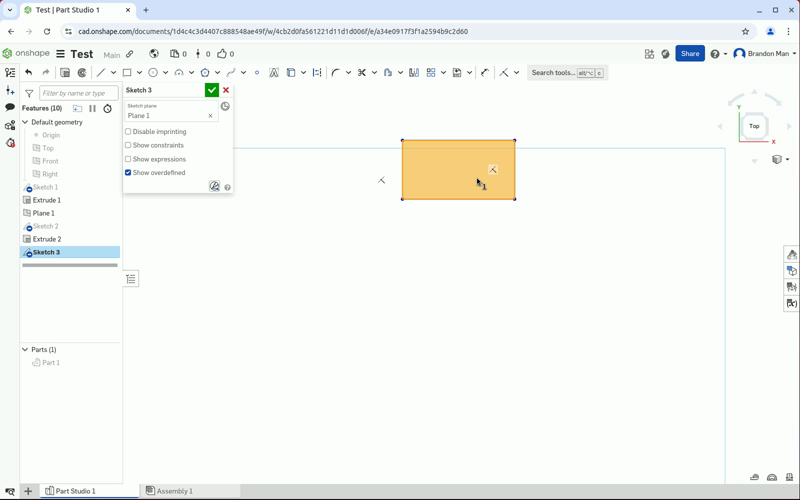
scroll(-6)
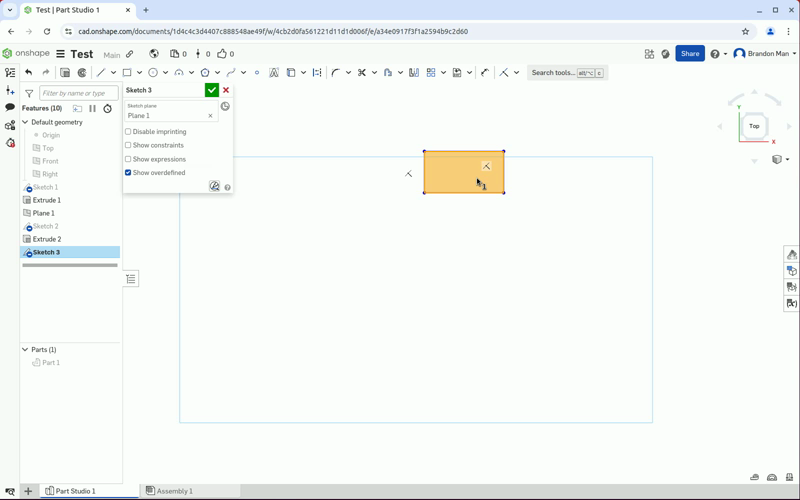
scroll(-6)
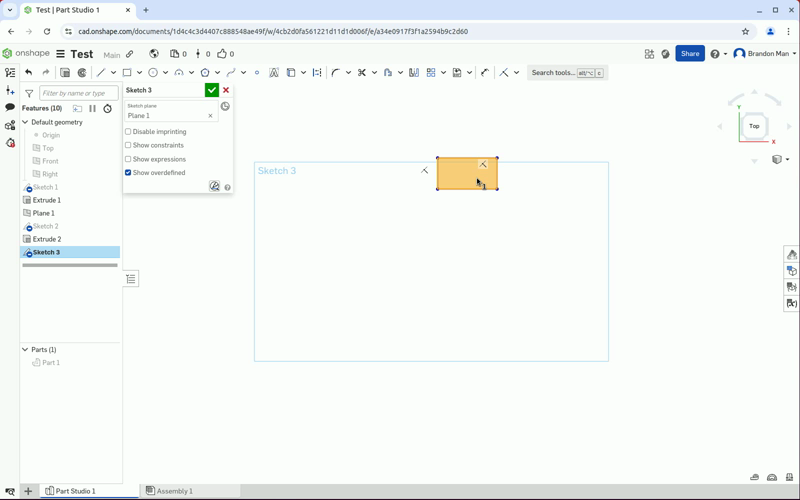
scroll(-6)
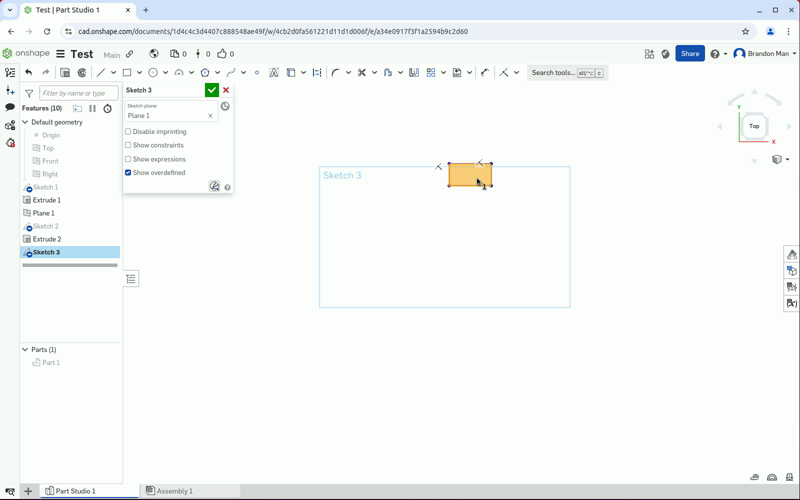
scroll(-6)
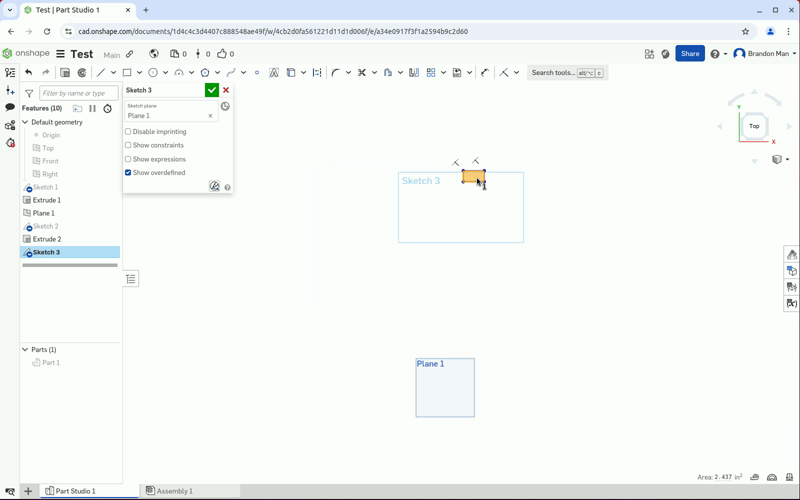
scroll(-6)
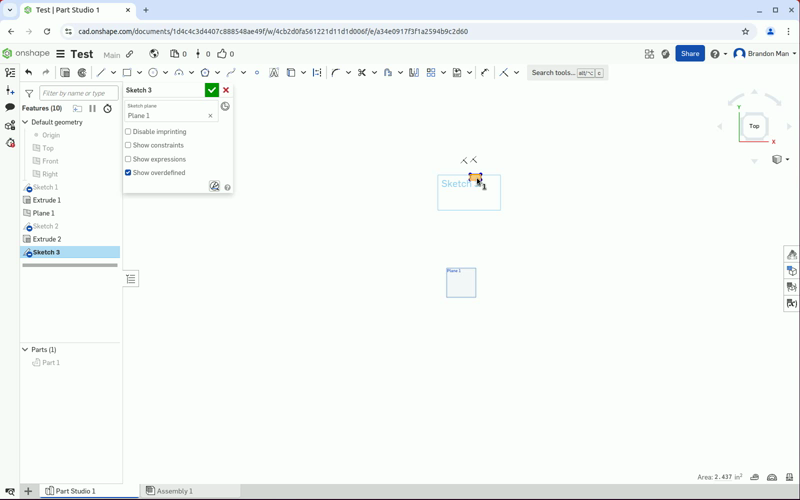
mouse_move(73, 352)
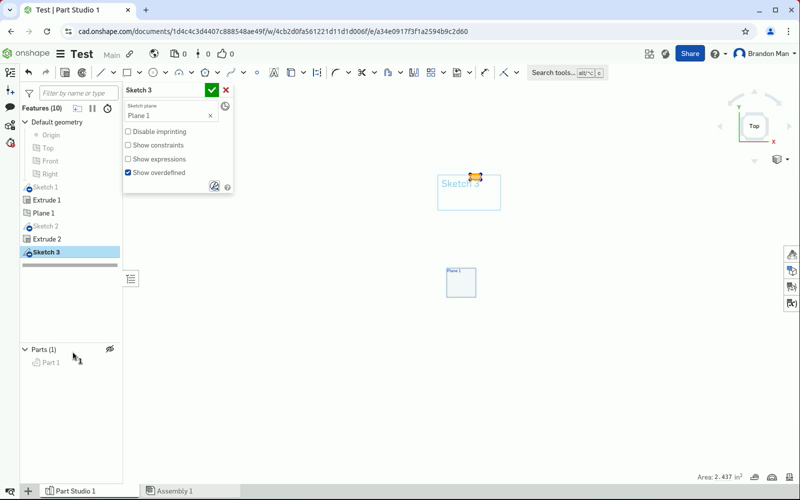
key(shift+y)
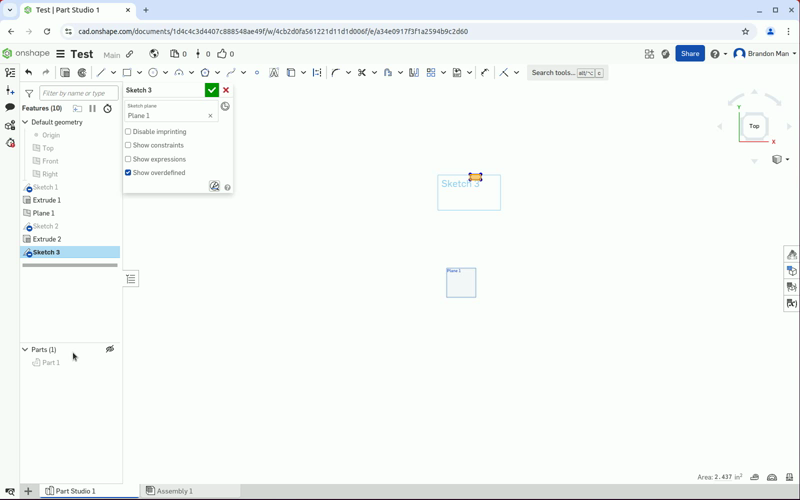
key(shift+e)
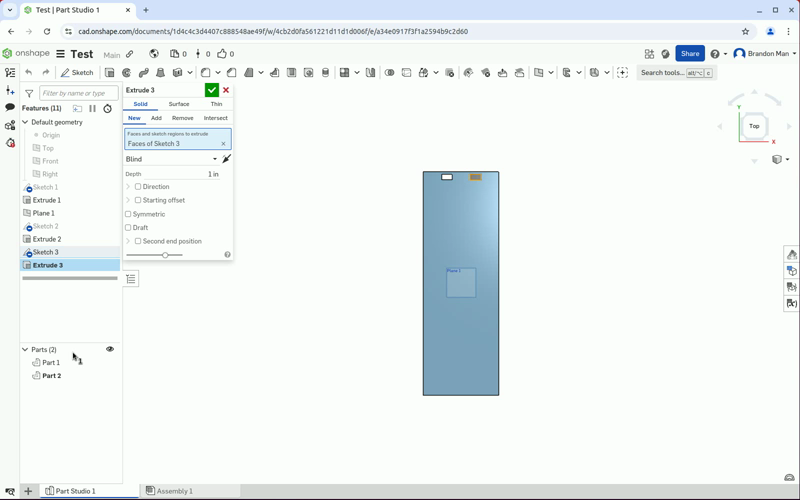
mouse_move(143, 106)
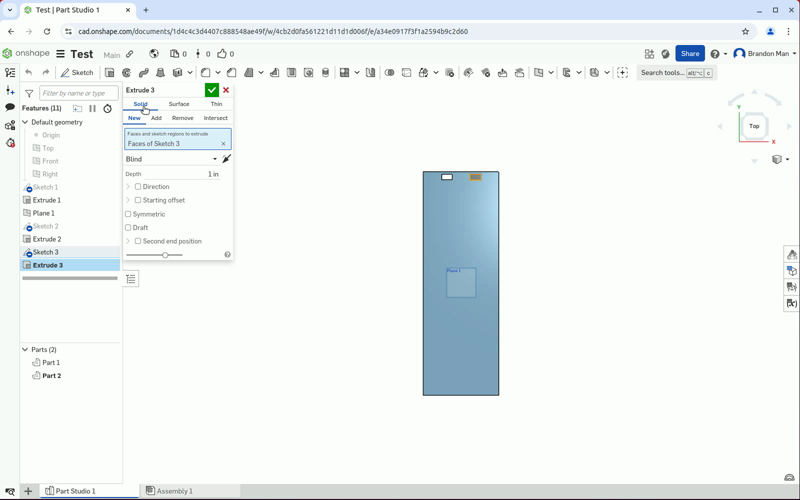
click(143, 106)
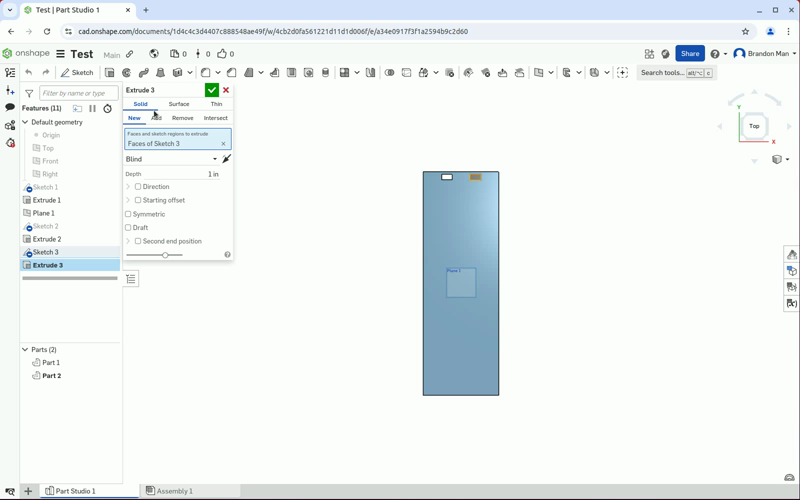
mouse_move(186, 120)
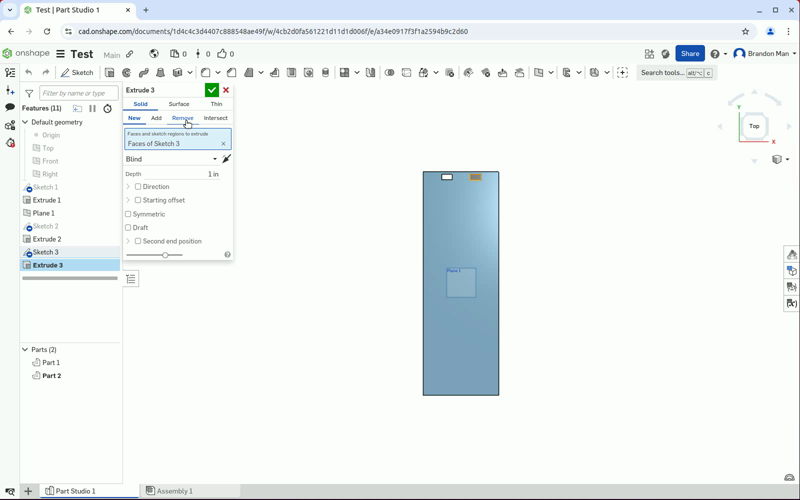
click(186, 120)
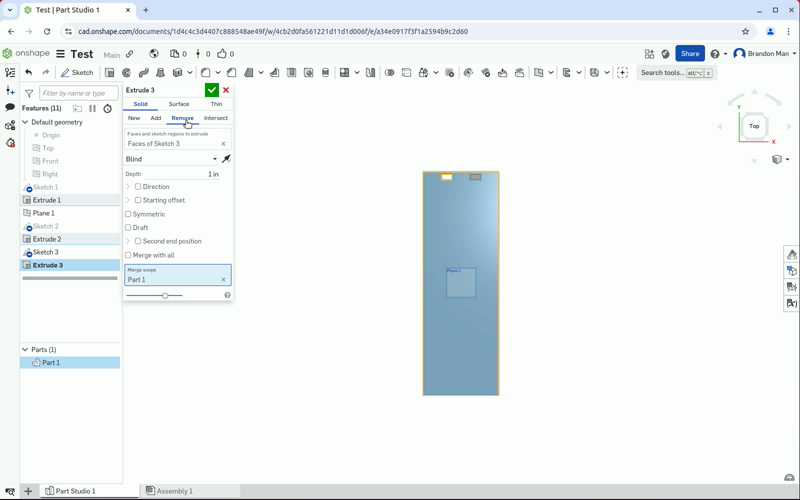
key(tab, 4)
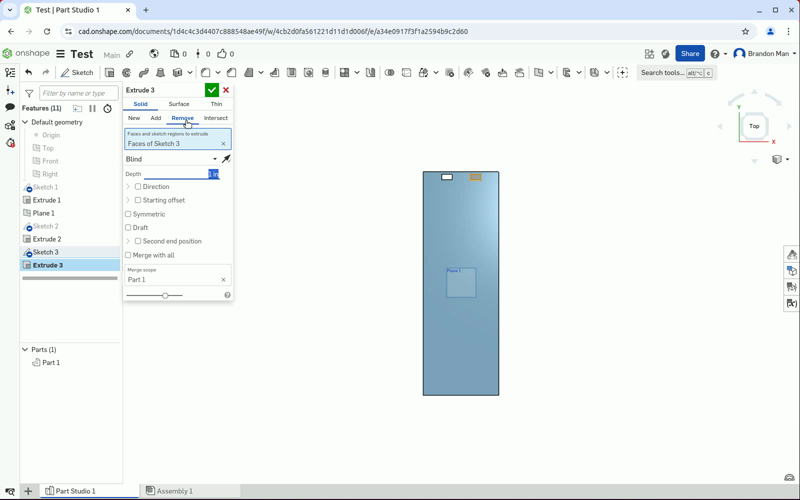
text(3.851)
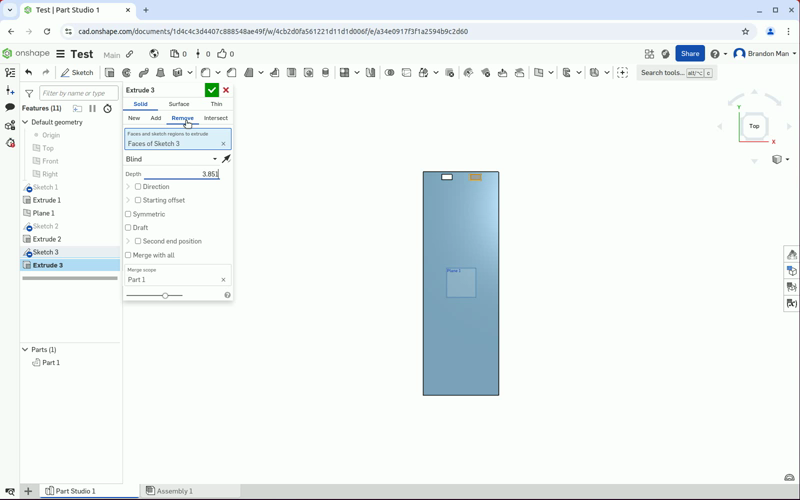
key(tab, 6)
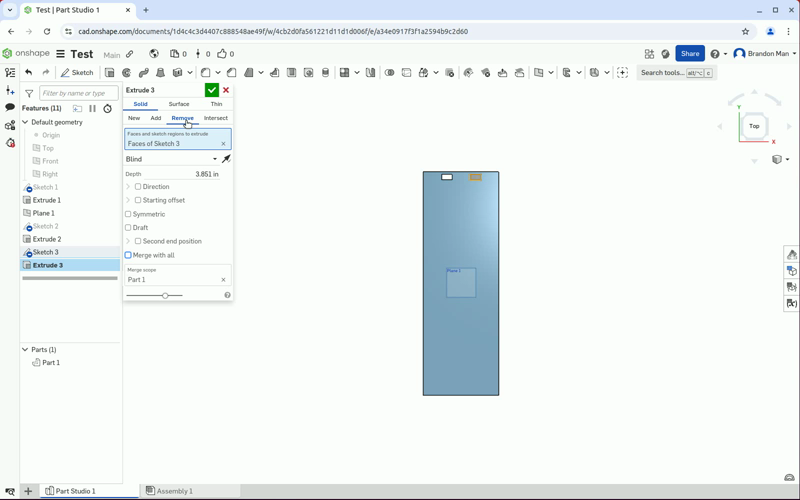
key(space)
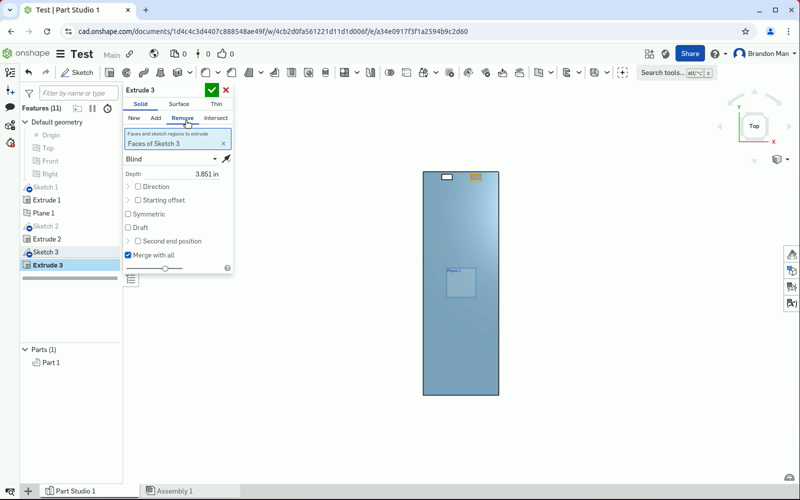
key(enter)
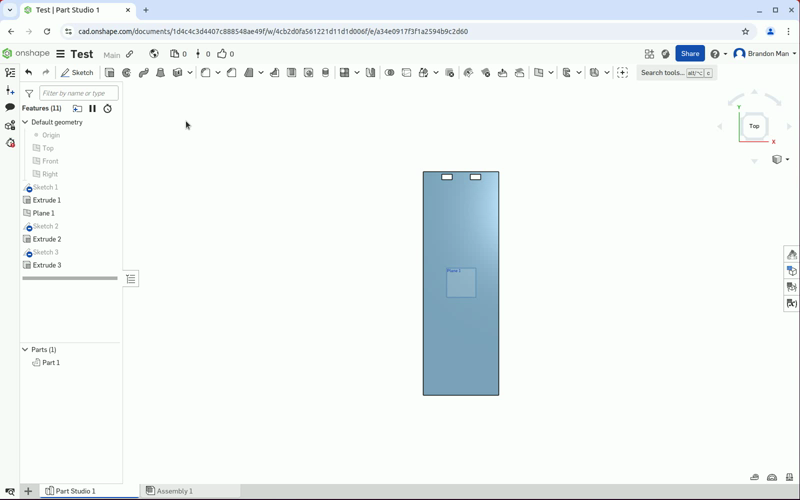
key(shift+h)
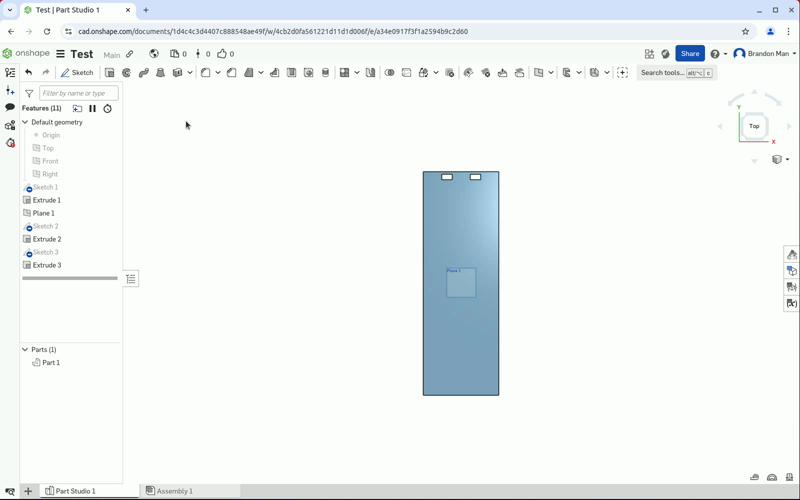
key(shift+h)
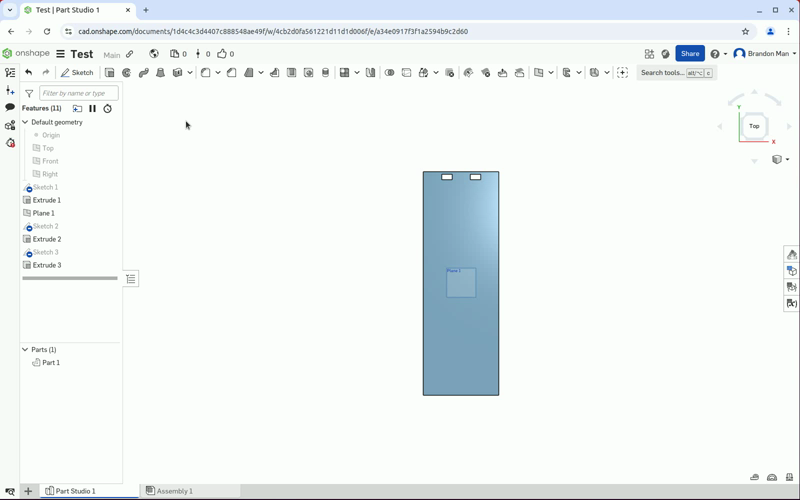
mouse_move(73, 189)
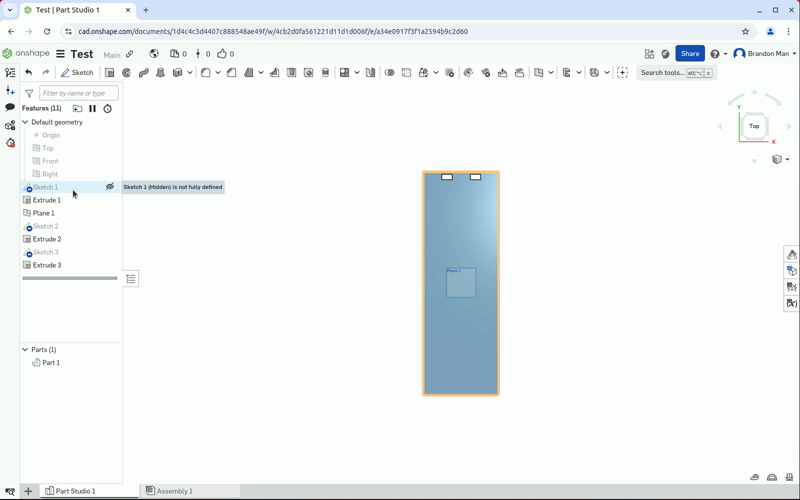
click(73, 189)
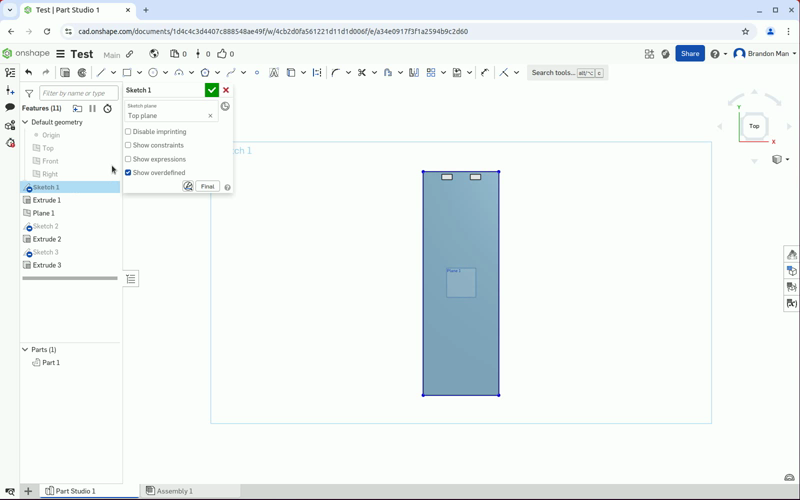
mouse_move(229, 92)
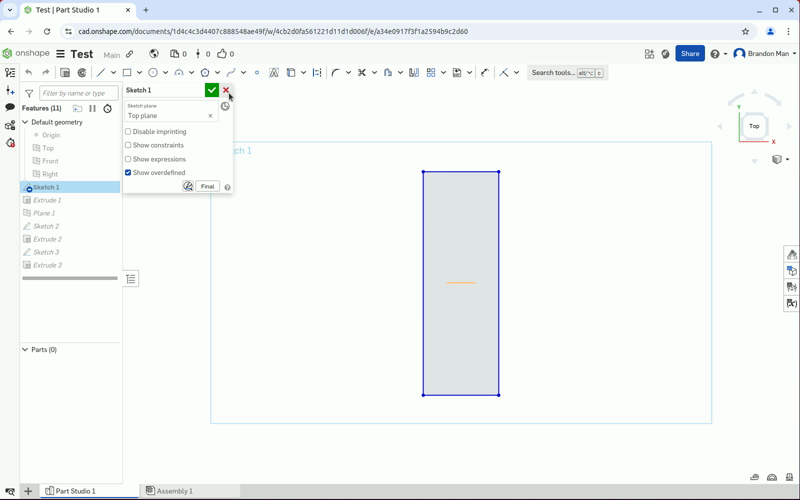
click(229, 92)
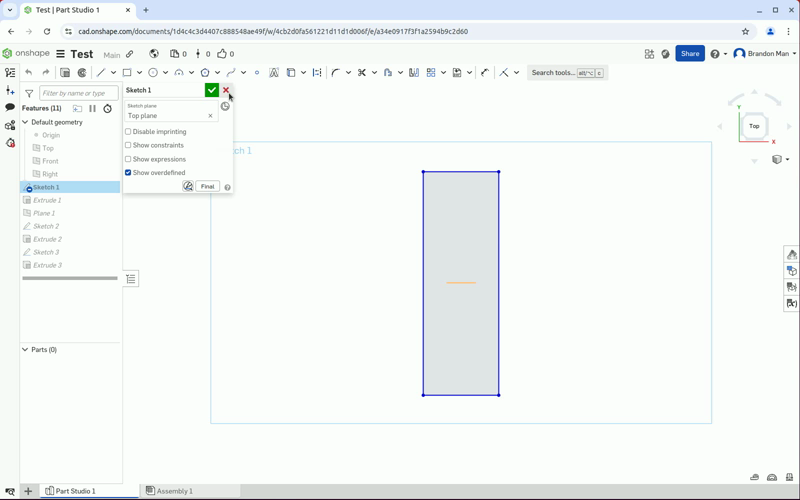
key(shift+s)
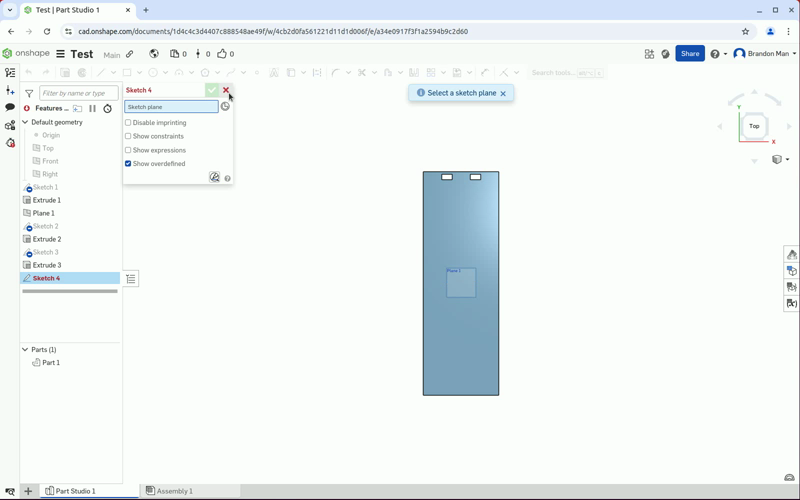
mouse_move(73, 215)
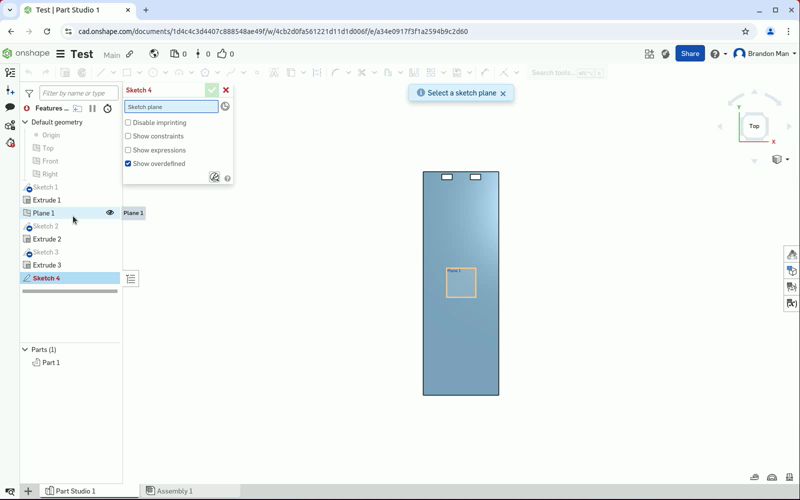
click(73, 215)
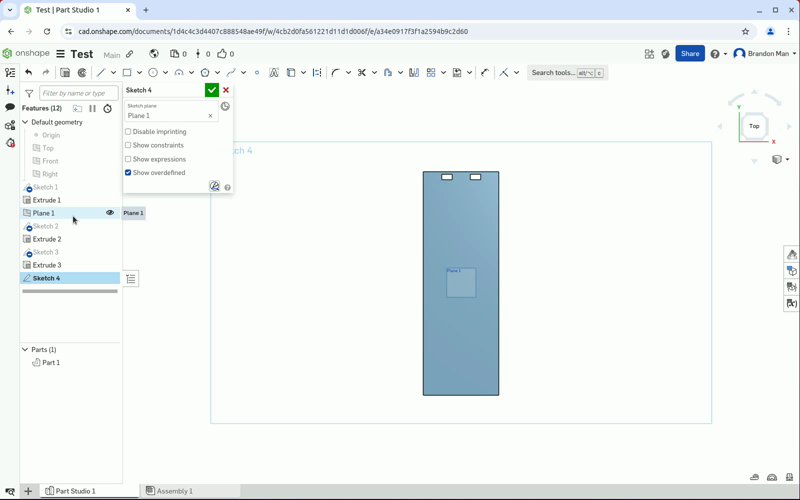
mouse_move(73, 352)
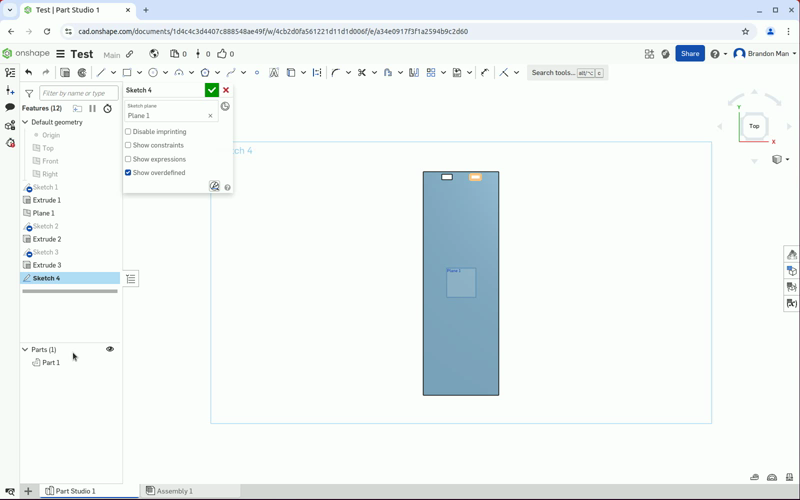
key(y)
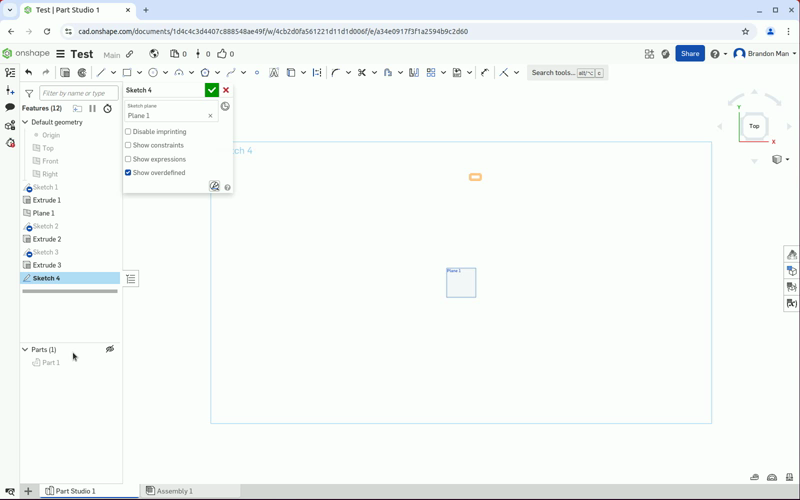
key(l)
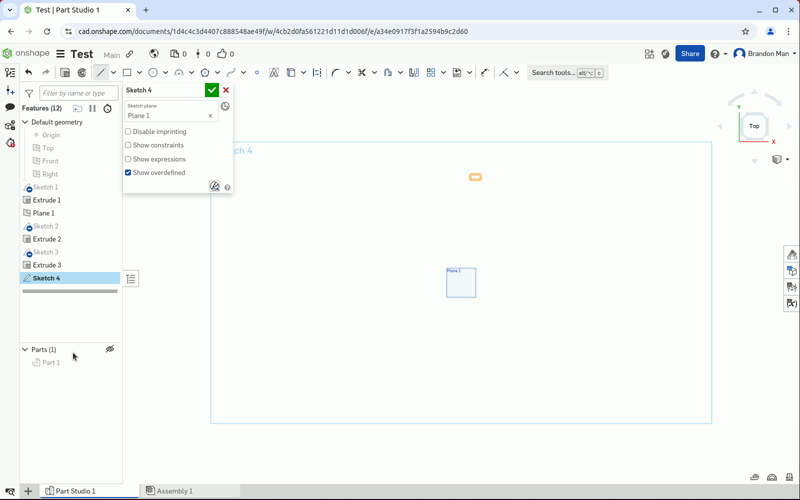
key_down(shift)
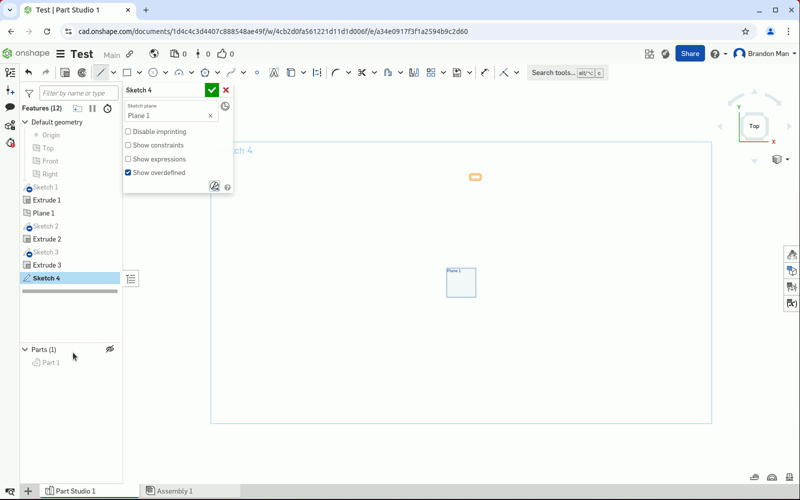
mouse_move(470, 390)
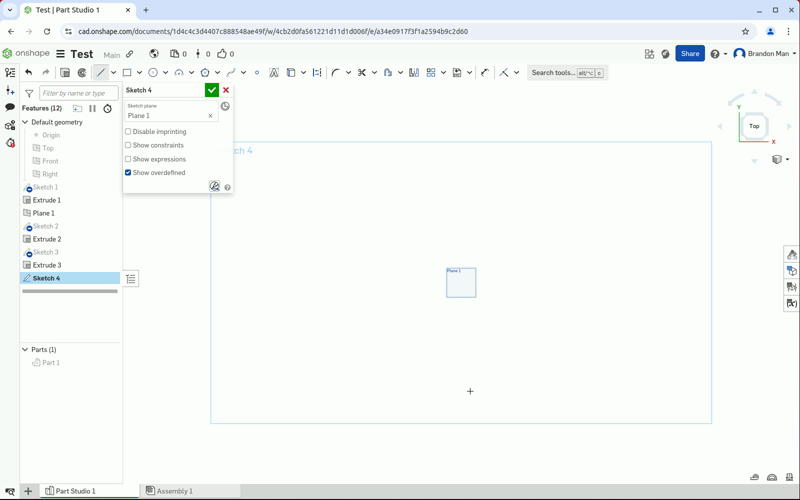
click(470, 390)
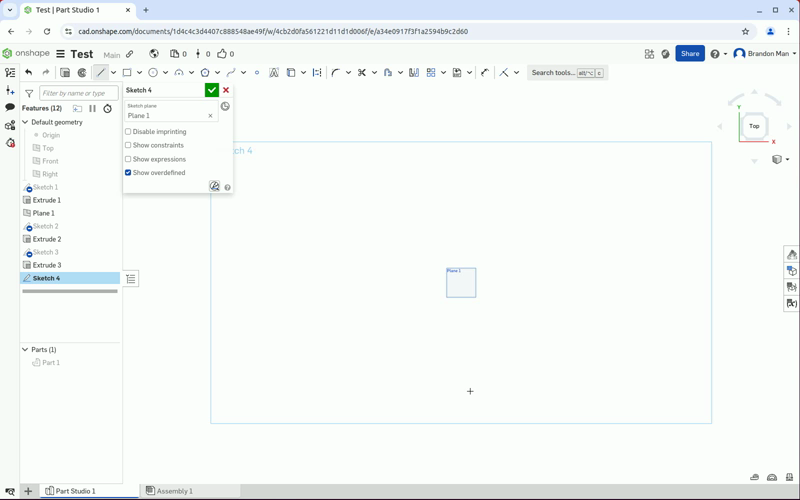
key_up(shift)
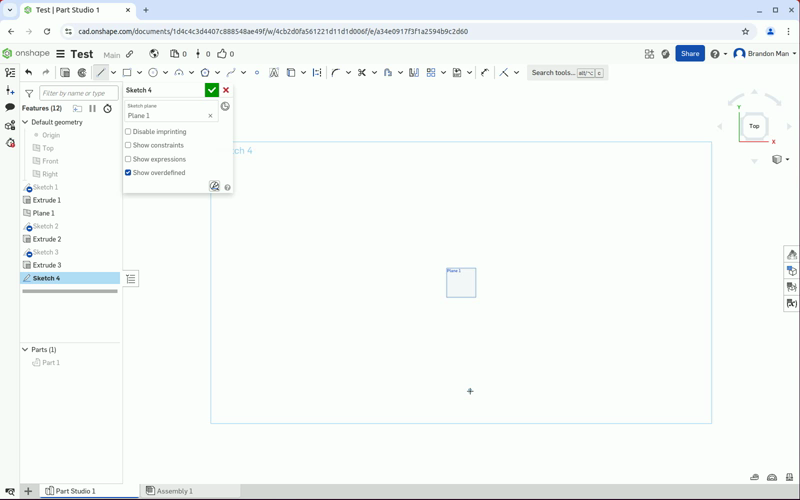
key_down(shift)
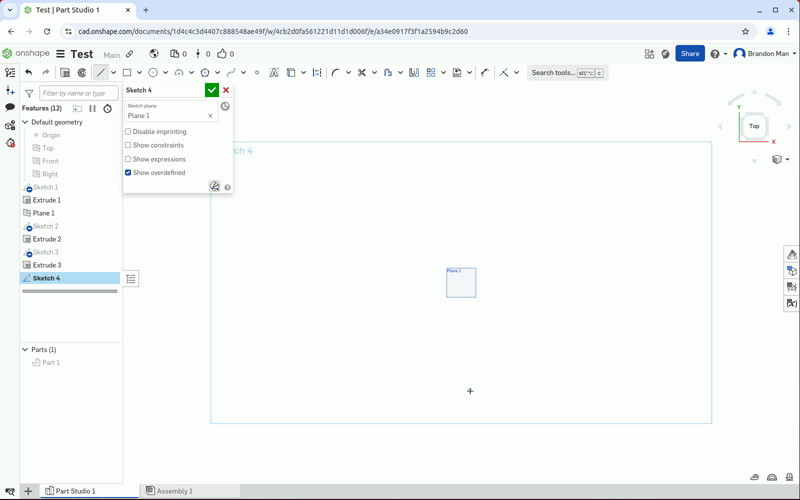
mouse_move(500, 390)
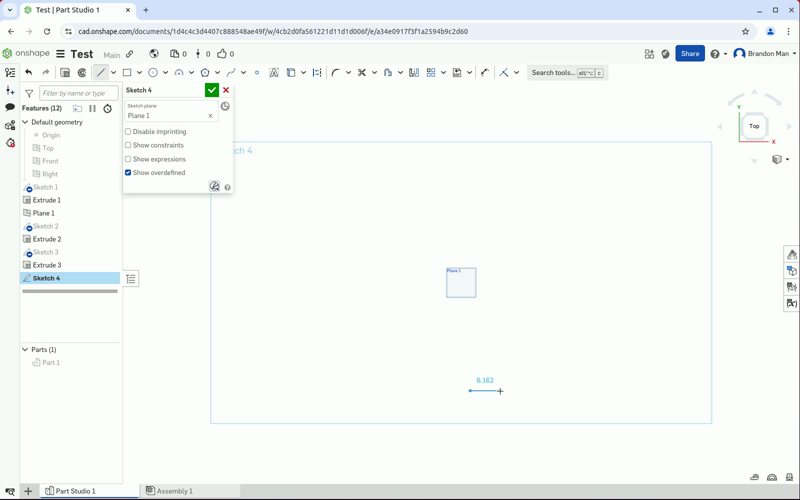
mouse_move(480, 390)
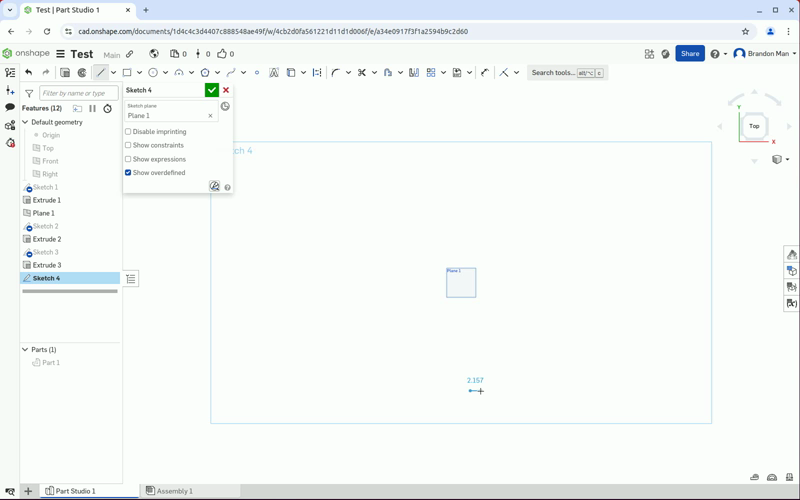
click(480, 390)
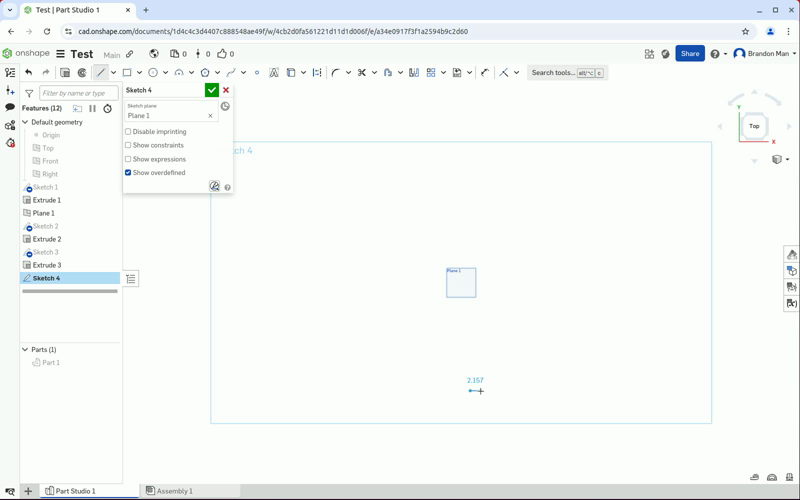
key_up(shift)
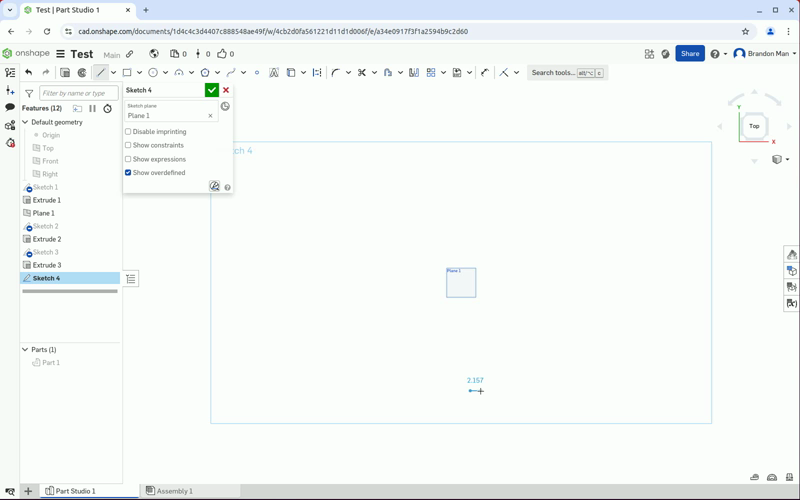
key_down(shift)
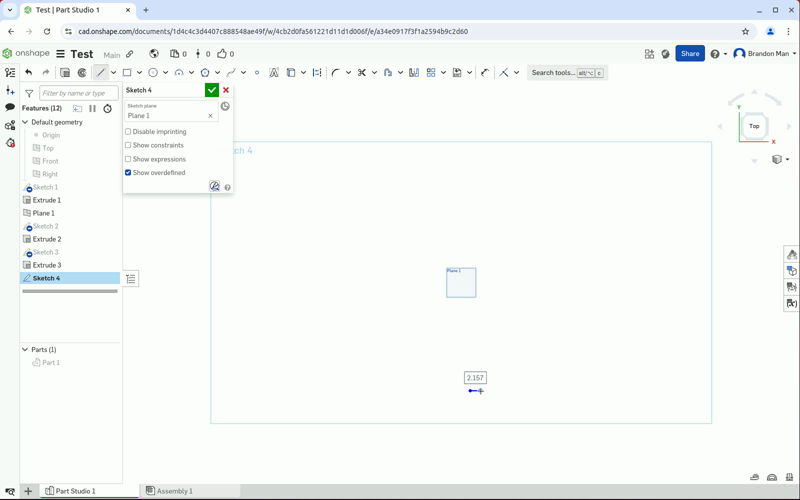
mouse_move(510, 390)
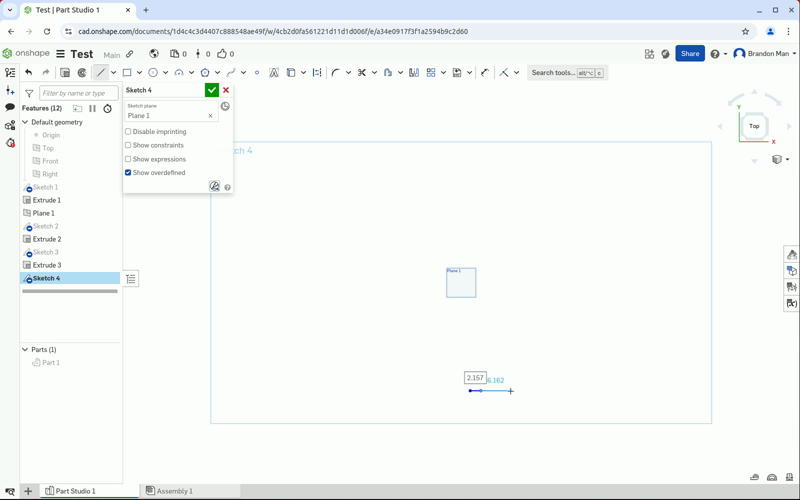
mouse_move(480, 385)
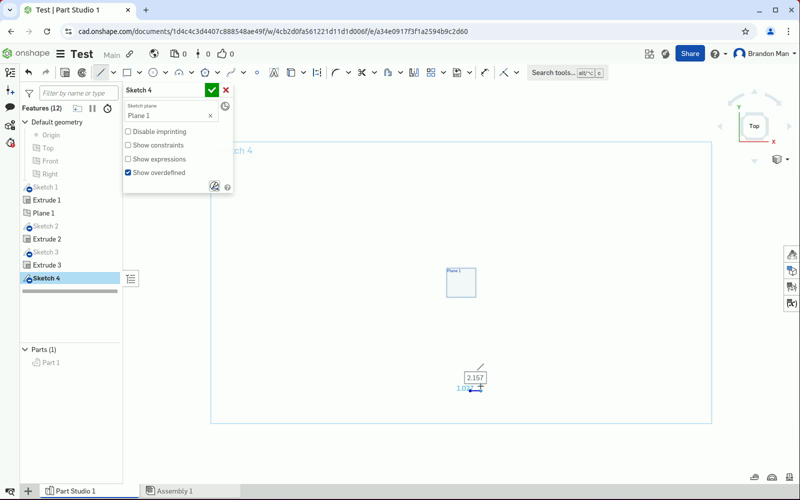
scroll(6)
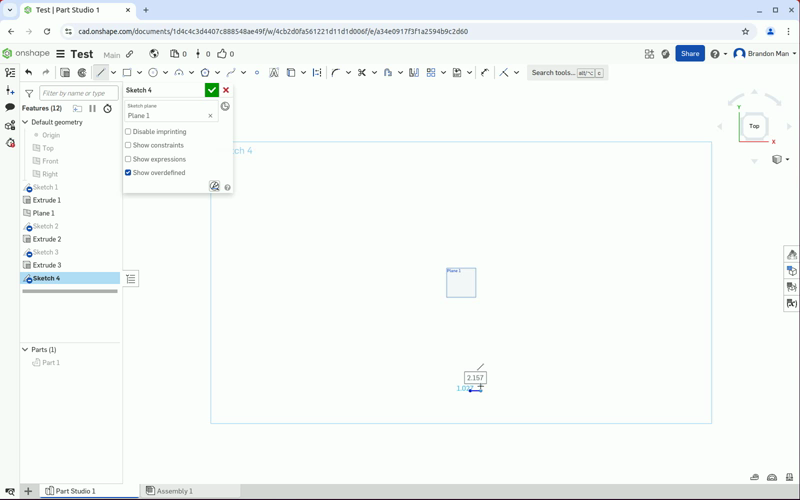
scroll(6)
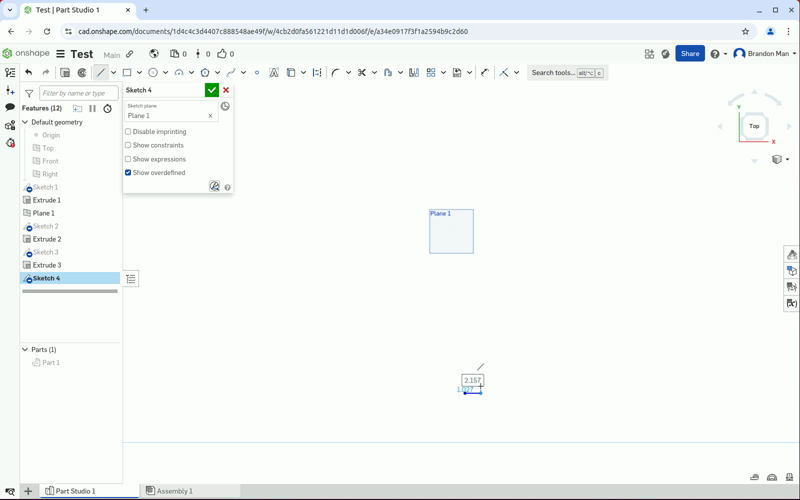
scroll(6)
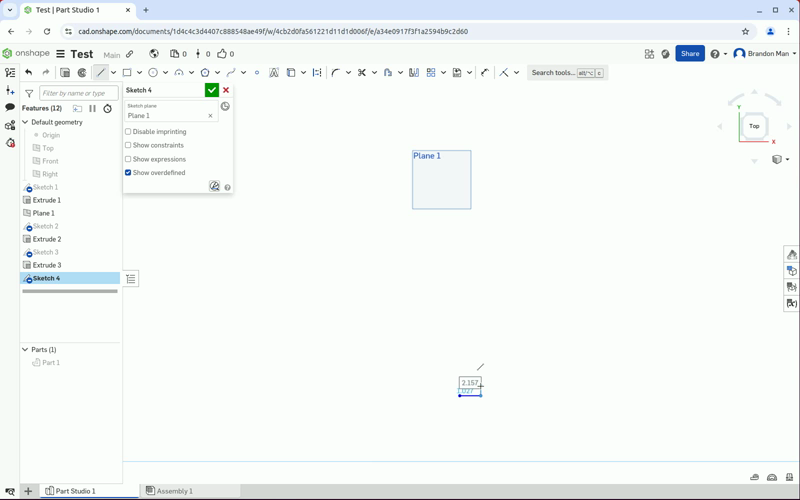
scroll(6)
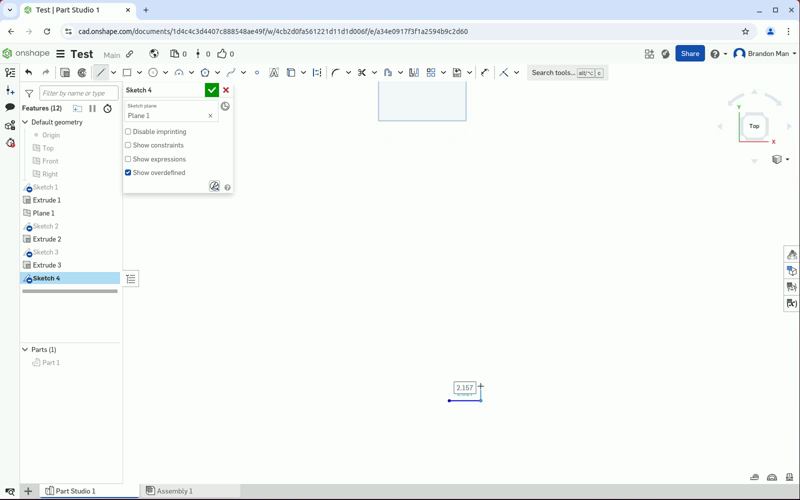
scroll(6)
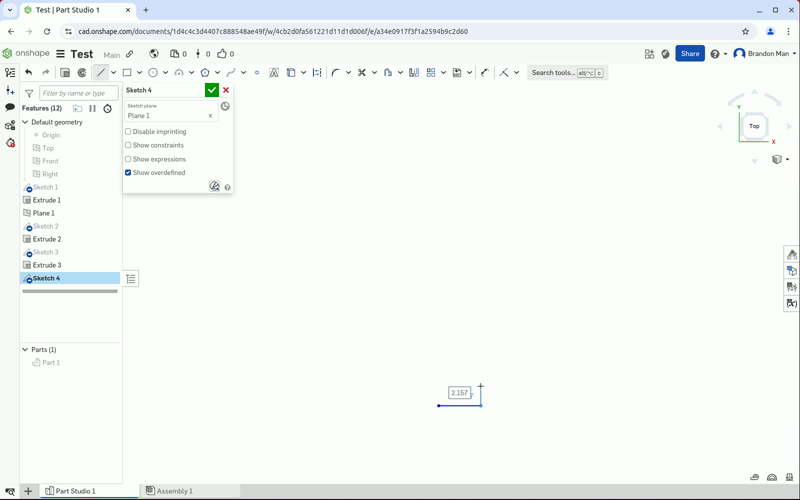
scroll(6)
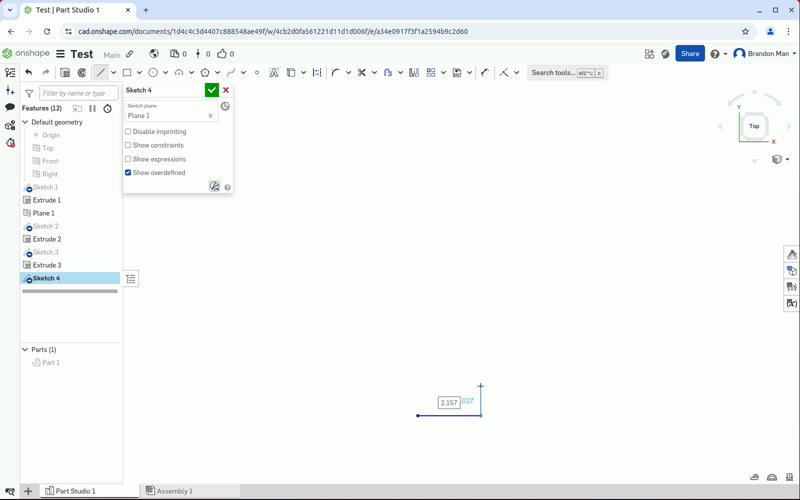
scroll(6)
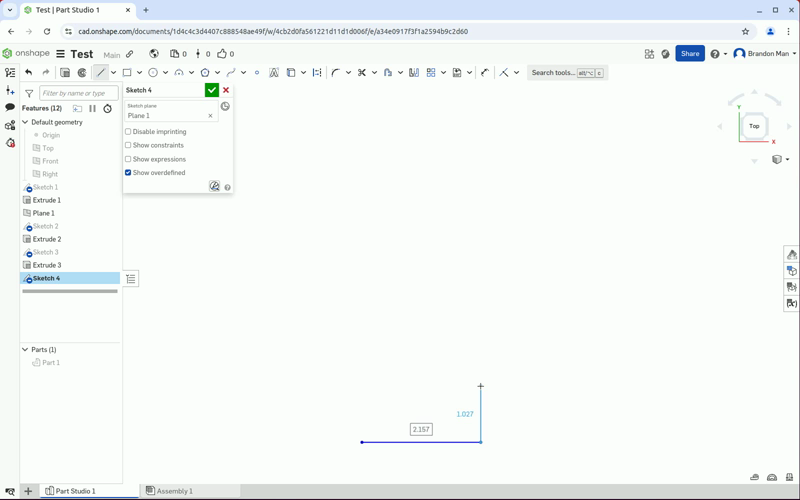
click(480, 385)
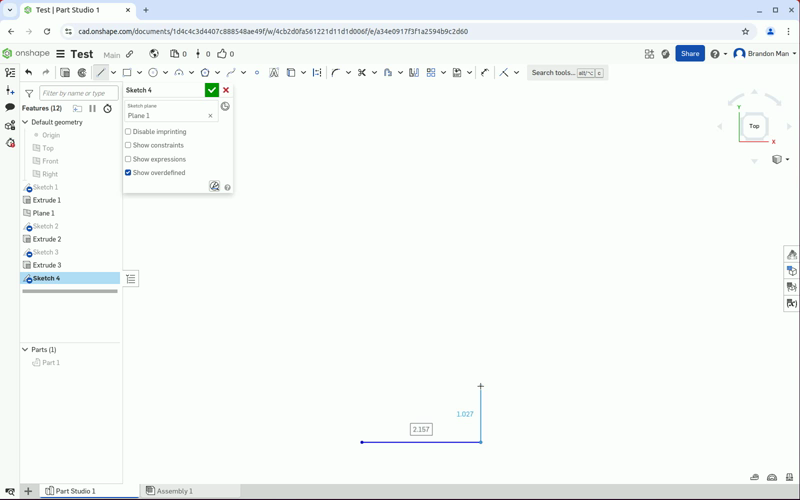
scroll(-6)
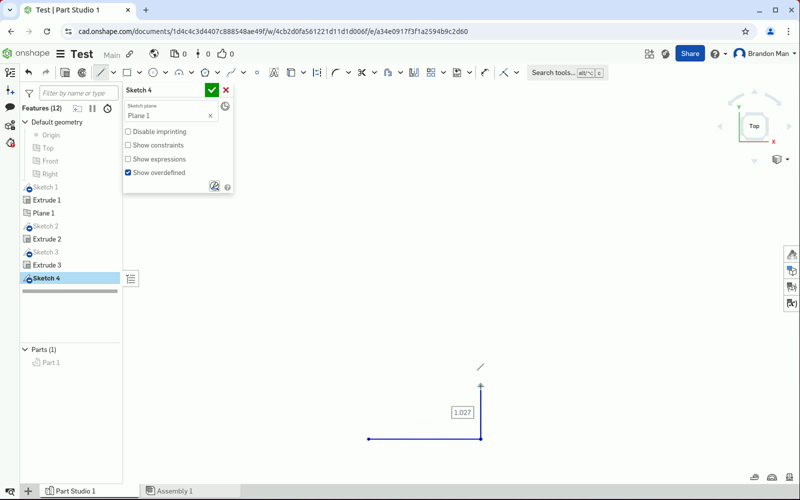
scroll(-6)
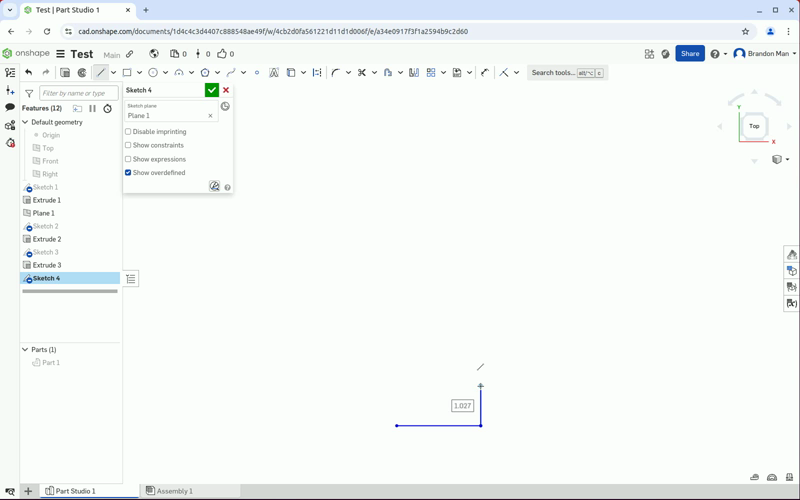
scroll(-6)
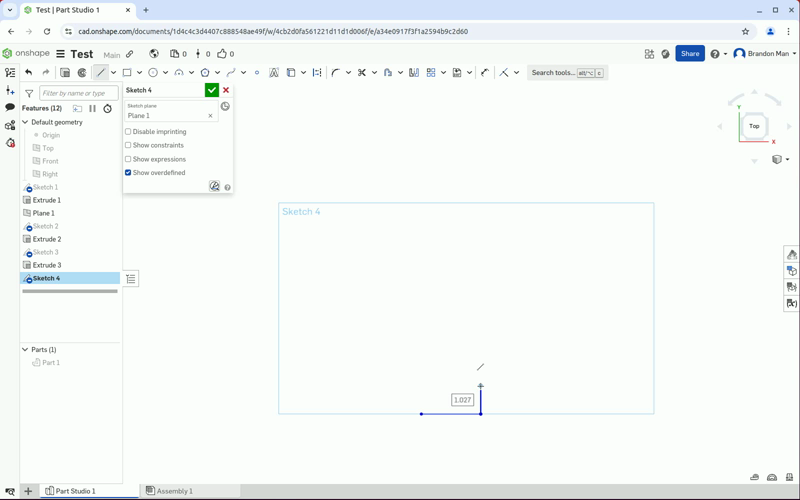
scroll(-6)
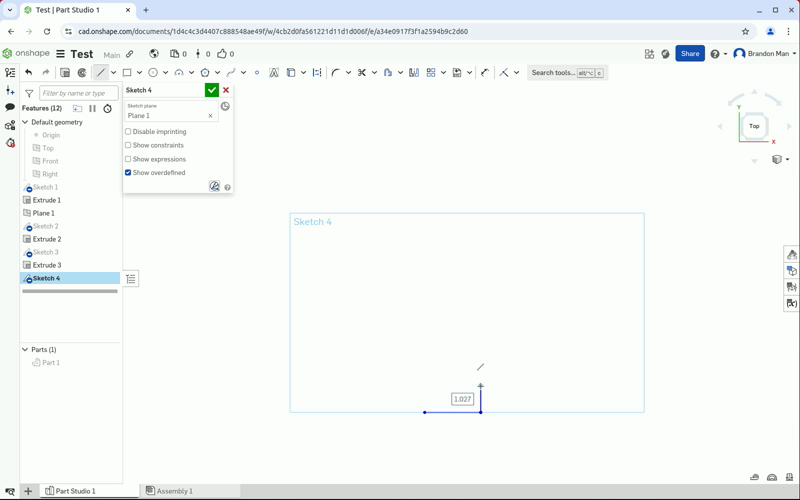
scroll(-6)
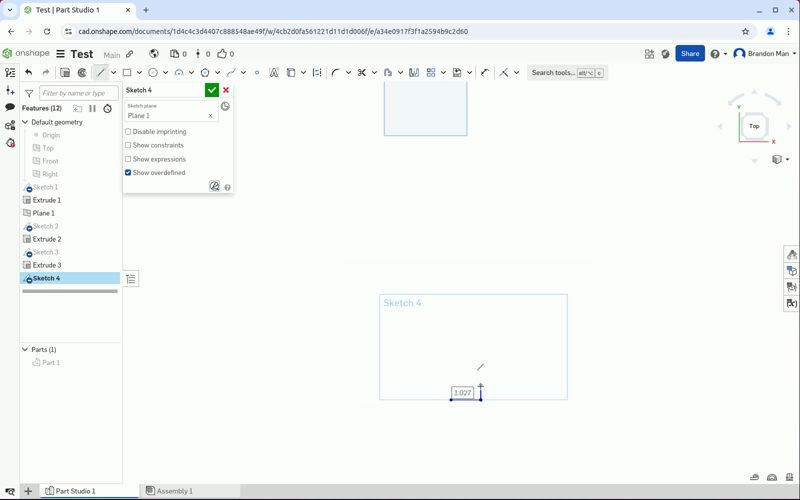
scroll(-6)
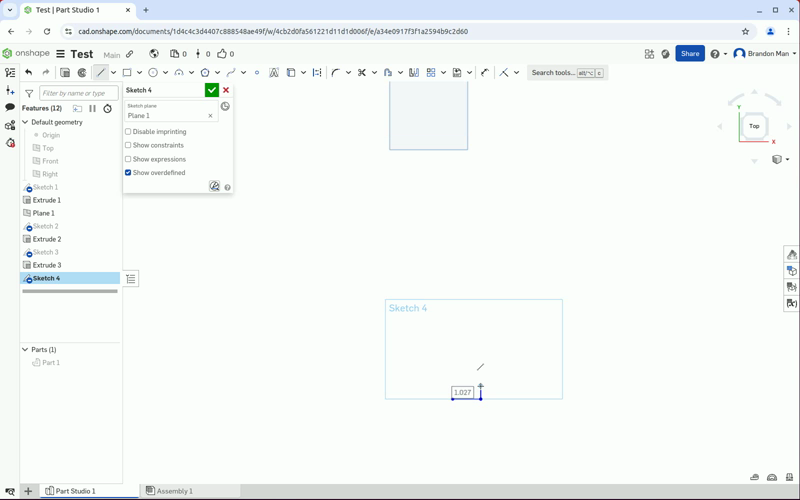
scroll(-6)
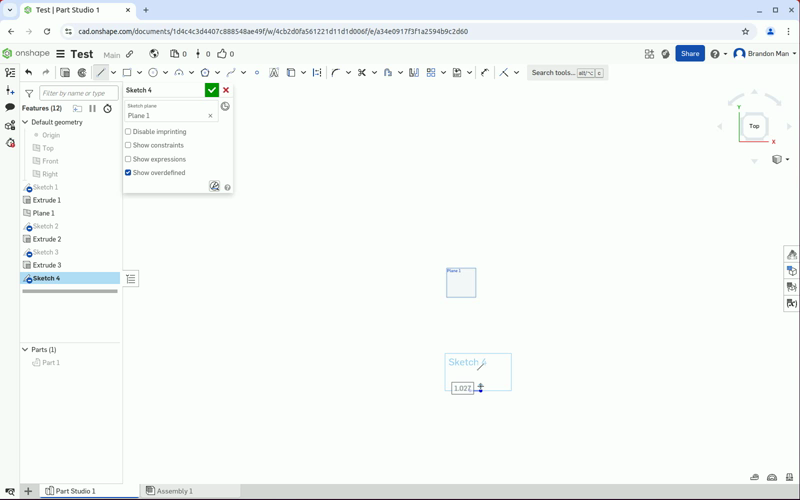
key_up(shift)
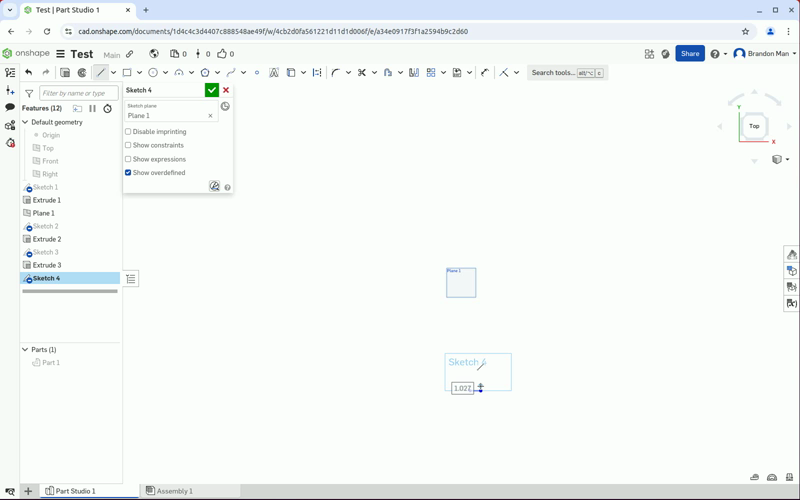
key_down(shift)
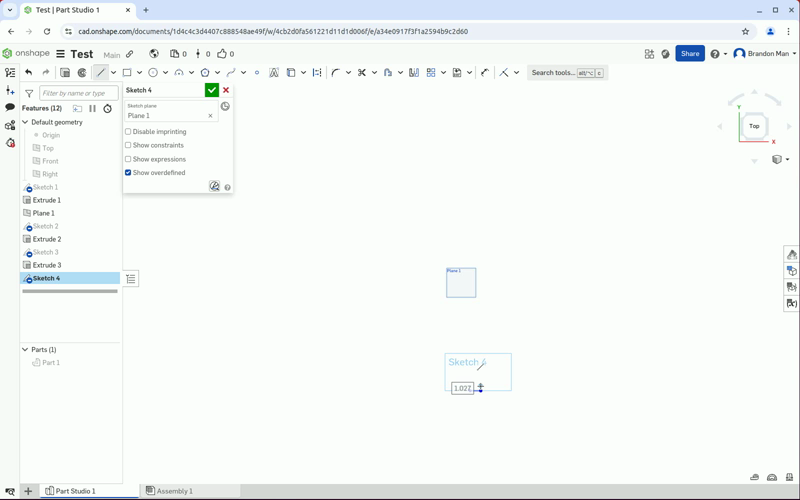
mouse_move(510, 385)
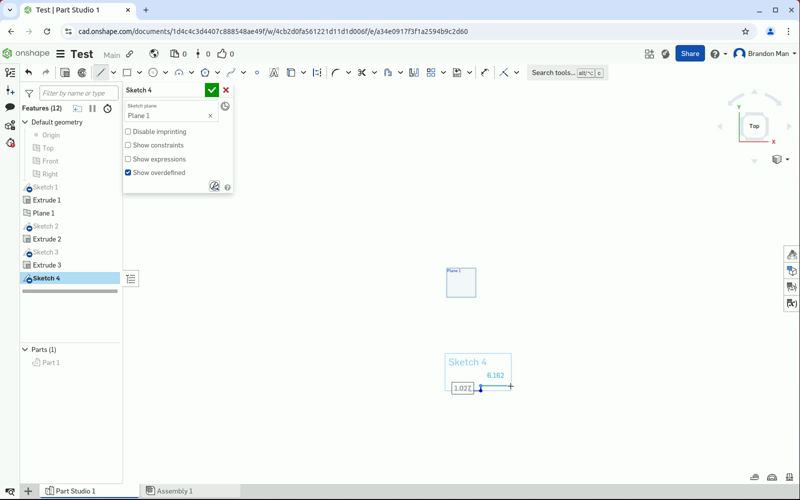
mouse_move(470, 385)
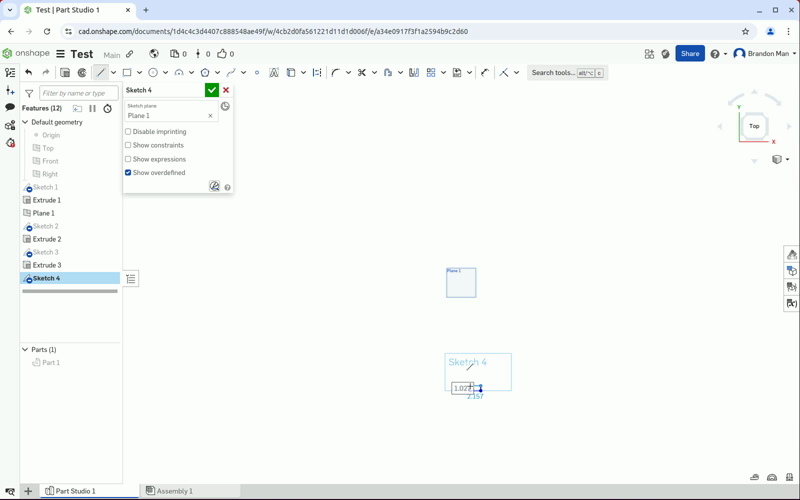
click(470, 385)
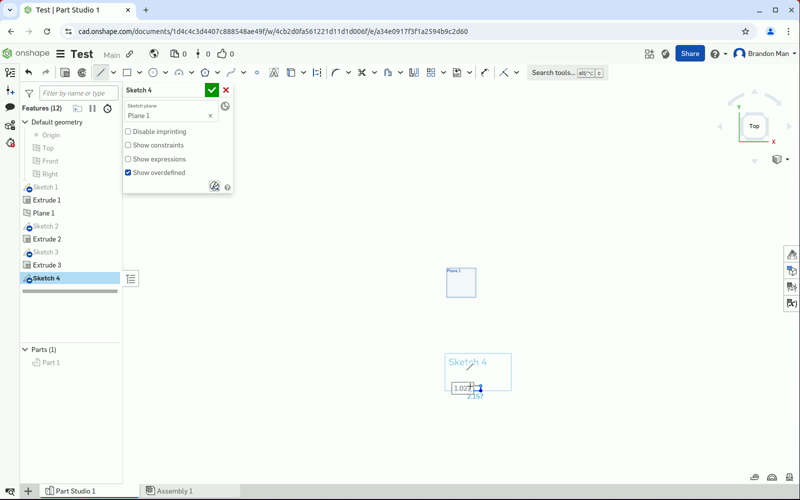
key_up(shift)
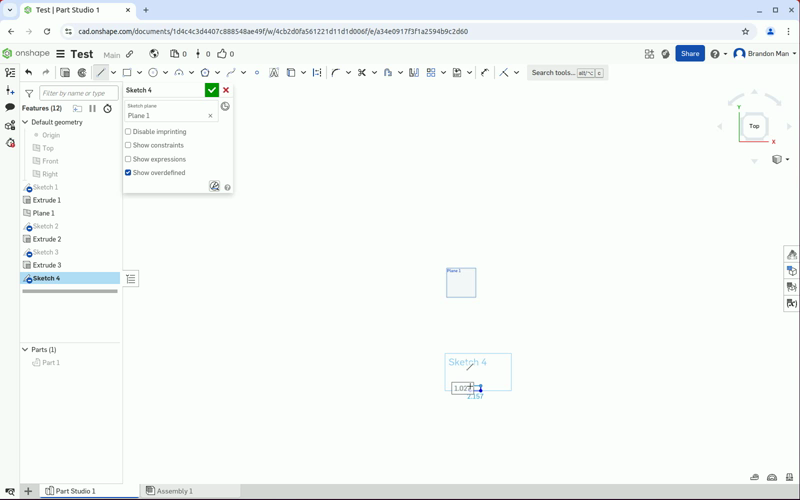
mouse_move(500, 385)
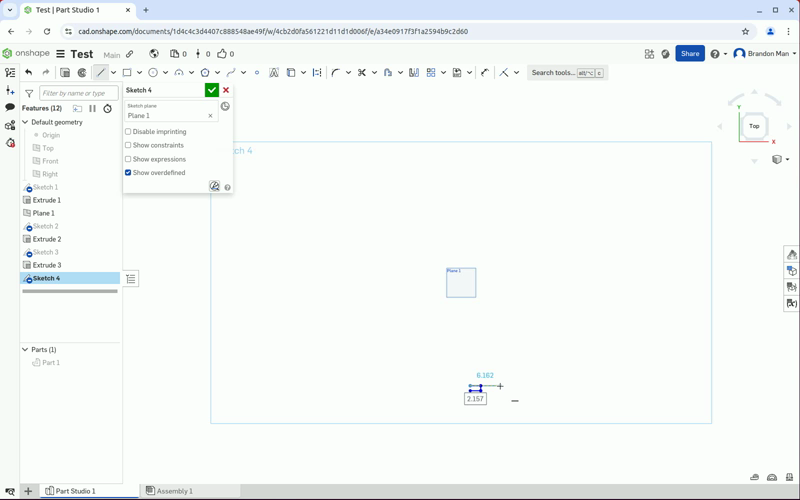
key_down(shift)
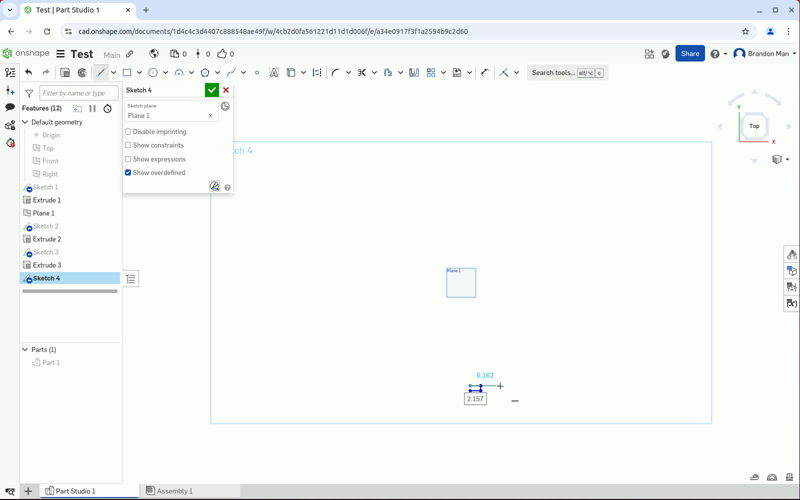
mouse_move(470, 390)
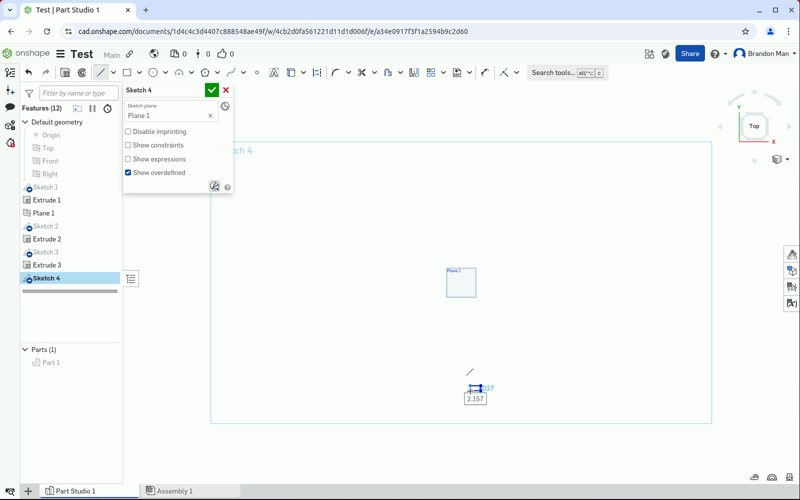
scroll(6)
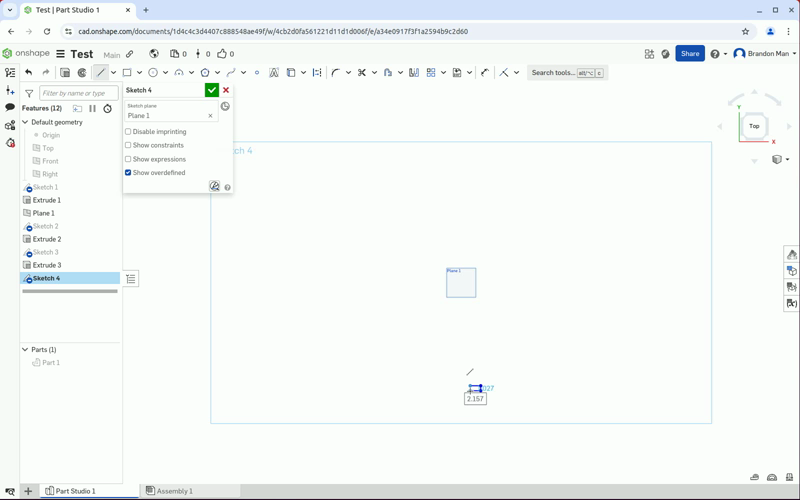
scroll(6)
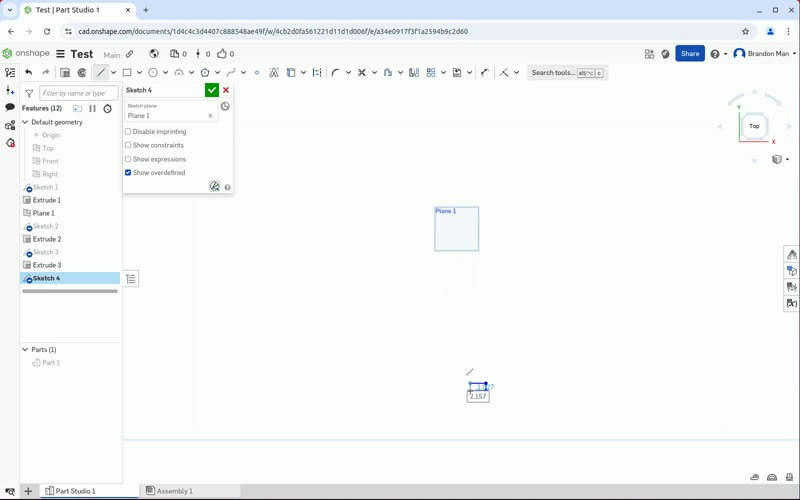
scroll(6)
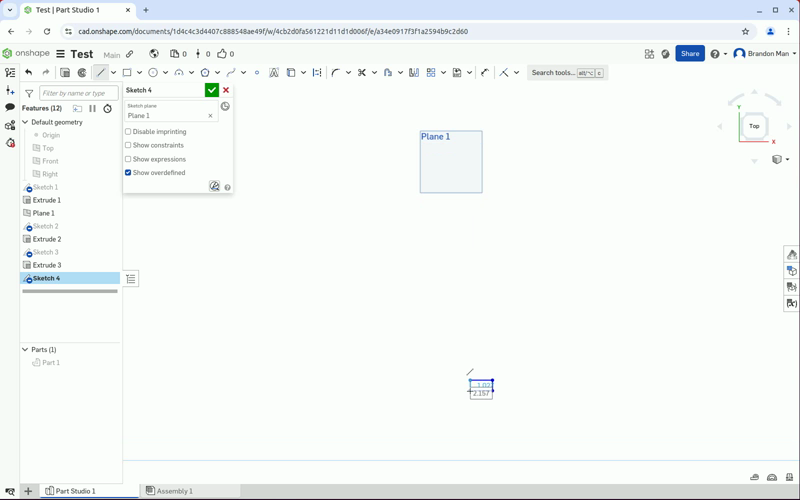
scroll(6)
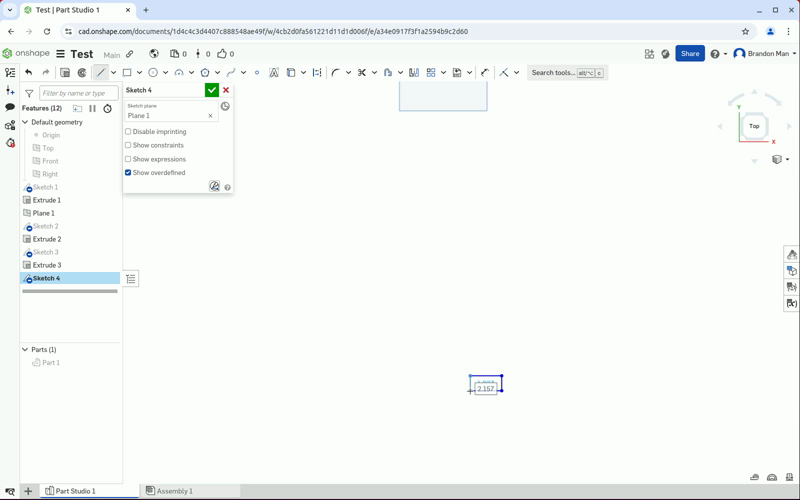
scroll(6)
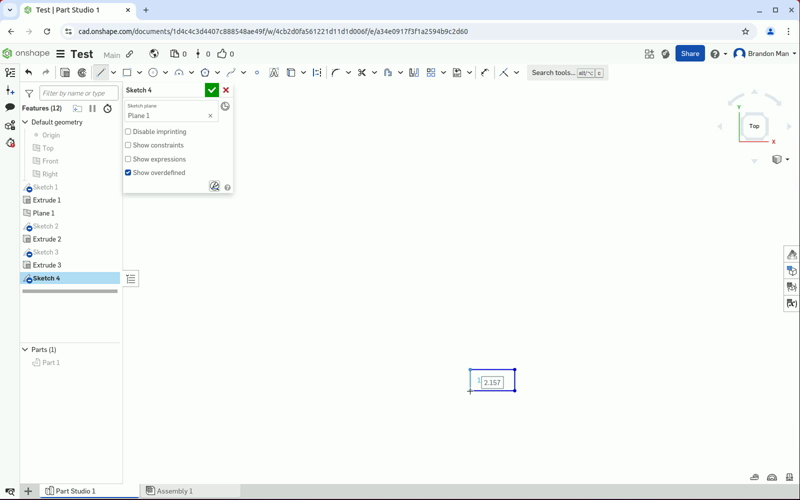
scroll(6)
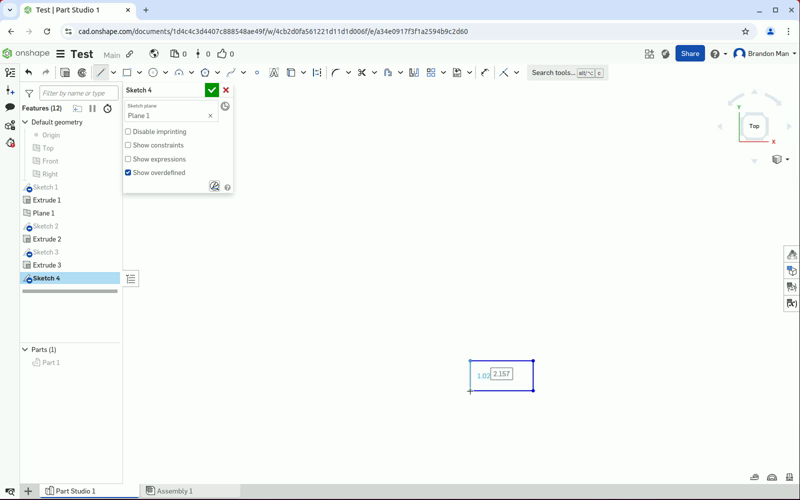
scroll(6)
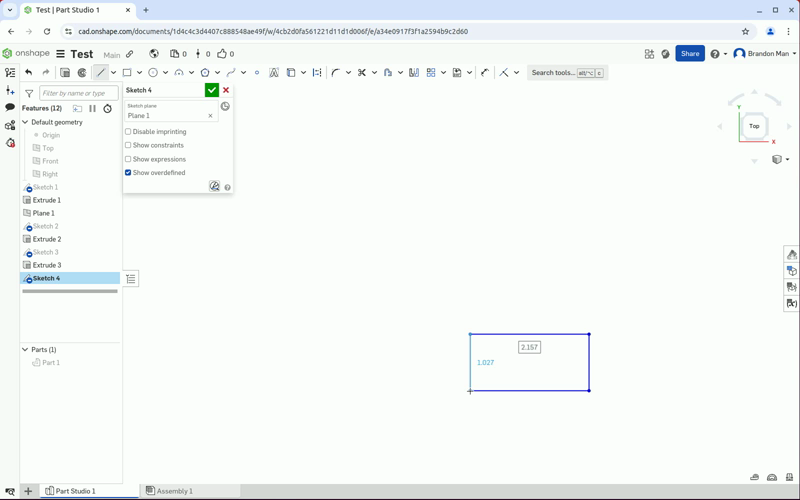
key_up(shift)
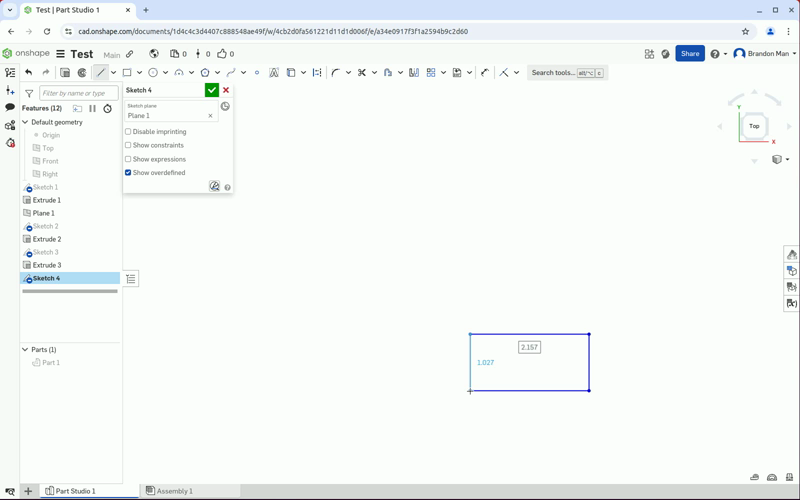
click(470, 390)
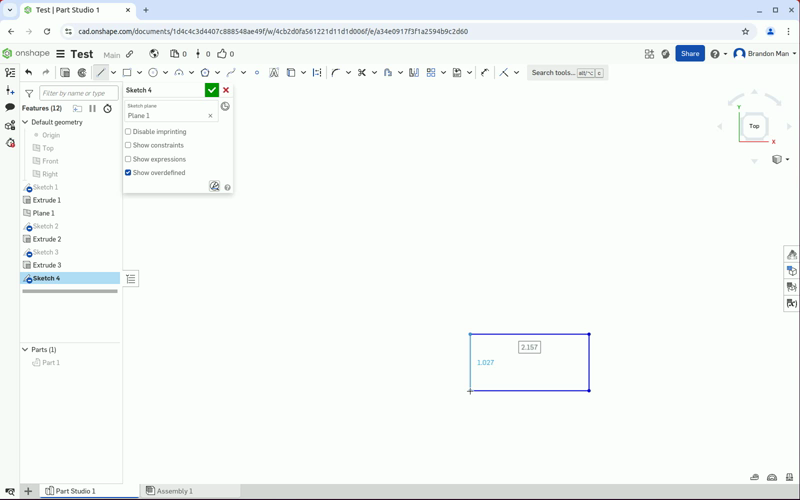
scroll(-6)
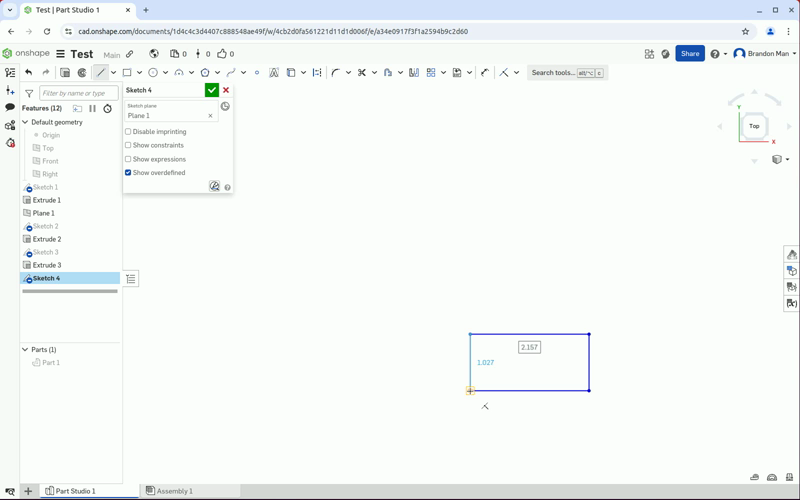
scroll(-6)
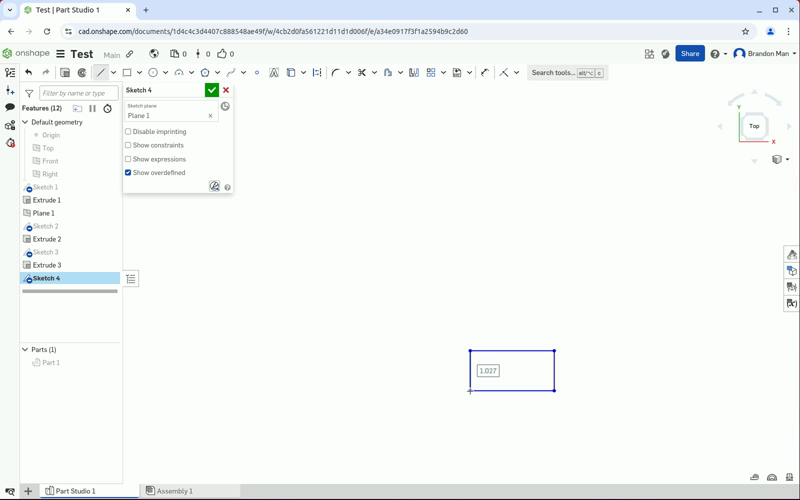
scroll(-6)
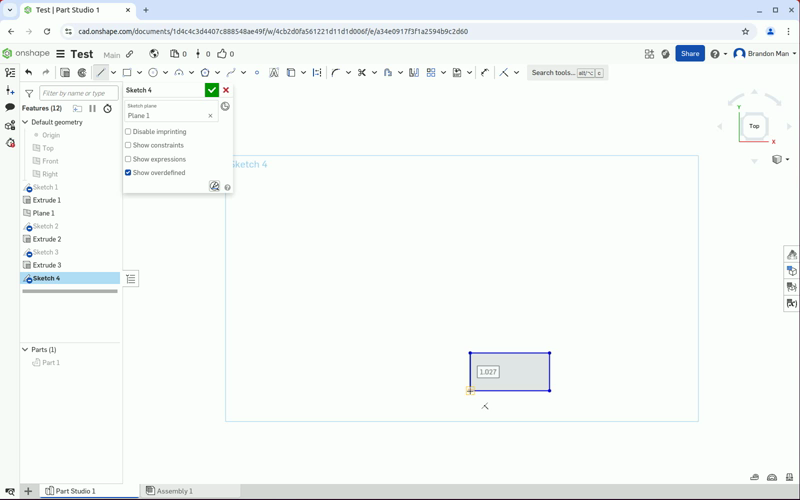
scroll(-6)
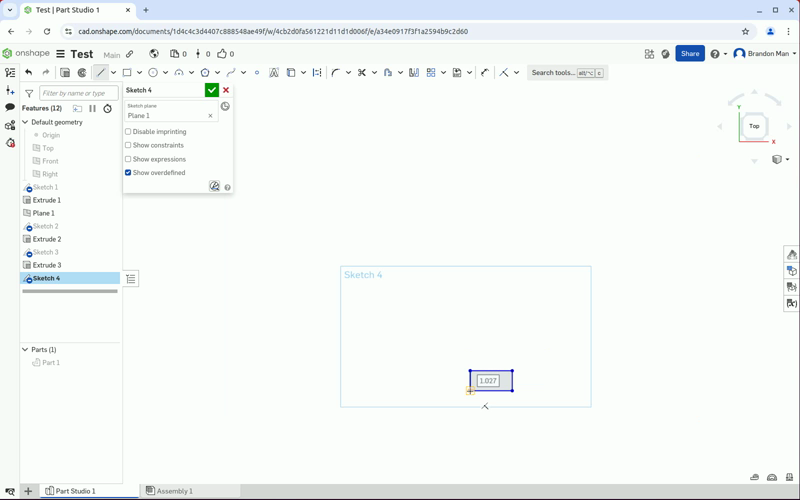
scroll(-6)
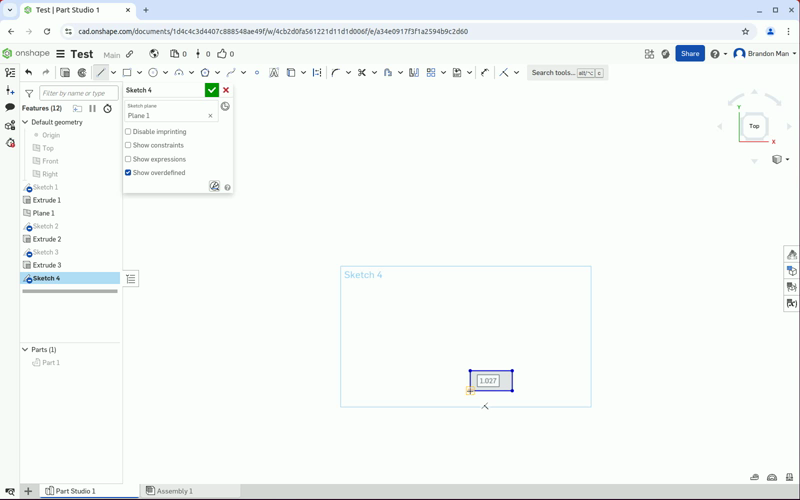
scroll(-6)
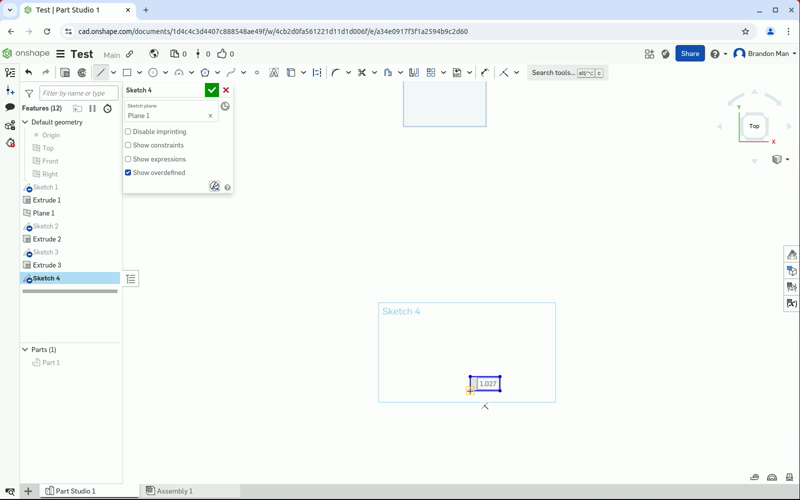
scroll(-6)
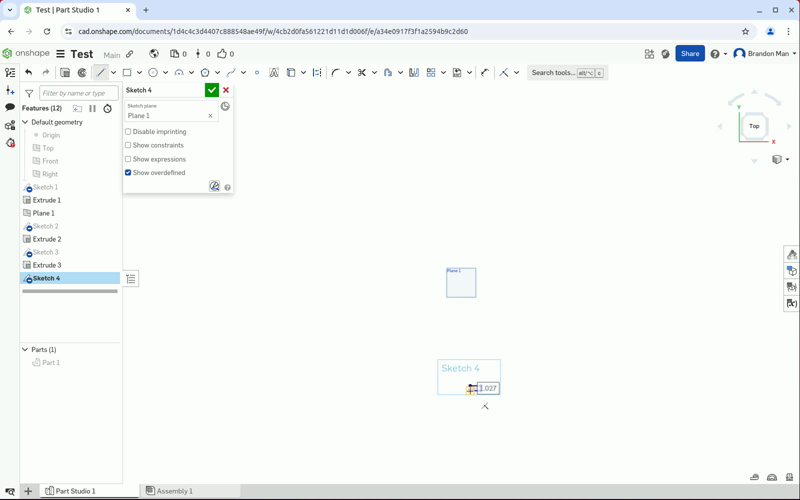
key(esc)
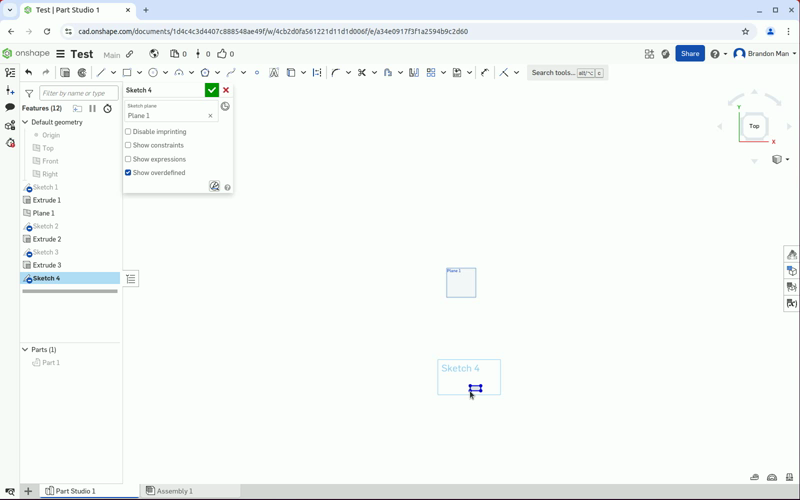
mouse_move(473, 388)
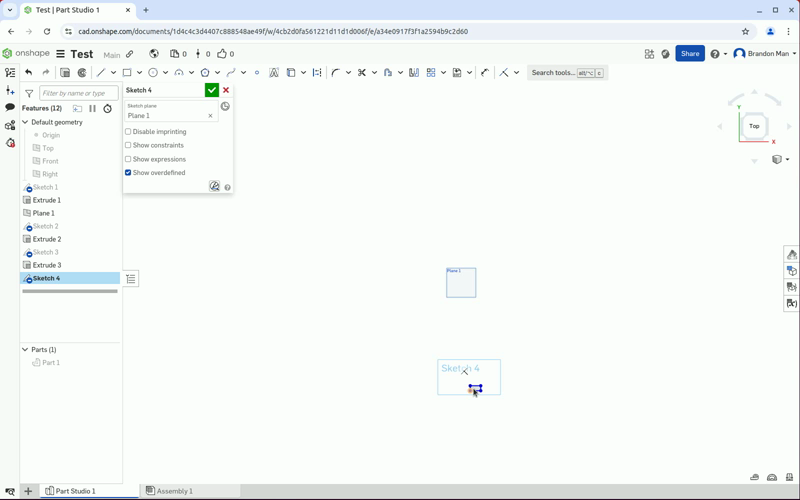
scroll(6)
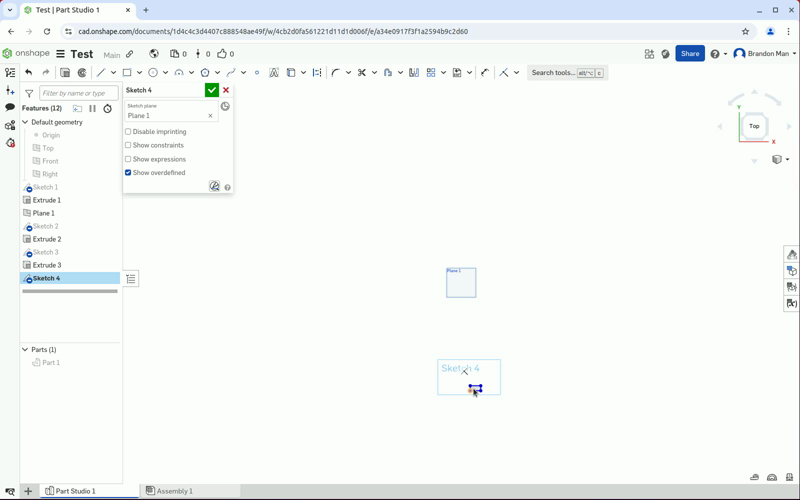
scroll(6)
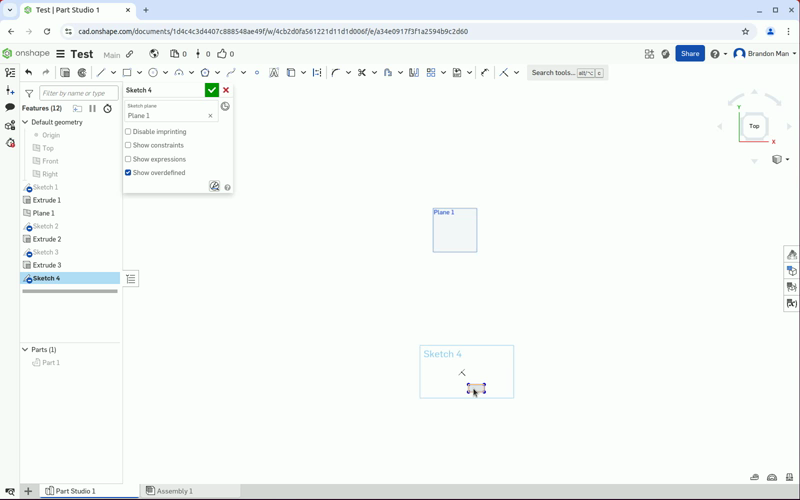
scroll(6)
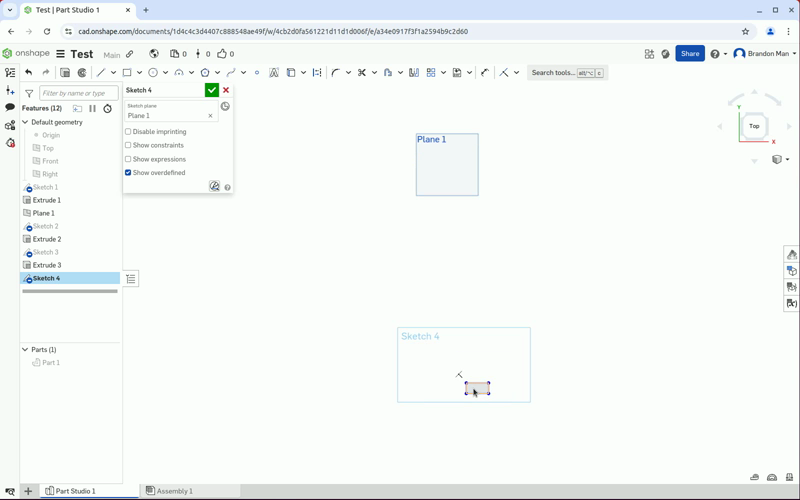
scroll(6)
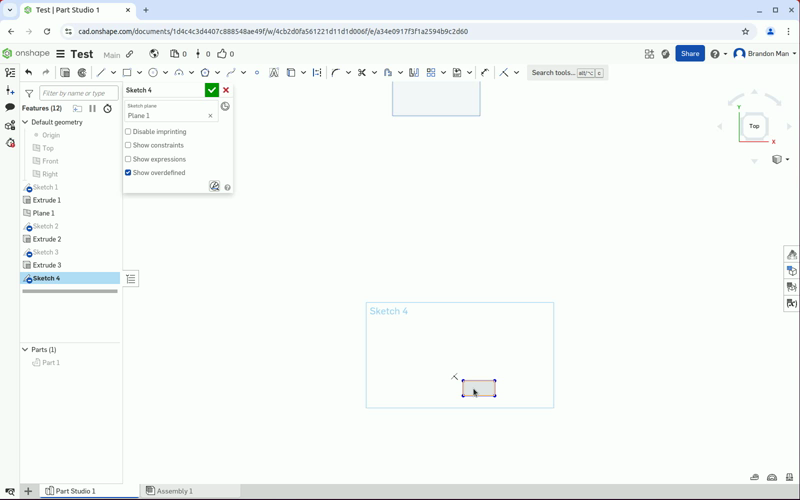
scroll(6)
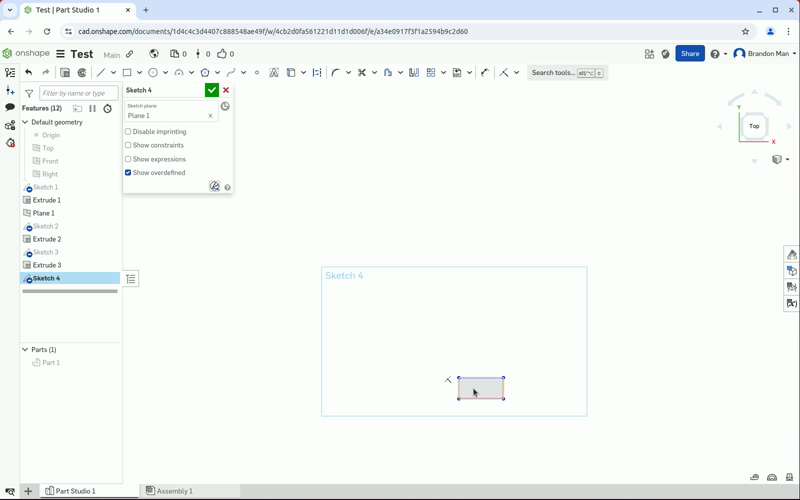
scroll(6)
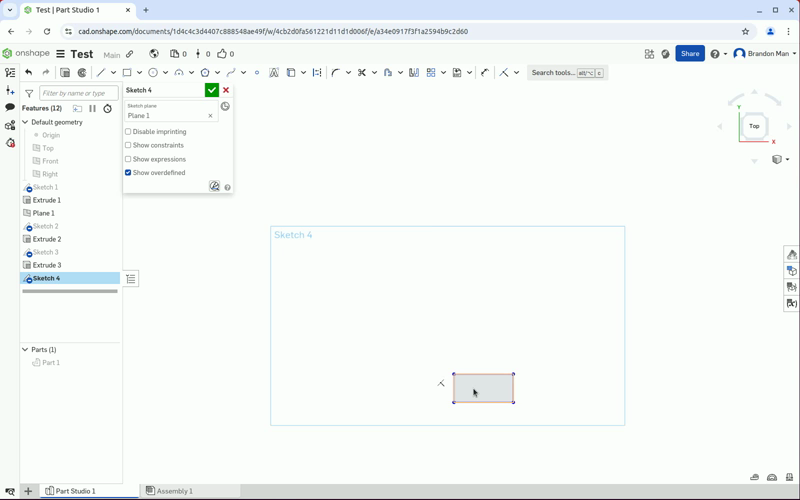
scroll(6)
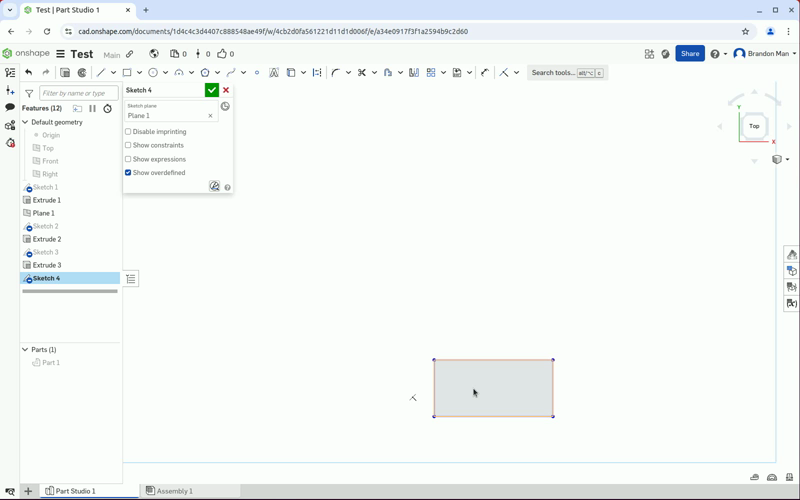
click(473, 388)
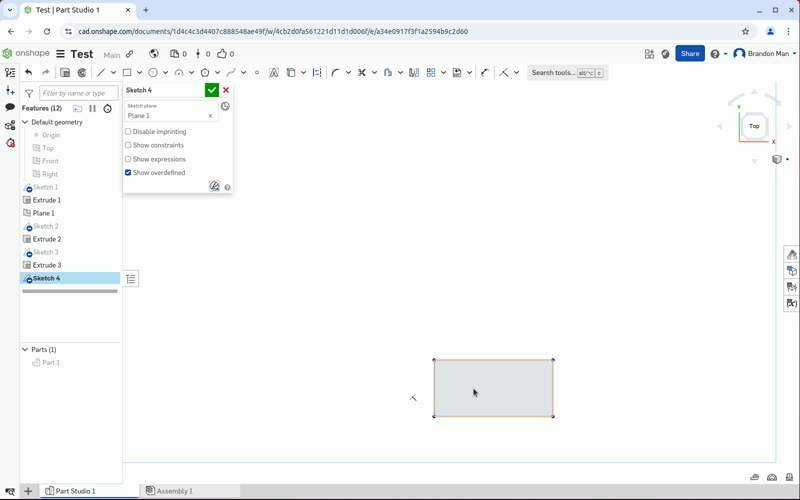
scroll(-6)
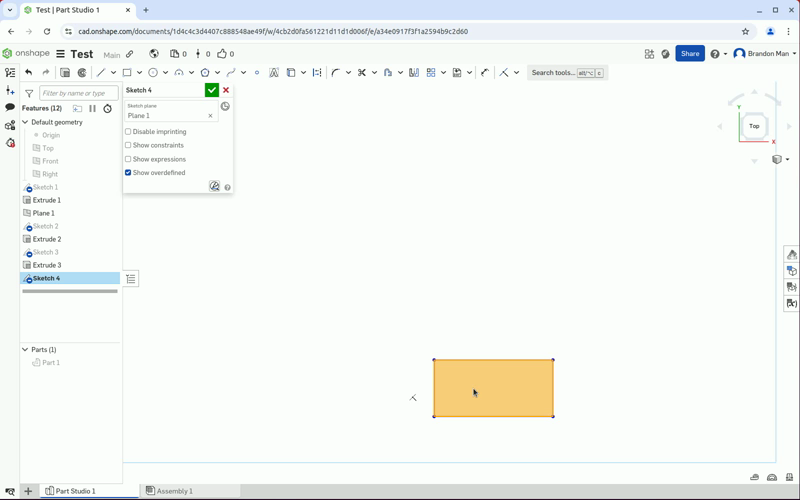
scroll(-6)
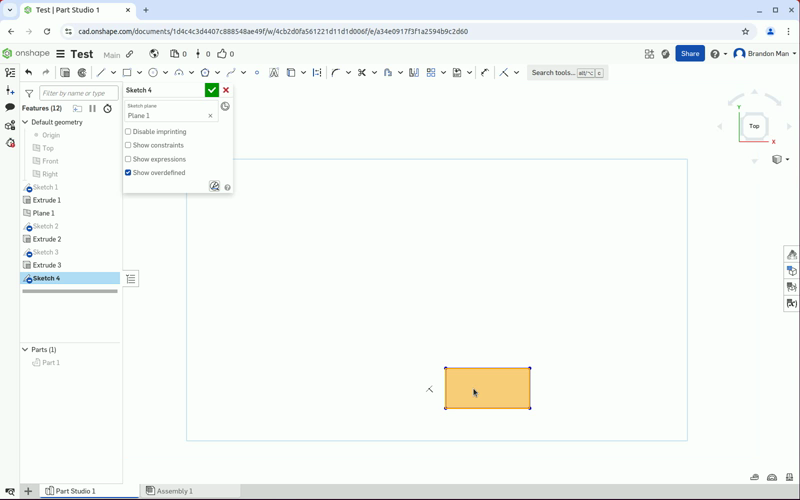
scroll(-6)
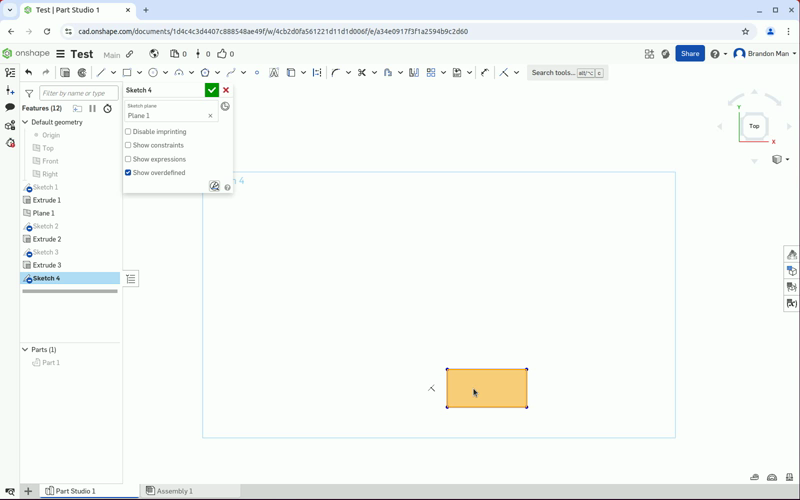
scroll(-6)
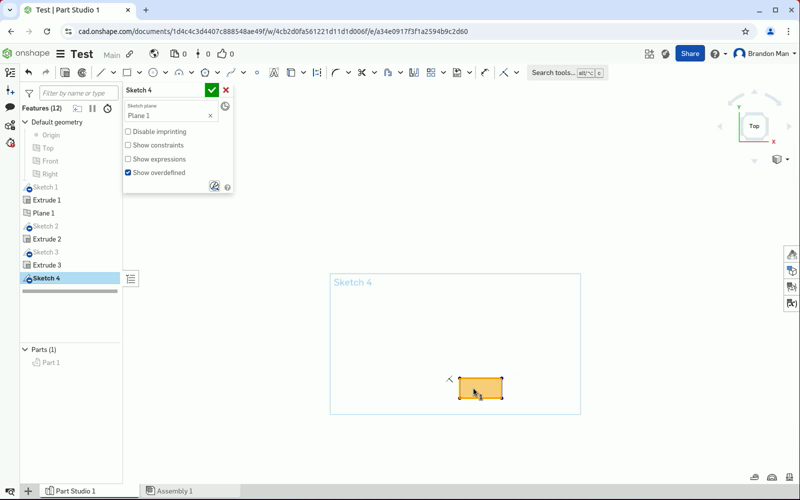
scroll(-6)
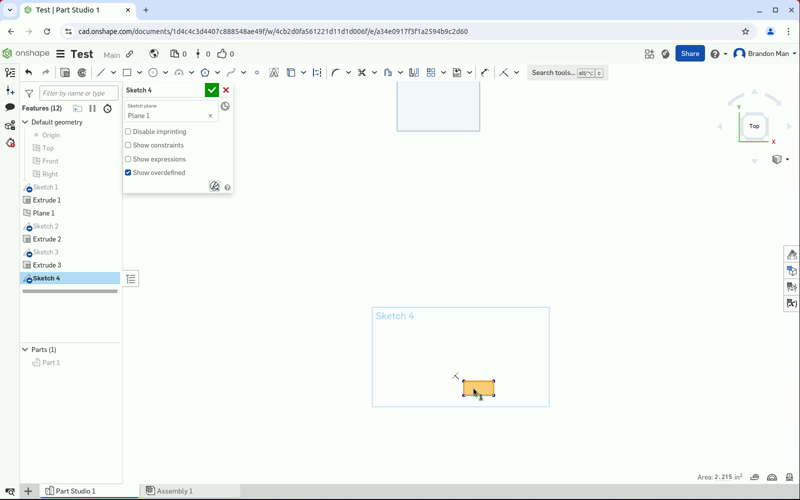
scroll(-6)
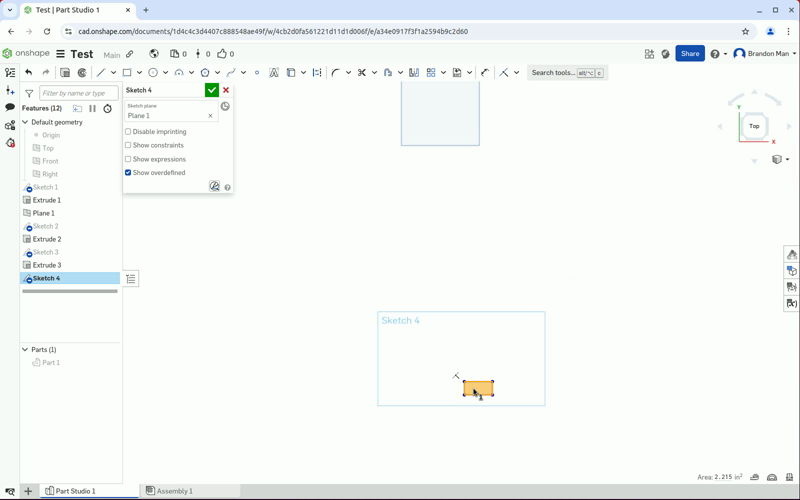
scroll(-6)
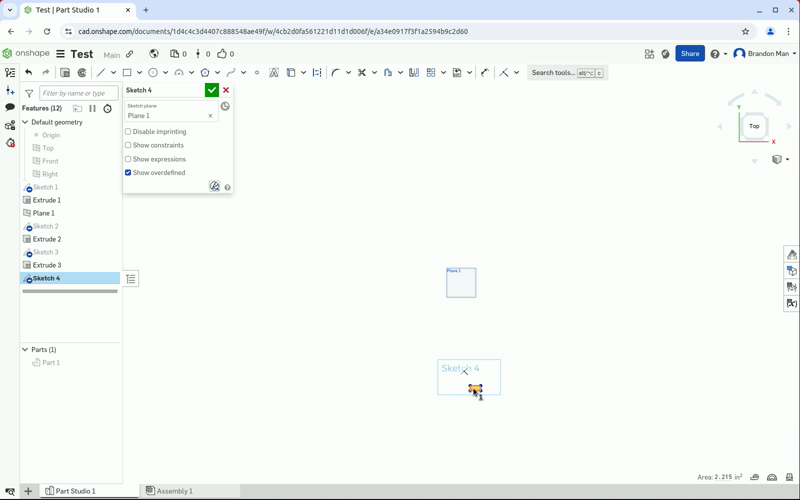
mouse_move(73, 352)
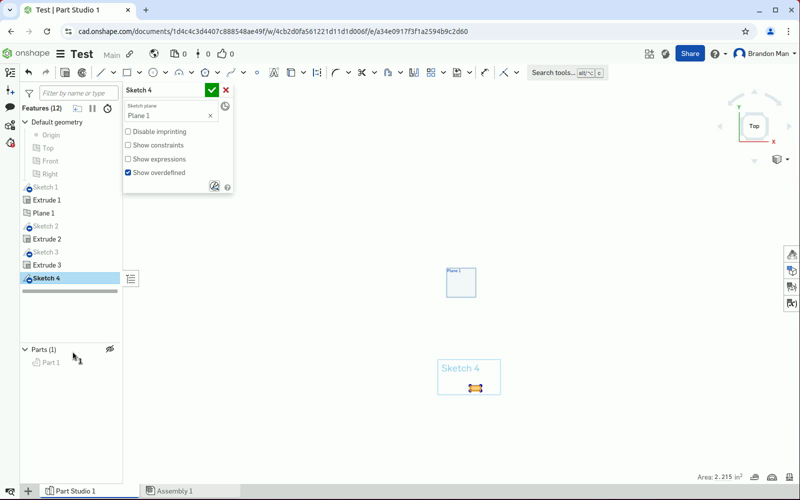
key(shift+y)
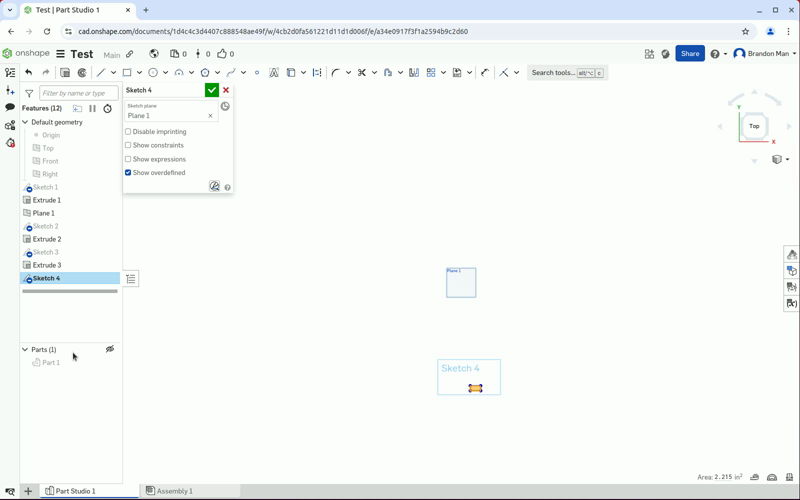
key(shift+e)
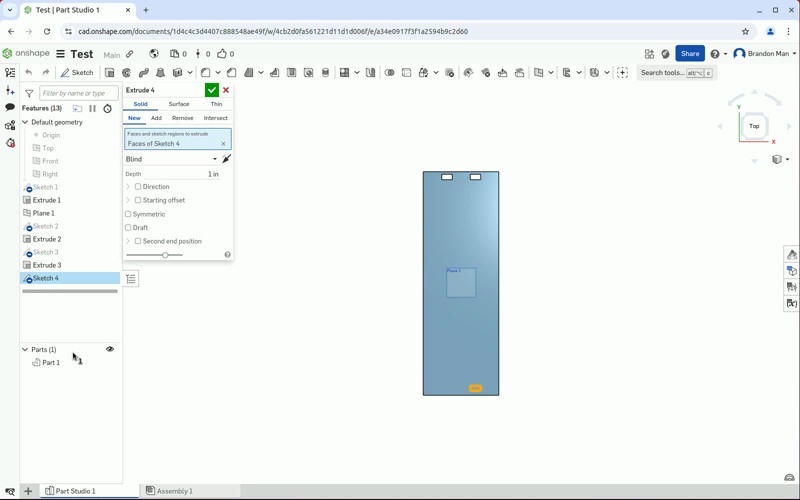
mouse_move(143, 106)
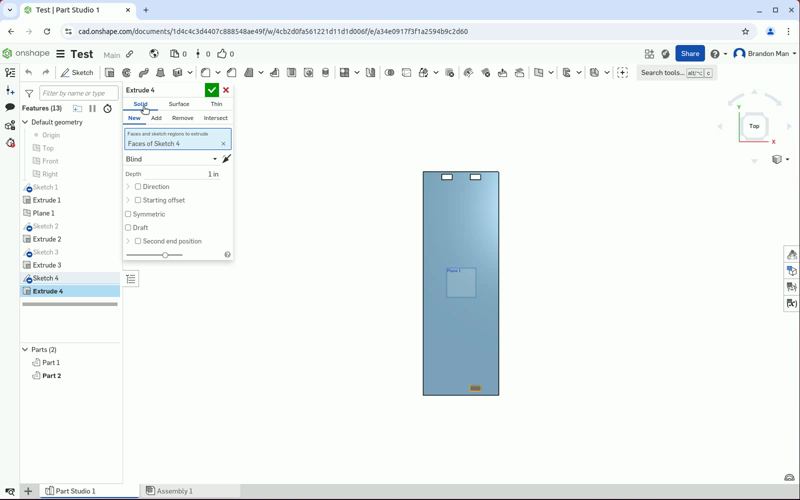
click(143, 106)
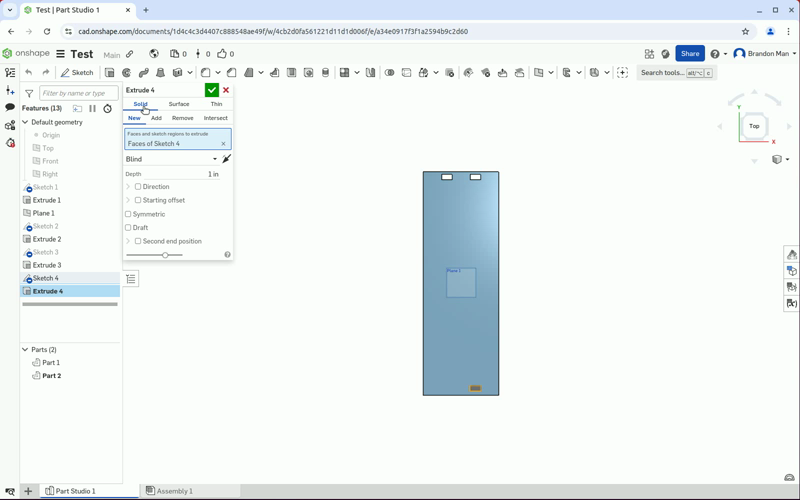
mouse_move(186, 120)
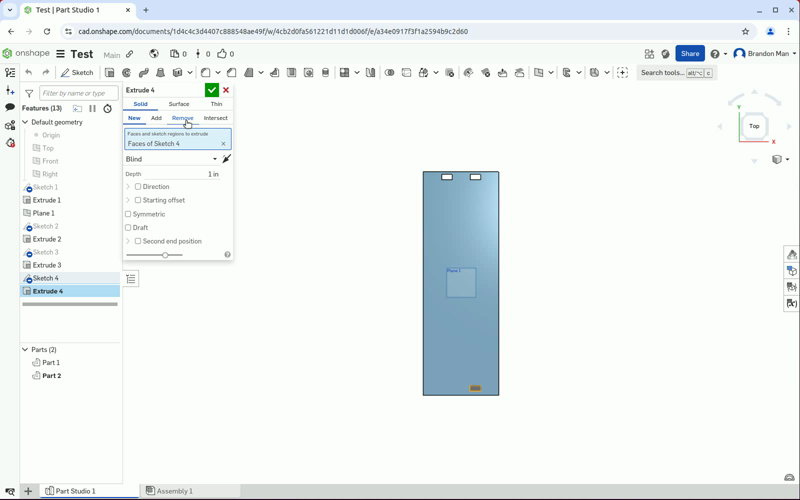
click(186, 120)
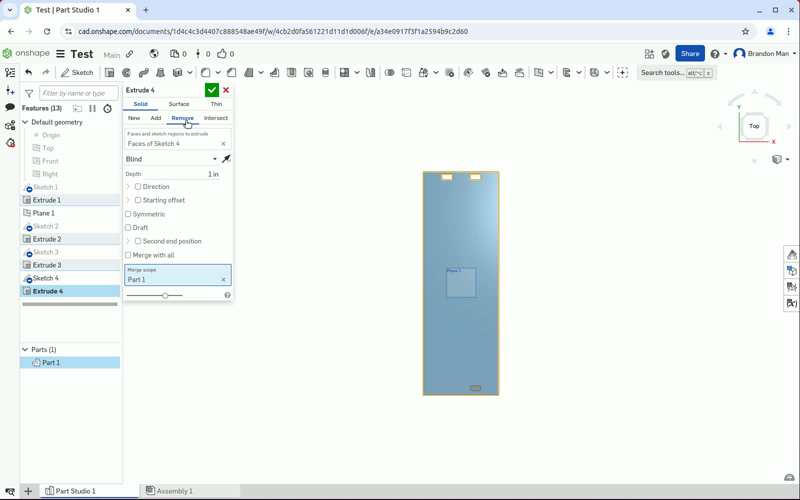
key(tab, 4)
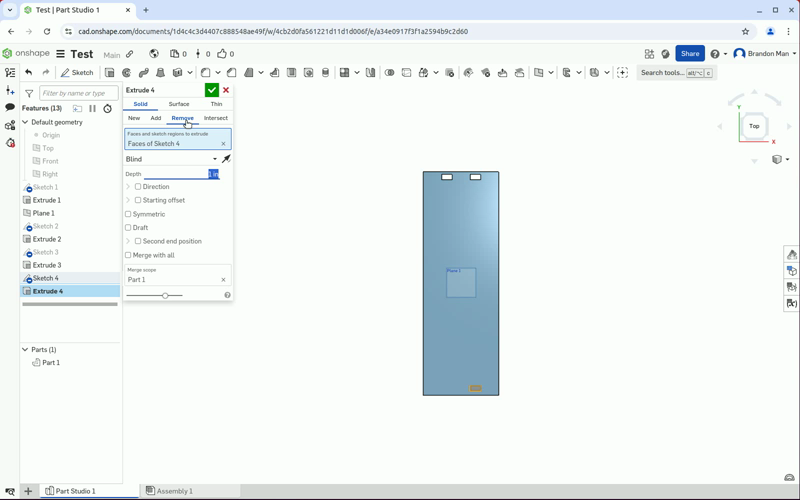
text(3.851)
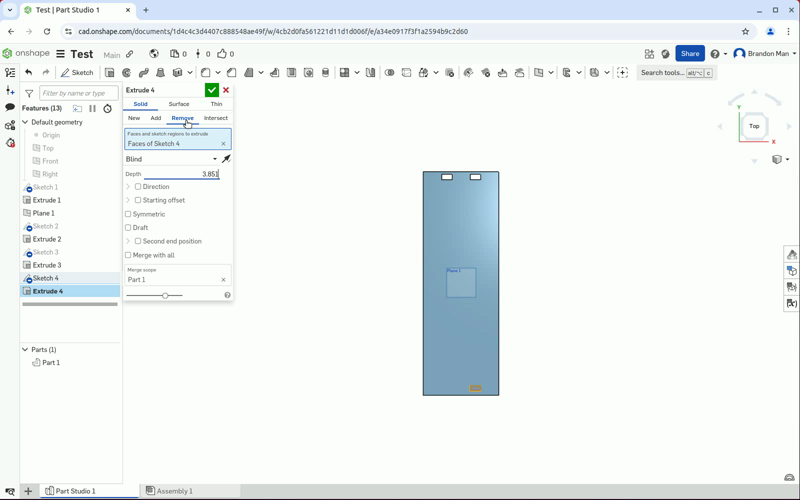
key(tab, 6)
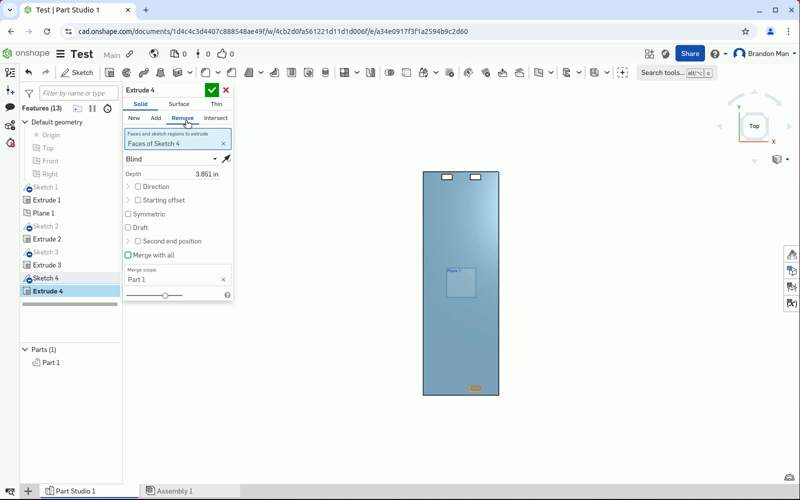
key(space)
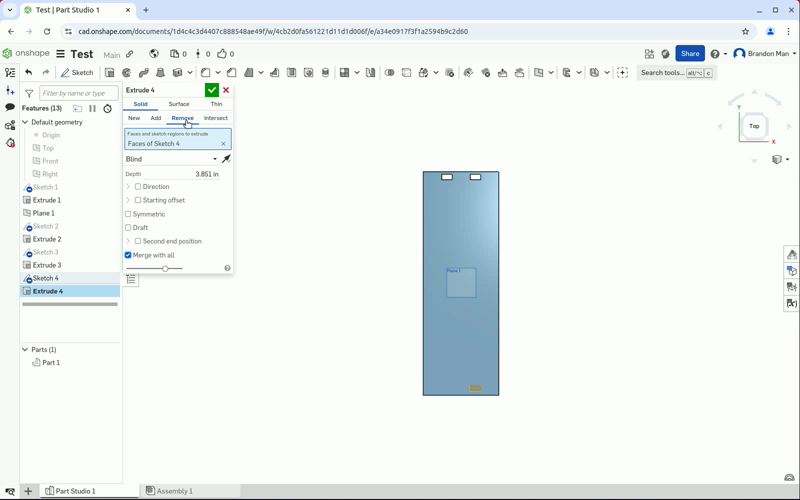
key(enter)
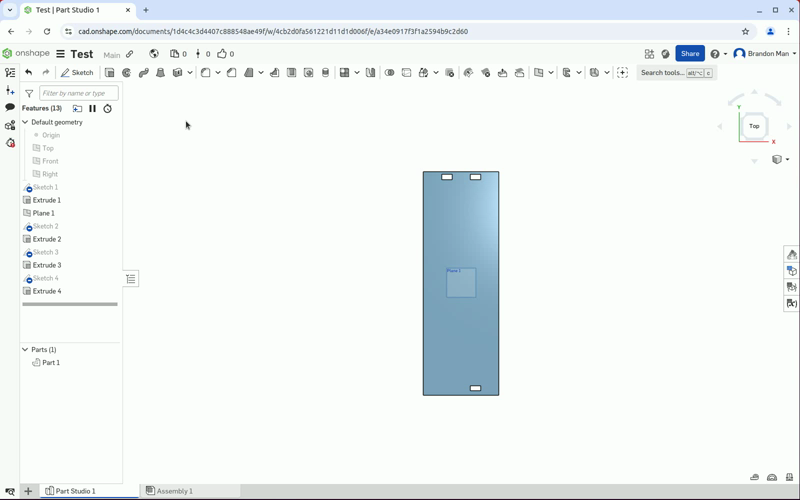
key(shift+h)
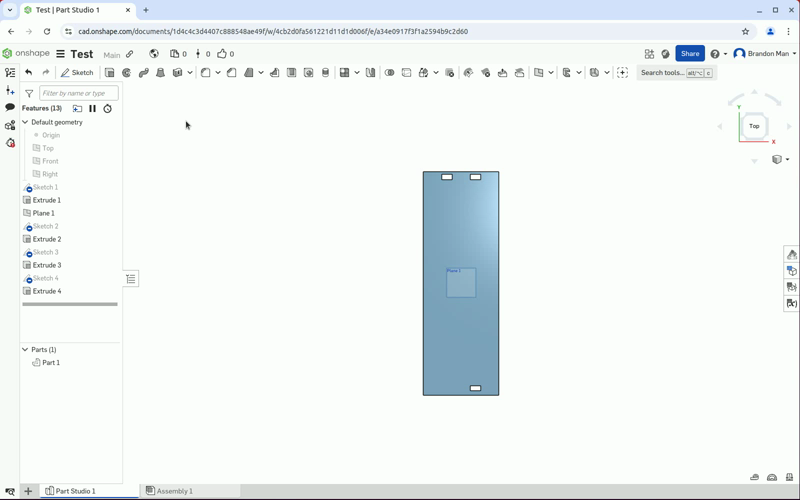
key(shift+h)
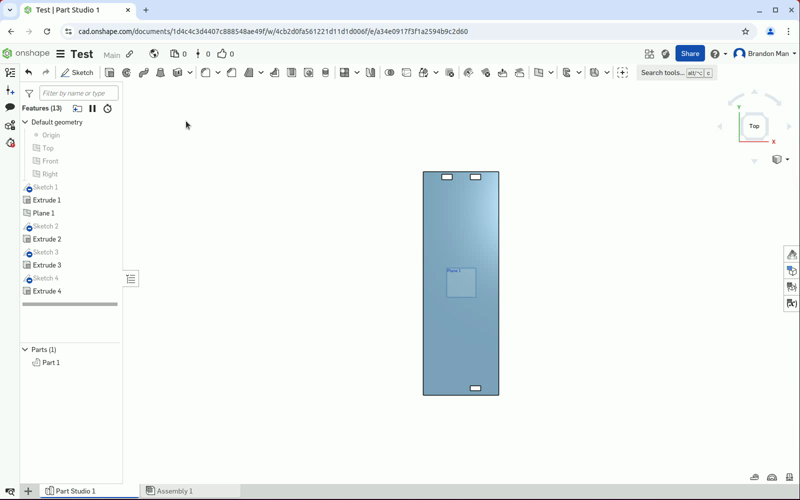
mouse_move(73, 189)
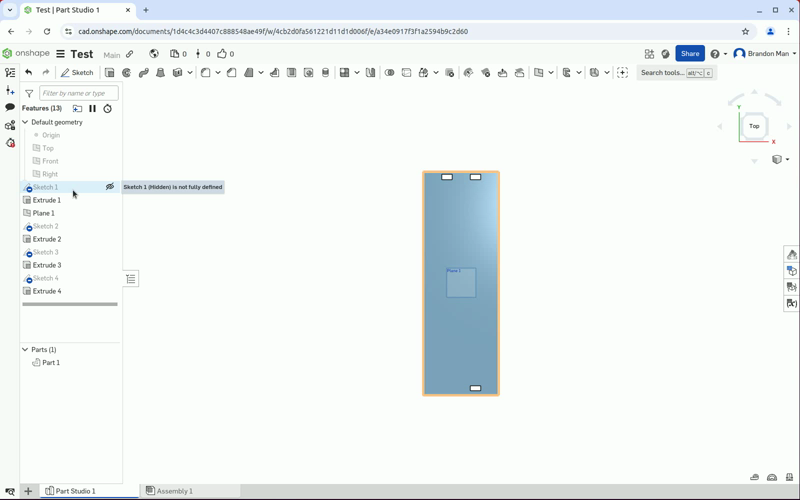
click(73, 189)
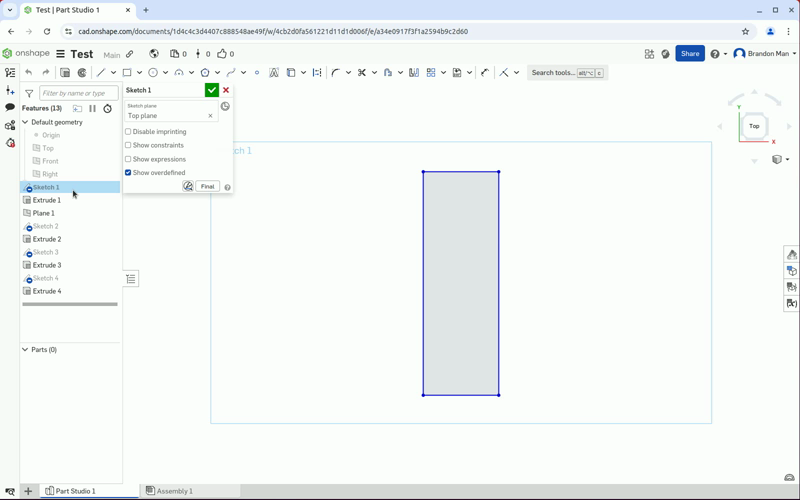
mouse_move(229, 92)
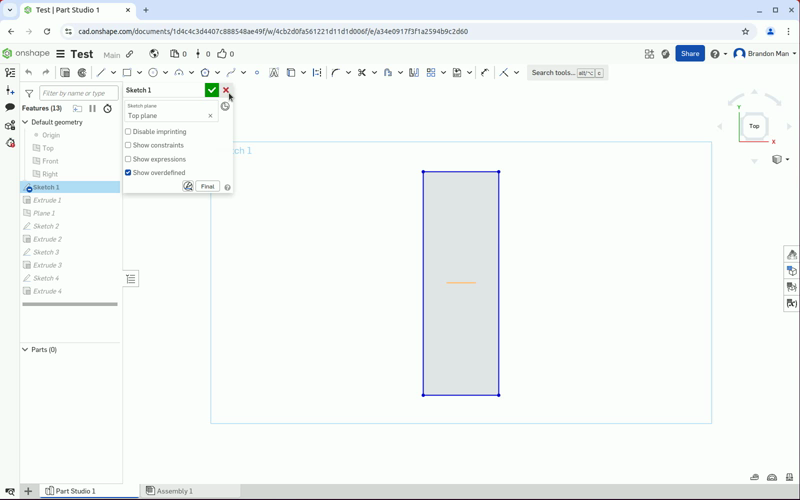
click(229, 92)
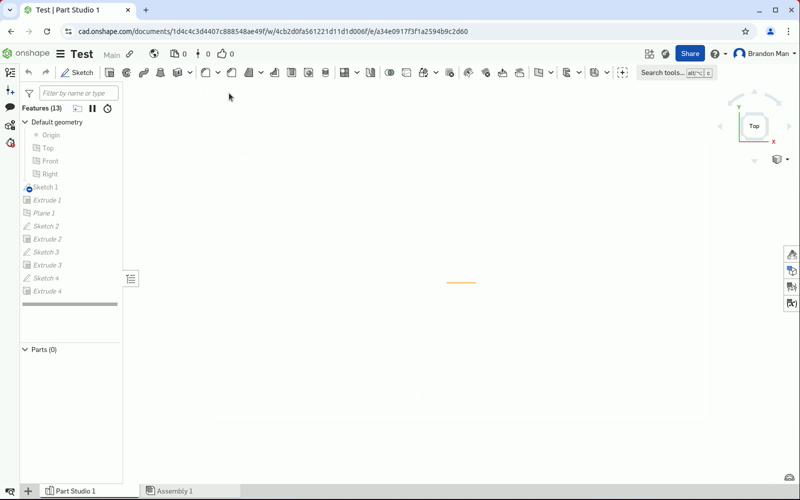
key(shift+s)
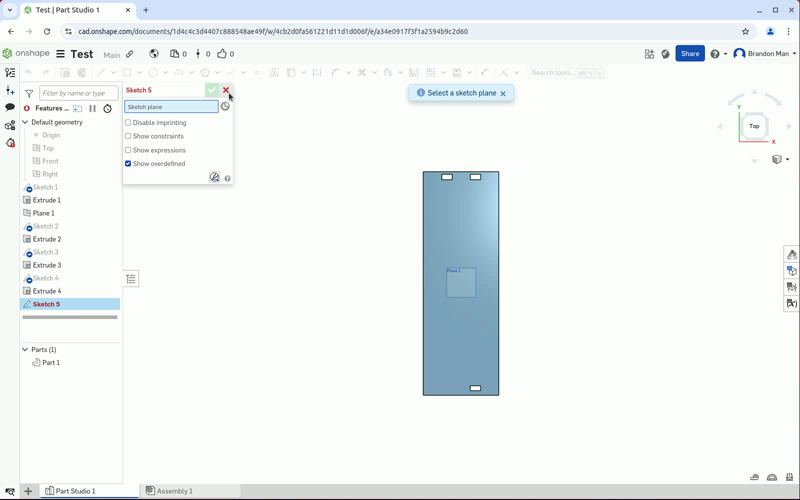
mouse_move(73, 215)
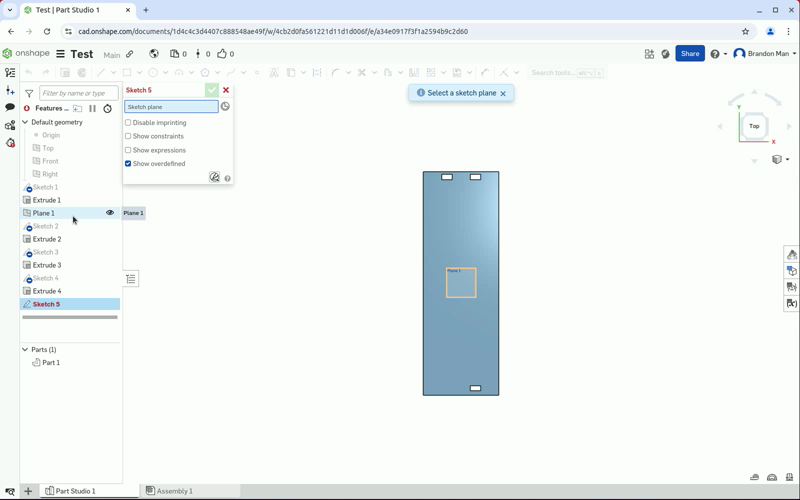
click(73, 215)
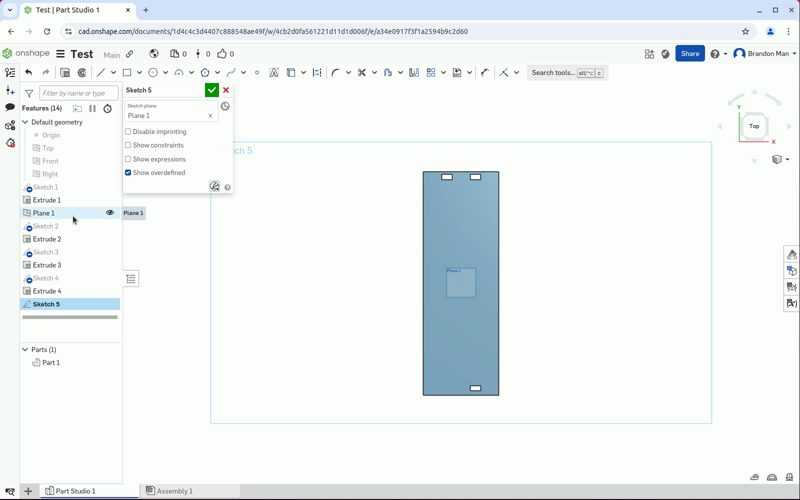
mouse_move(73, 352)
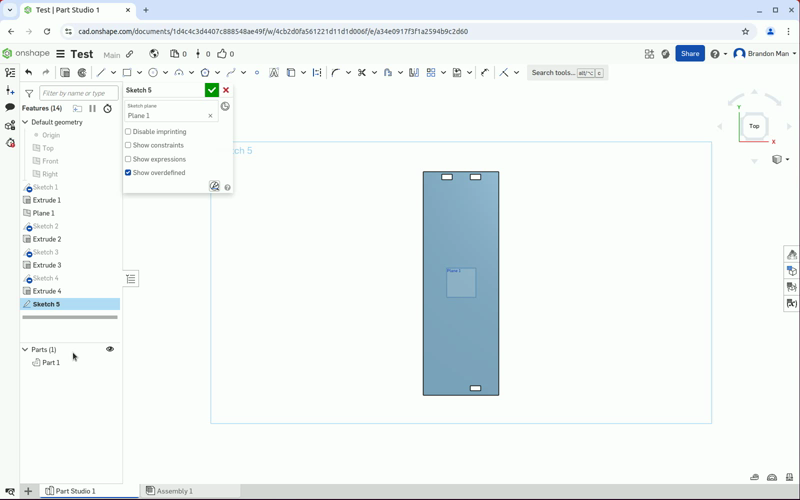
key(y)
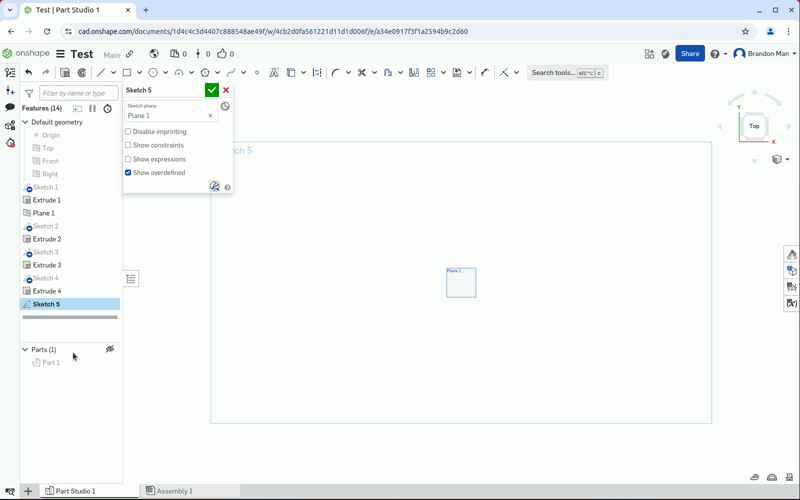
key(l)
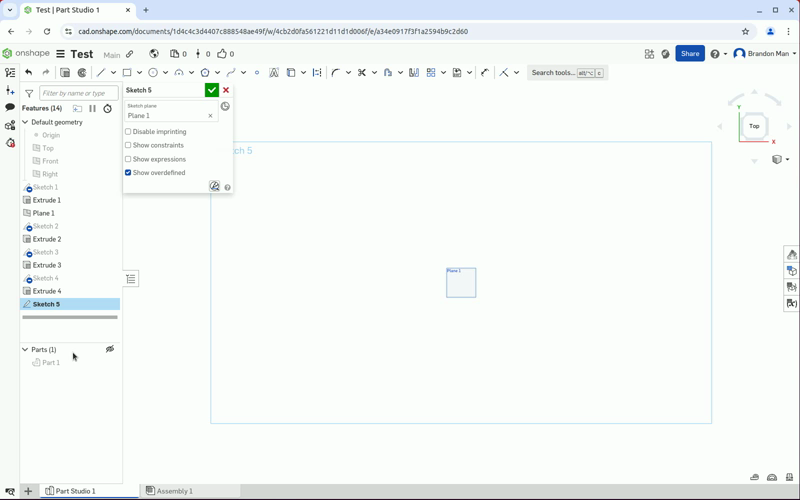
key_down(shift)
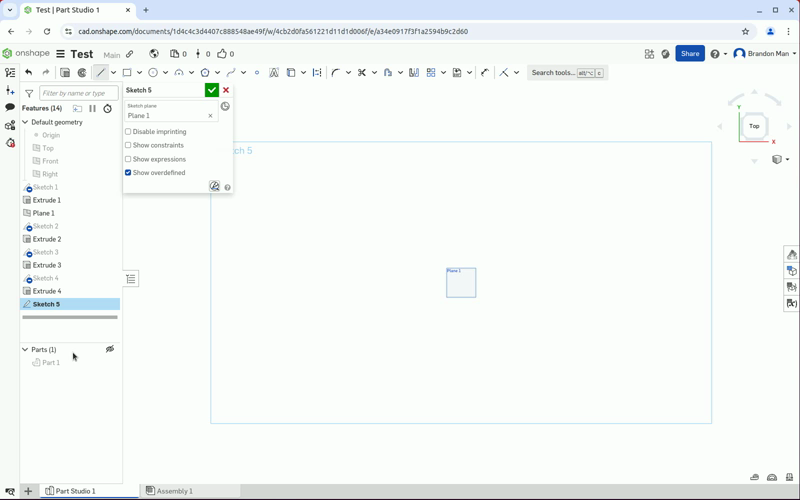
mouse_move(441, 390)
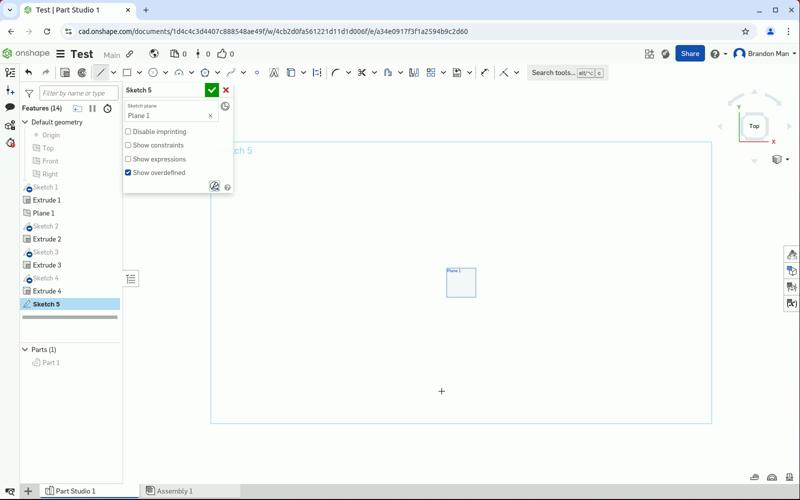
click(441, 390)
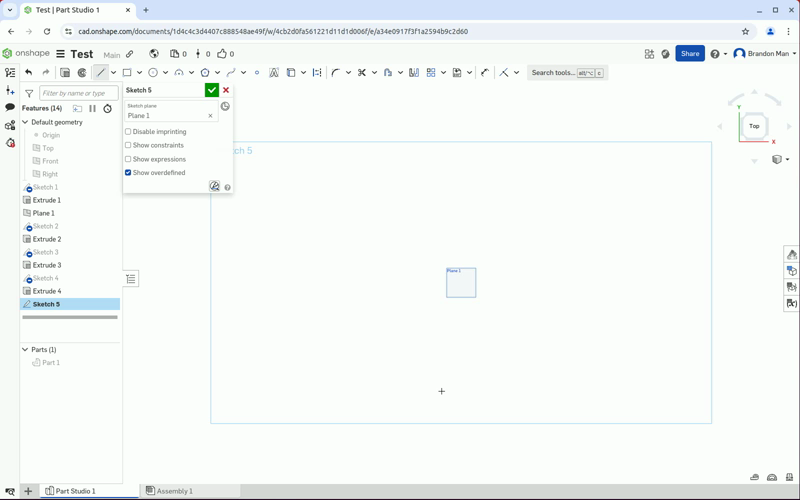
key_up(shift)
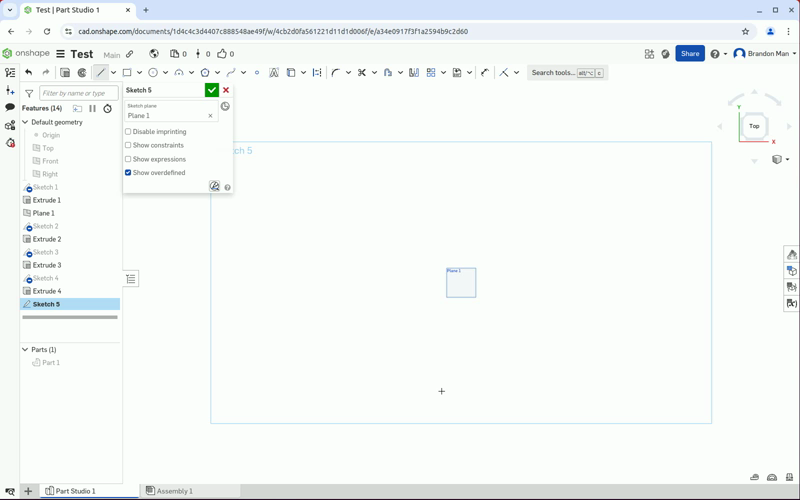
key_down(shift)
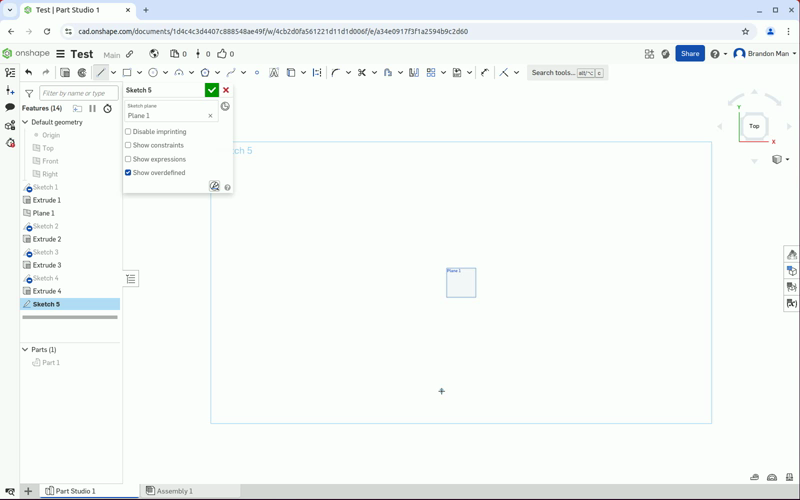
mouse_move(471, 390)
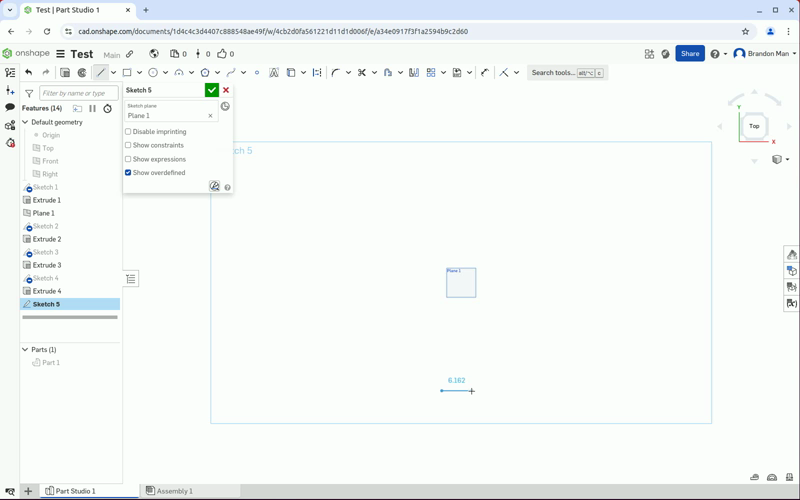
mouse_move(452, 390)
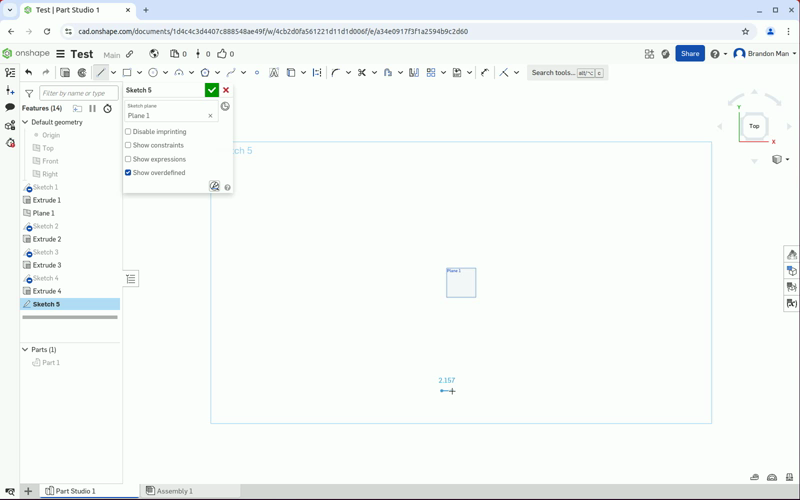
click(452, 390)
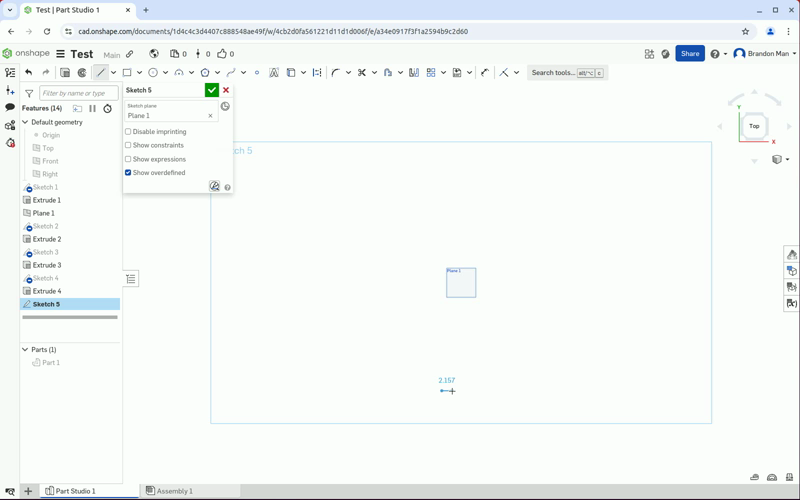
key_up(shift)
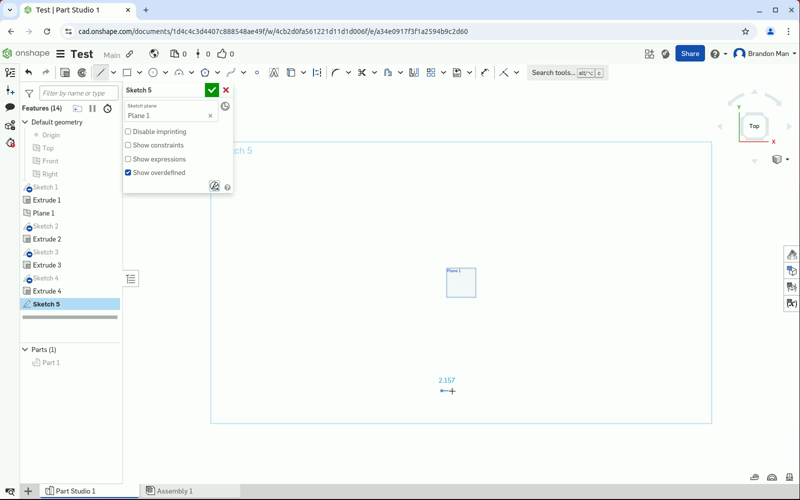
key_down(shift)
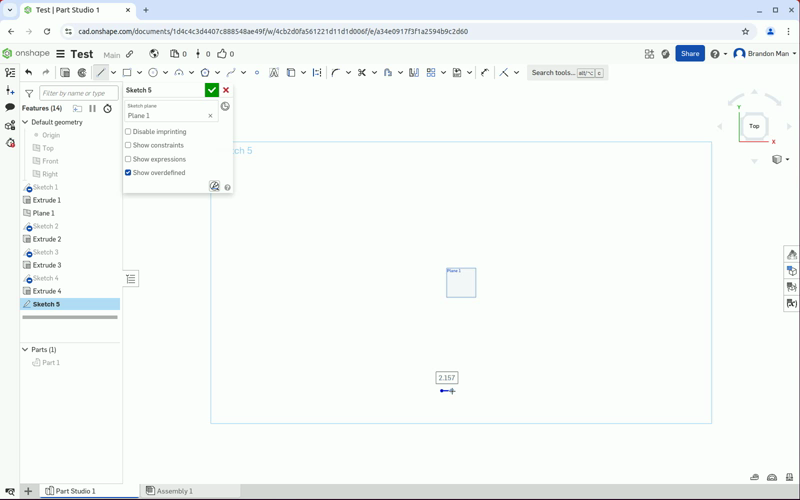
mouse_move(482, 390)
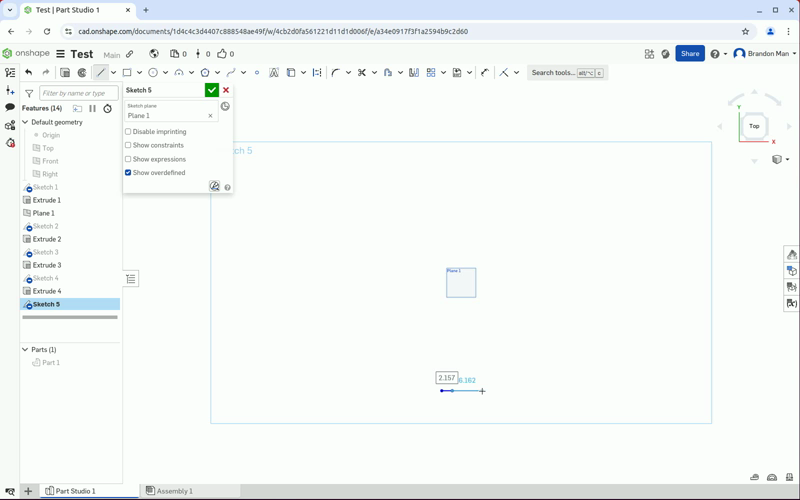
mouse_move(452, 385)
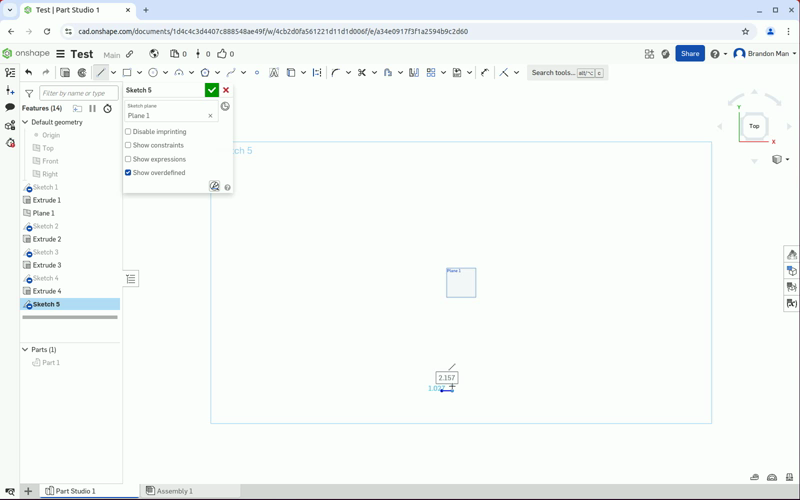
scroll(6)
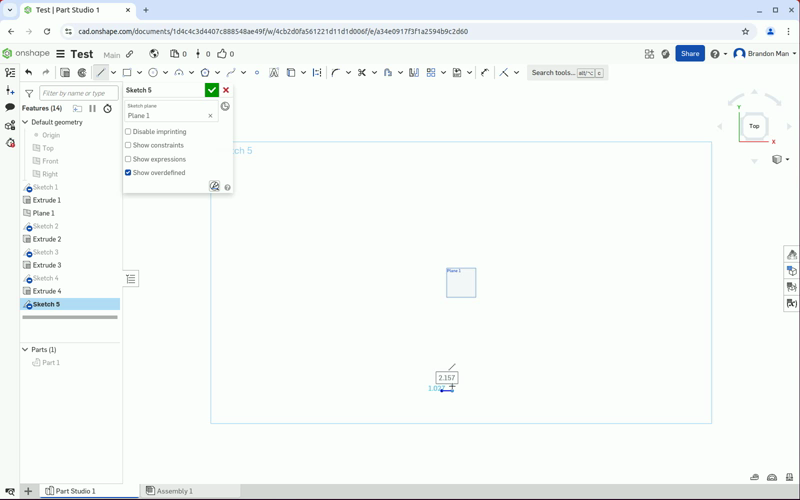
scroll(6)
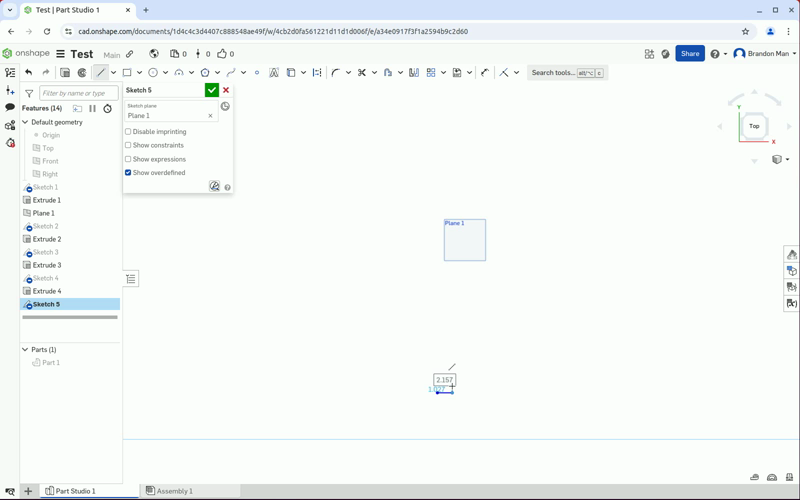
scroll(6)
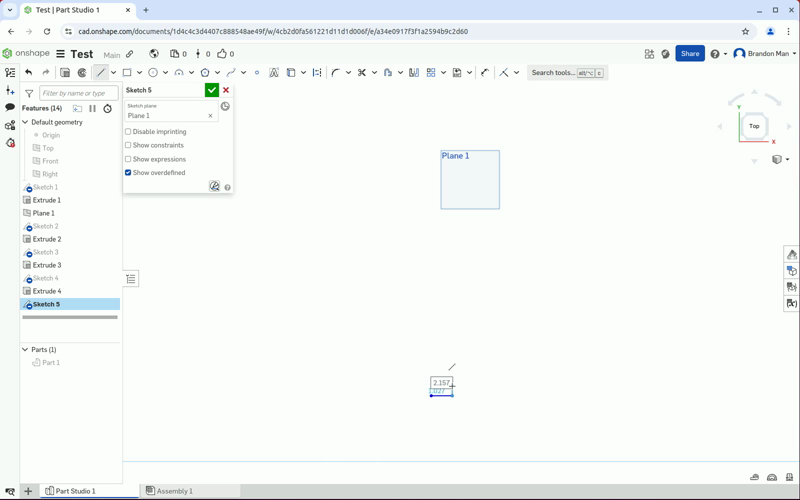
scroll(6)
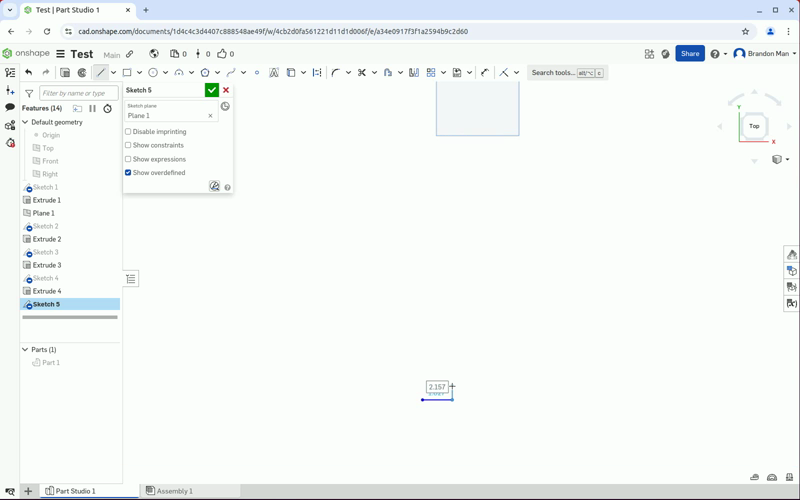
scroll(6)
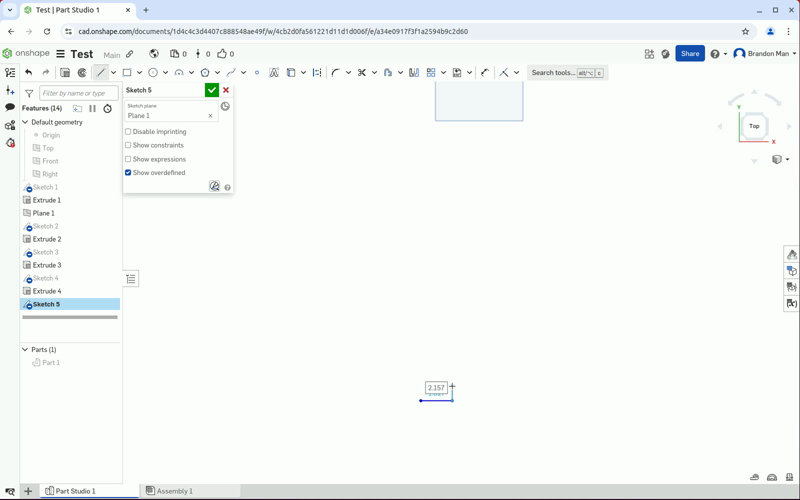
scroll(6)
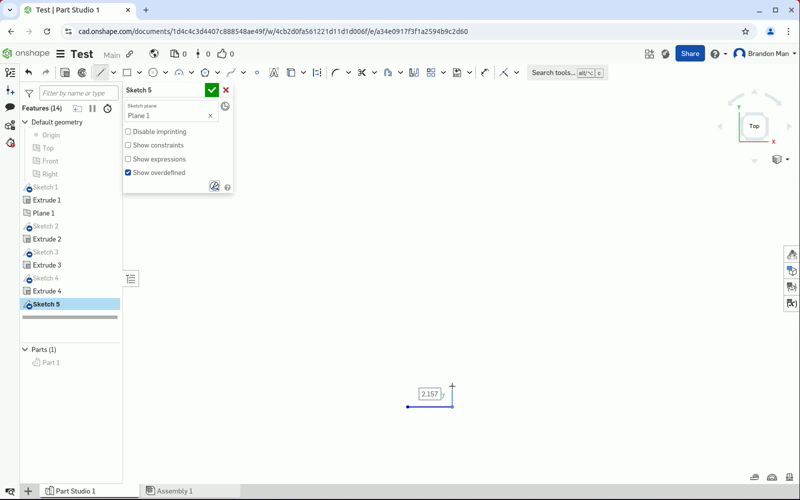
scroll(6)
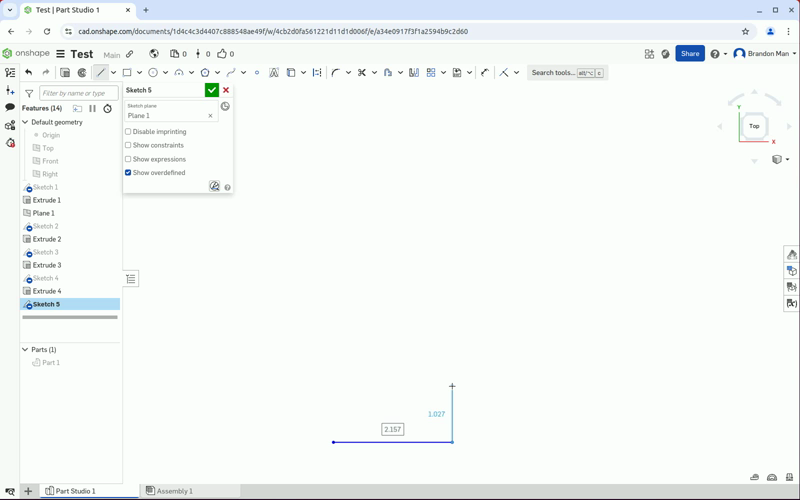
click(452, 385)
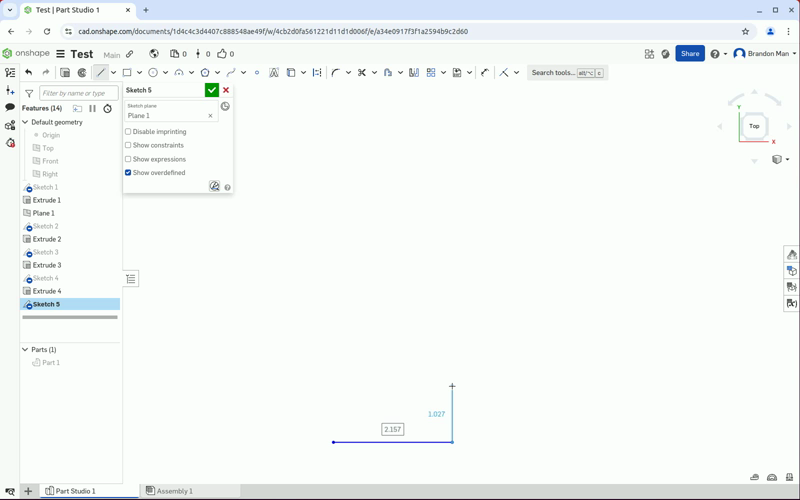
scroll(-6)
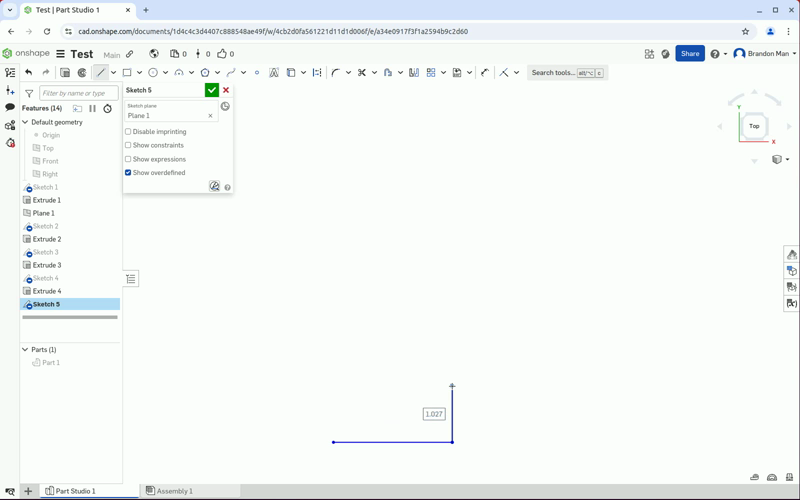
scroll(-6)
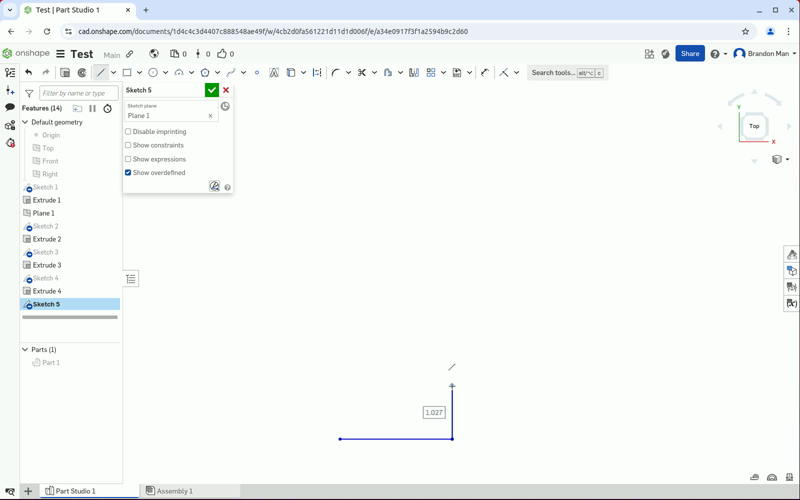
scroll(-6)
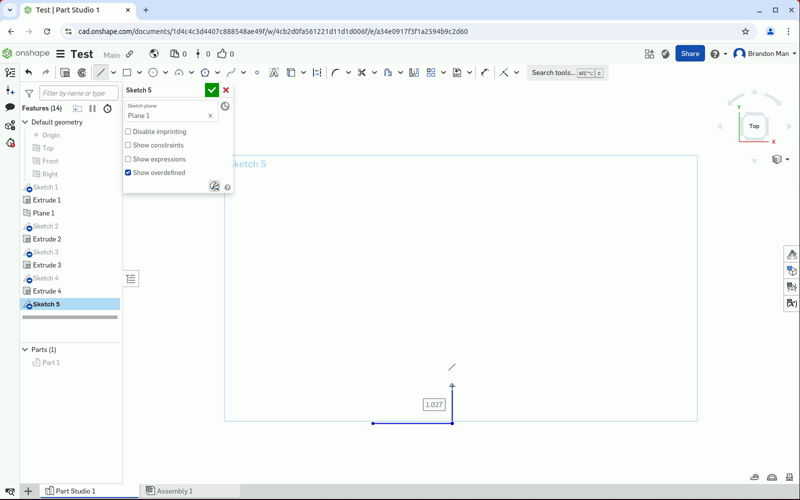
scroll(-6)
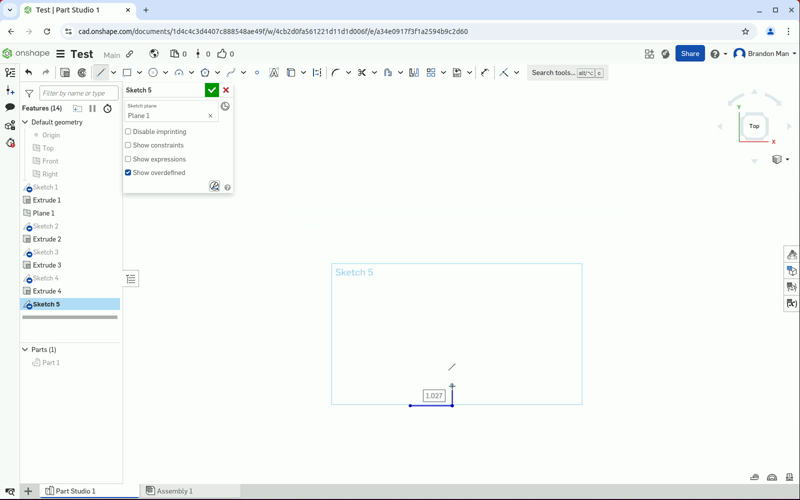
scroll(-6)
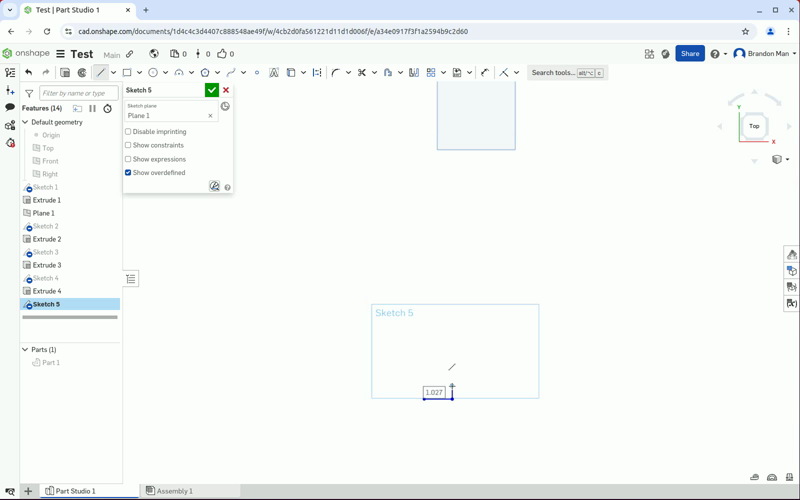
scroll(-6)
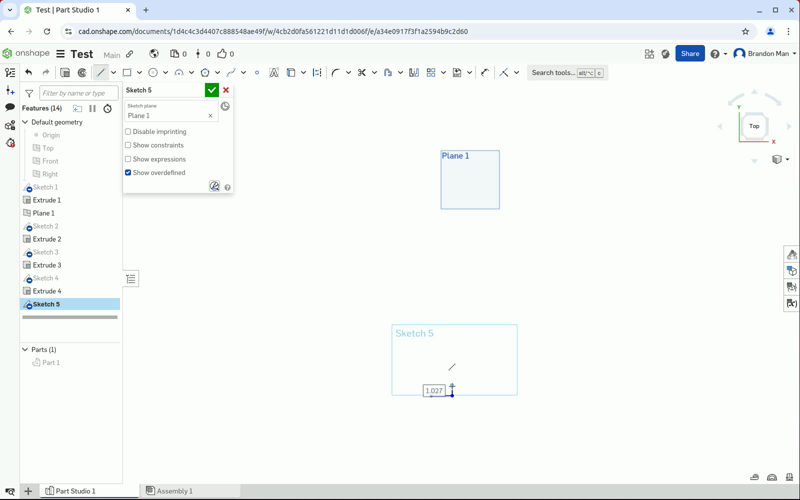
scroll(-6)
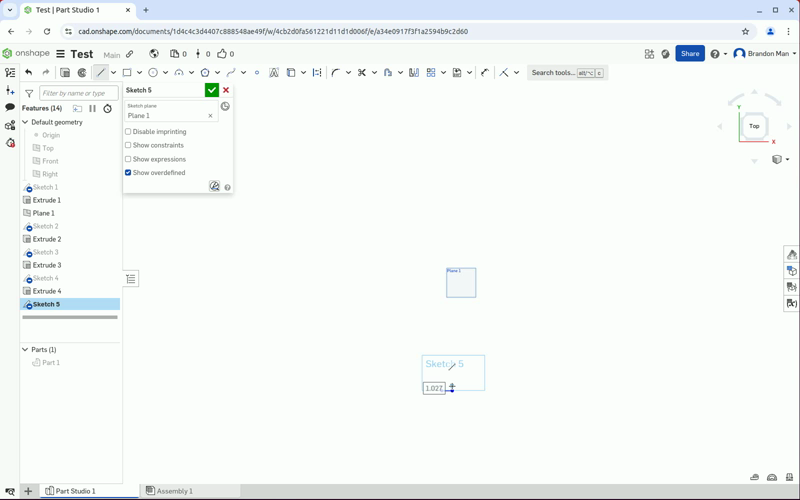
key_up(shift)
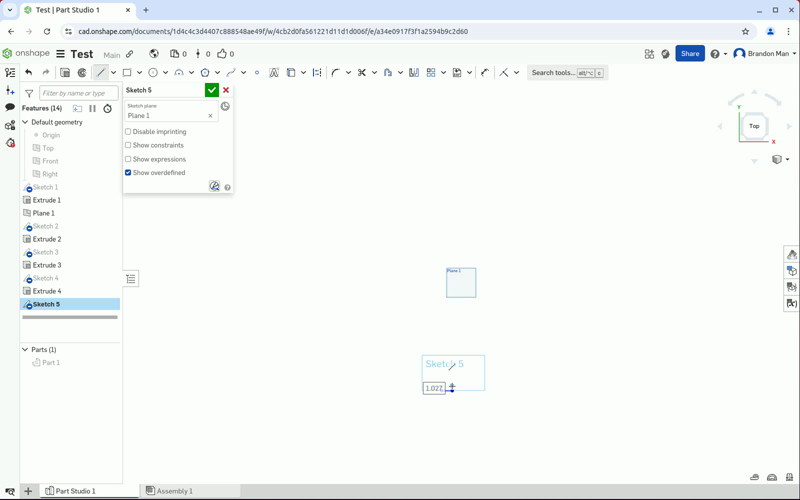
key_down(shift)
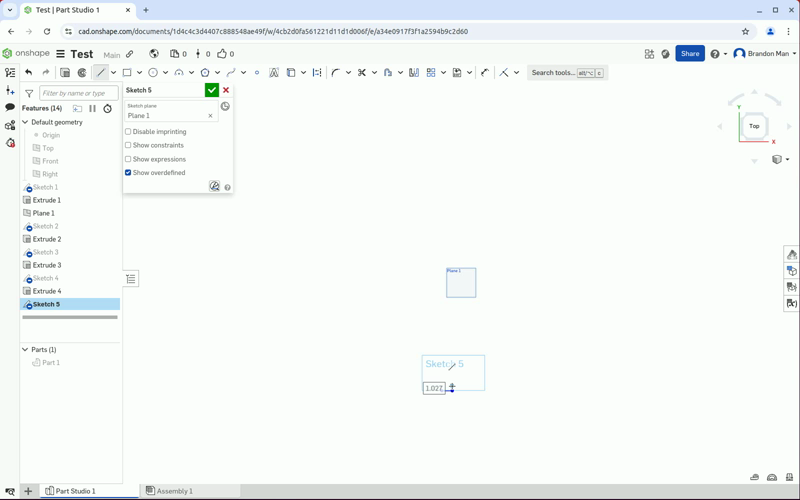
mouse_move(482, 385)
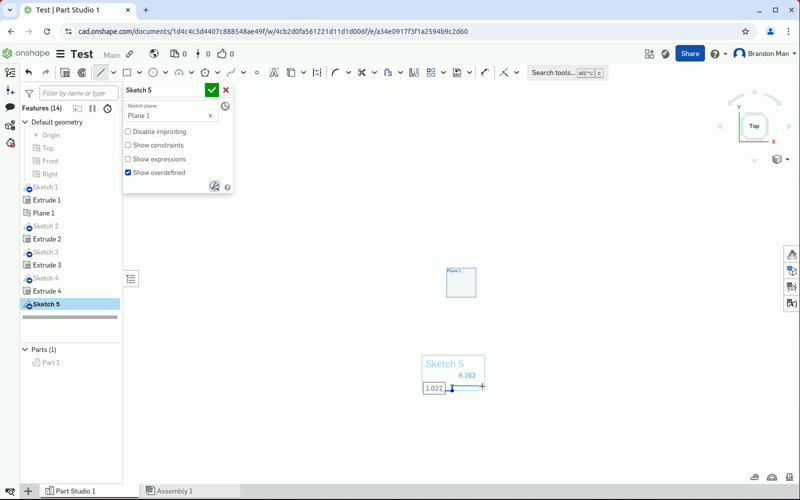
mouse_move(441, 385)
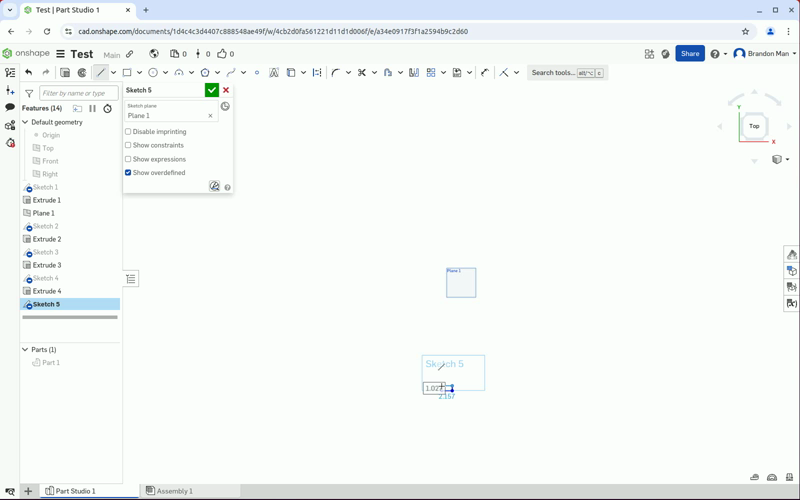
click(441, 385)
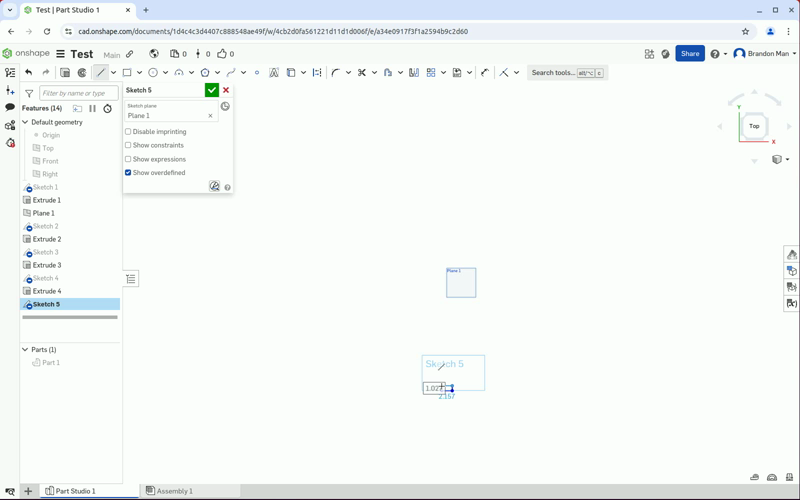
key_up(shift)
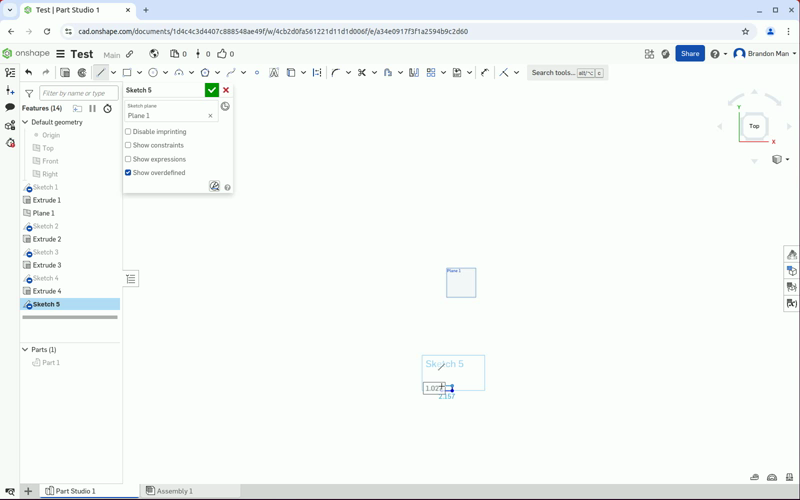
mouse_move(471, 385)
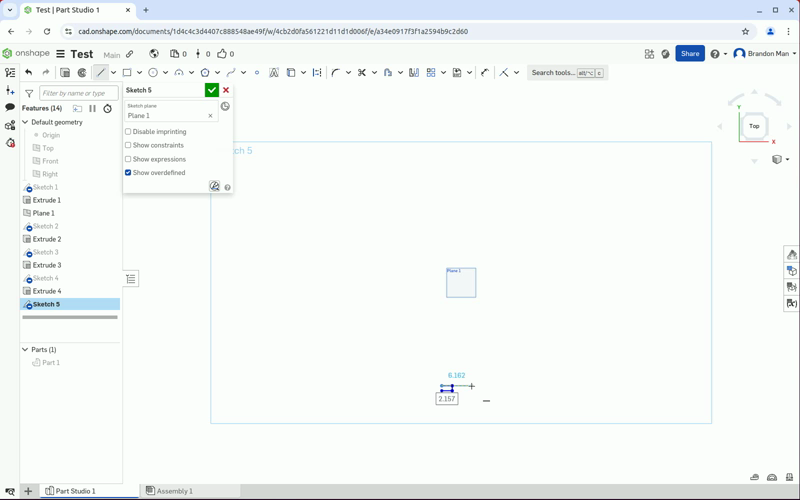
key_down(shift)
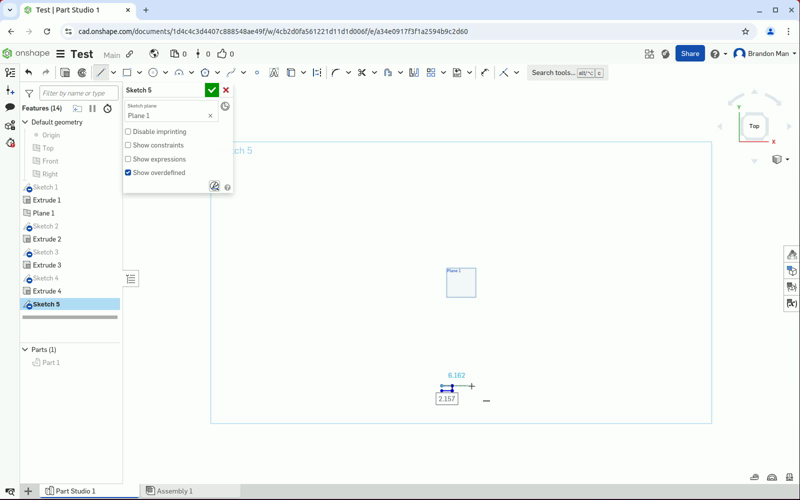
mouse_move(441, 390)
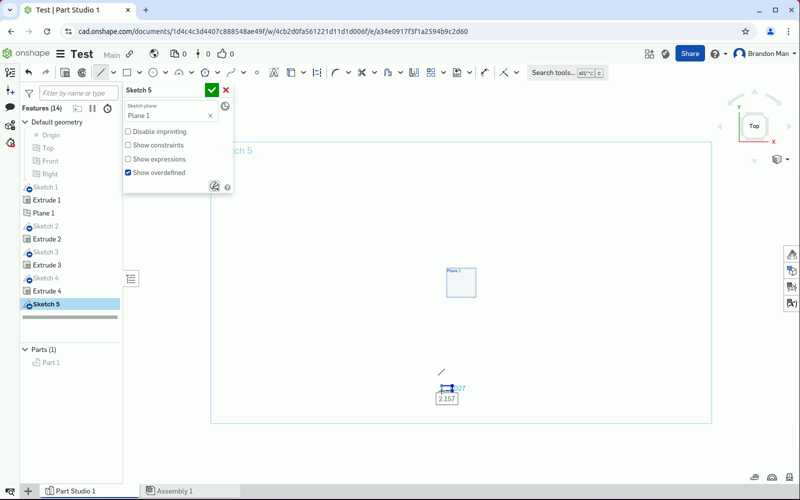
scroll(6)
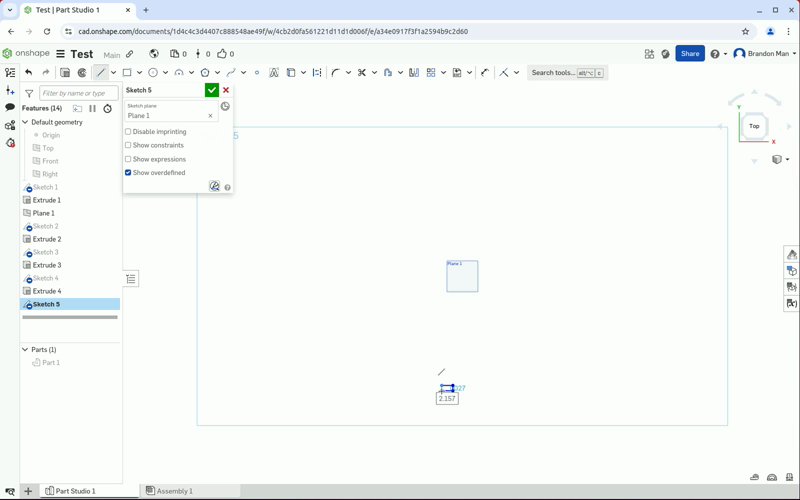
scroll(6)
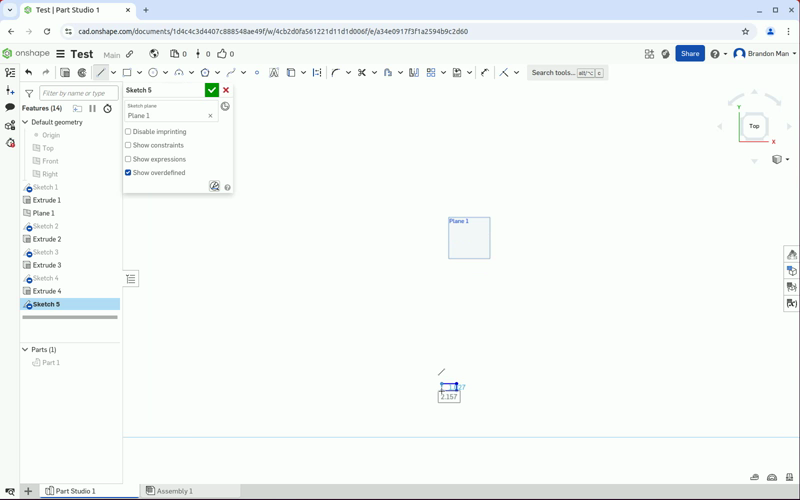
scroll(6)
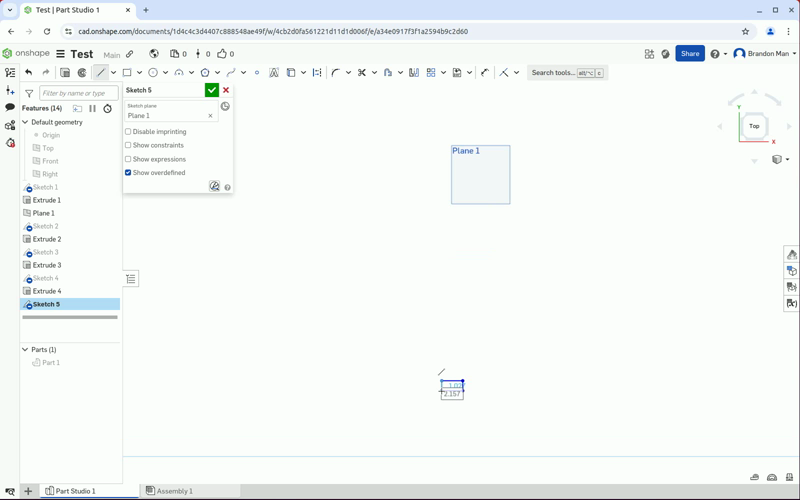
scroll(6)
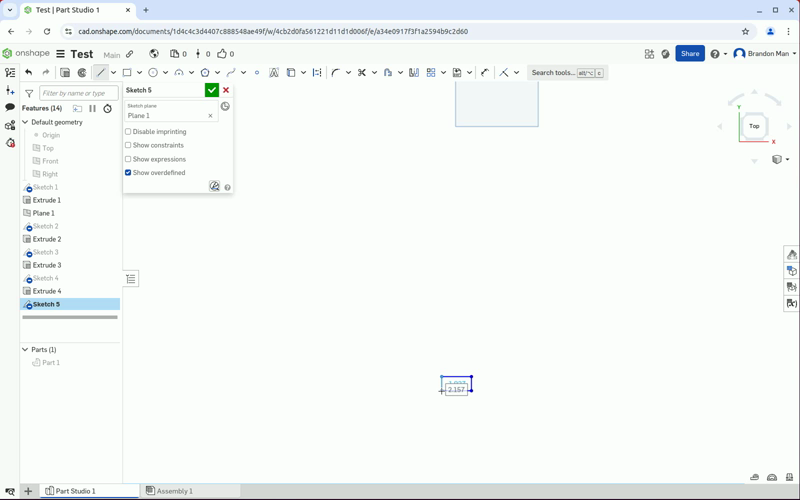
scroll(6)
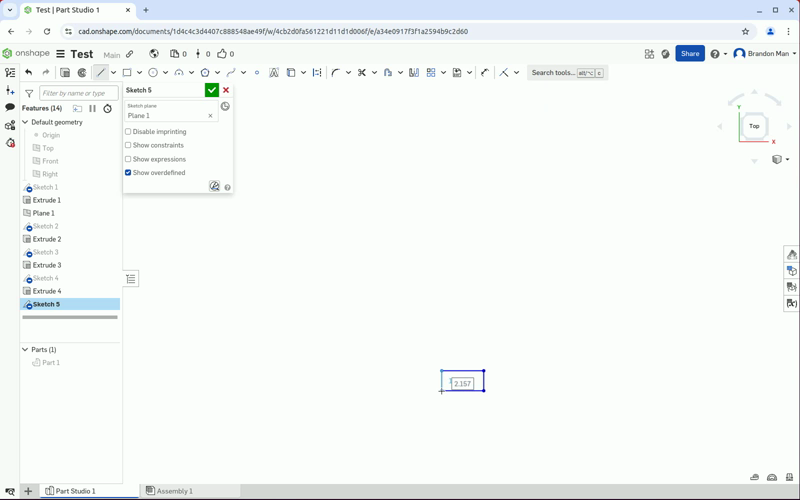
scroll(6)
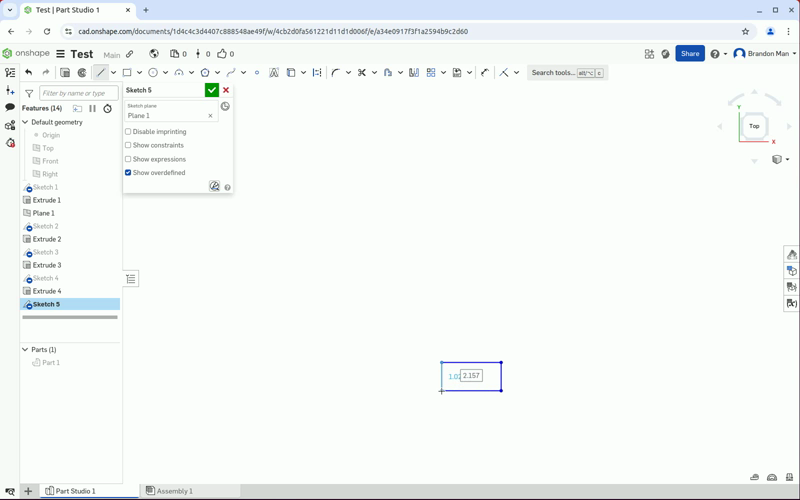
scroll(6)
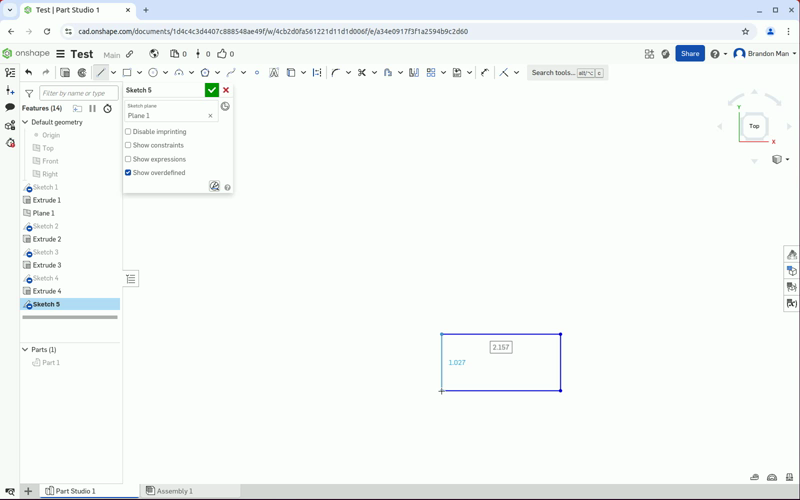
key_up(shift)
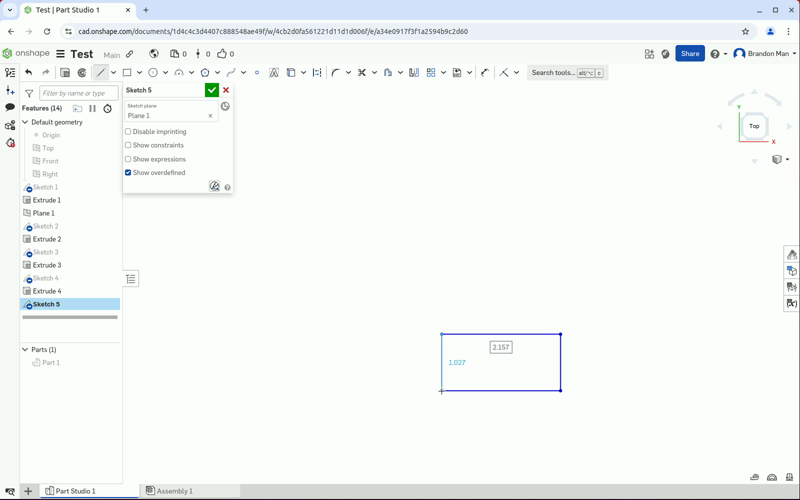
click(441, 390)
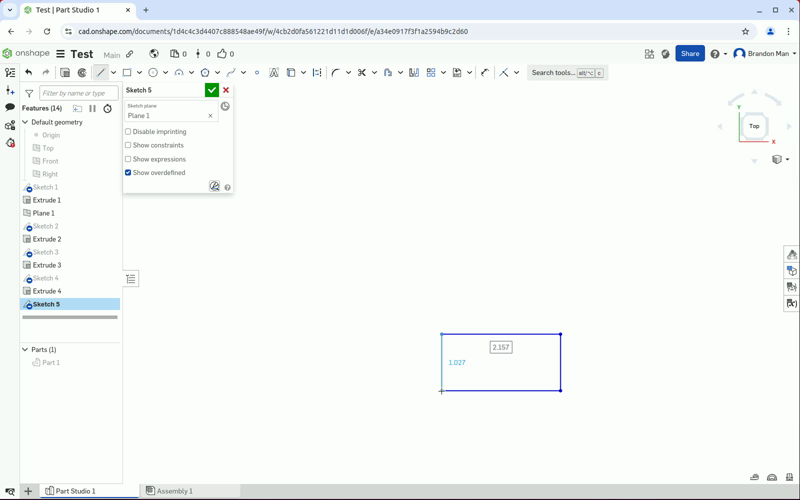
scroll(-6)
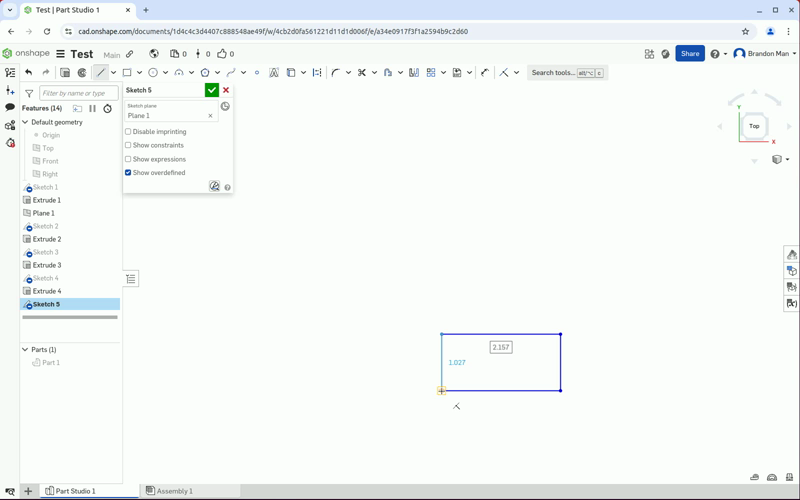
scroll(-6)
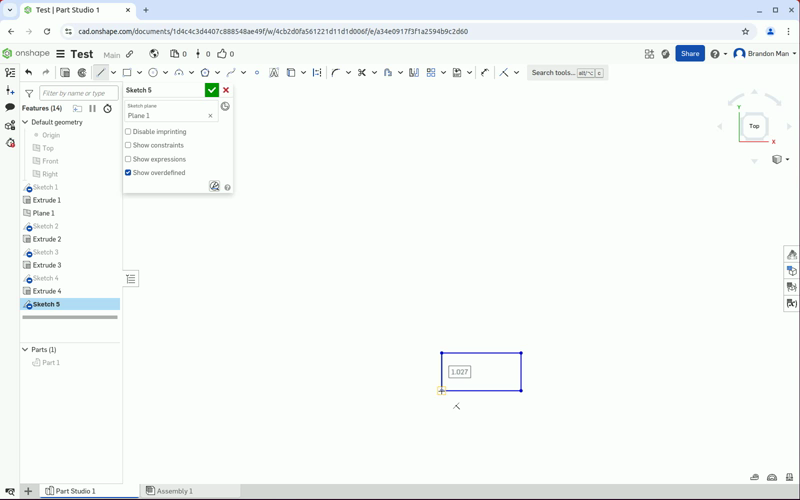
scroll(-6)
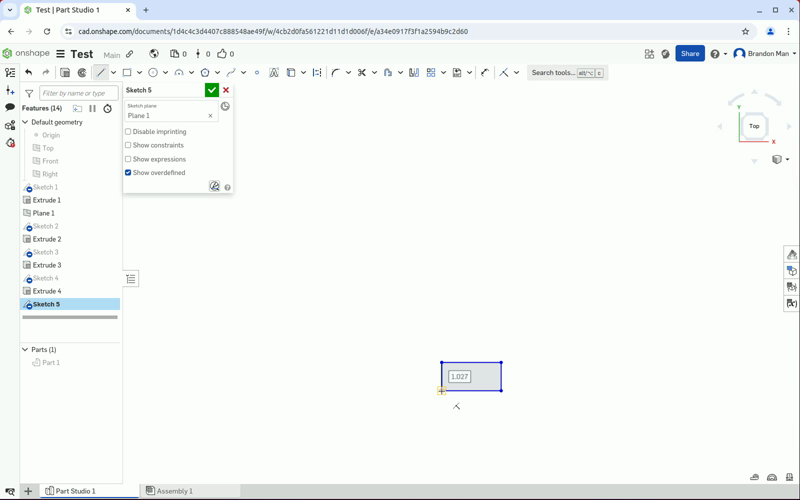
scroll(-6)
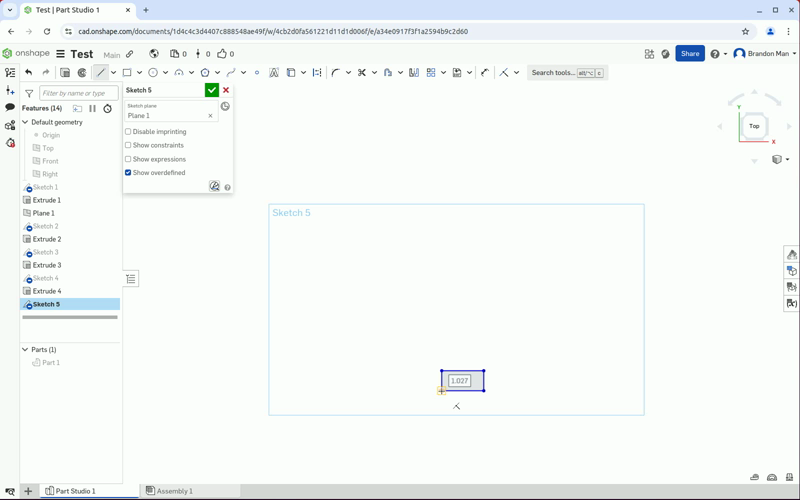
scroll(-6)
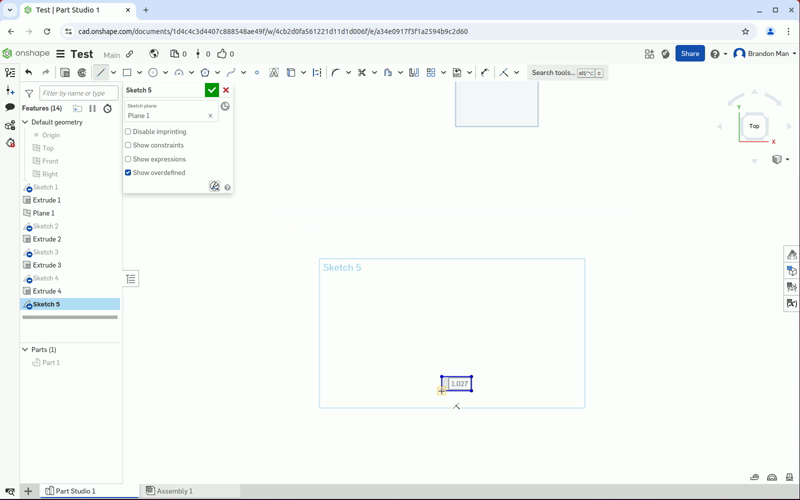
scroll(-6)
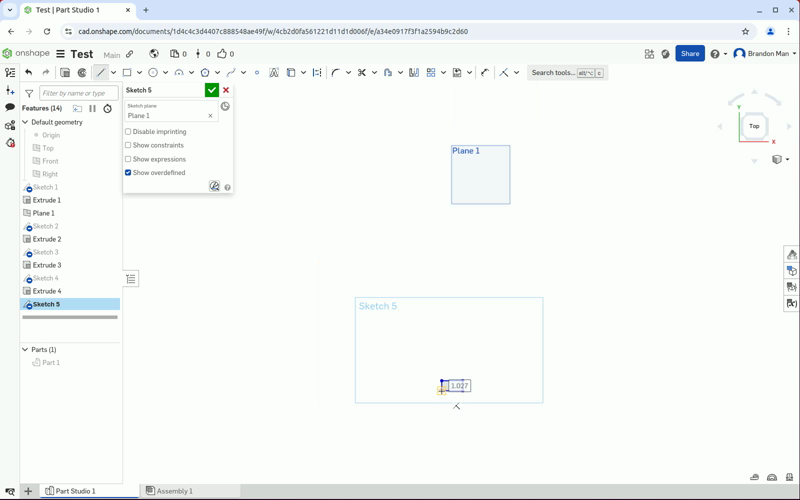
scroll(-6)
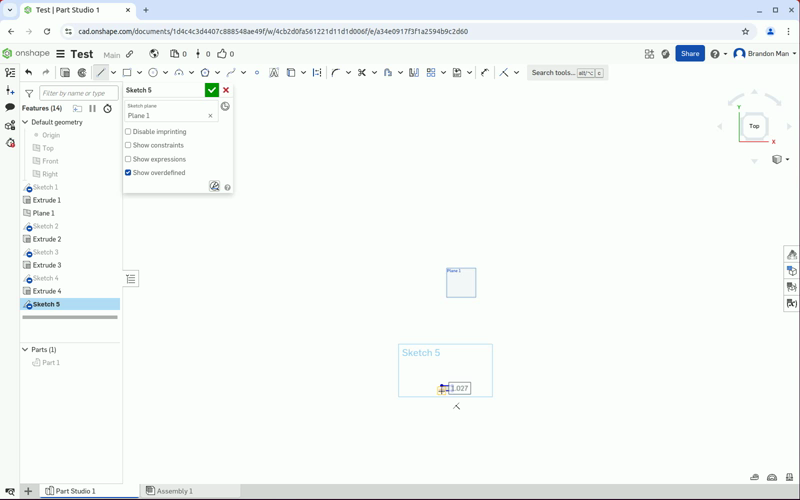
key(esc)
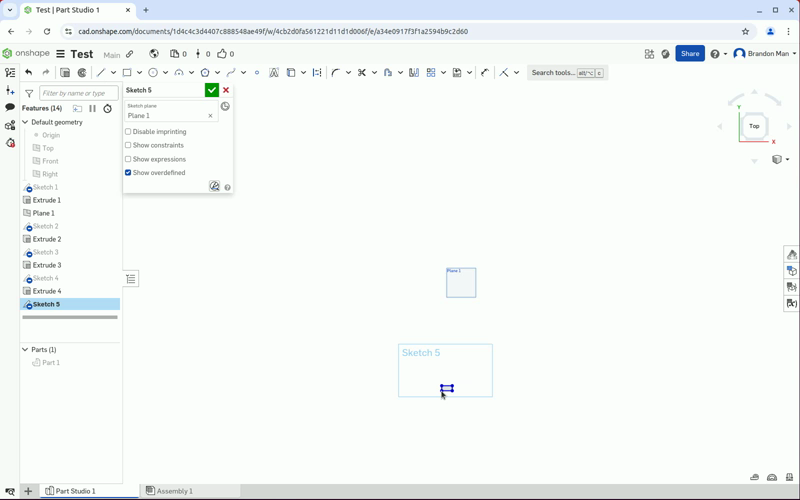
mouse_move(446, 389)
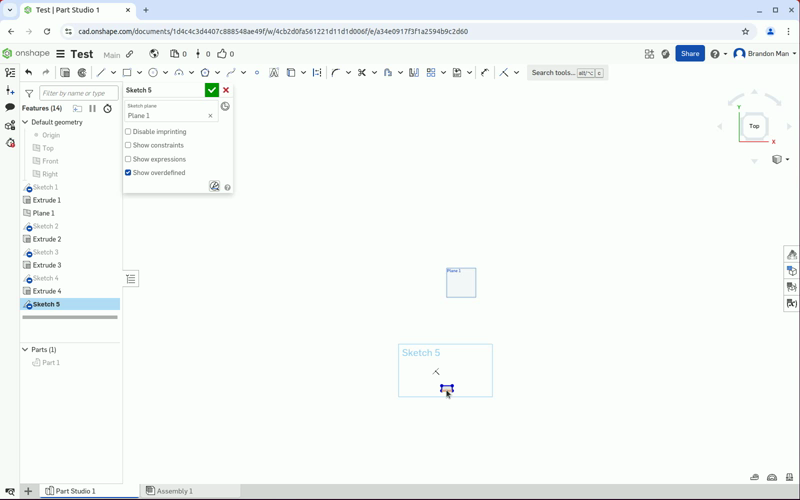
scroll(6)
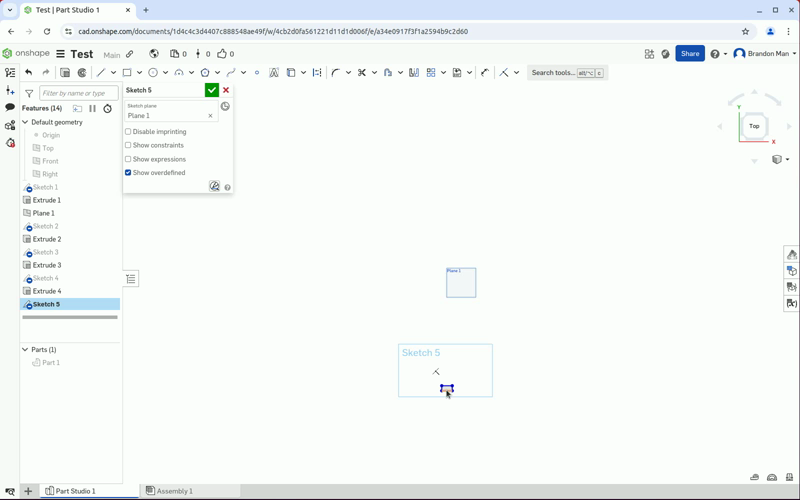
scroll(6)
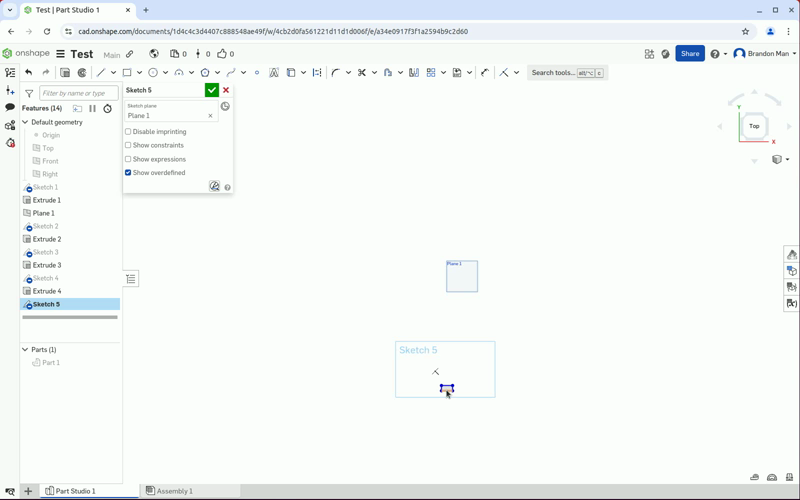
scroll(6)
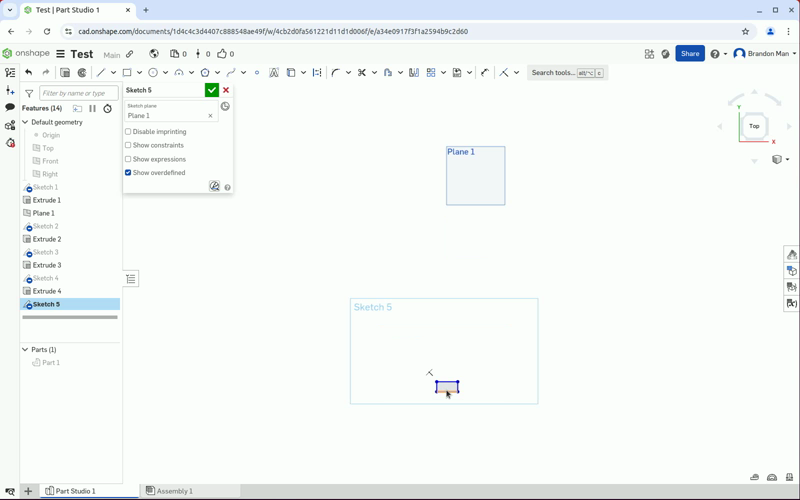
scroll(6)
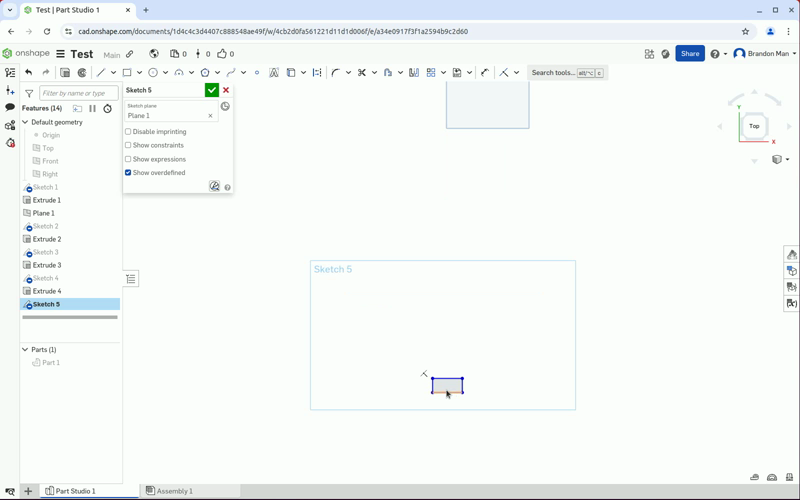
scroll(6)
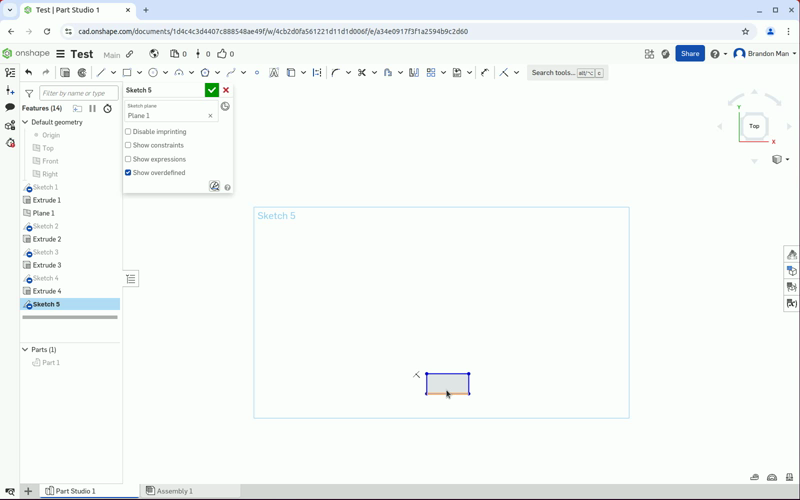
scroll(6)
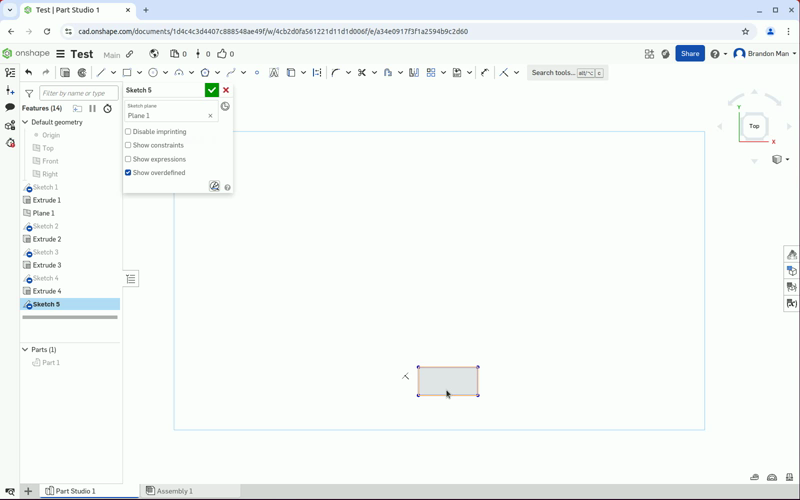
scroll(6)
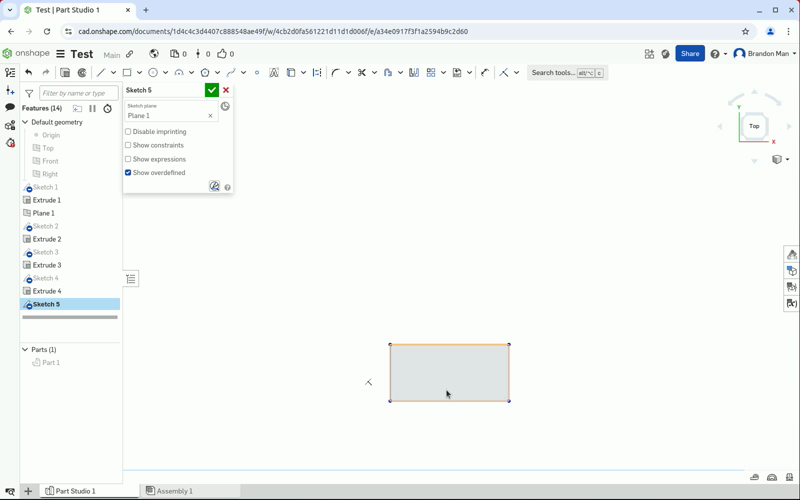
click(446, 389)
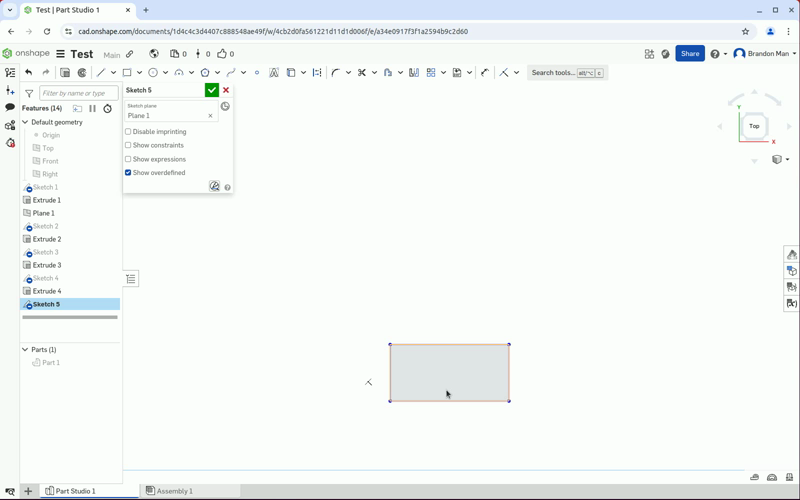
scroll(-6)
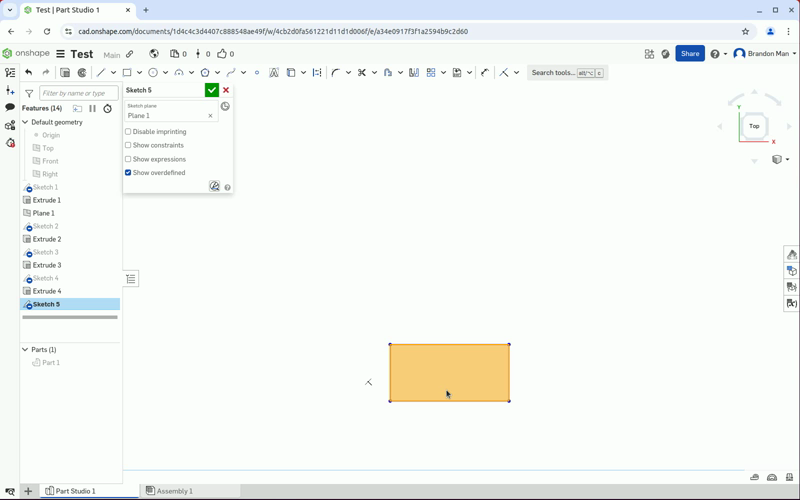
scroll(-6)
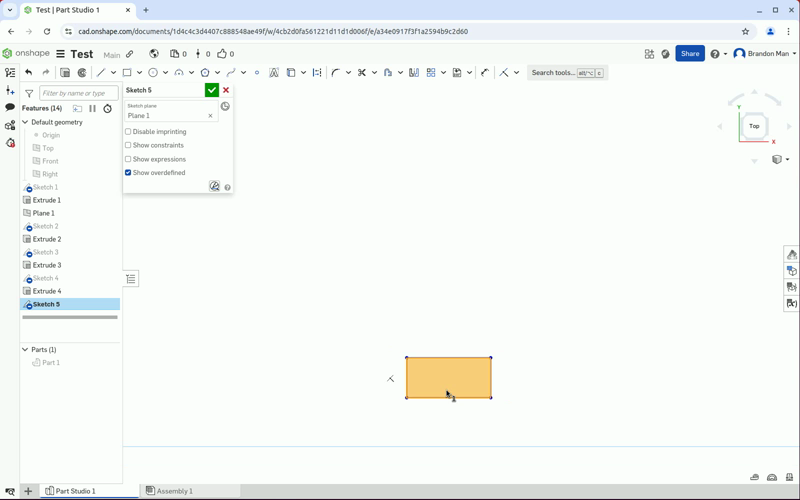
scroll(-6)
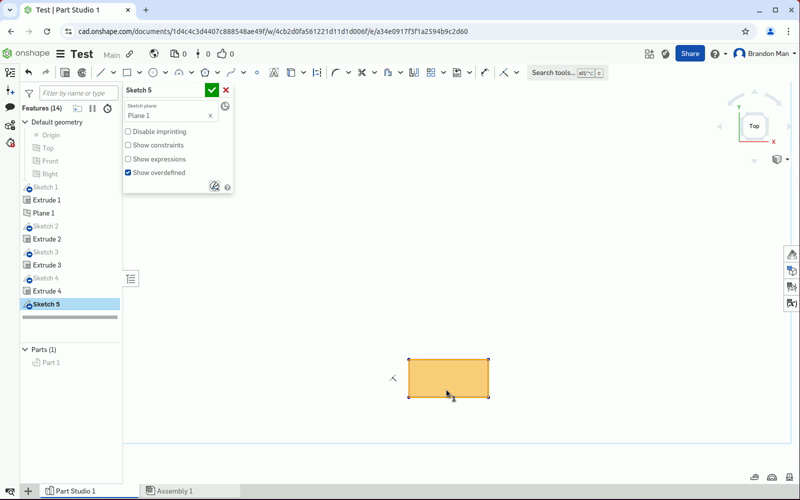
scroll(-6)
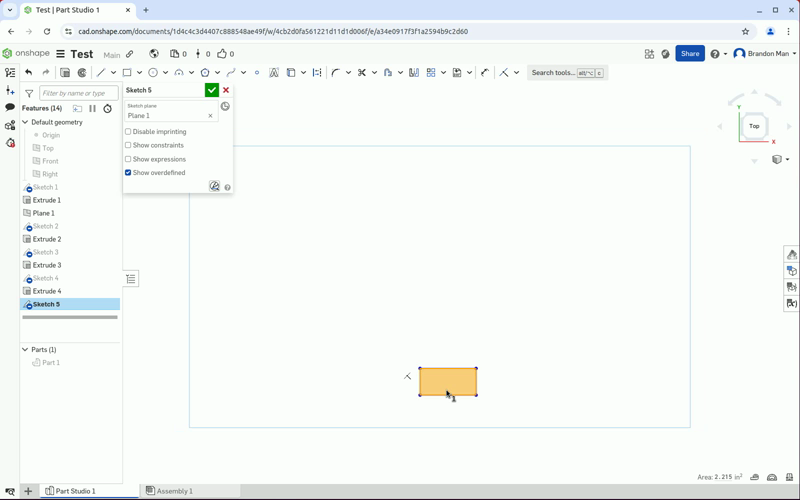
scroll(-6)
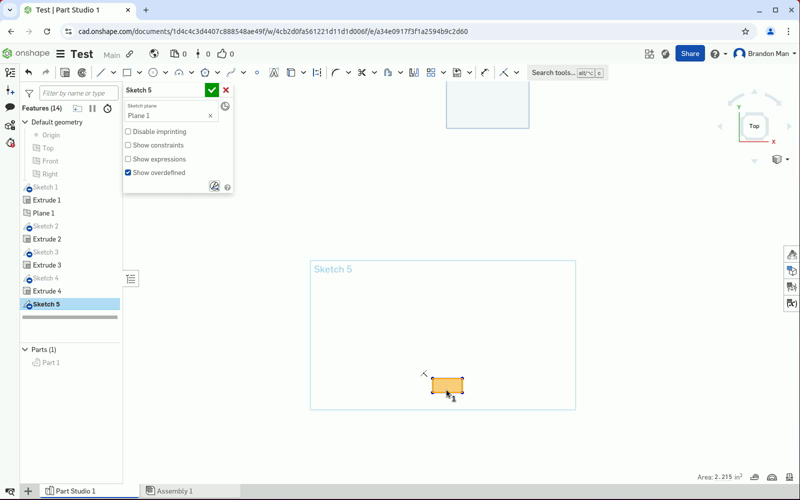
scroll(-6)
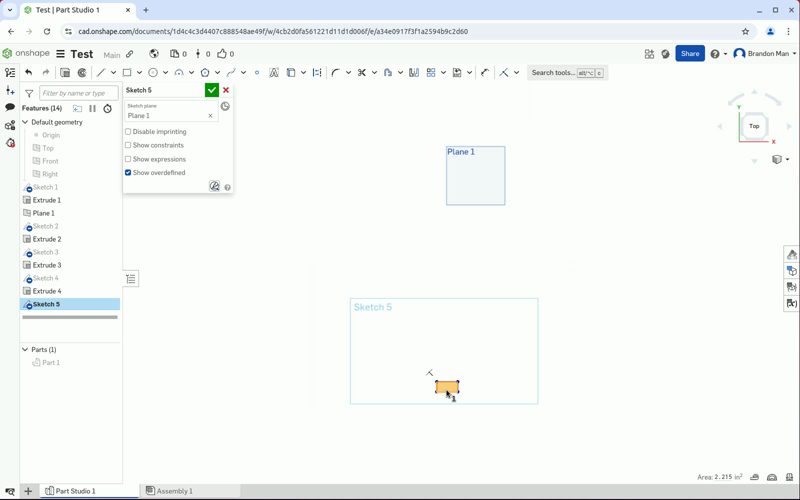
scroll(-6)
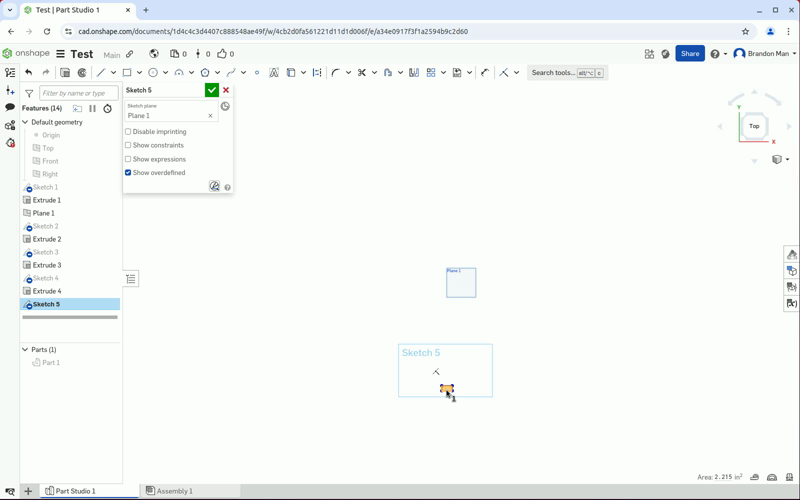
mouse_move(73, 352)
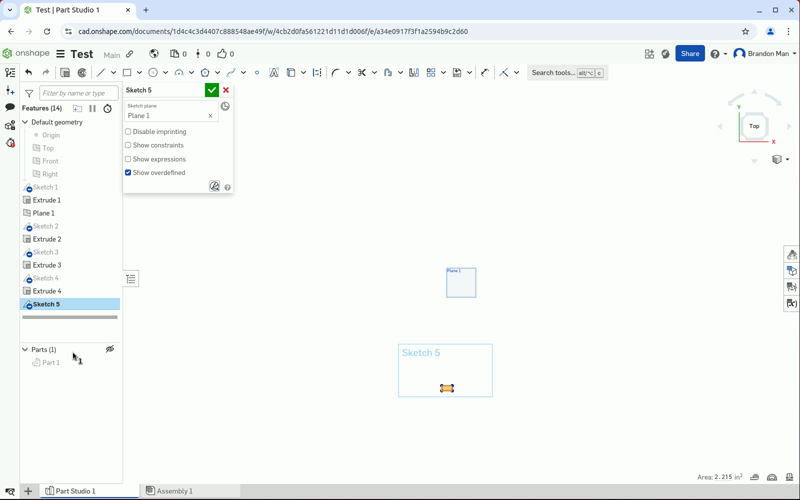
key(shift+y)
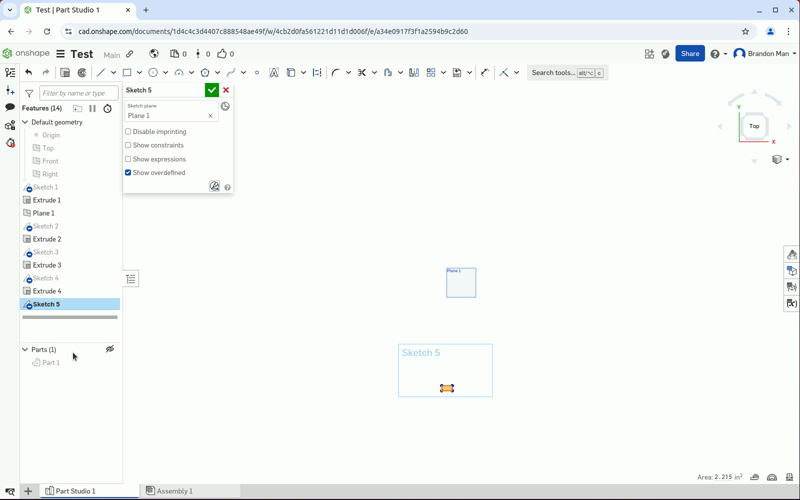
key(shift+e)
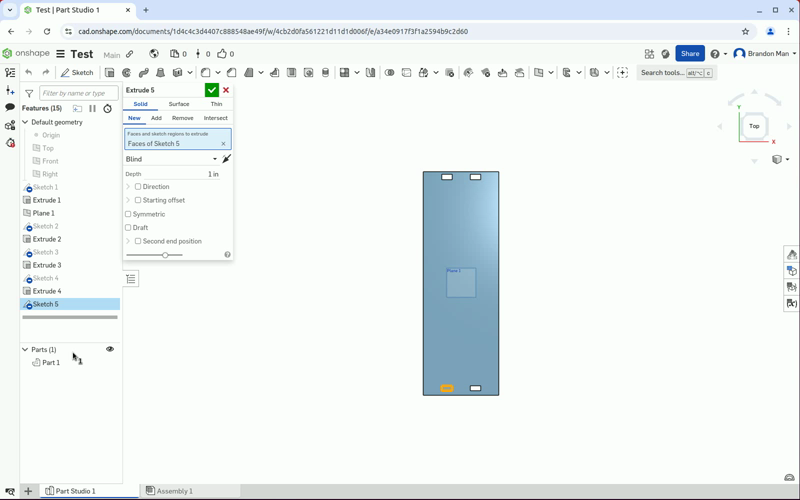
mouse_move(143, 106)
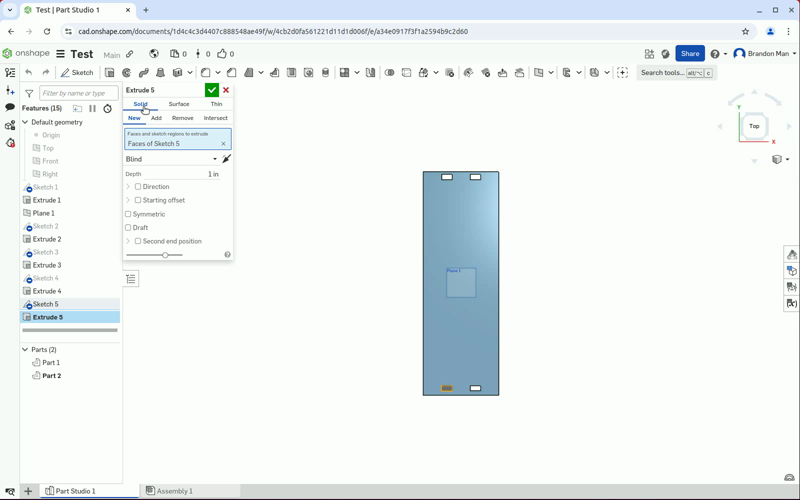
click(143, 106)
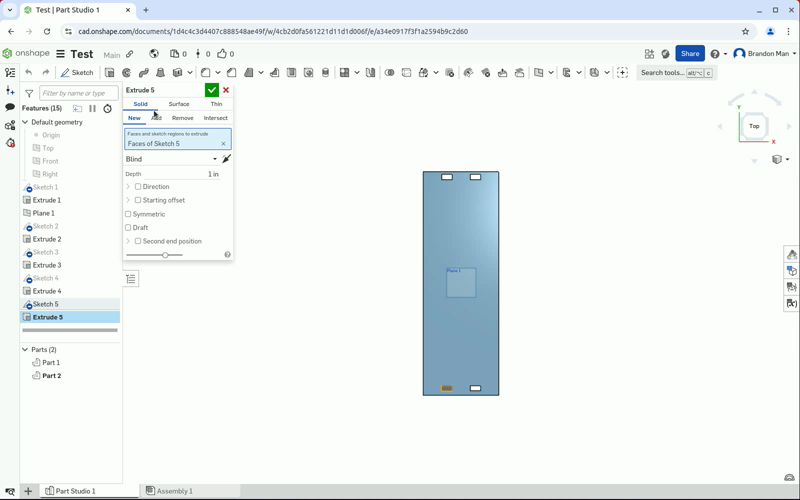
mouse_move(186, 120)
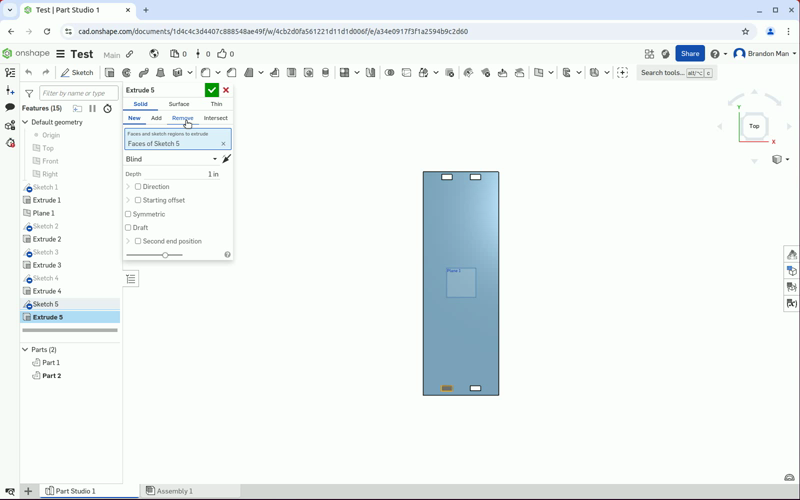
click(186, 120)
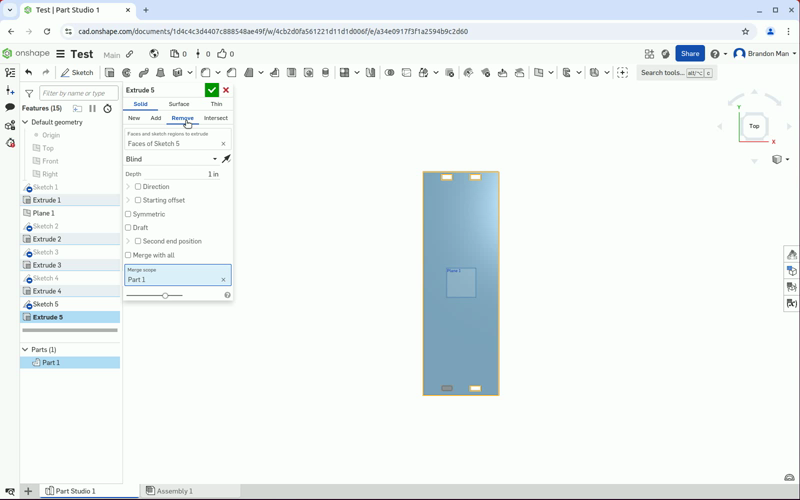
key(tab, 4)
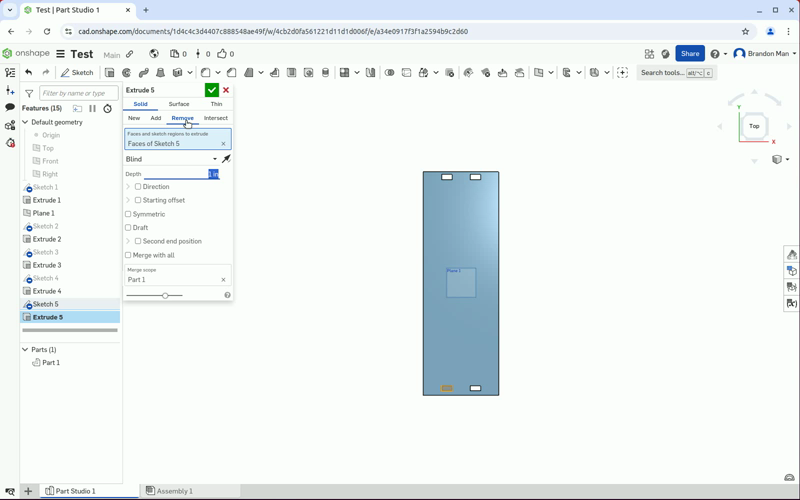
text(3.851)
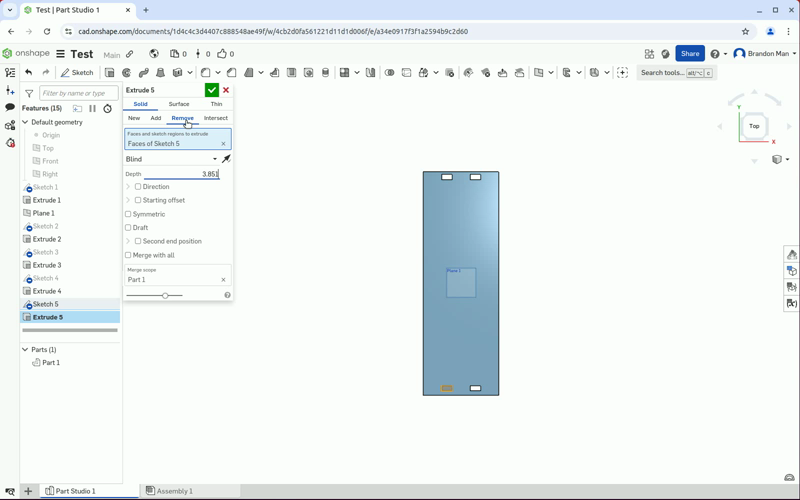
key(tab, 6)
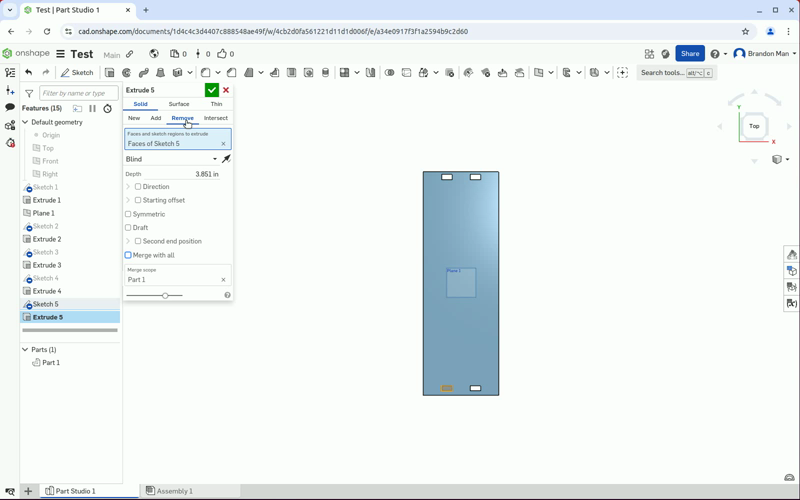
key(space)
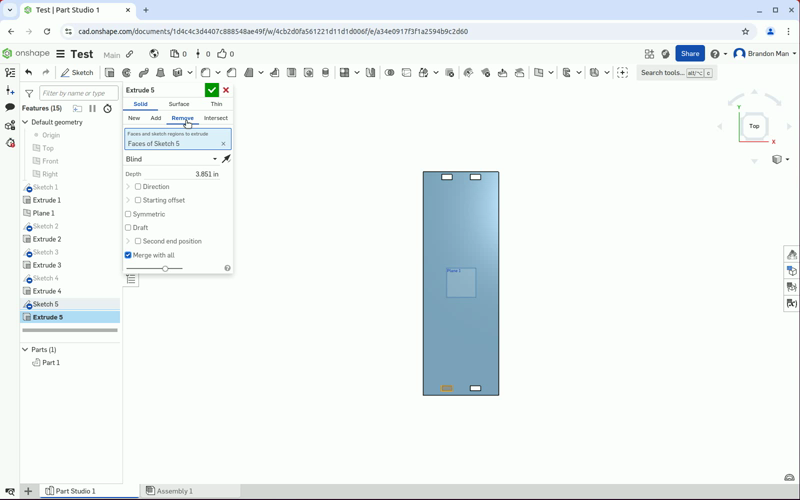
key(enter)
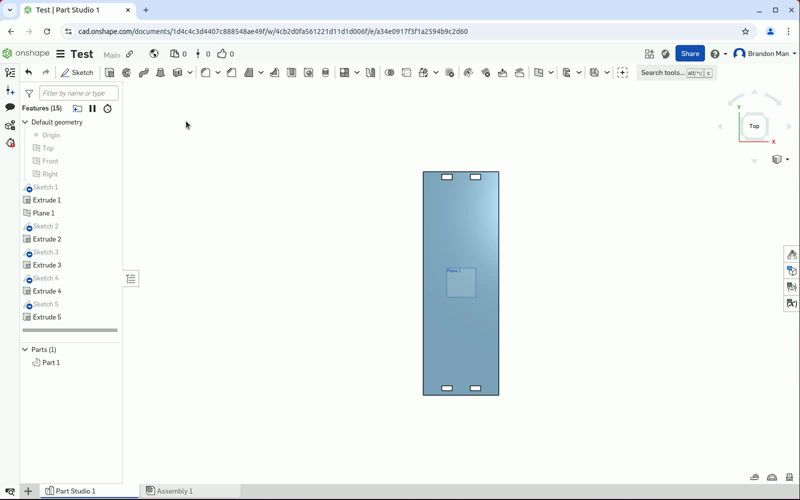
key(shift+h)
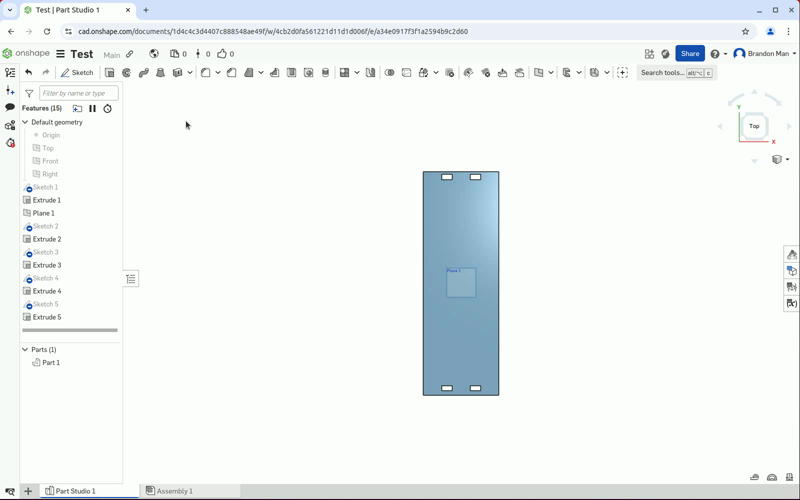
key(shift+h)
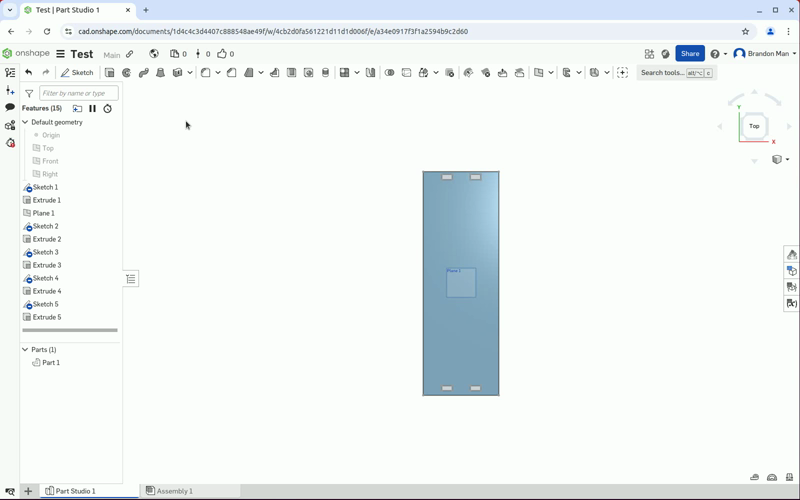
key(shift+7)
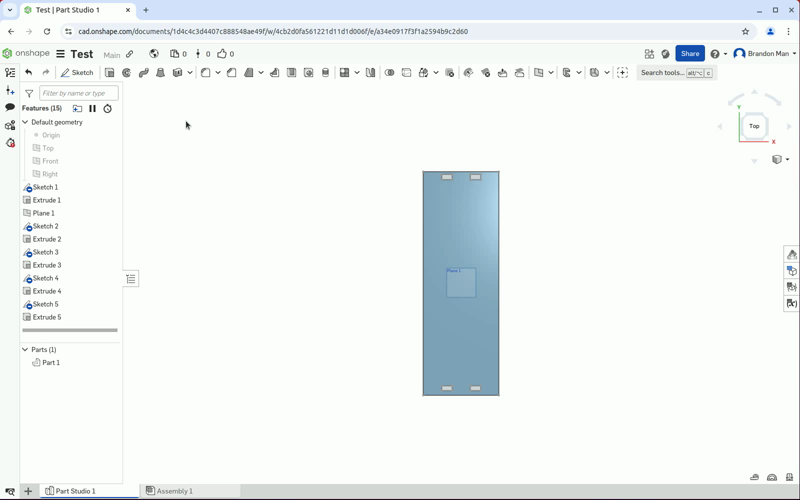
key(up, 3)
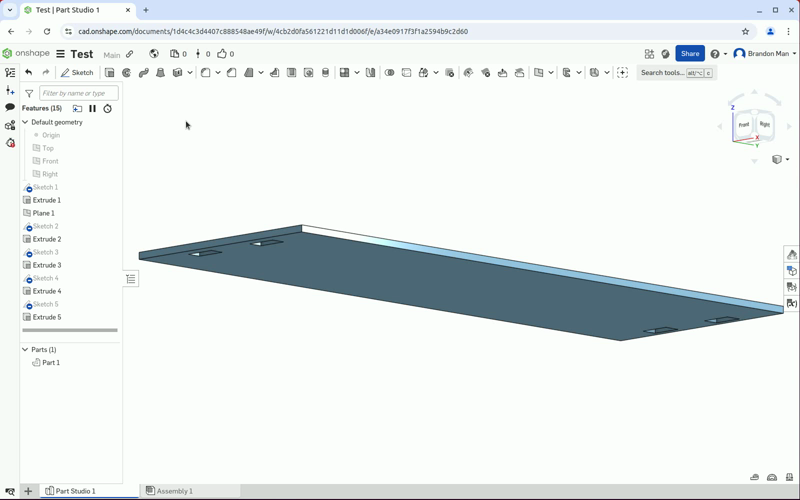
key(left, 3)
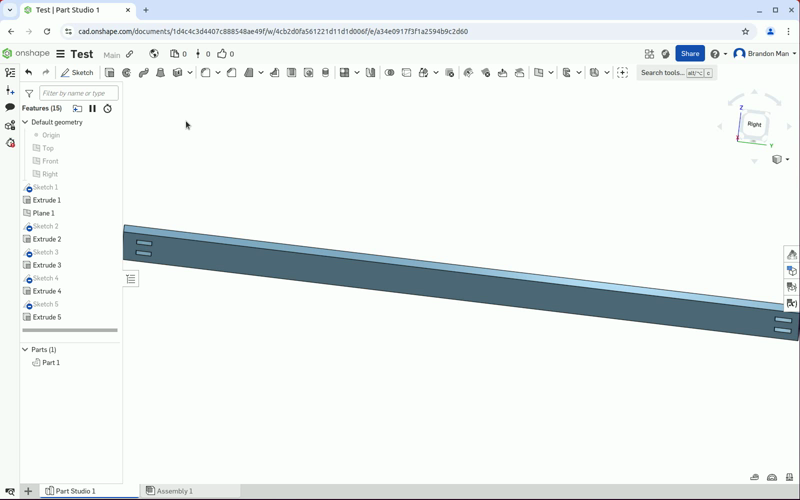
key(right, 3)
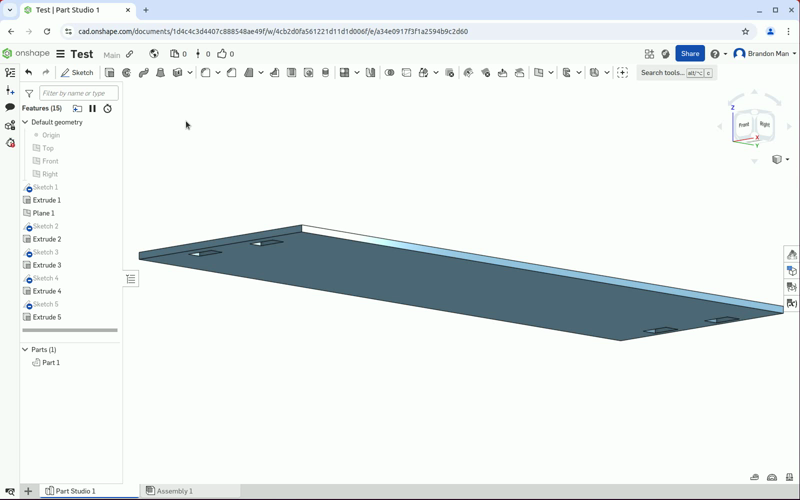
key(down, 3)
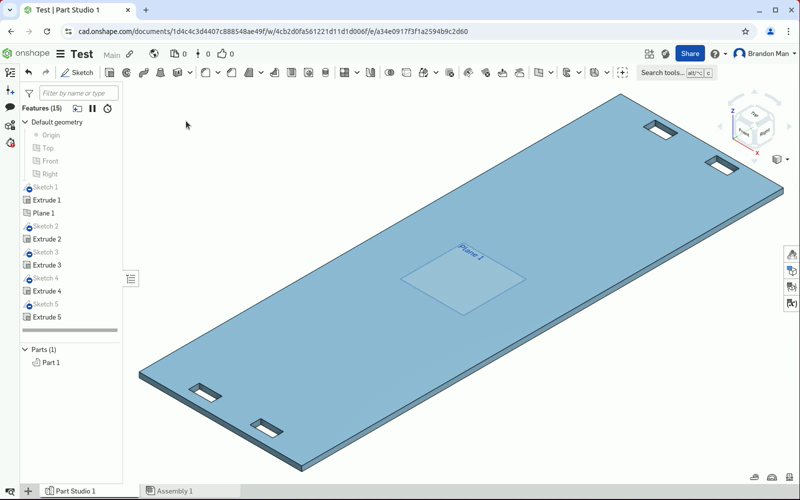
mouse_move(73, 189)
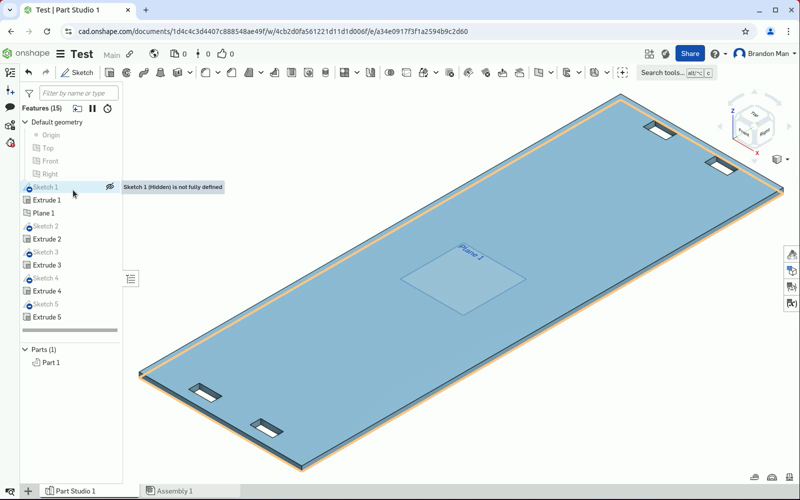
click(73, 189)